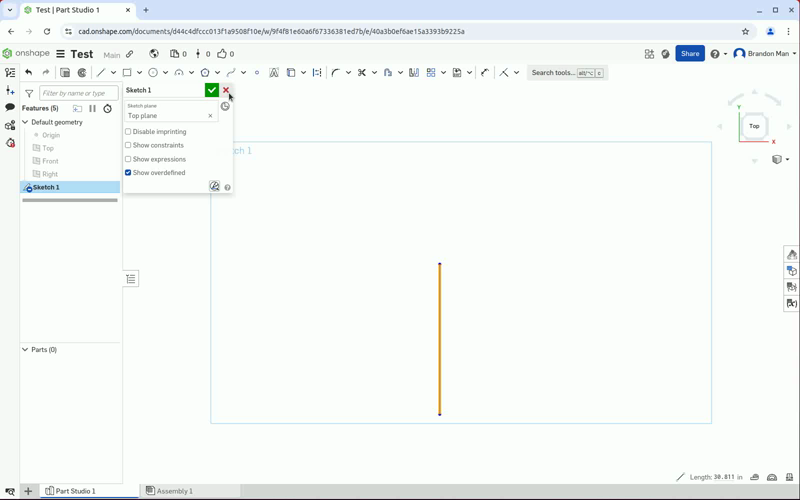
key(shift+h)
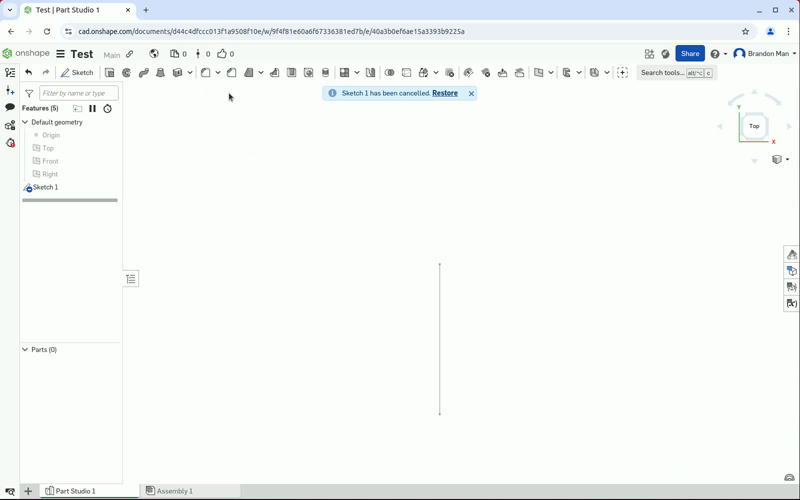
key(shift+s)
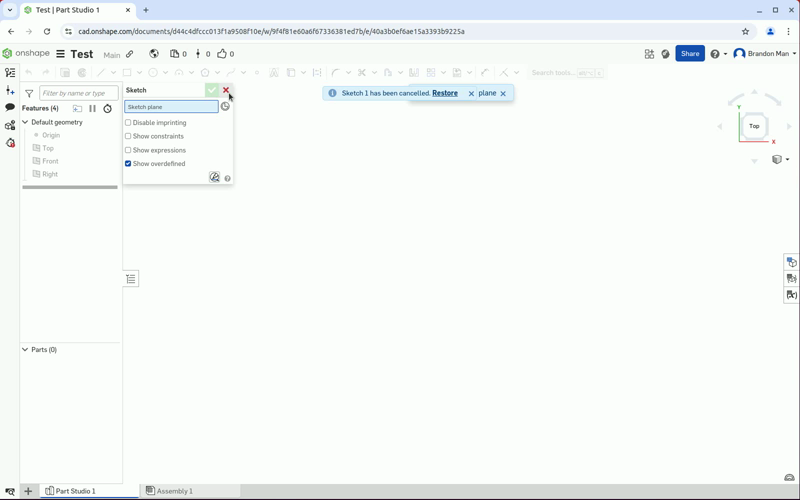
mouse_move(73, 150)
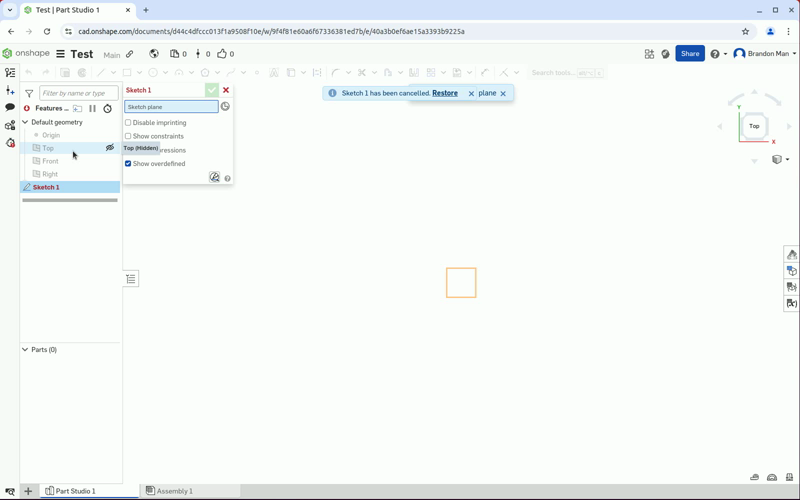
click(73, 150)
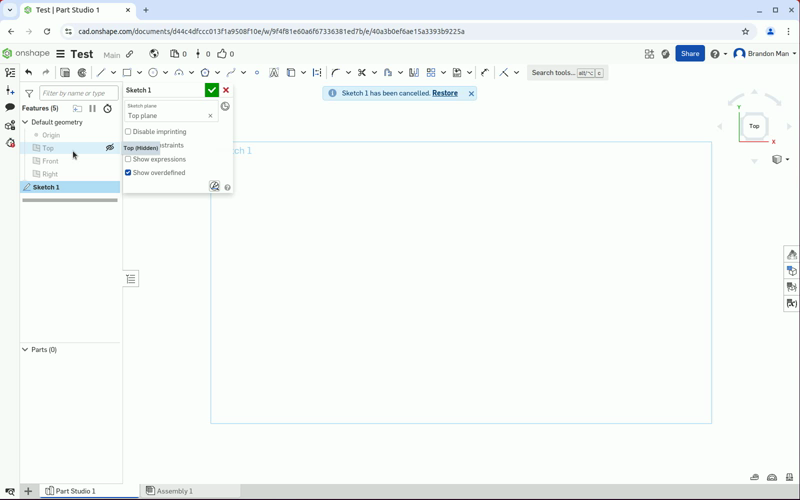
mouse_move(73, 352)
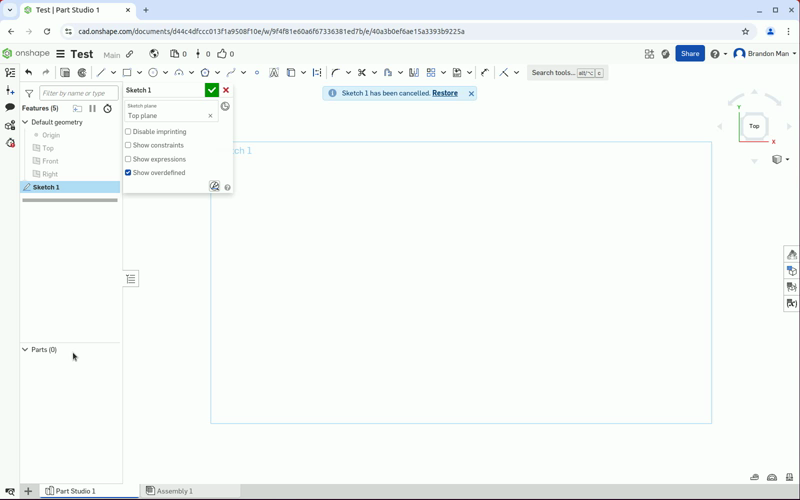
key(y)
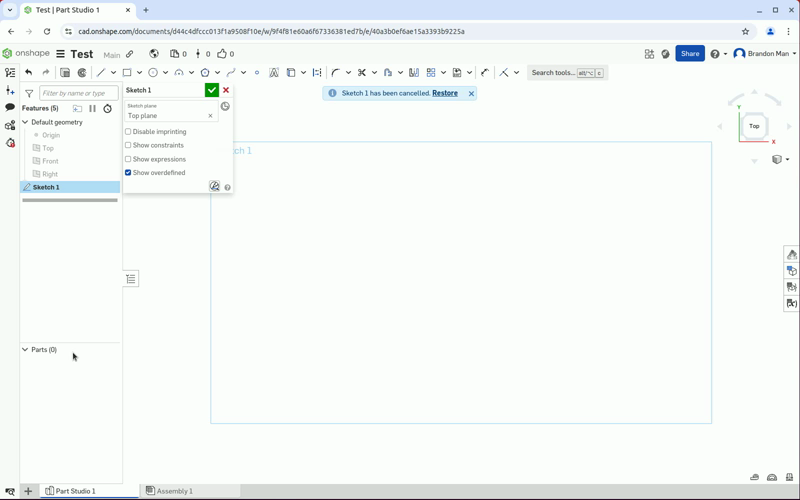
key(l)
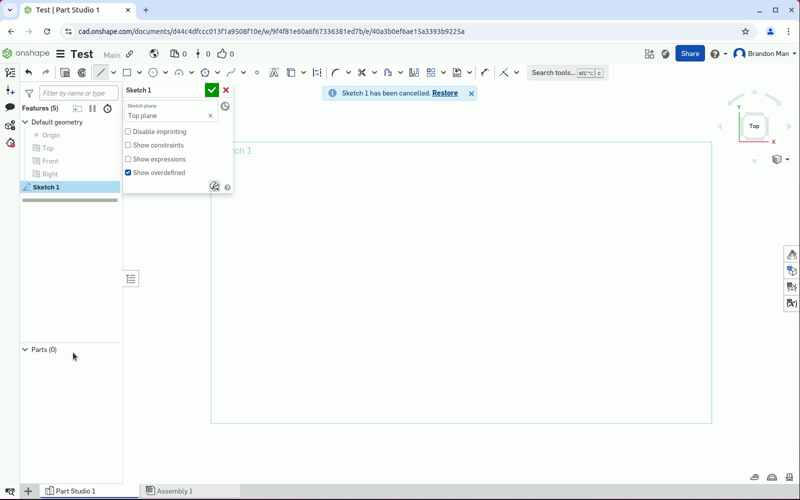
key_down(shift)
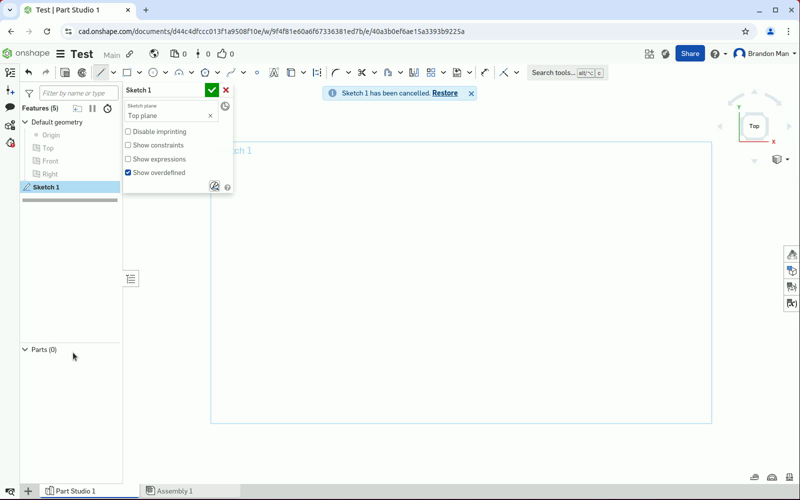
mouse_move(460, 282)
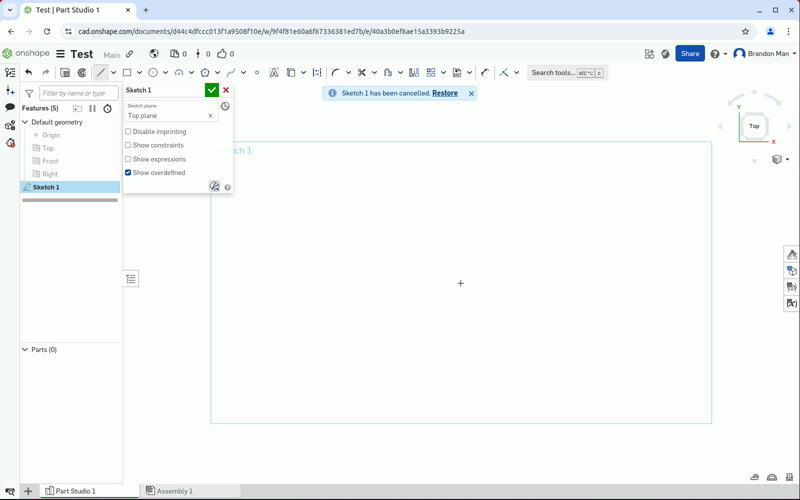
click(460, 282)
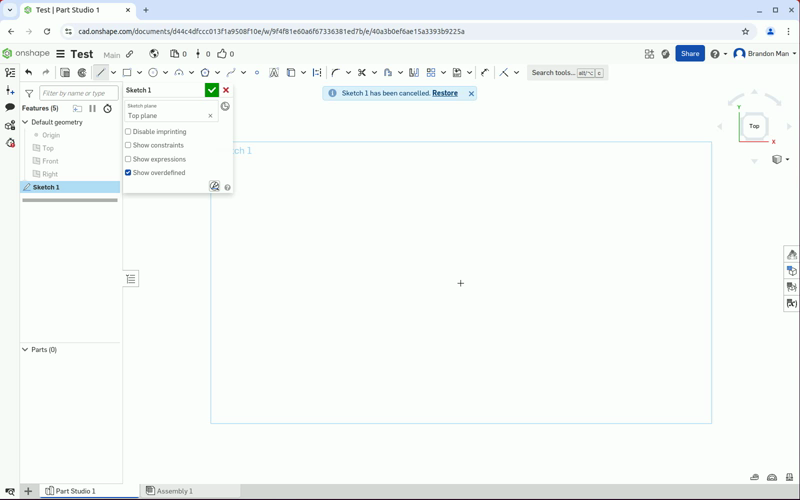
key_up(shift)
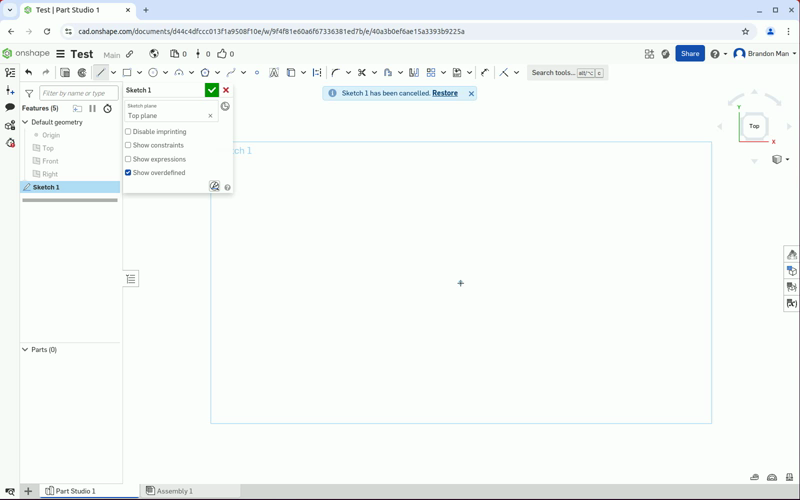
key_down(shift)
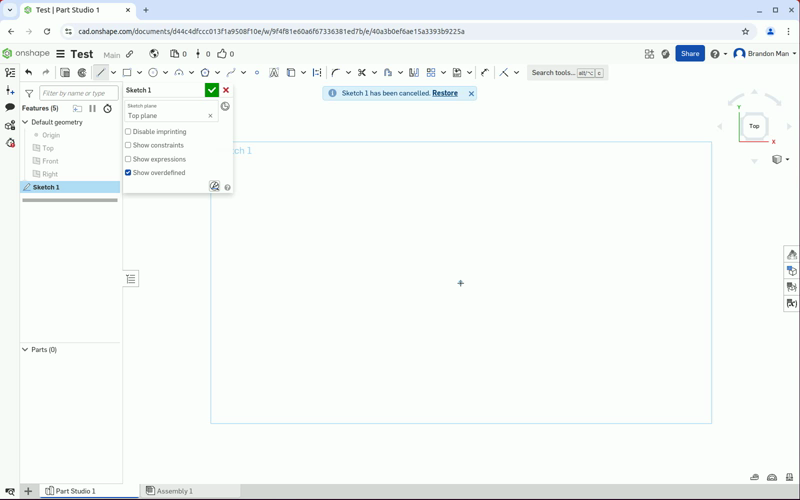
mouse_move(490, 282)
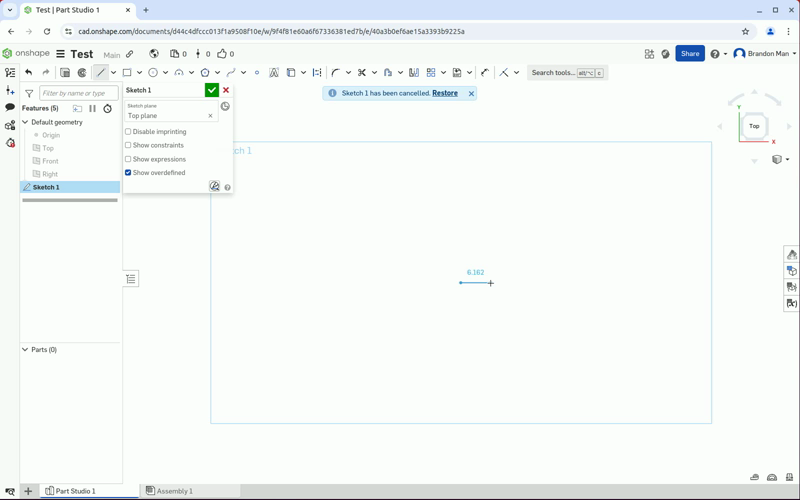
mouse_move(480, 282)
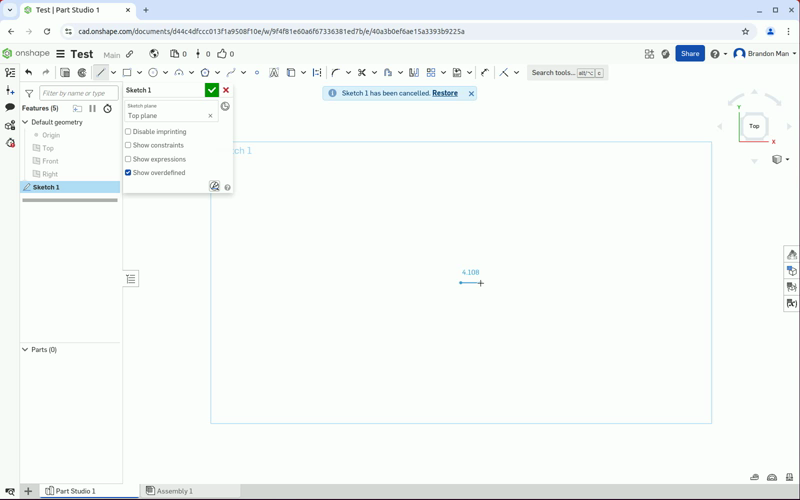
click(480, 282)
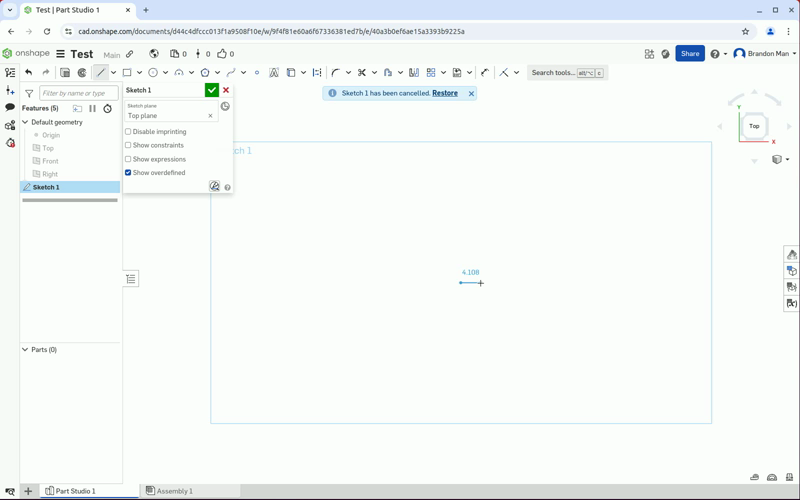
key_up(shift)
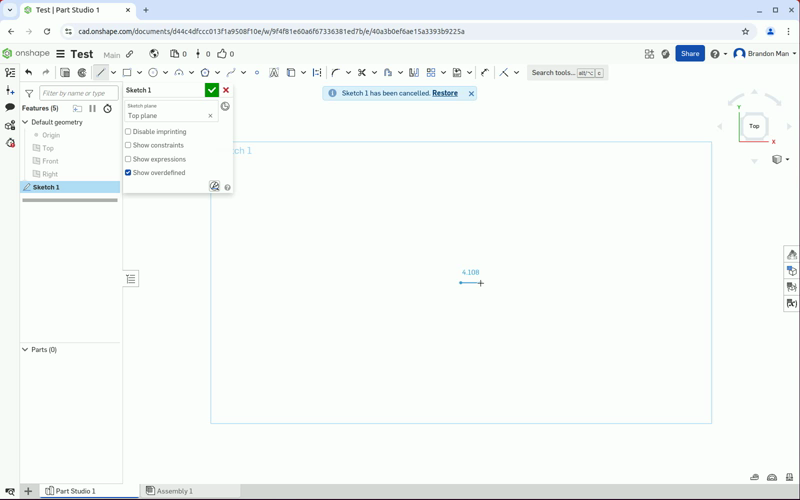
key_down(shift)
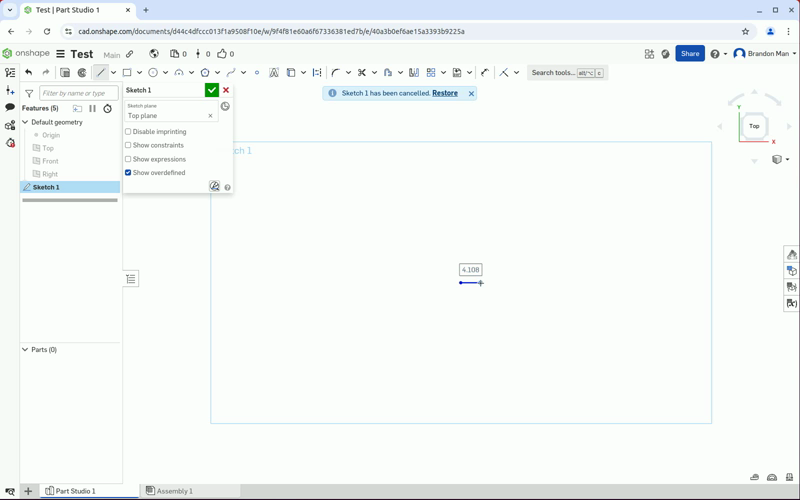
mouse_move(510, 282)
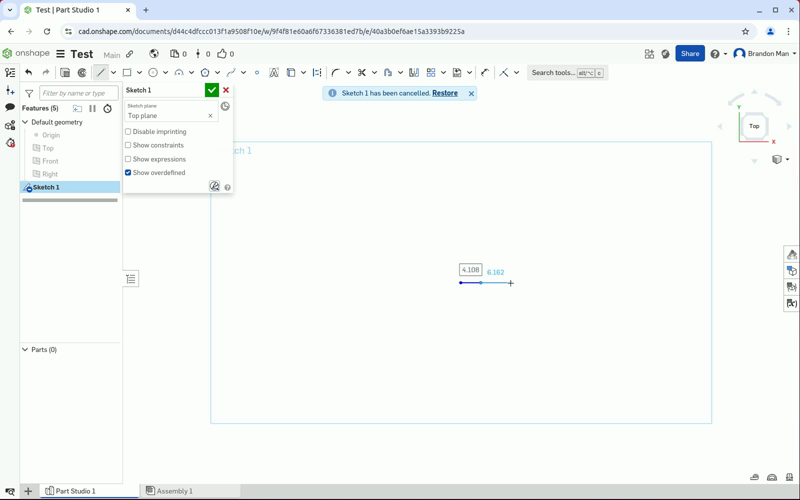
mouse_move(480, 256)
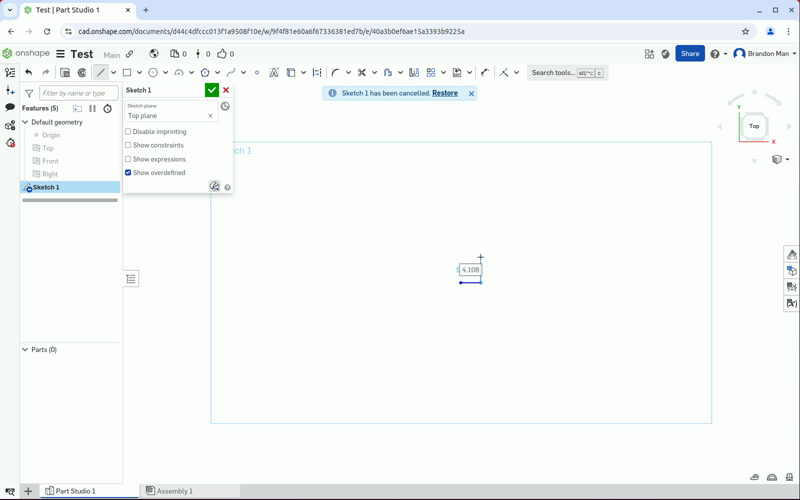
click(480, 256)
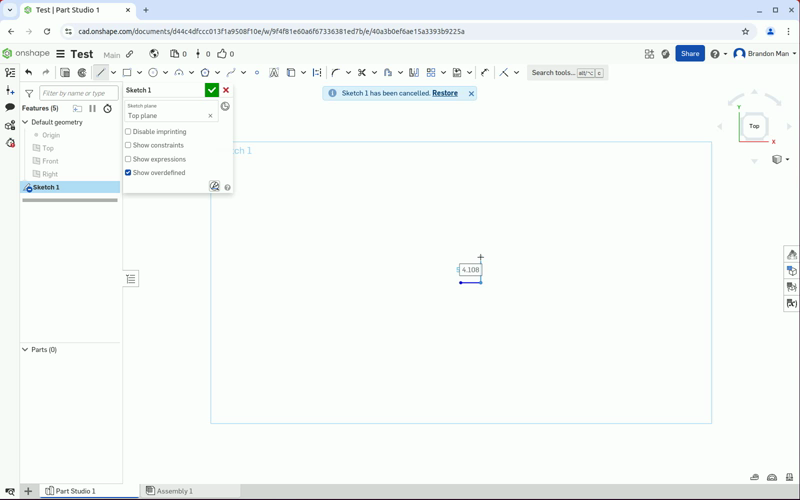
key_up(shift)
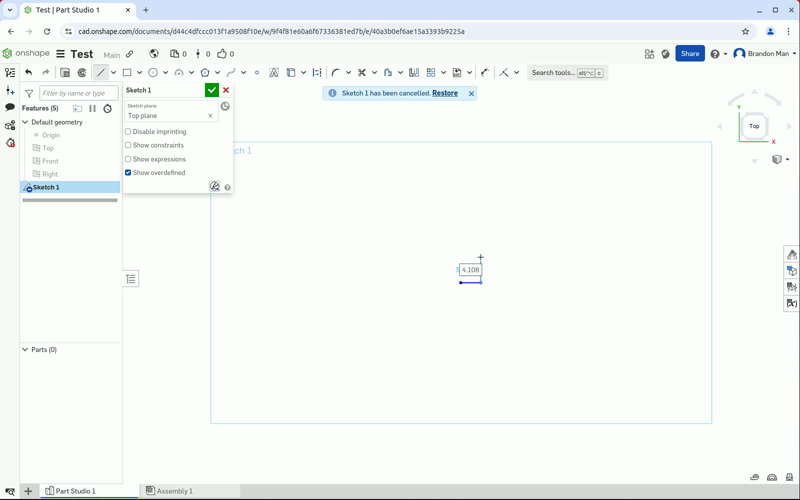
key_down(shift)
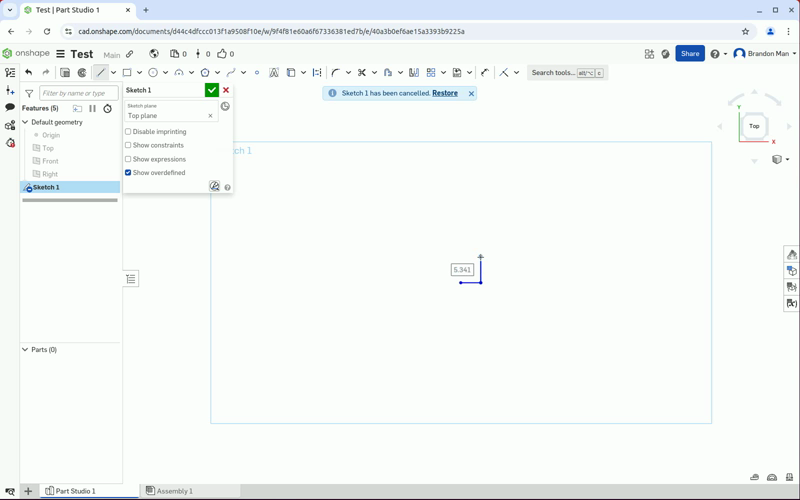
mouse_move(510, 256)
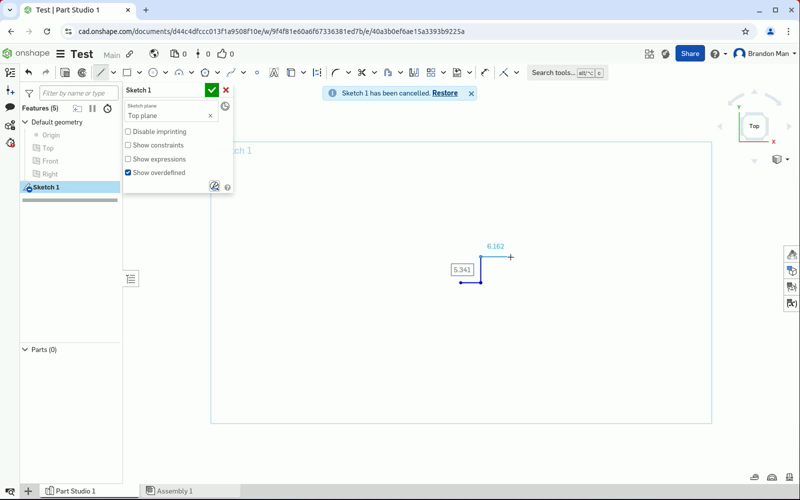
mouse_move(489, 256)
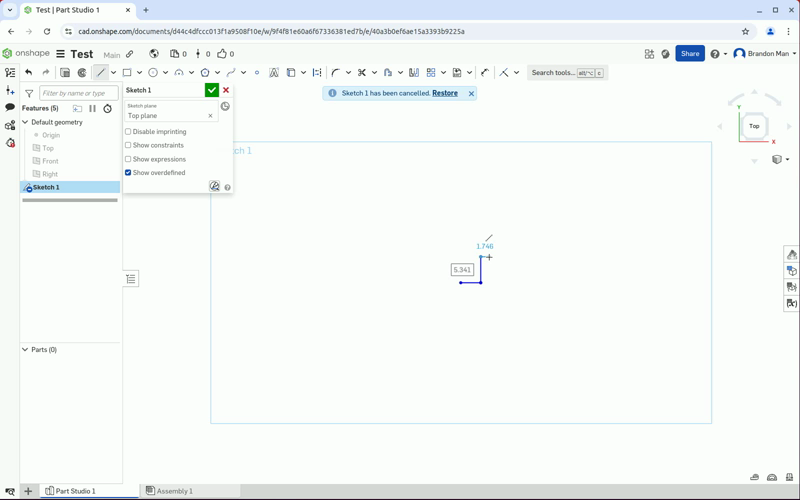
click(489, 256)
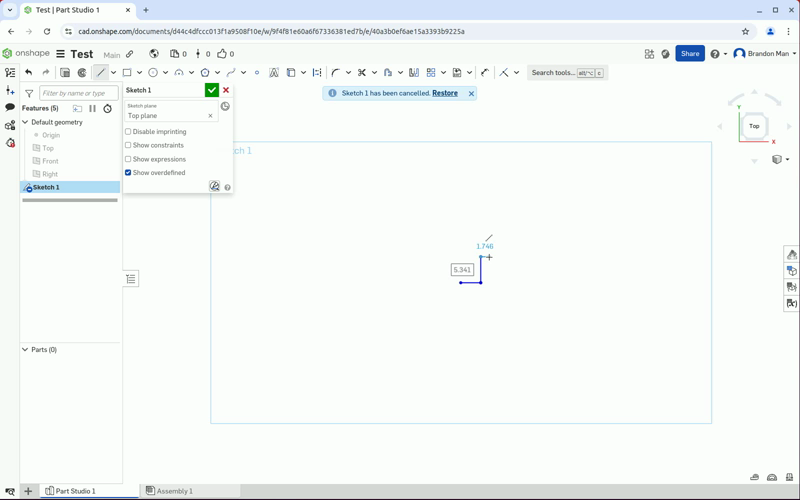
key_up(shift)
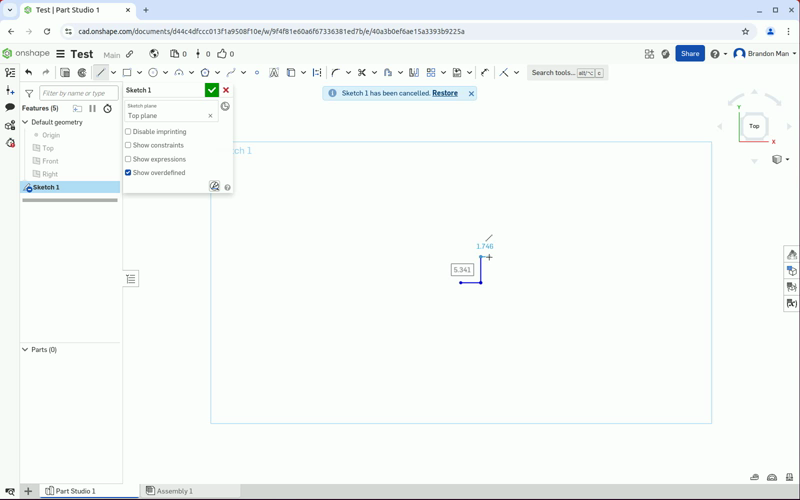
key_down(shift)
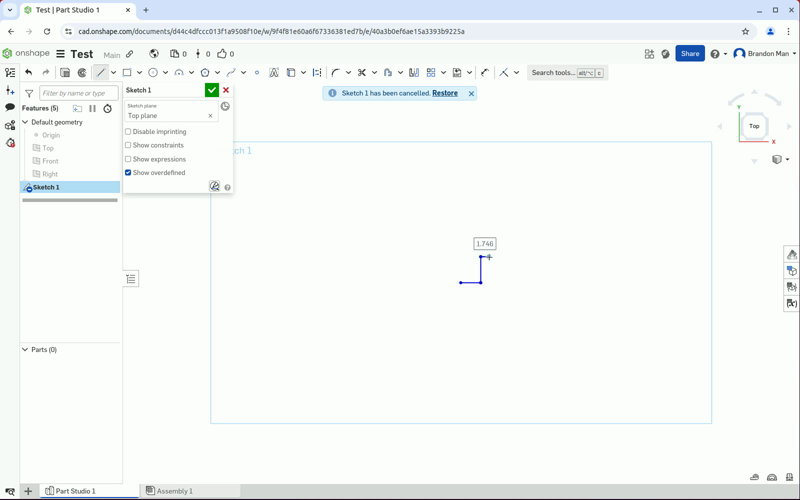
mouse_move(519, 256)
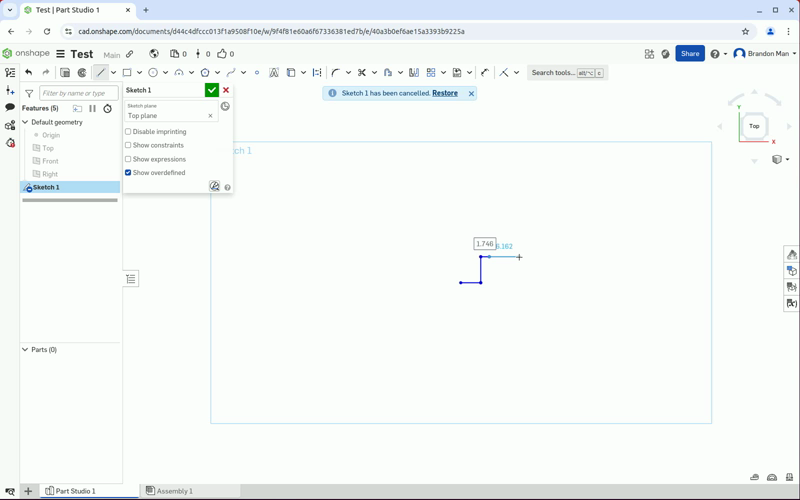
mouse_move(489, 246)
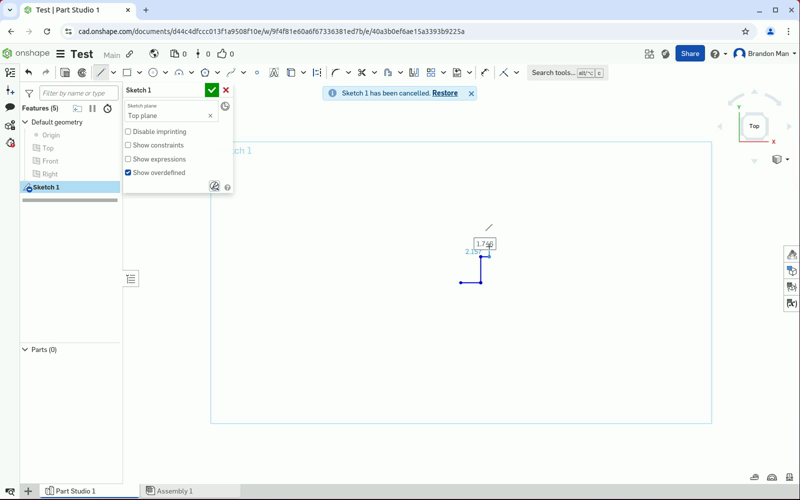
click(489, 246)
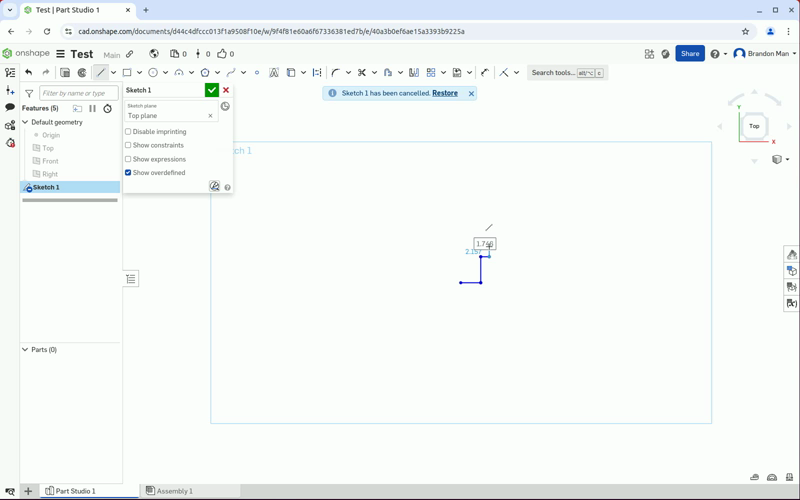
key_up(shift)
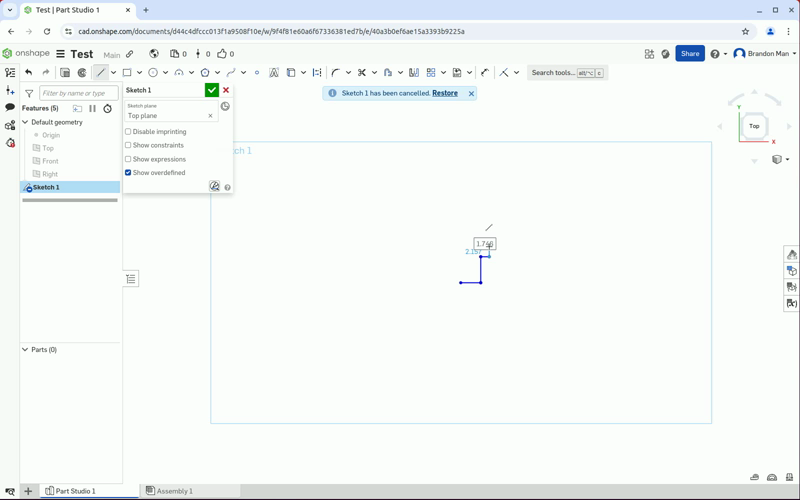
key_down(shift)
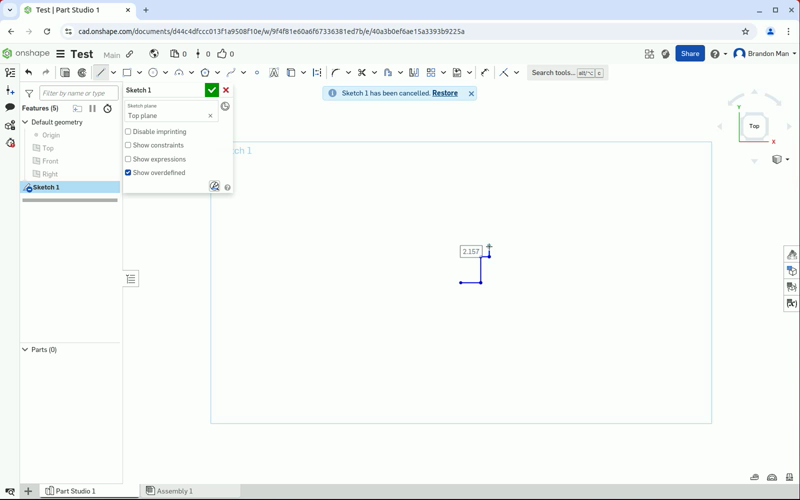
mouse_move(519, 246)
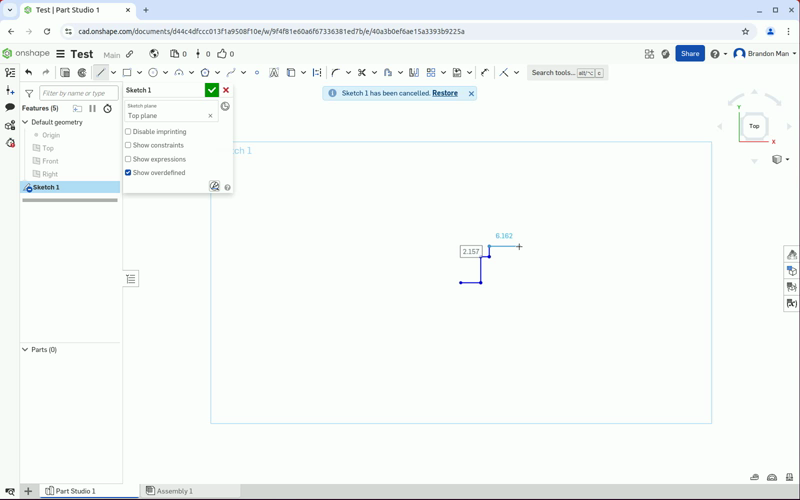
mouse_move(480, 246)
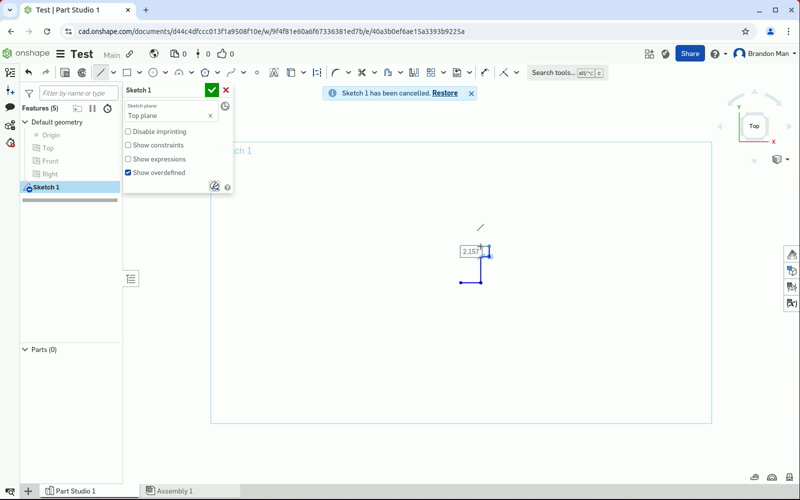
click(480, 246)
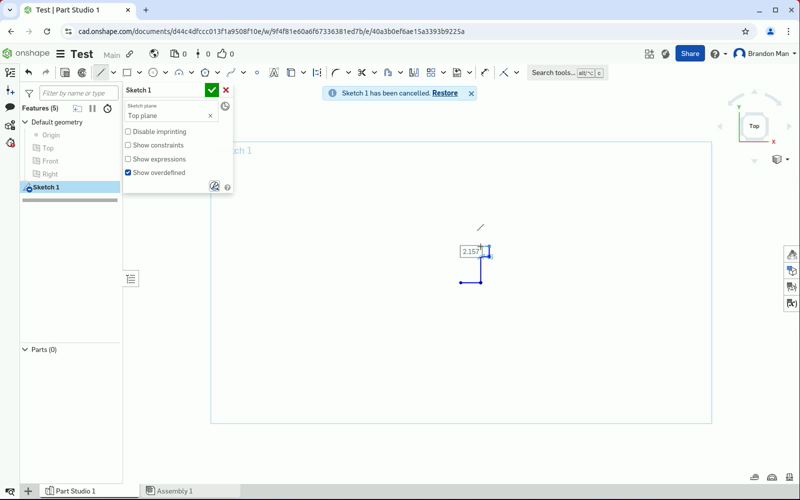
key_up(shift)
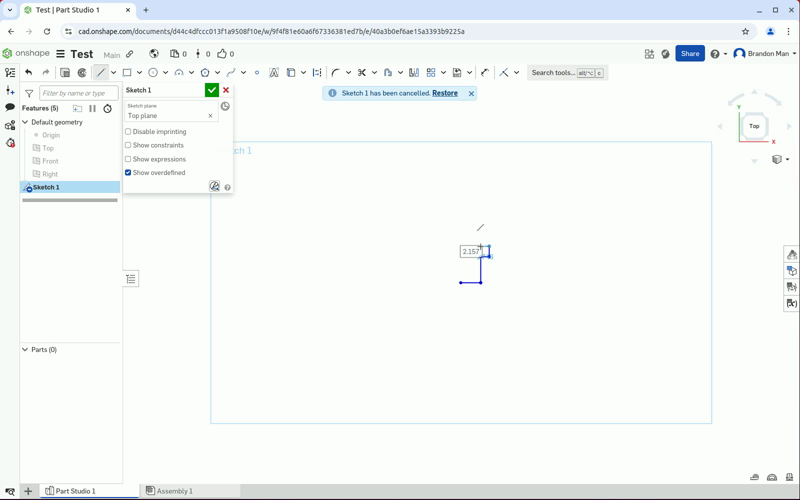
key_down(shift)
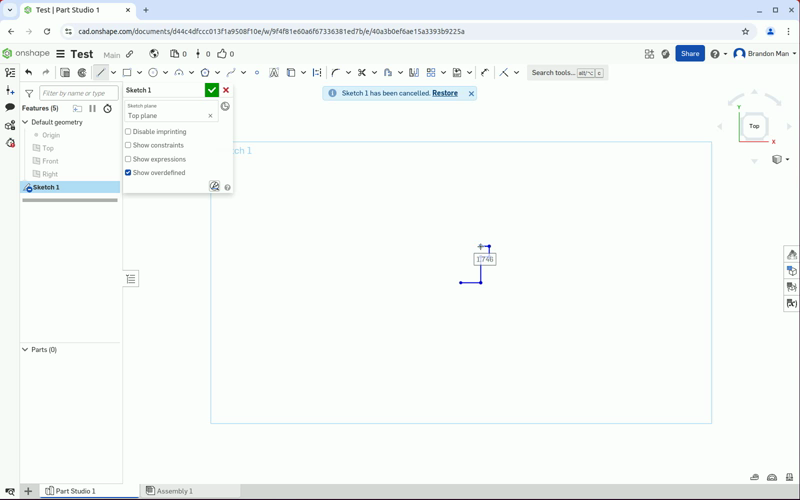
mouse_move(510, 246)
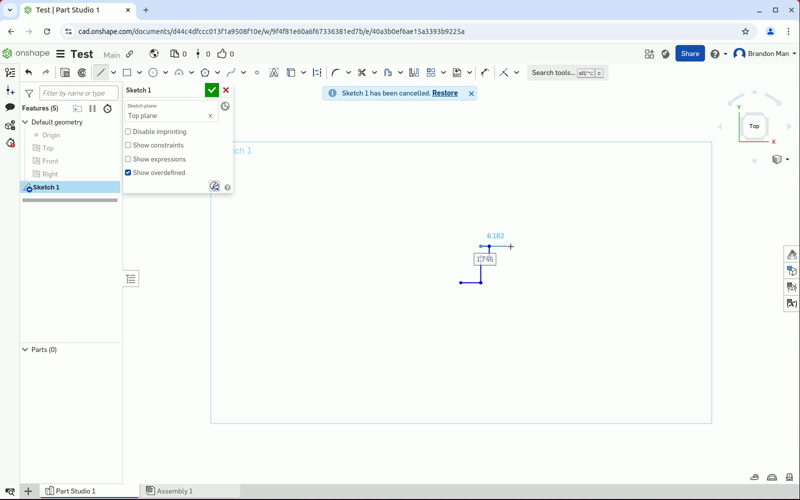
mouse_move(480, 207)
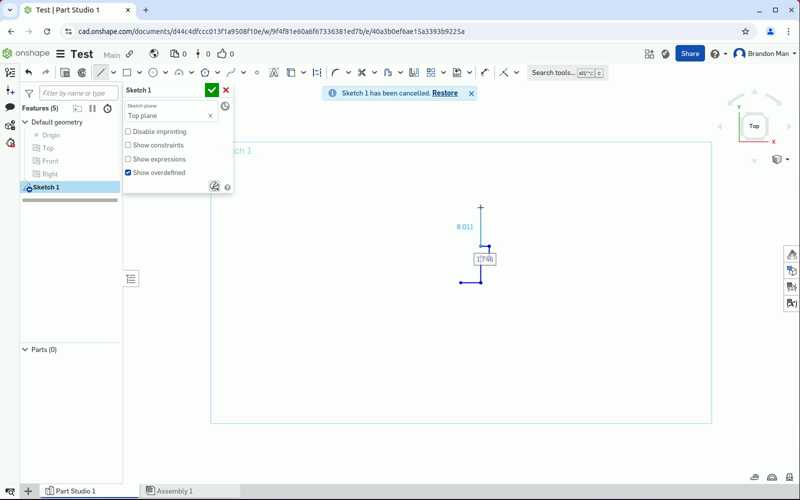
click(480, 207)
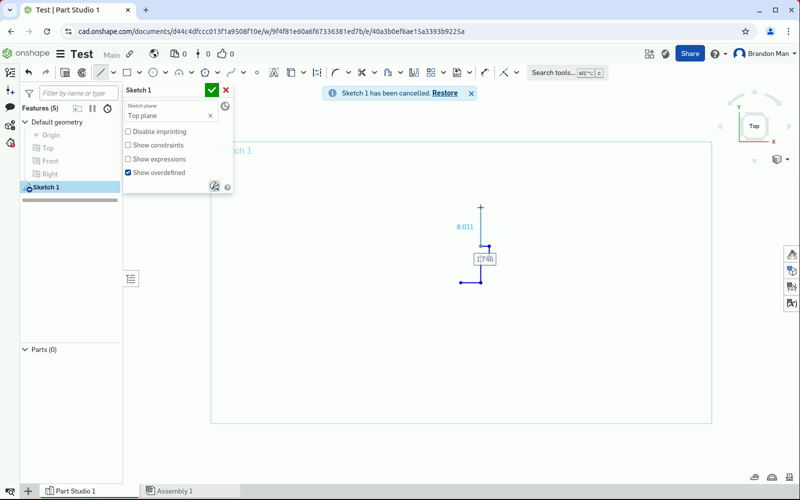
key_up(shift)
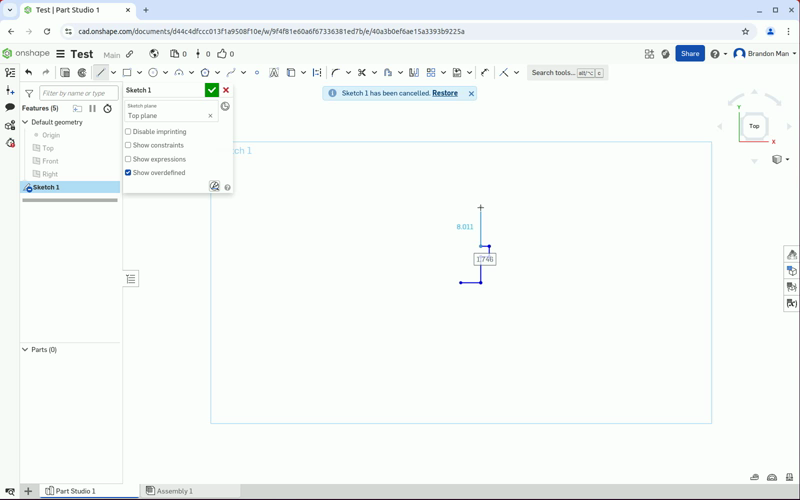
key_down(shift)
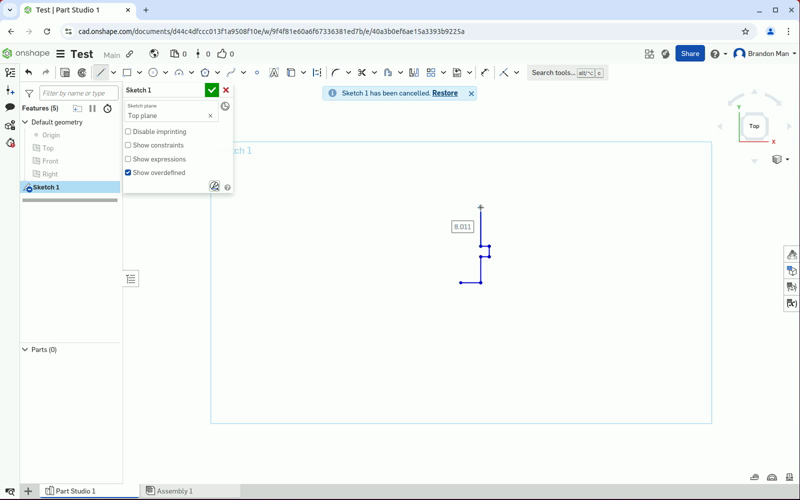
mouse_move(510, 207)
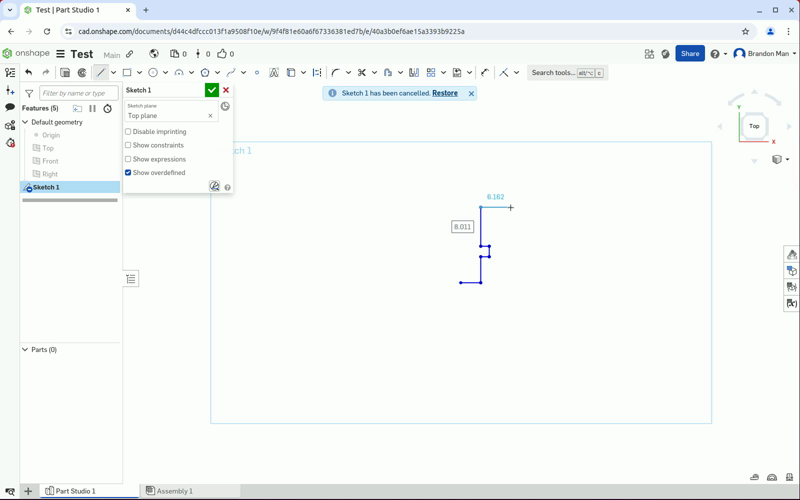
mouse_move(489, 207)
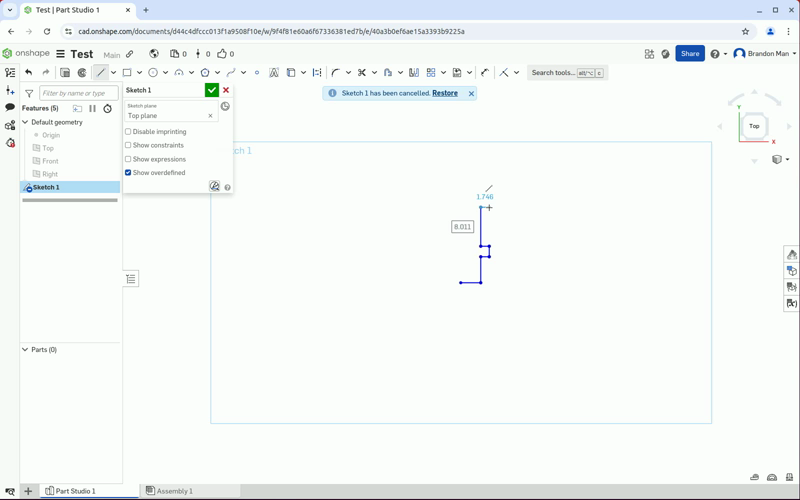
click(489, 207)
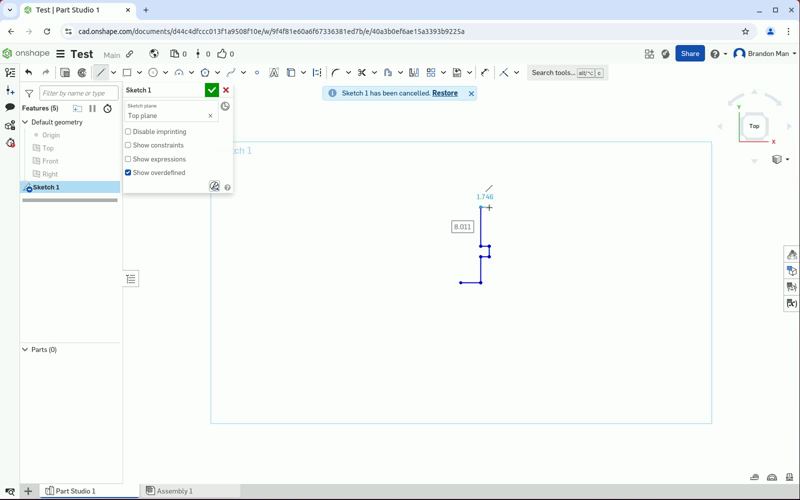
key_up(shift)
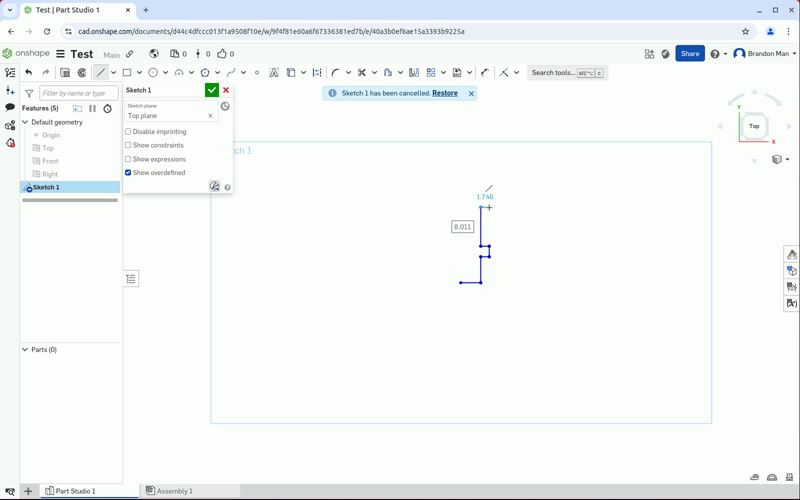
key_down(shift)
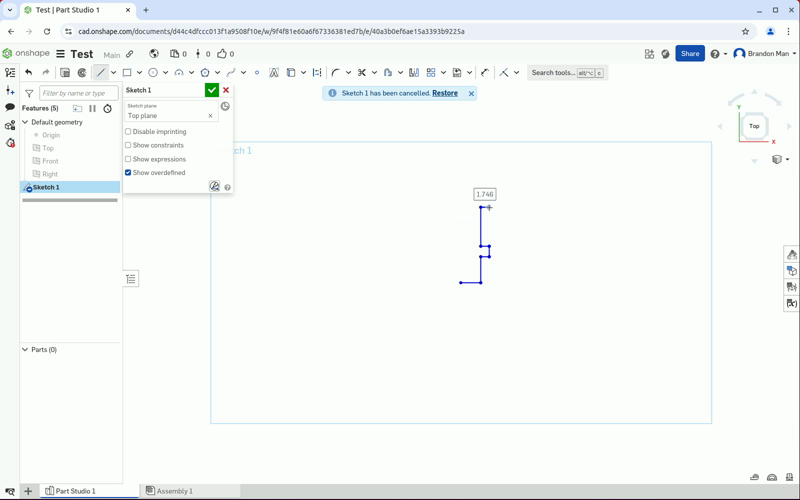
mouse_move(519, 207)
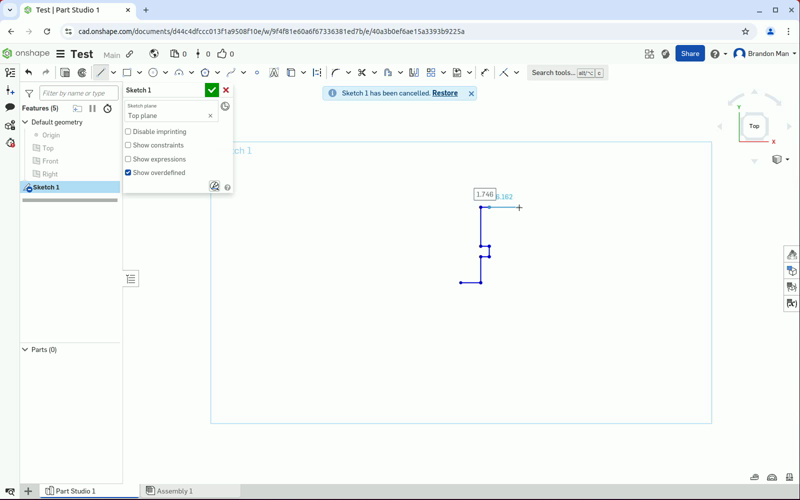
mouse_move(489, 196)
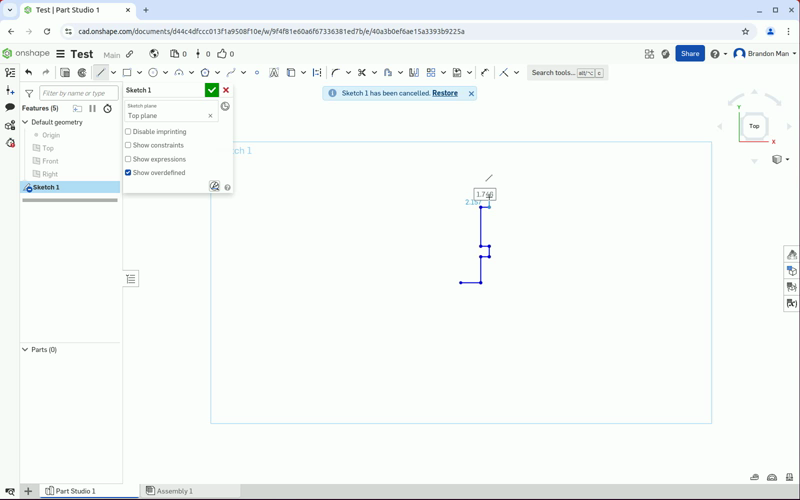
click(489, 196)
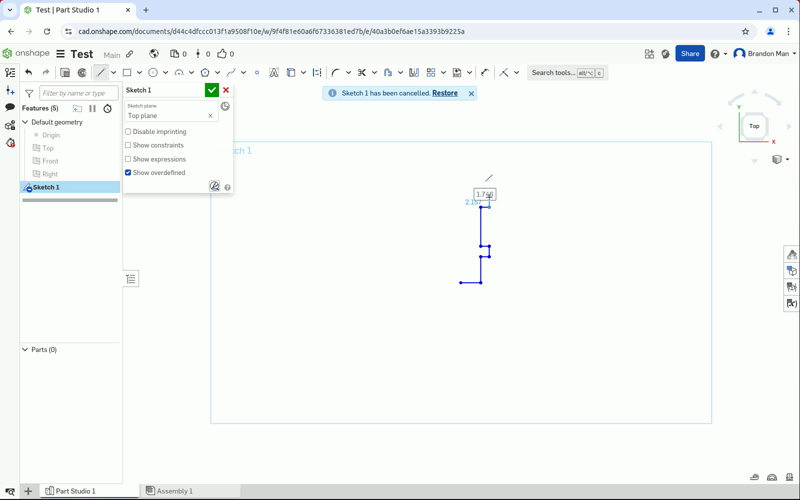
key_up(shift)
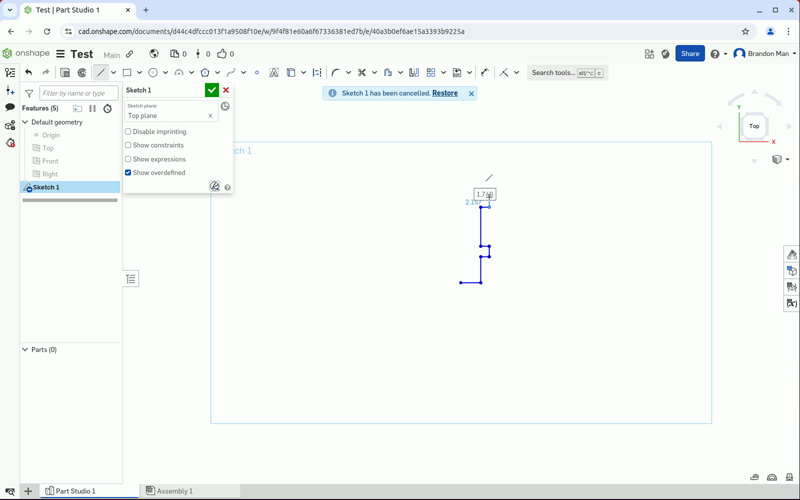
key_down(shift)
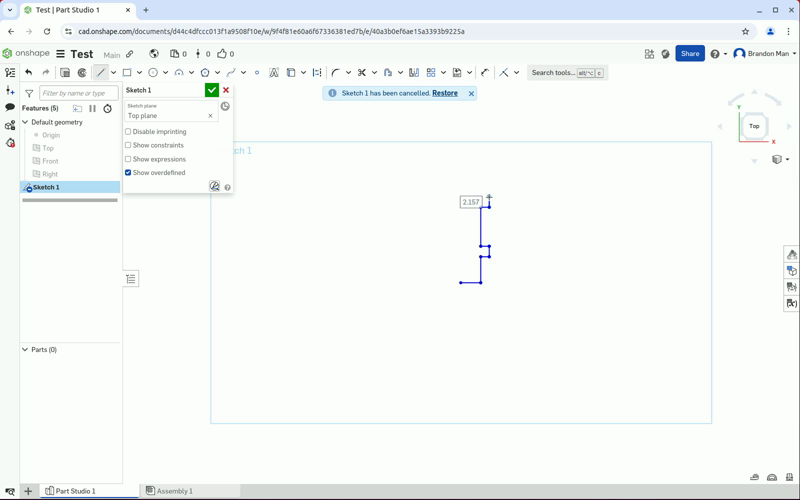
mouse_move(519, 196)
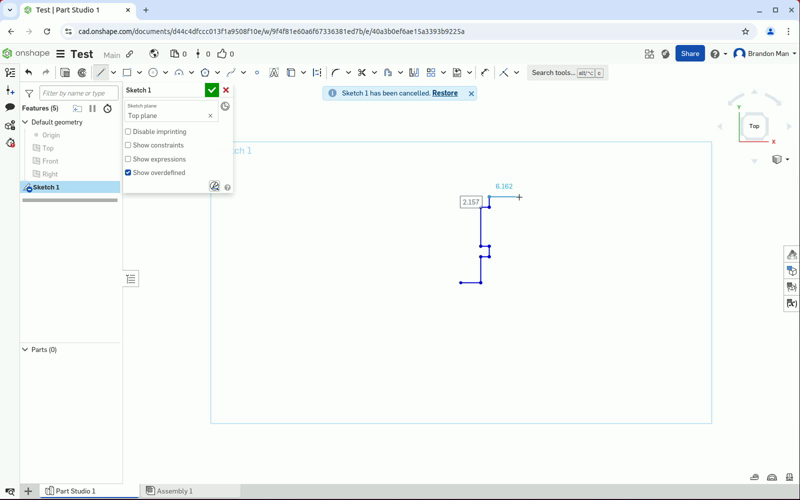
mouse_move(480, 196)
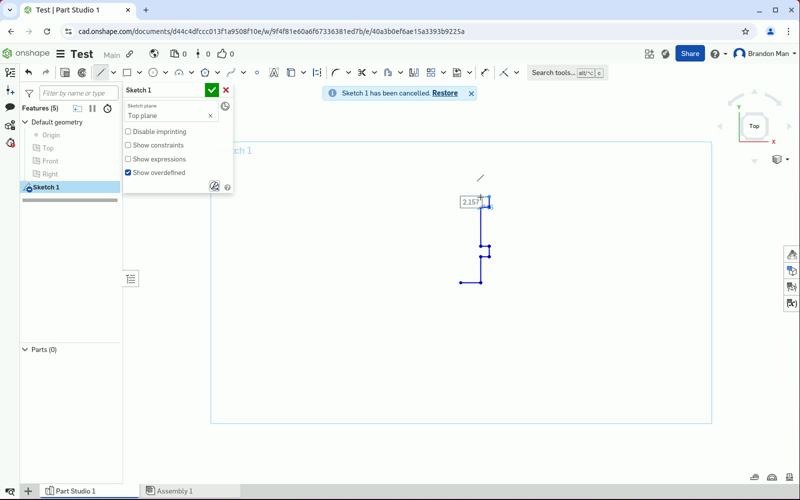
click(480, 196)
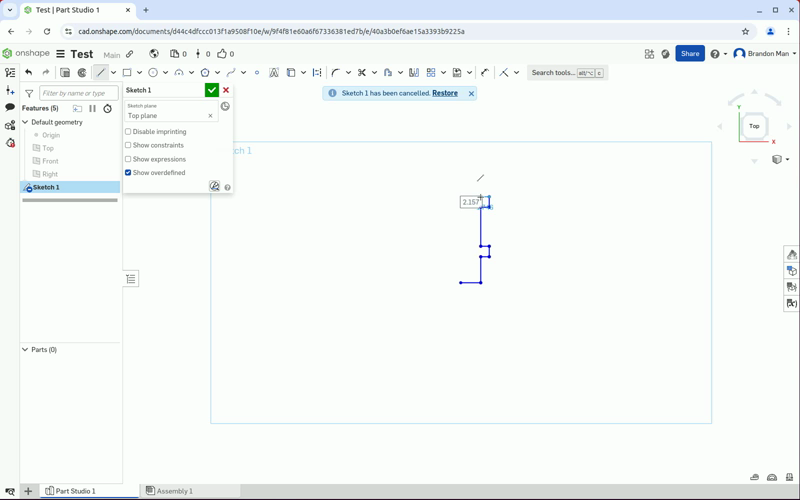
key_up(shift)
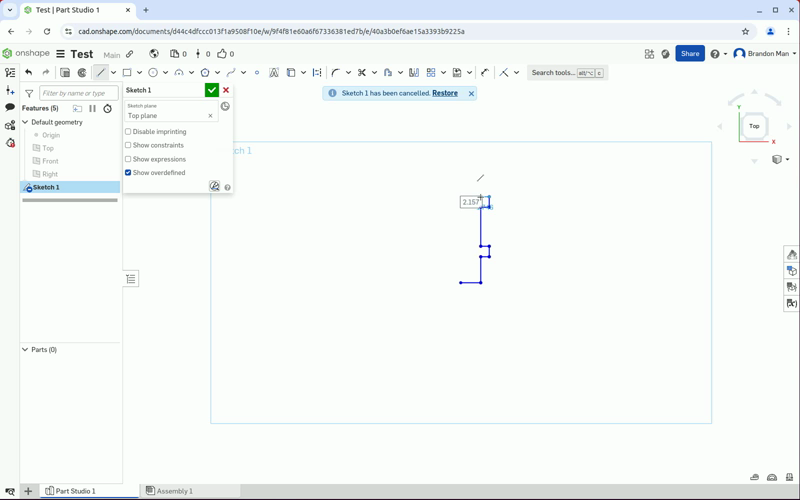
key_down(shift)
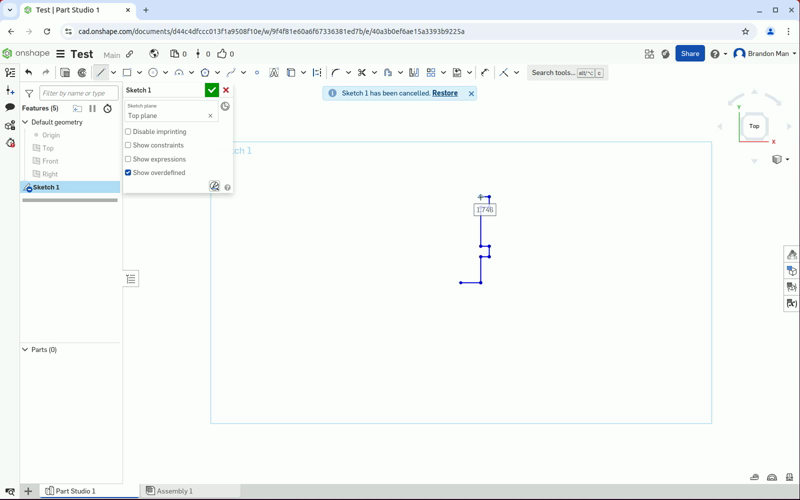
mouse_move(510, 196)
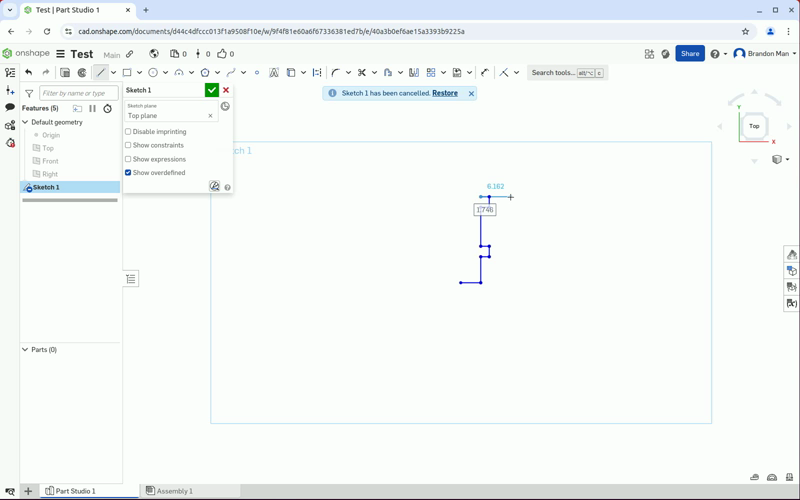
mouse_move(480, 170)
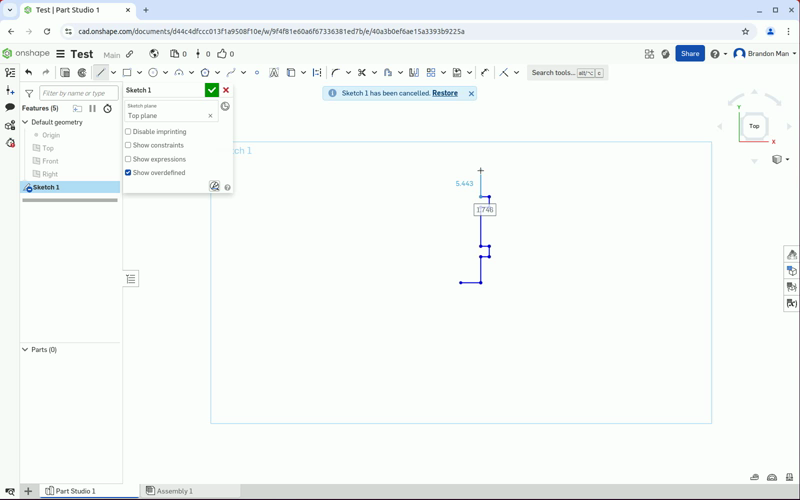
click(480, 170)
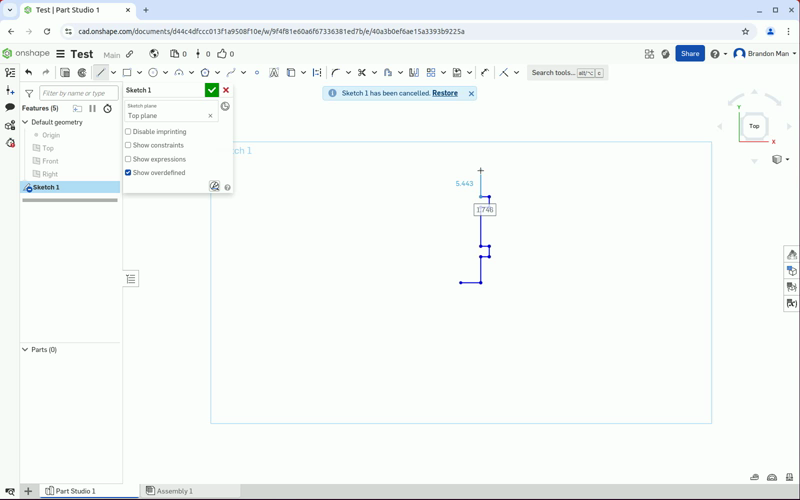
key_up(shift)
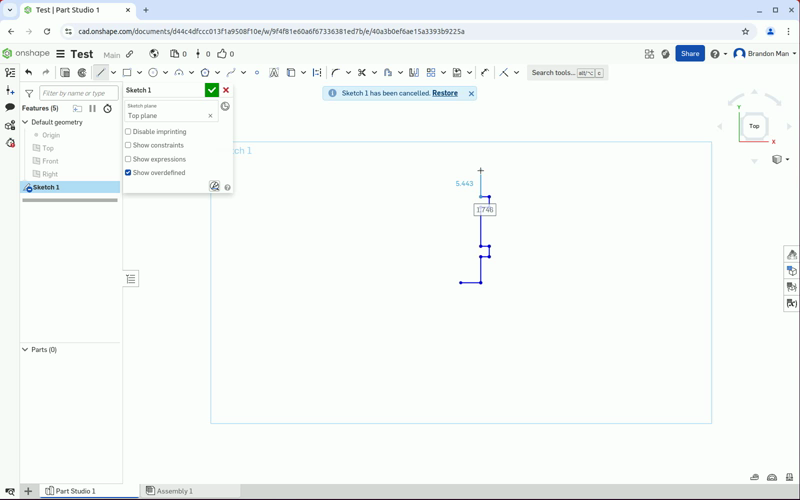
key_down(shift)
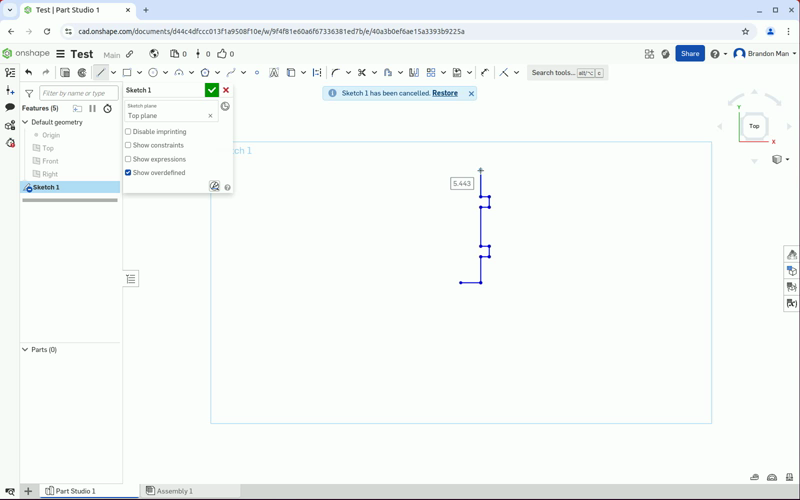
mouse_move(510, 170)
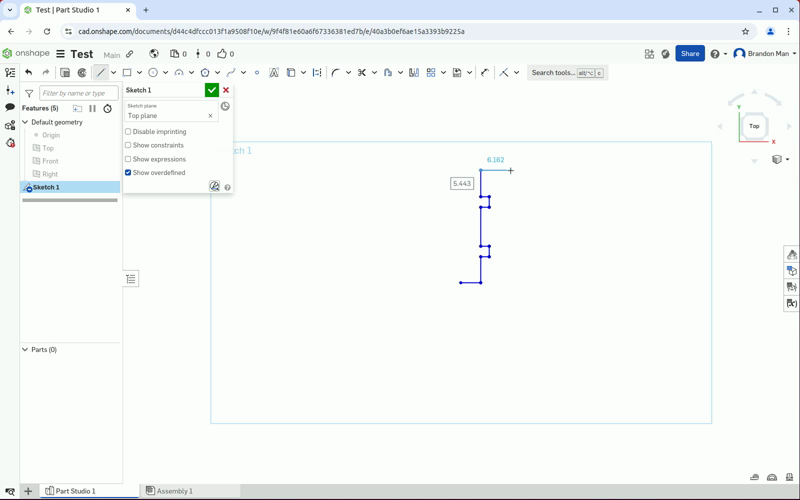
mouse_move(460, 170)
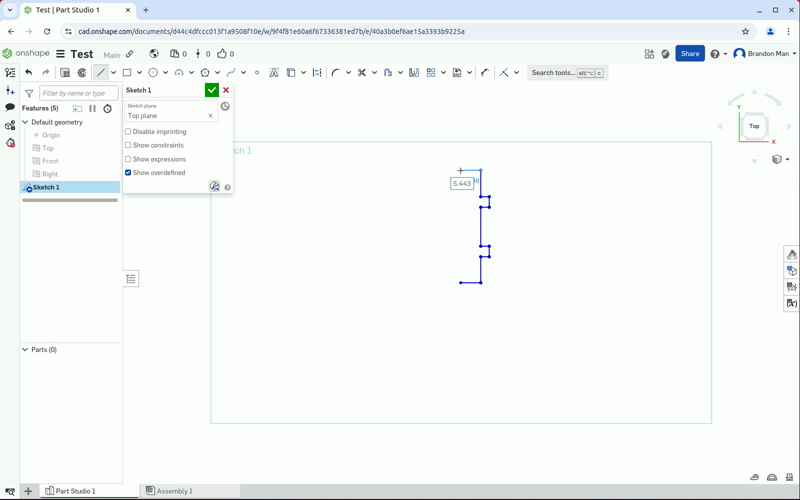
click(460, 170)
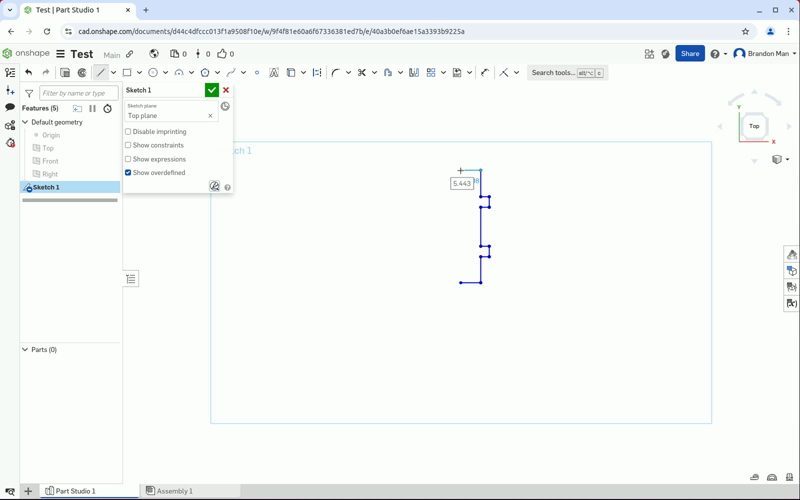
key_up(shift)
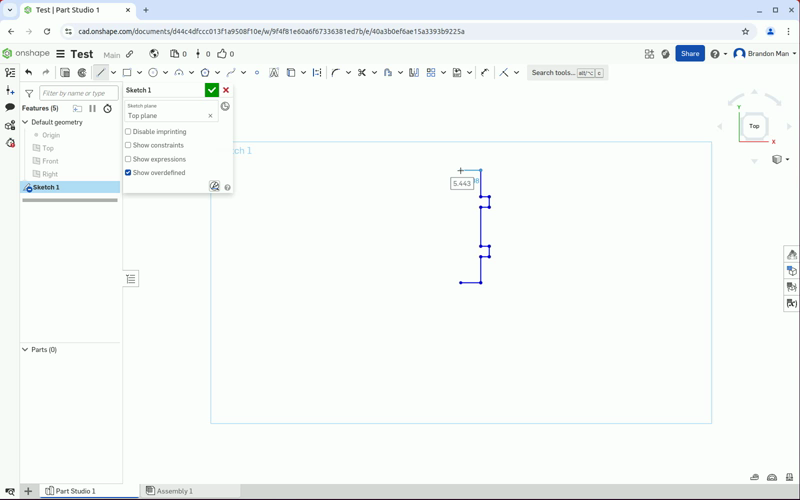
key_down(shift)
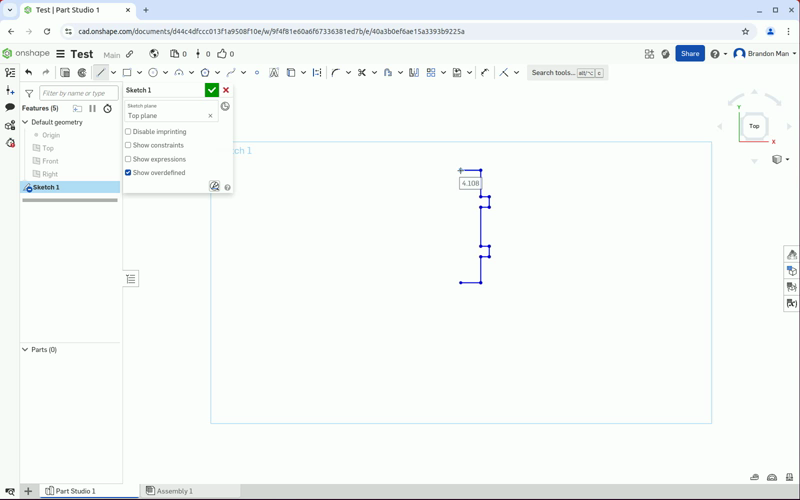
mouse_move(460, 282)
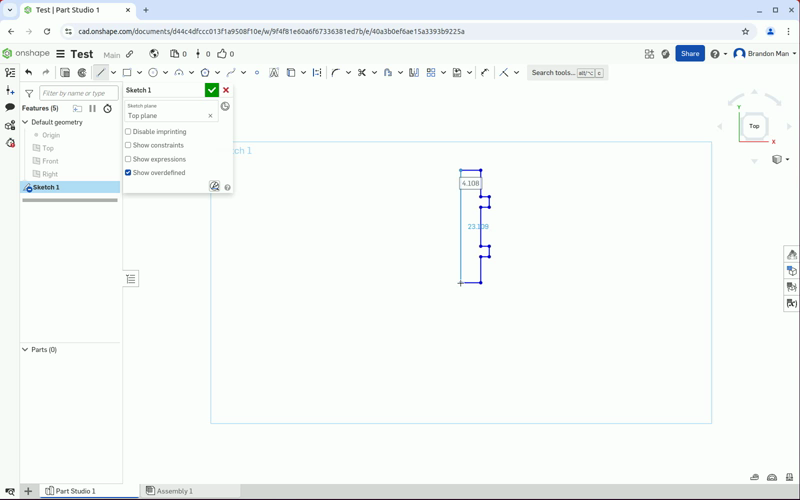
key_up(shift)
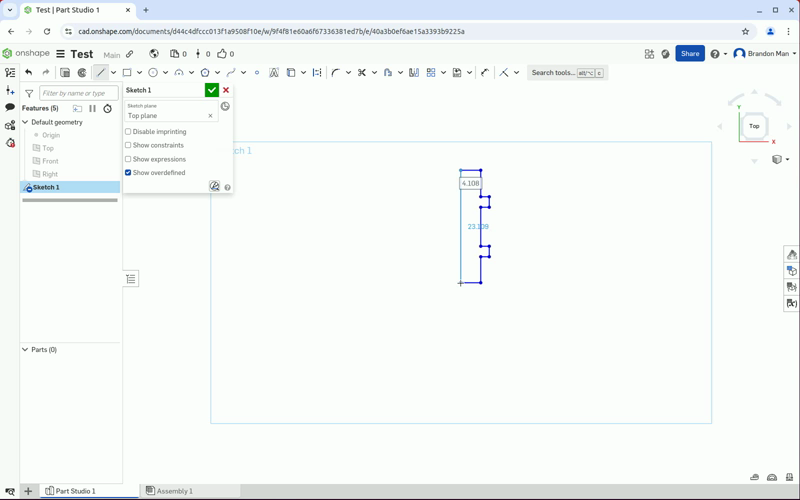
click(460, 282)
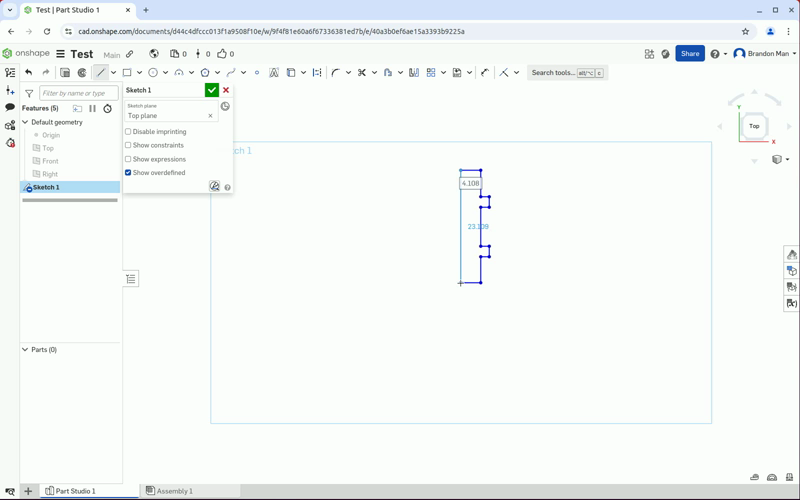
key(esc)
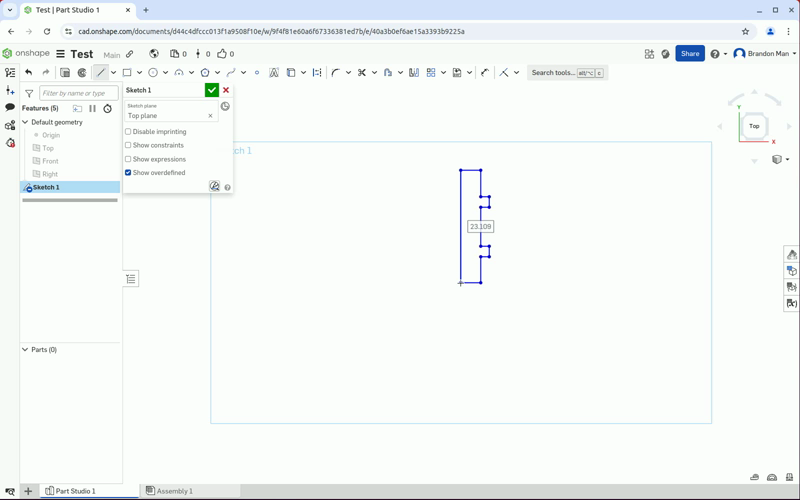
mouse_move(468, 276)
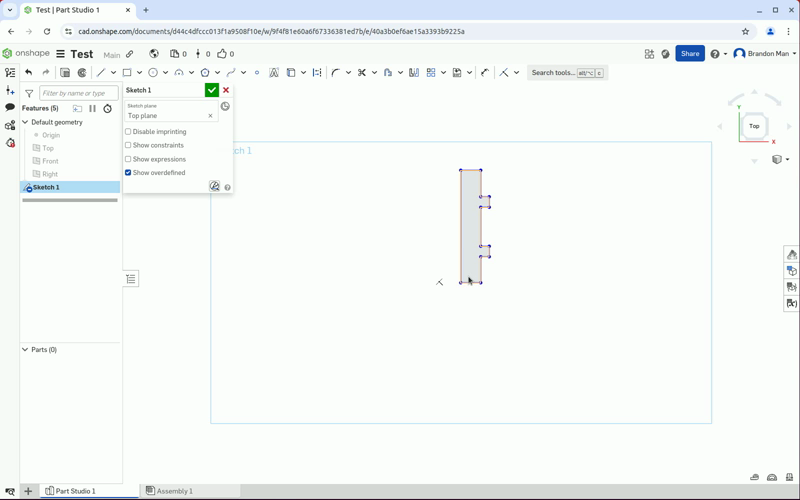
click(468, 276)
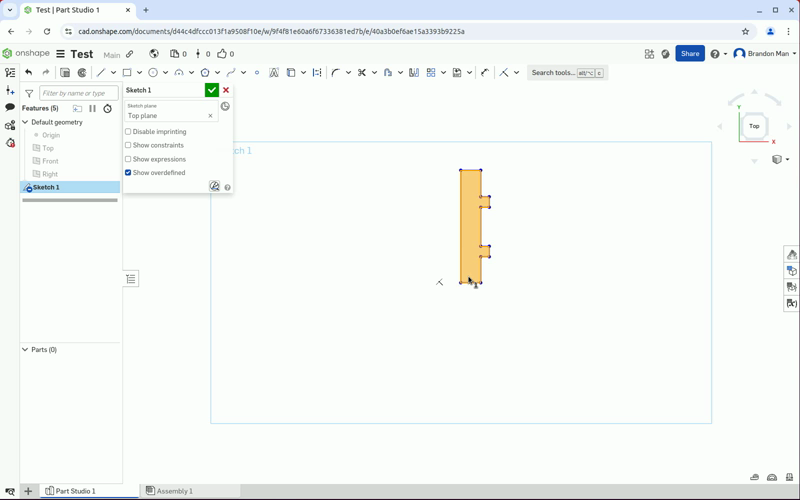
mouse_move(73, 352)
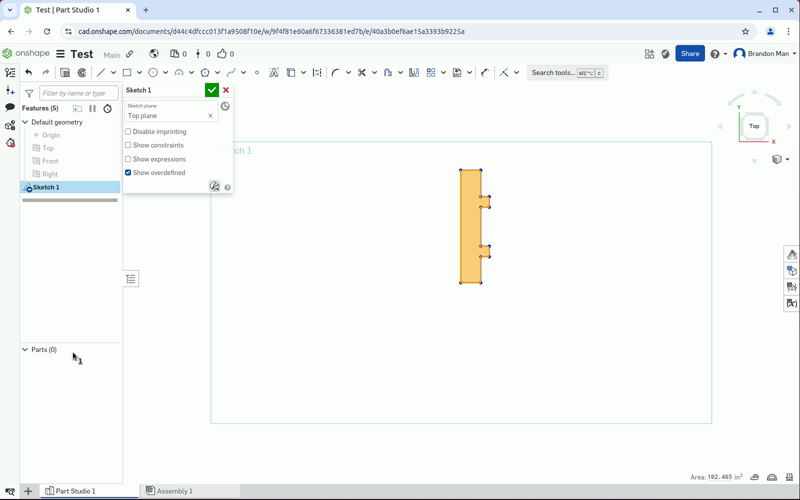
key(shift+y)
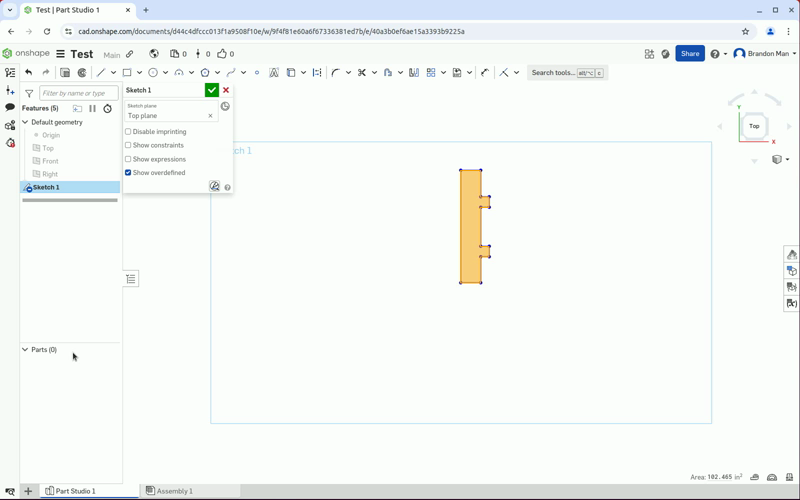
key(shift+e)
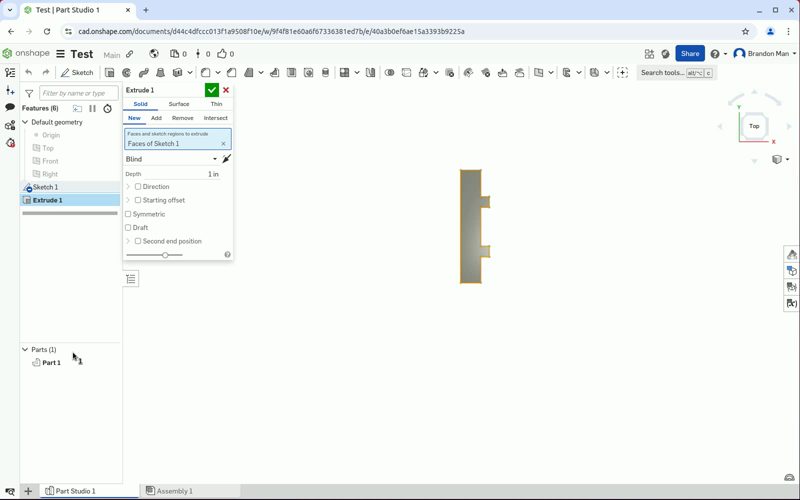
mouse_move(143, 106)
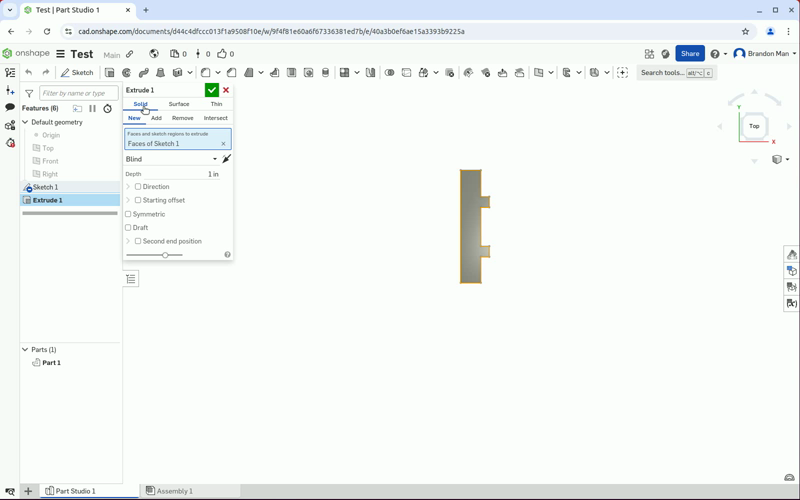
click(143, 106)
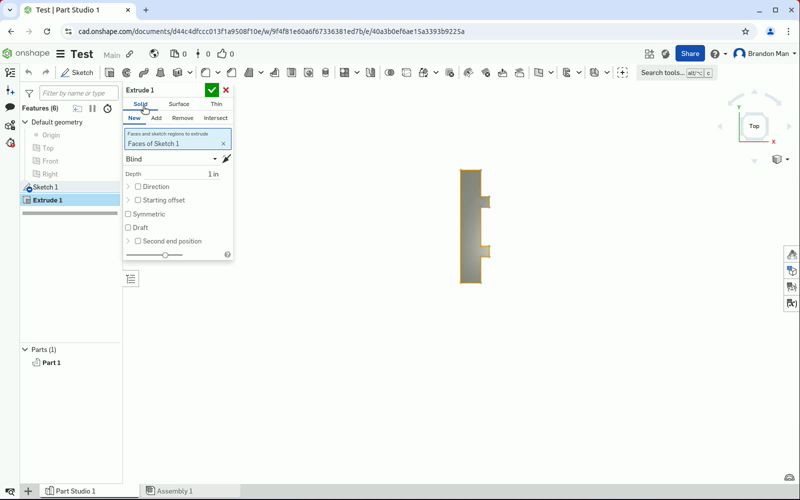
mouse_move(137, 120)
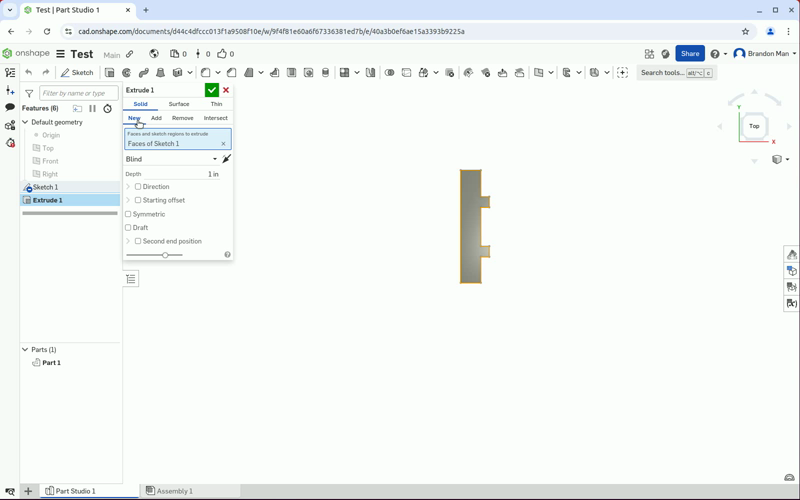
click(137, 120)
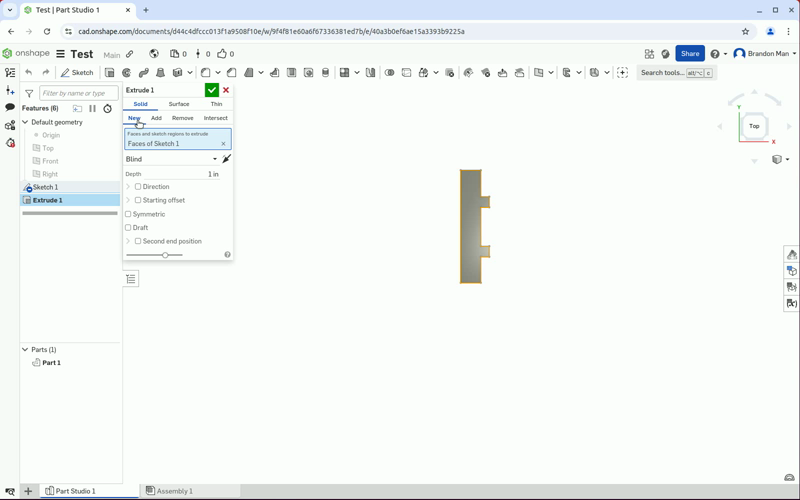
key(tab, 4)
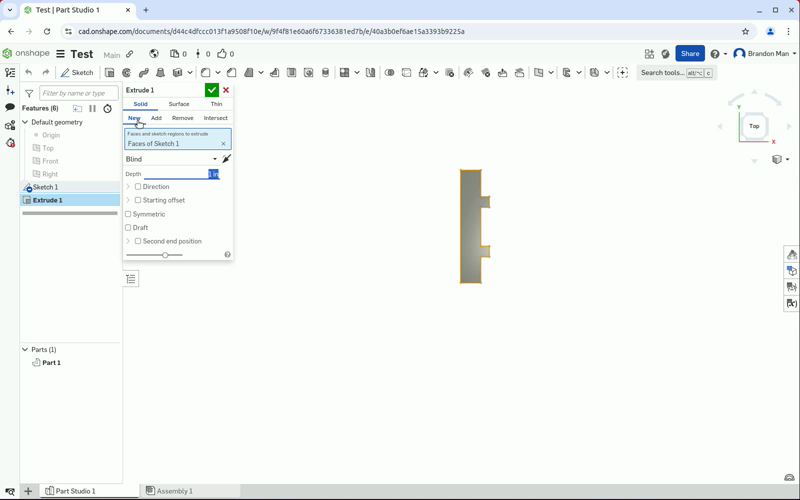
text(0.963)
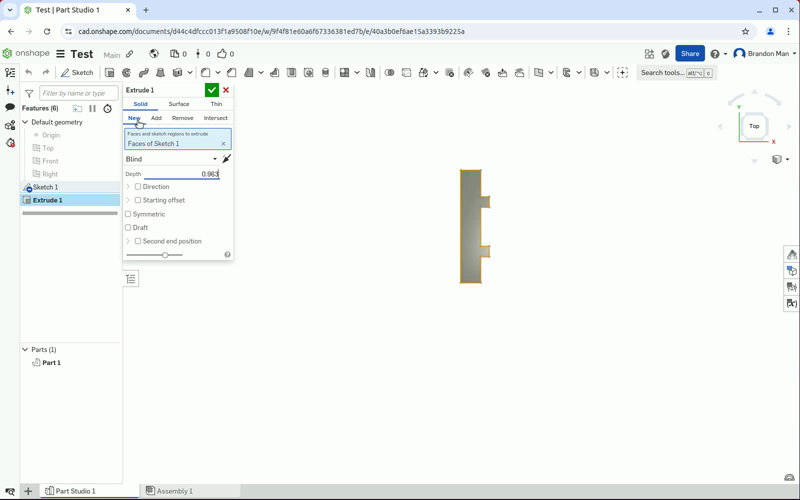
key(enter)
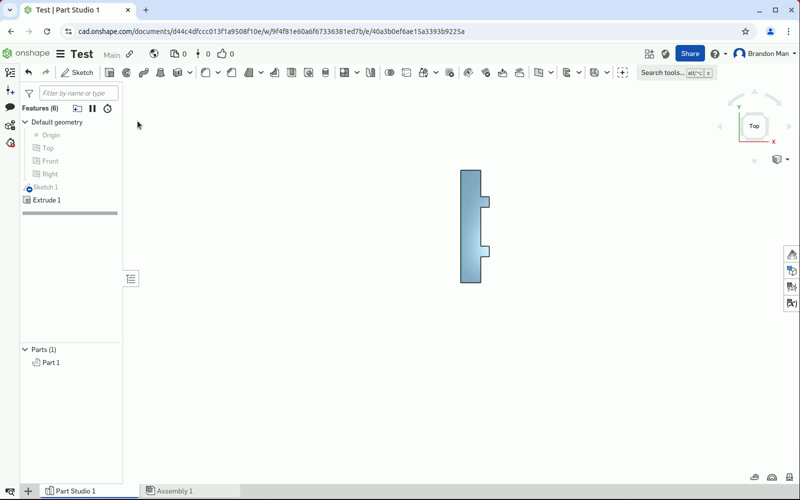
key(shift+h)
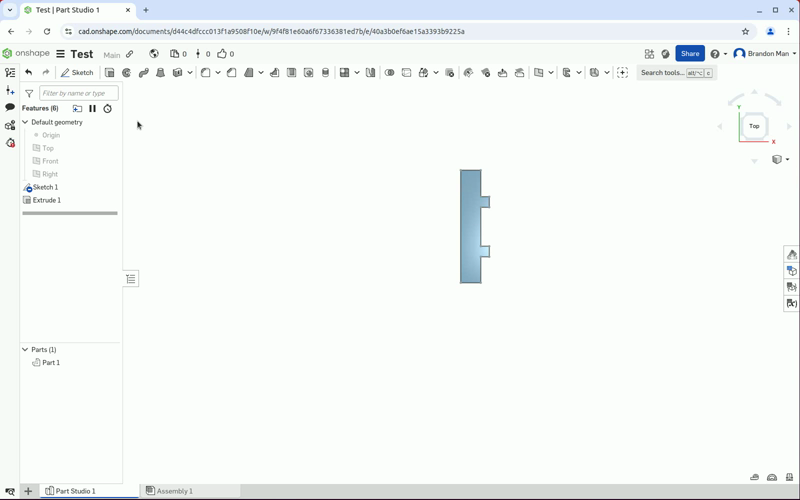
key(shift+h)
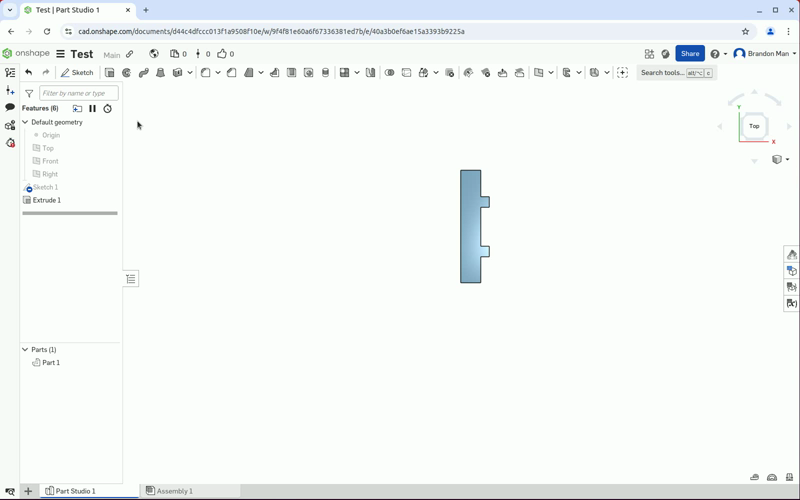
mouse_move(73, 189)
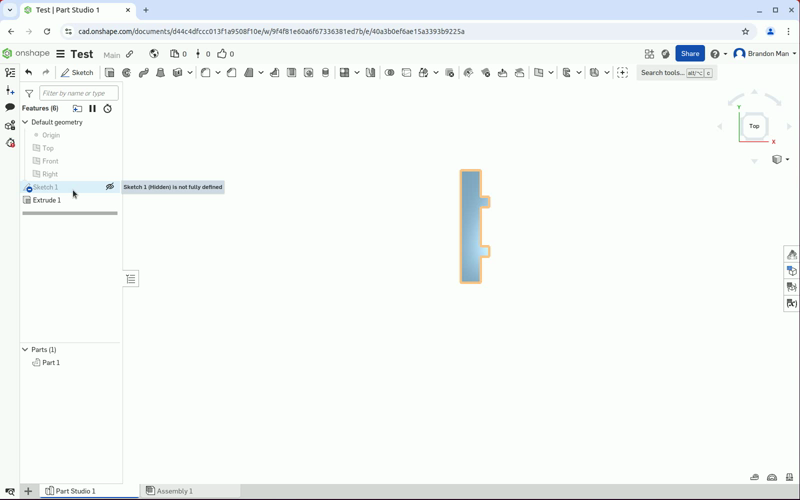
click(73, 189)
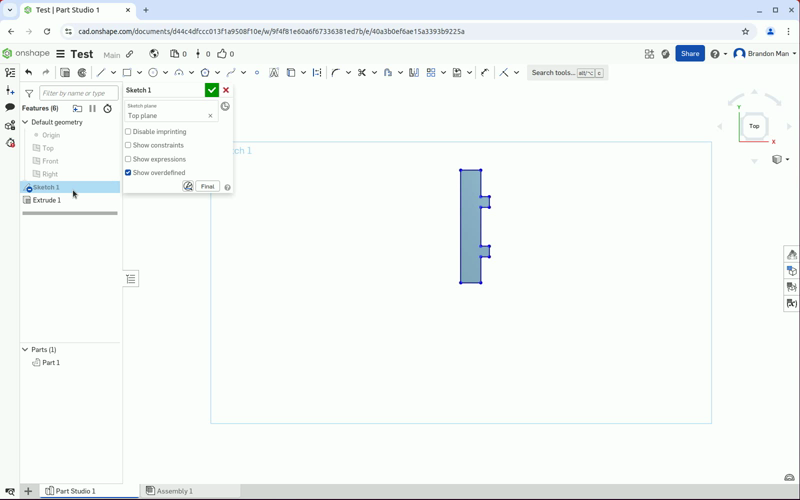
mouse_move(229, 92)
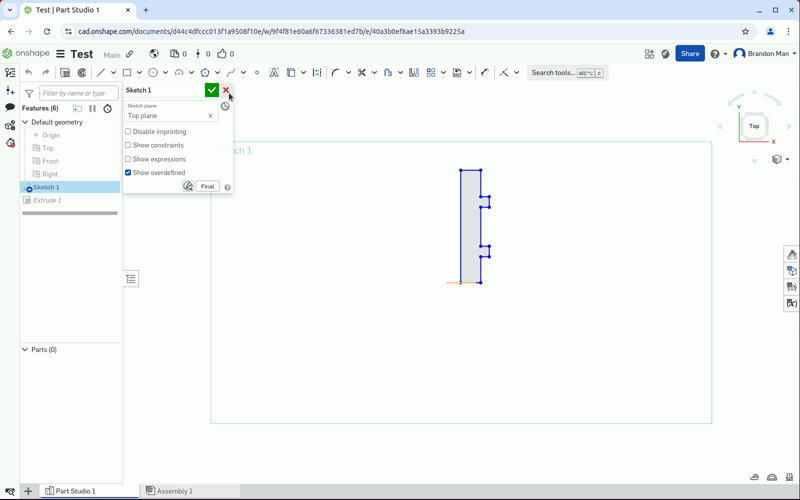
click(229, 92)
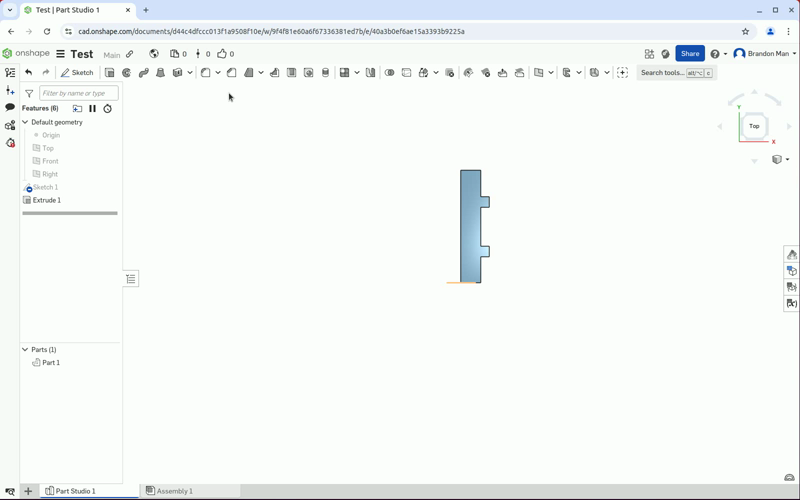
mouse_move(541, 75)
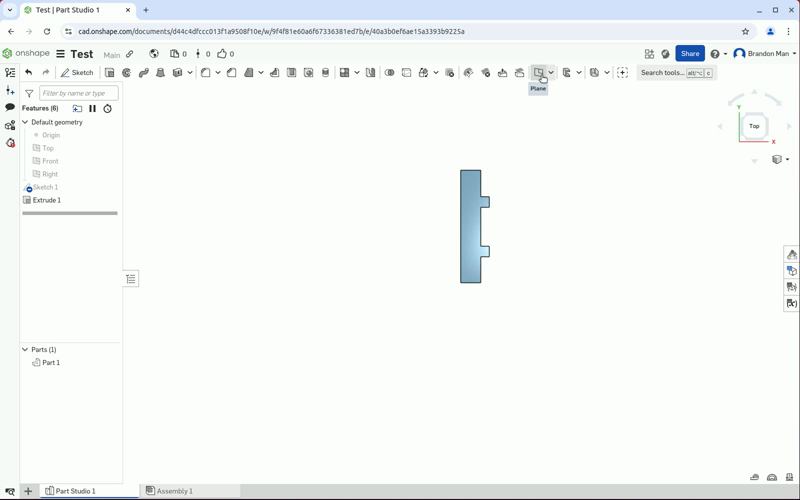
click(541, 75)
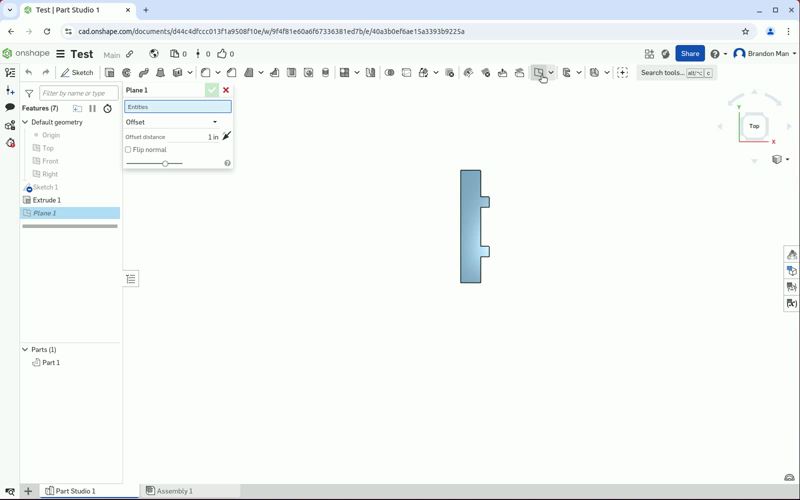
mouse_move(73, 150)
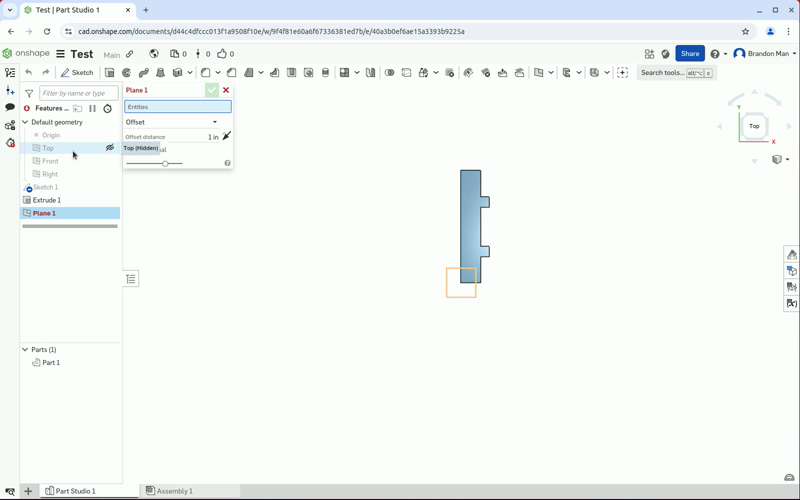
click(73, 150)
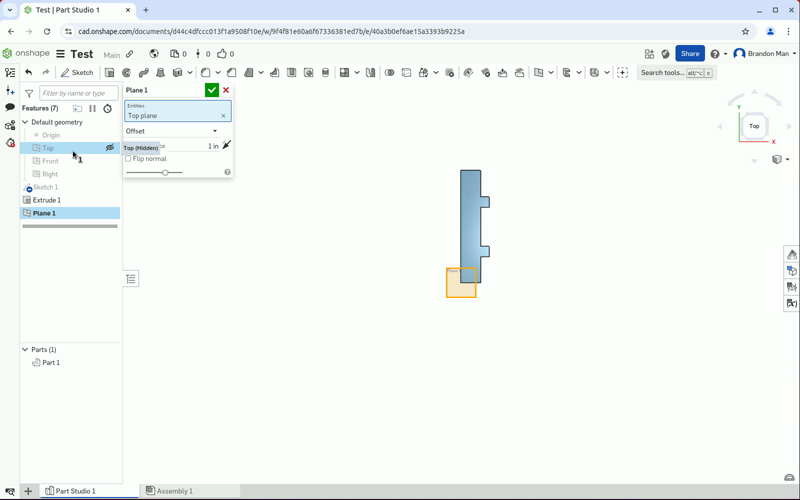
key(tab, 2)
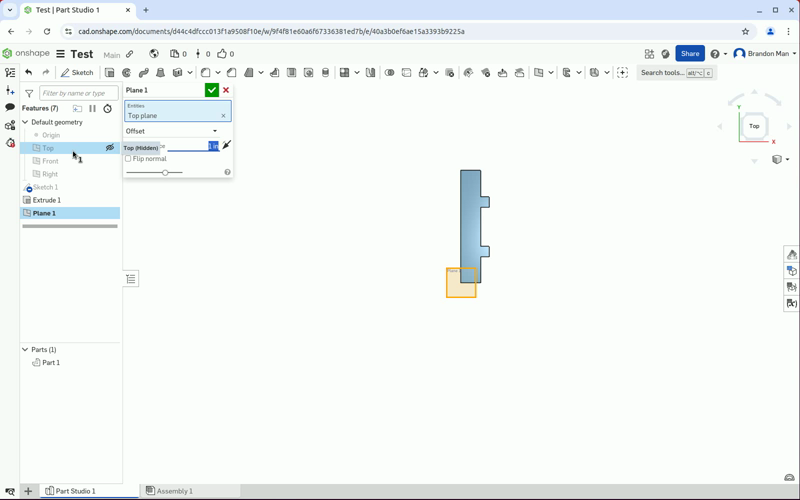
text(0.955)
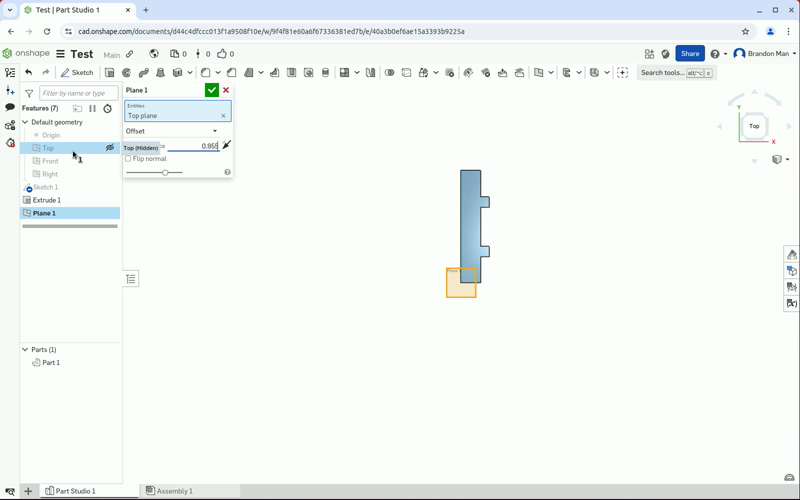
key(enter, 2)
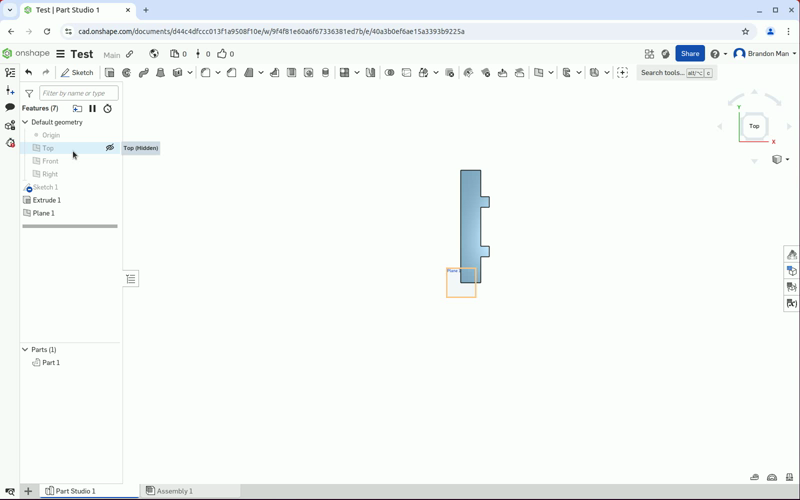
key(shift+s)
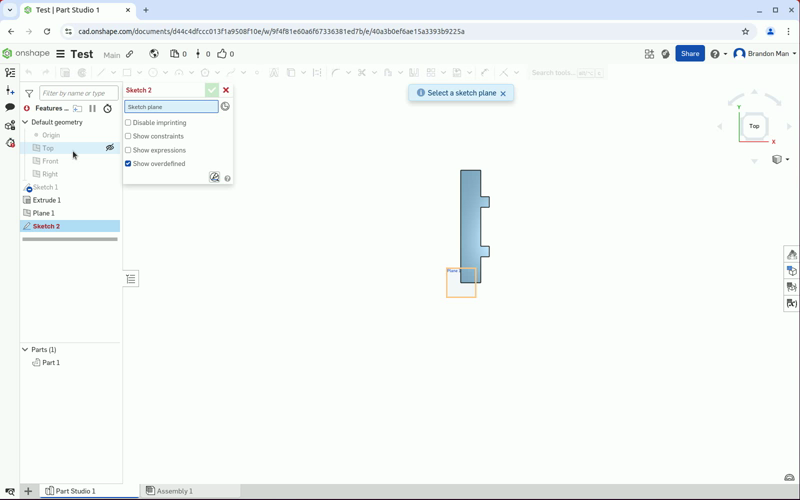
mouse_move(73, 215)
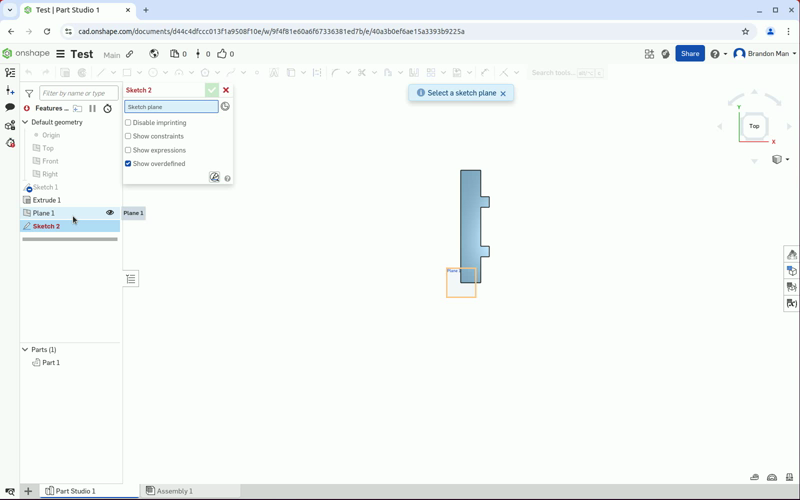
click(73, 215)
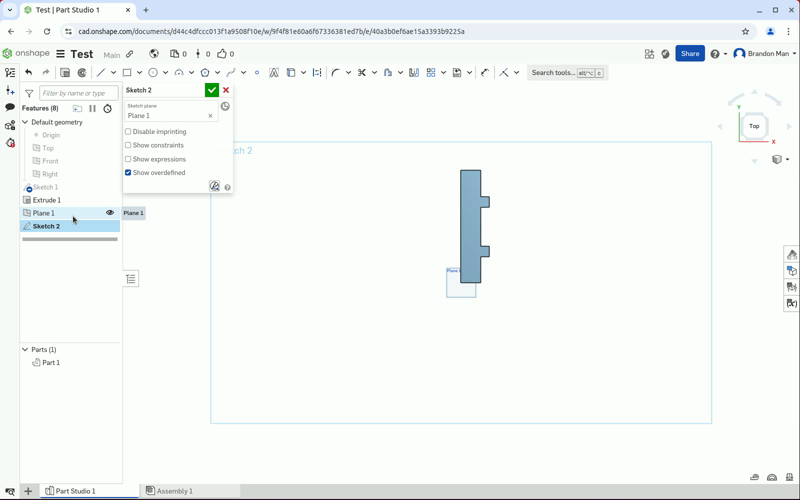
mouse_move(73, 352)
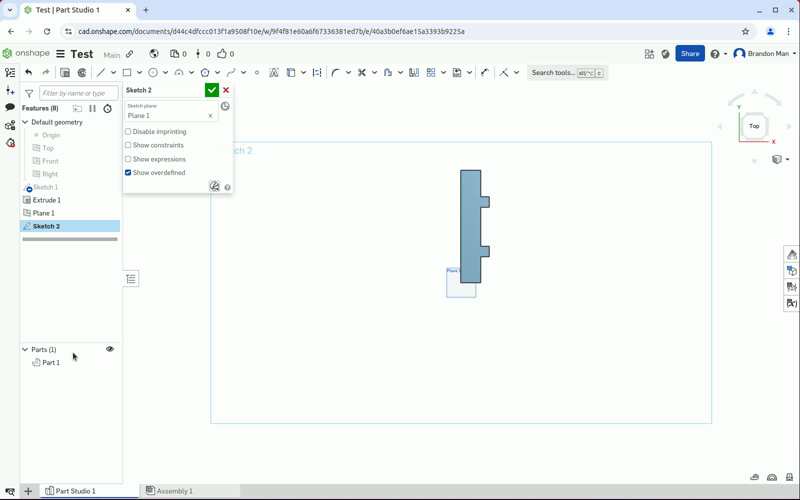
key(y)
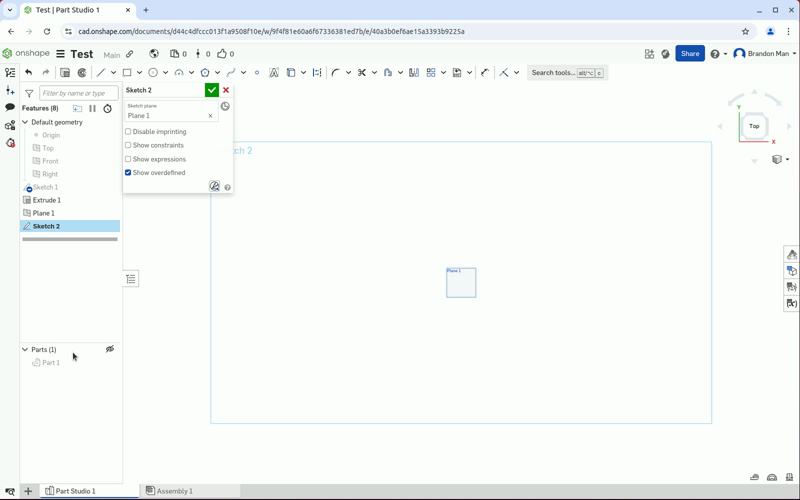
key(c)
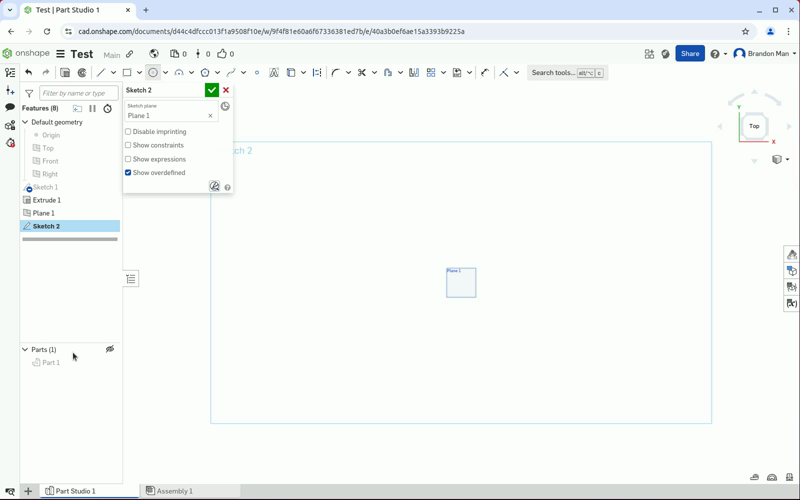
key_down(shift)
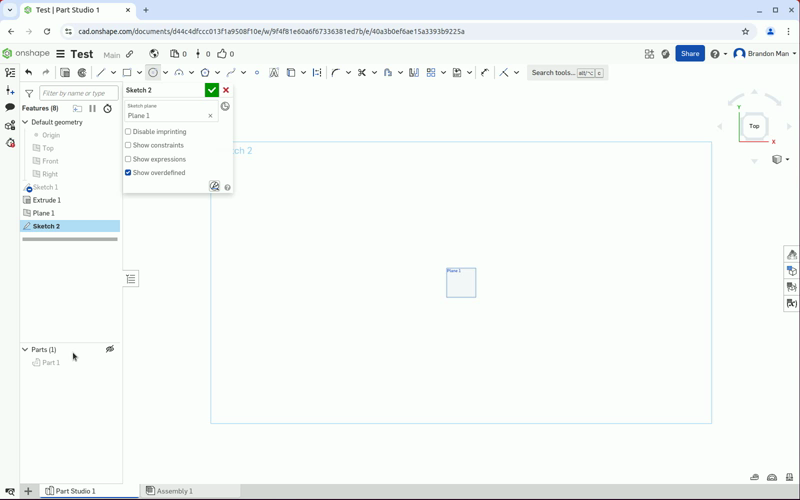
mouse_move(484, 201)
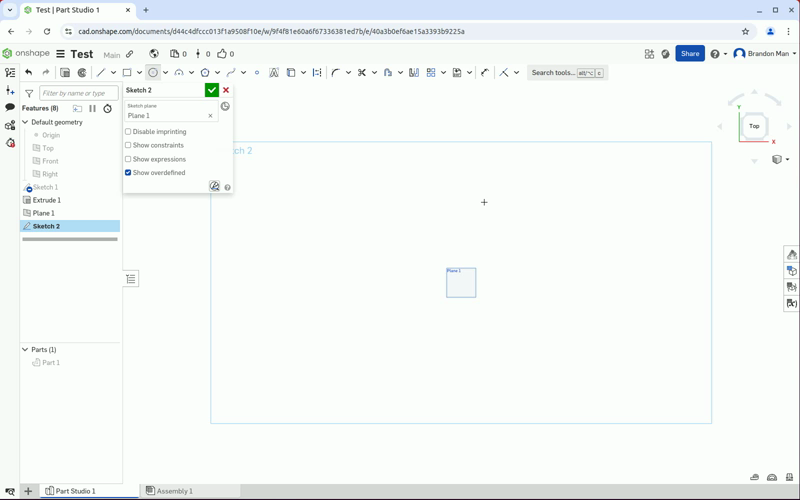
click(484, 201)
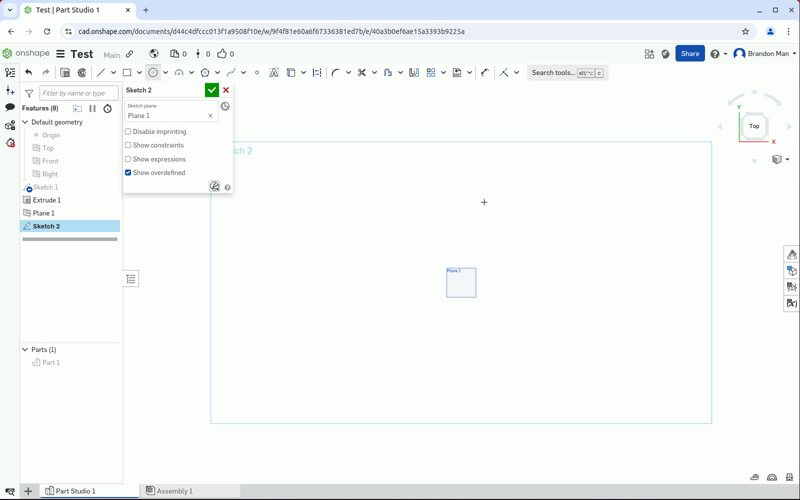
key_up(shift)
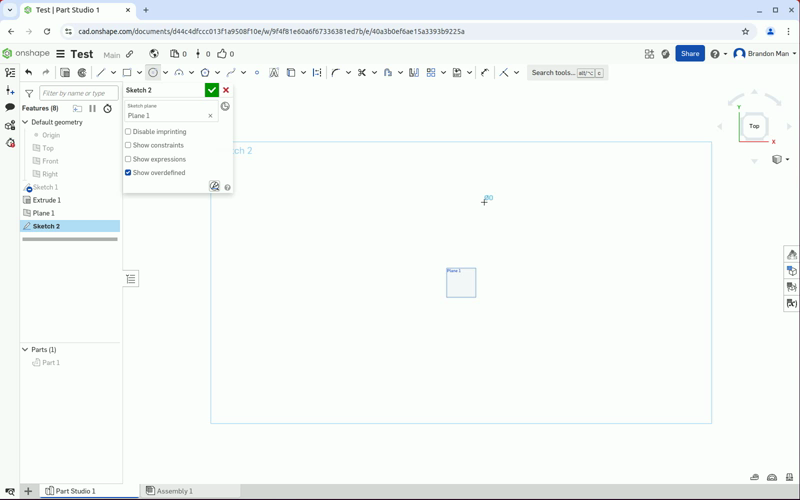
mouse_move(487, 201)
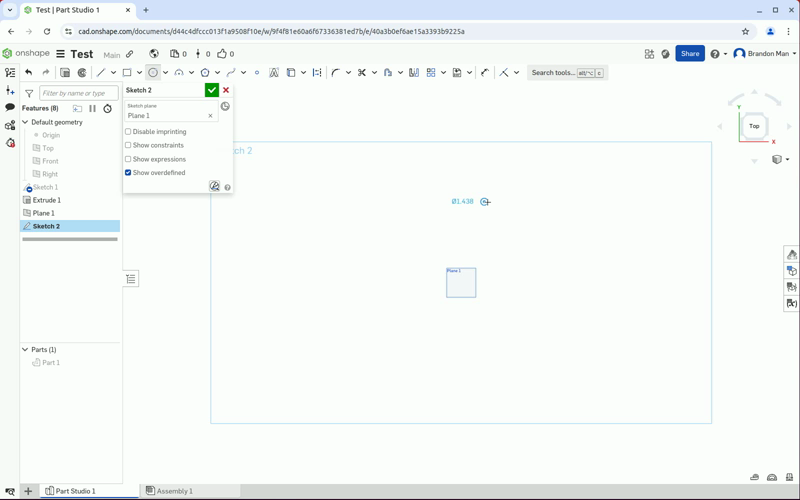
click(487, 201)
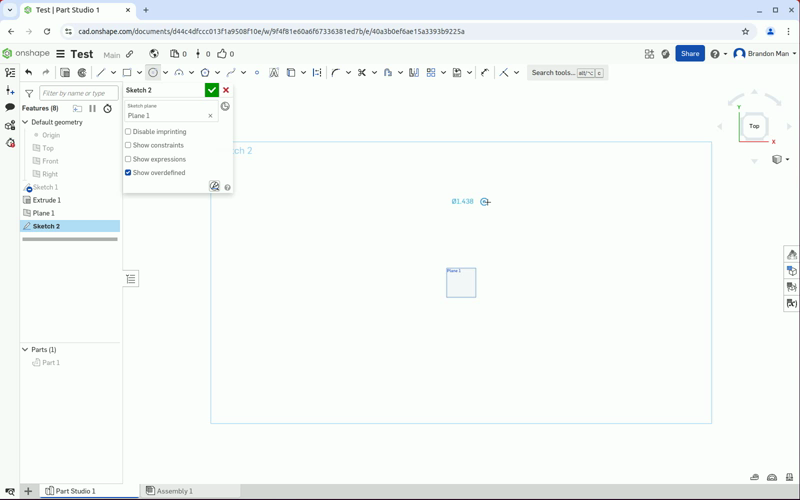
key(esc)
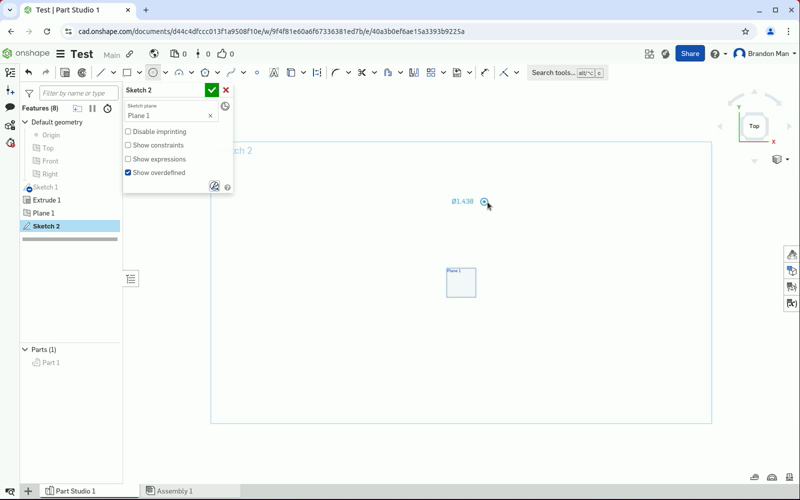
mouse_move(485, 199)
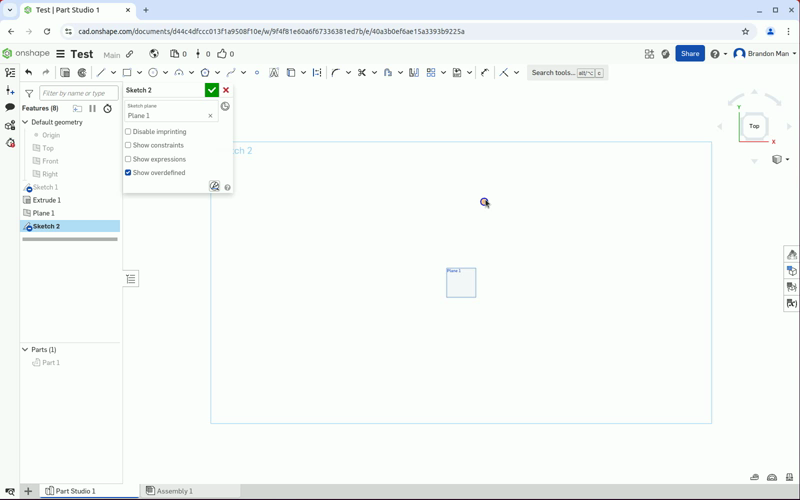
scroll(6)
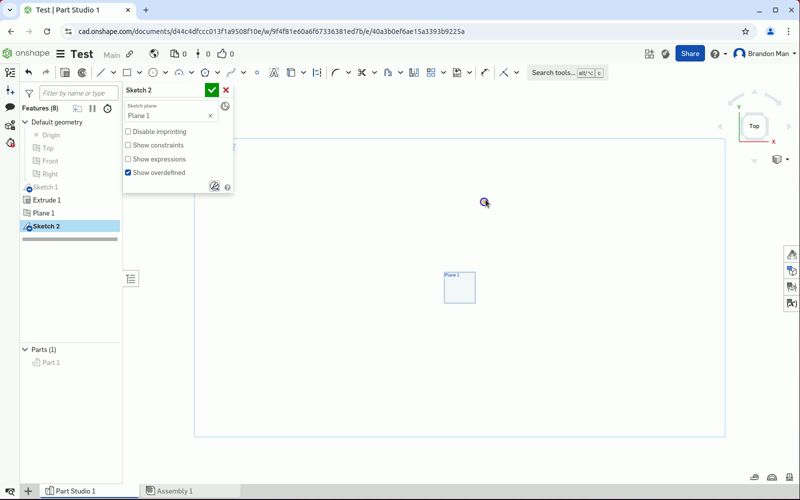
scroll(6)
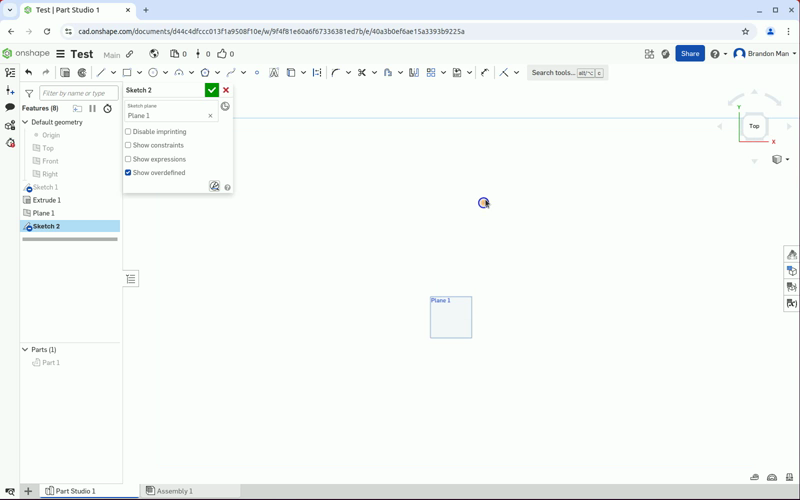
scroll(6)
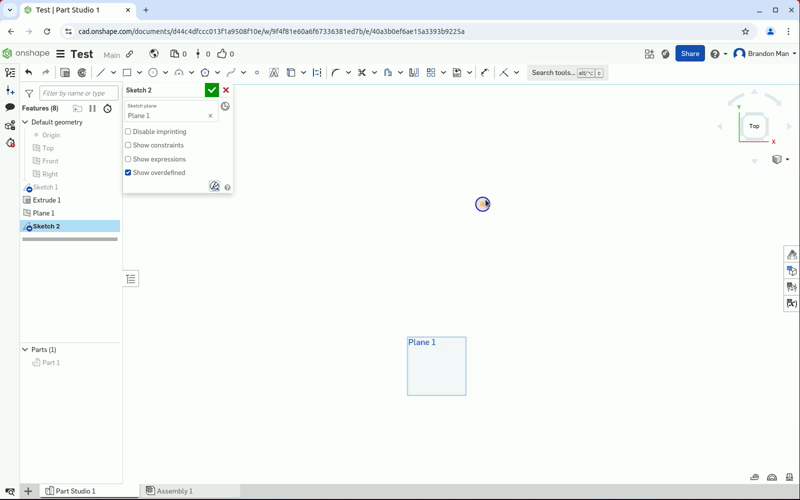
scroll(6)
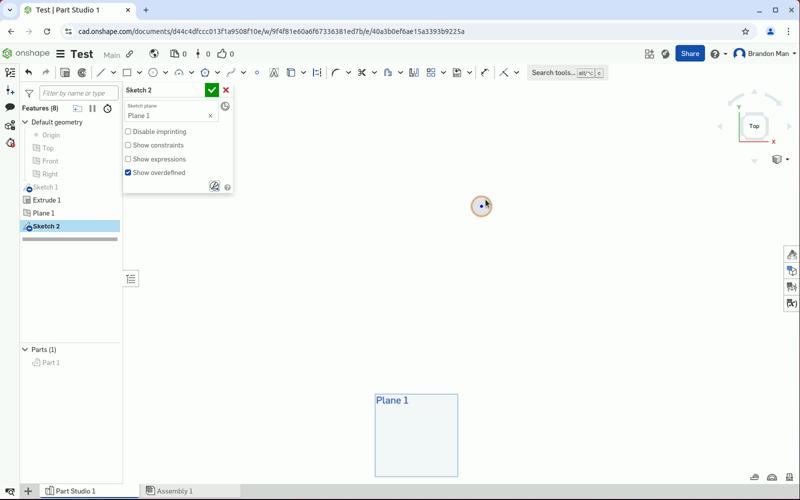
scroll(6)
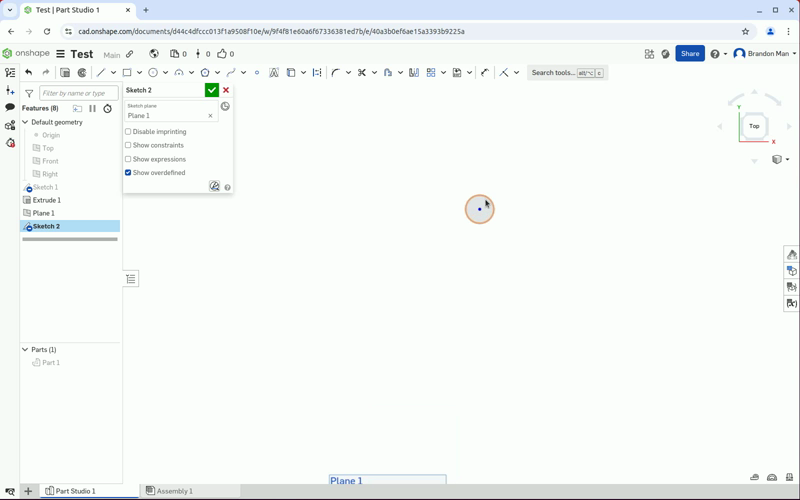
scroll(6)
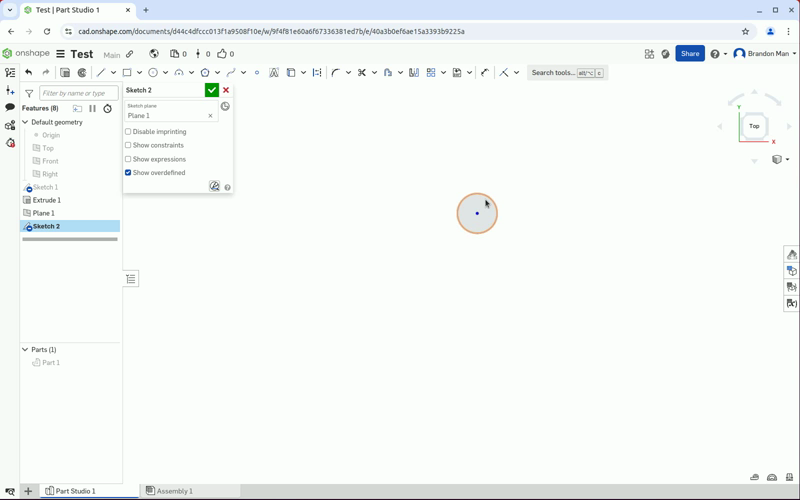
scroll(6)
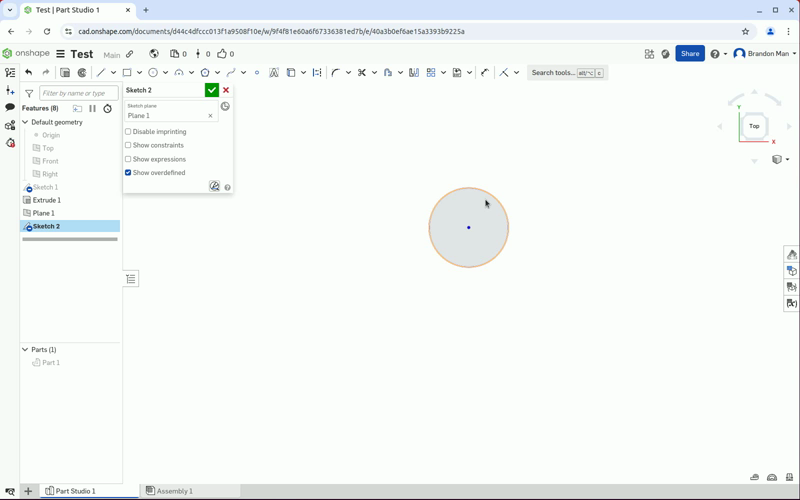
click(485, 199)
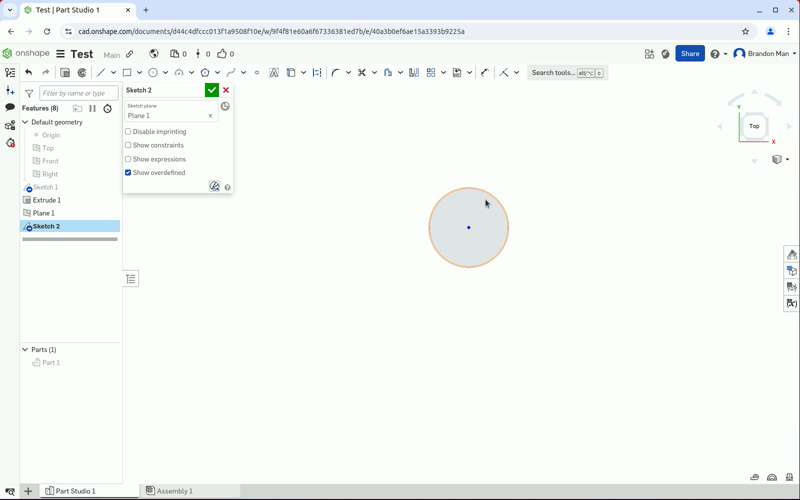
scroll(-6)
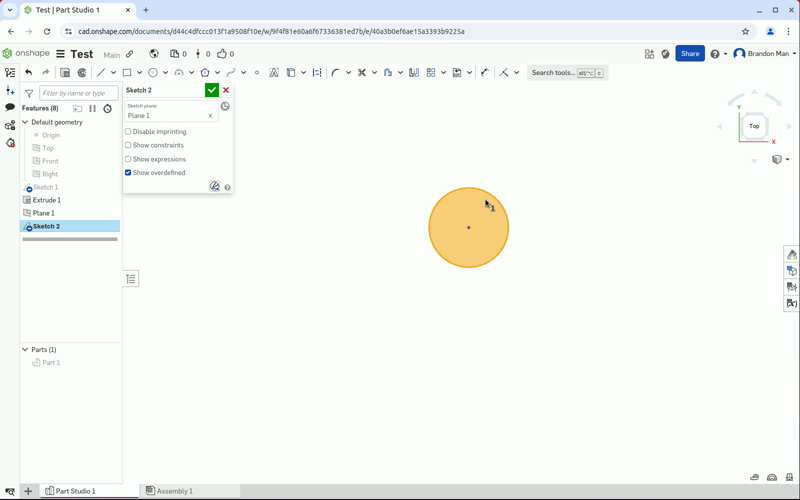
scroll(-6)
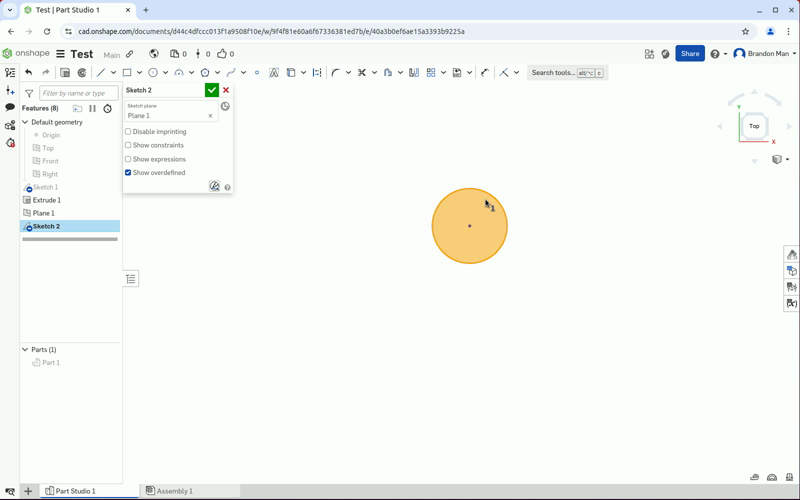
scroll(-6)
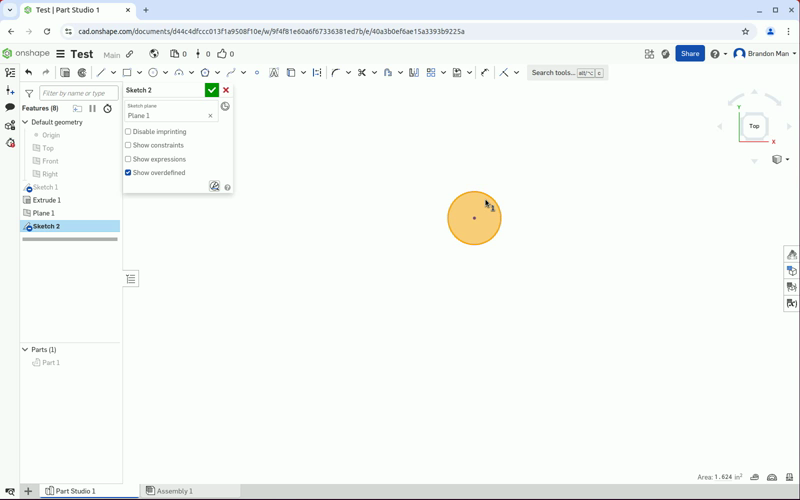
scroll(-6)
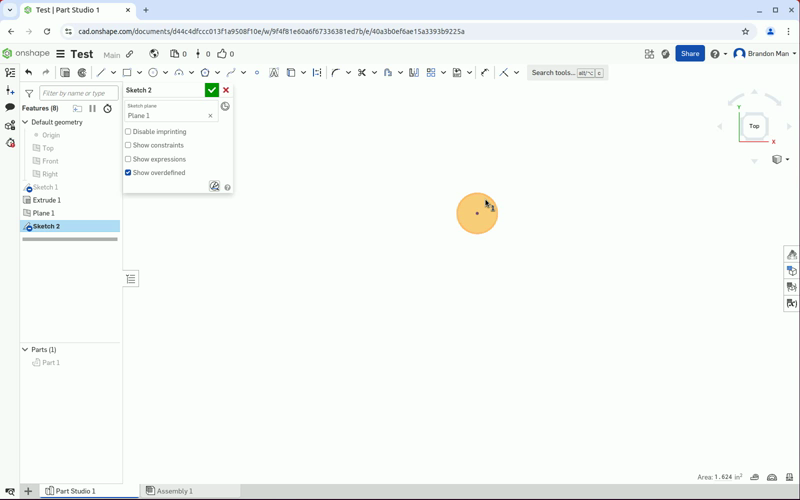
scroll(-6)
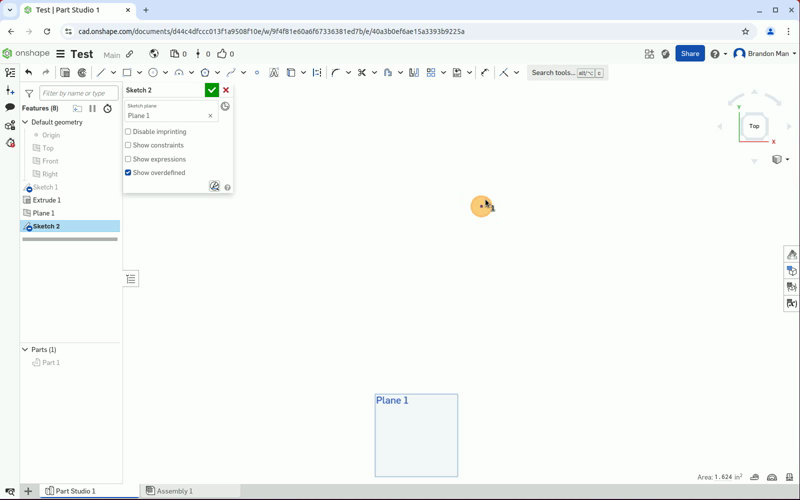
scroll(-6)
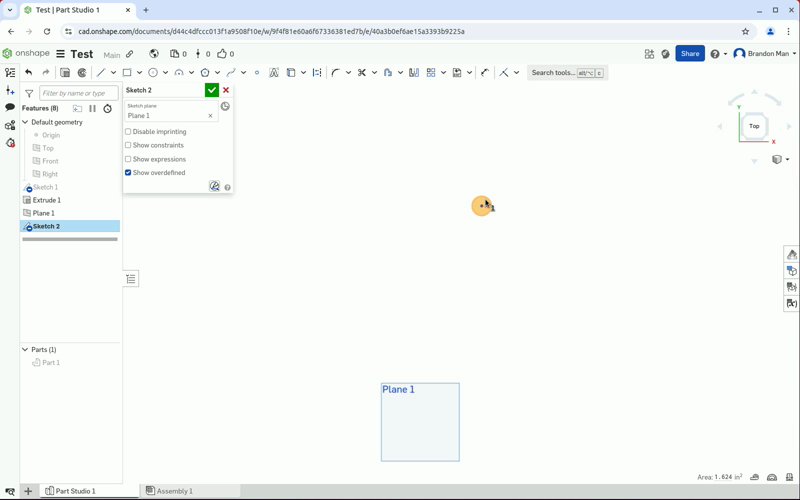
scroll(-6)
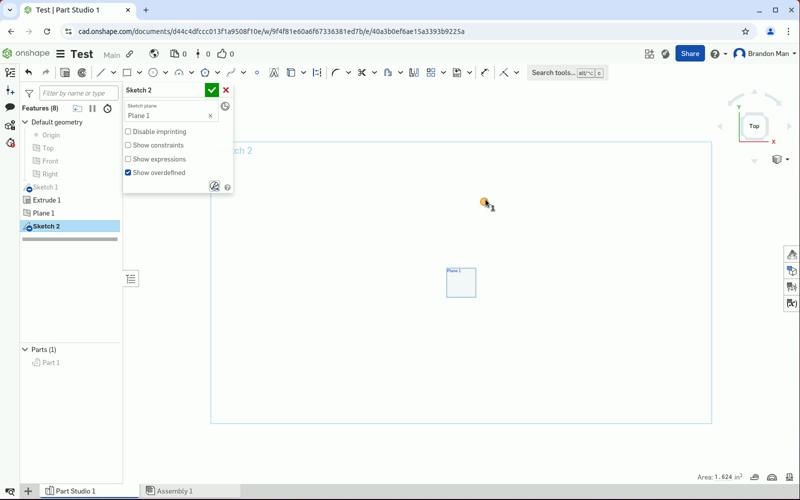
mouse_move(73, 352)
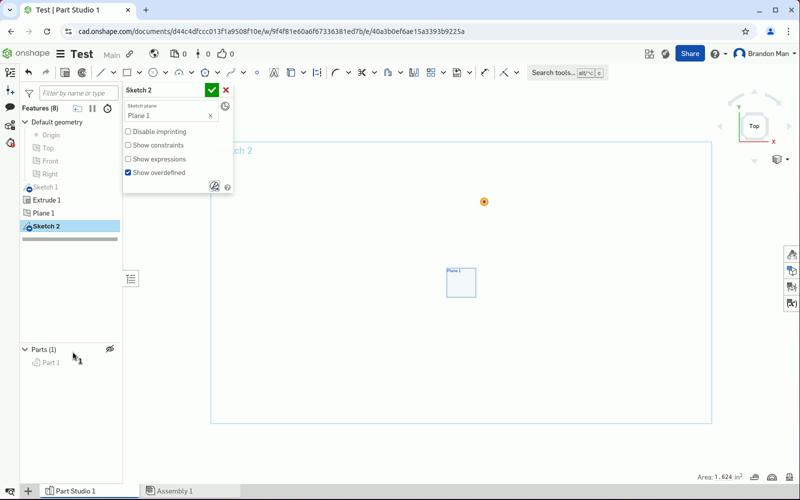
key(shift+y)
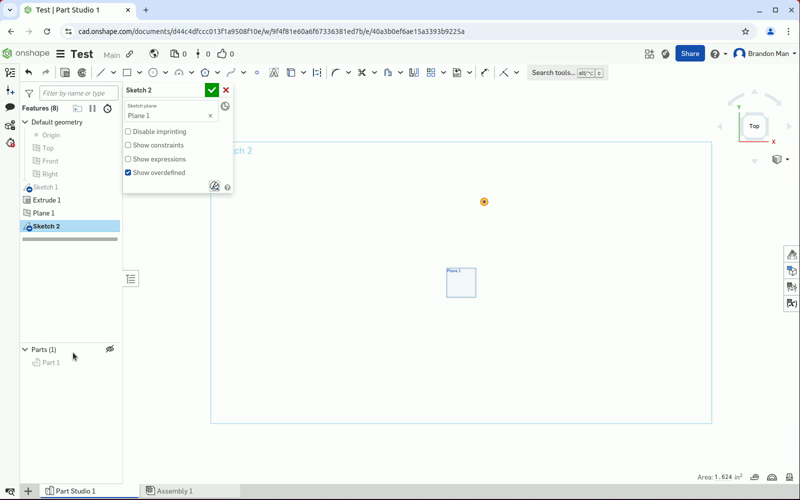
key(shift+e)
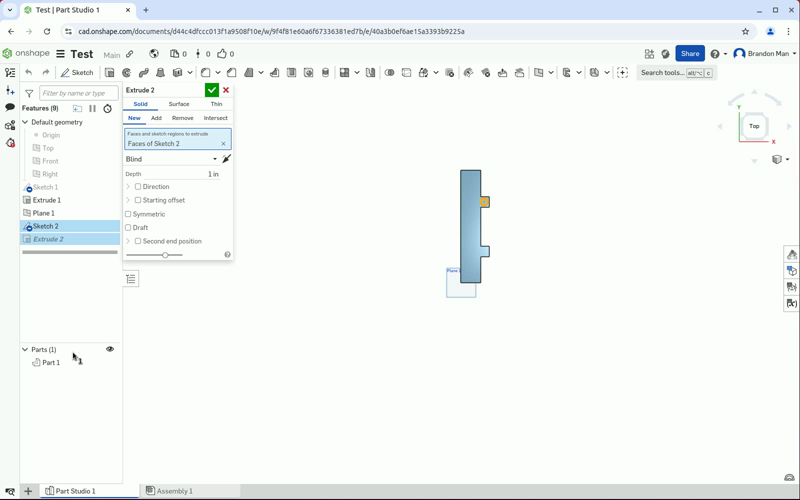
mouse_move(143, 106)
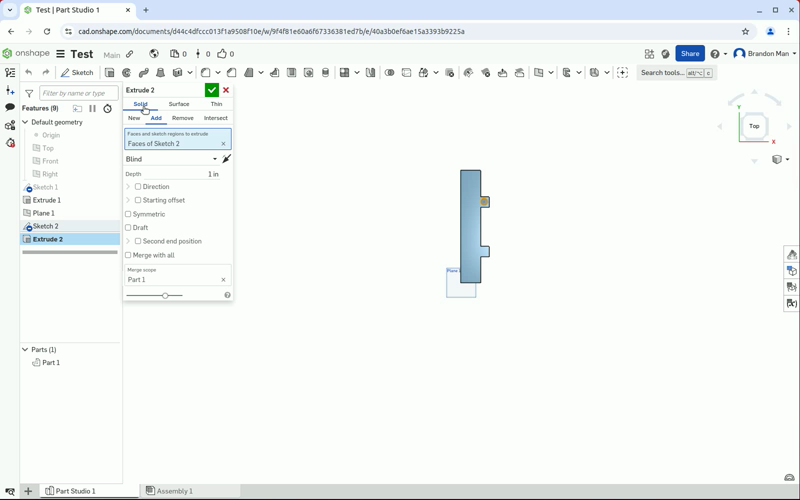
click(143, 106)
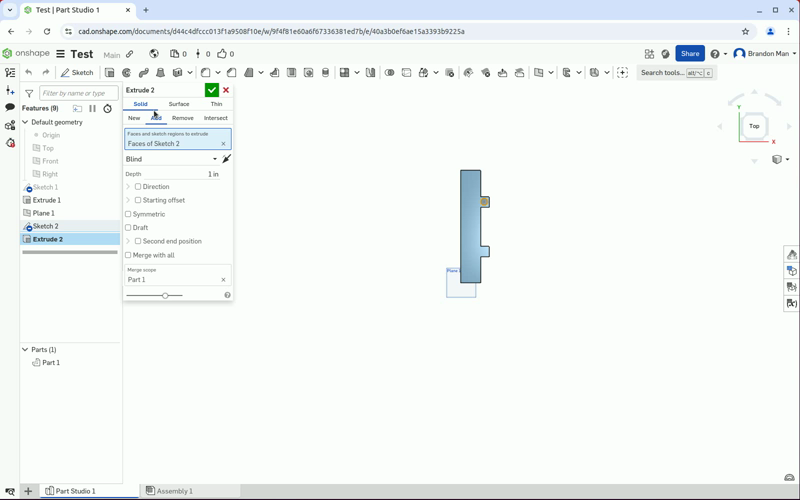
mouse_move(186, 120)
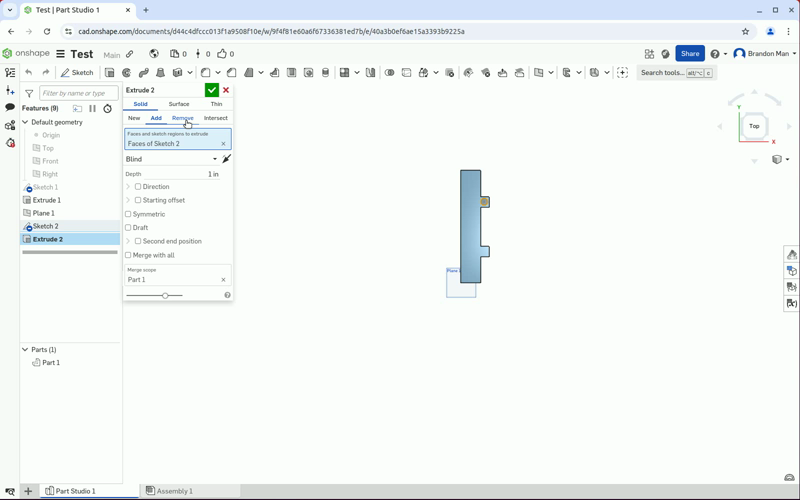
click(186, 120)
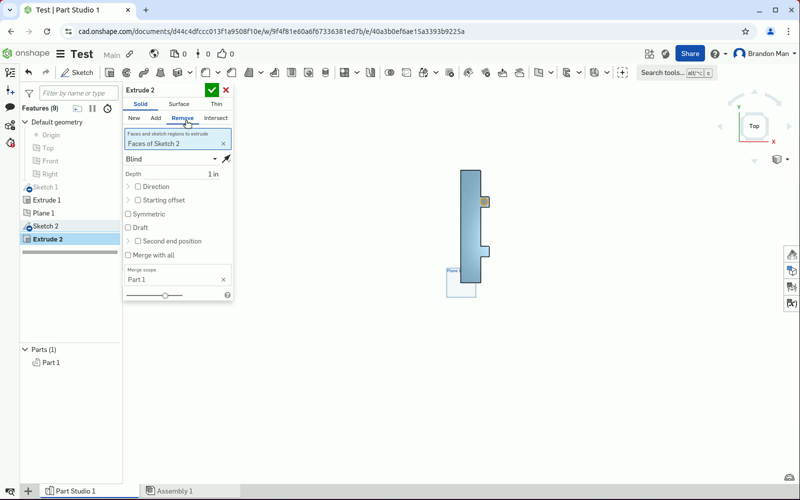
key(tab, 4)
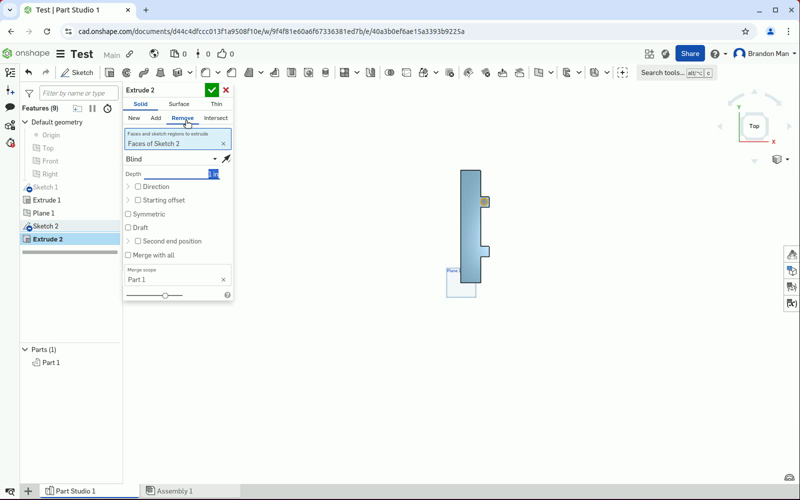
text(8.425)
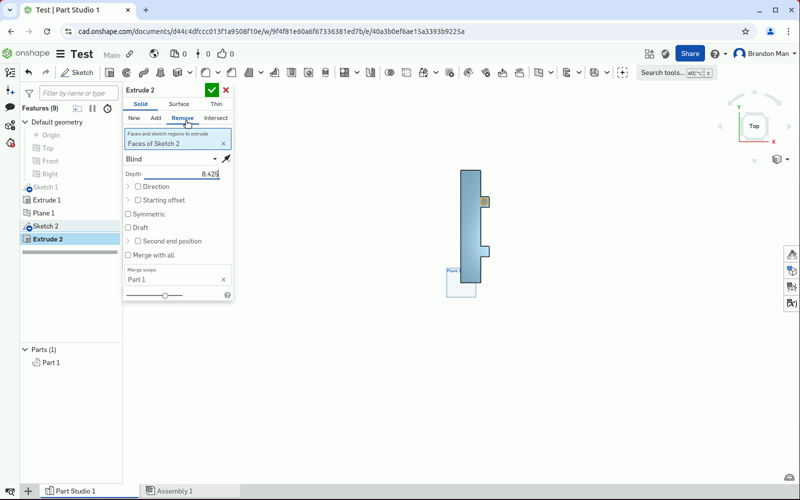
key(tab, 6)
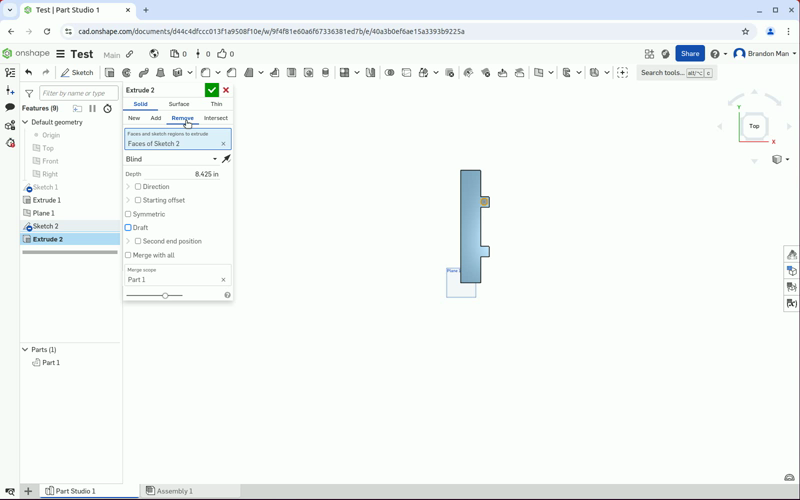
key(space)
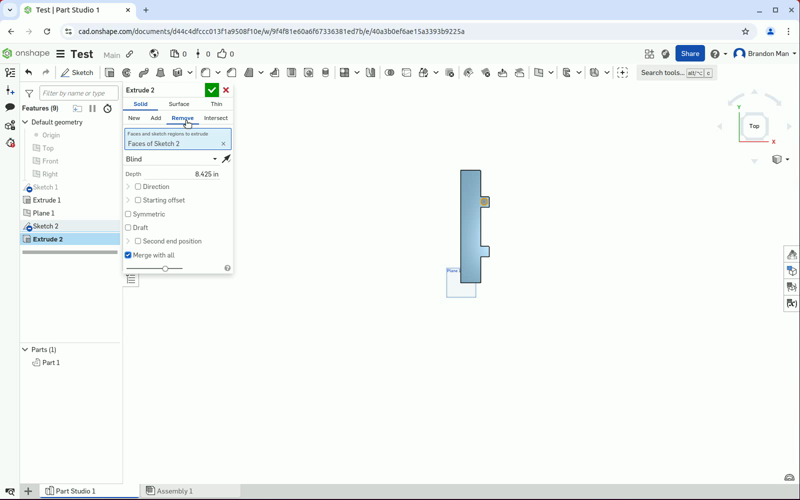
key(enter)
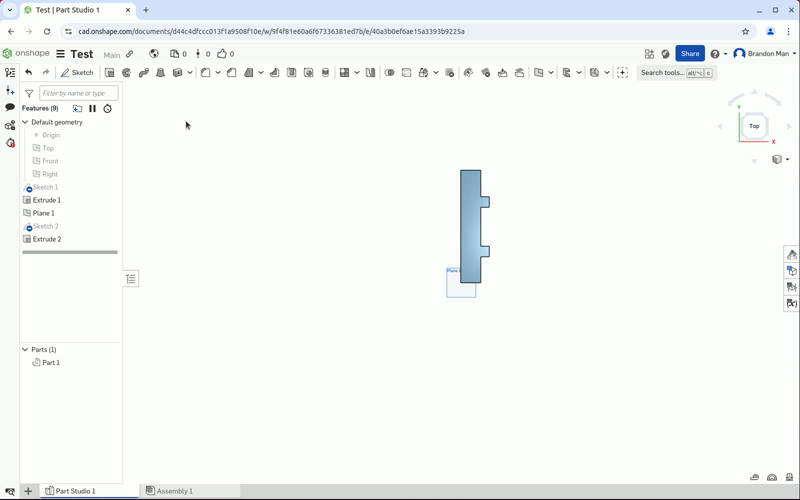
key(shift+h)
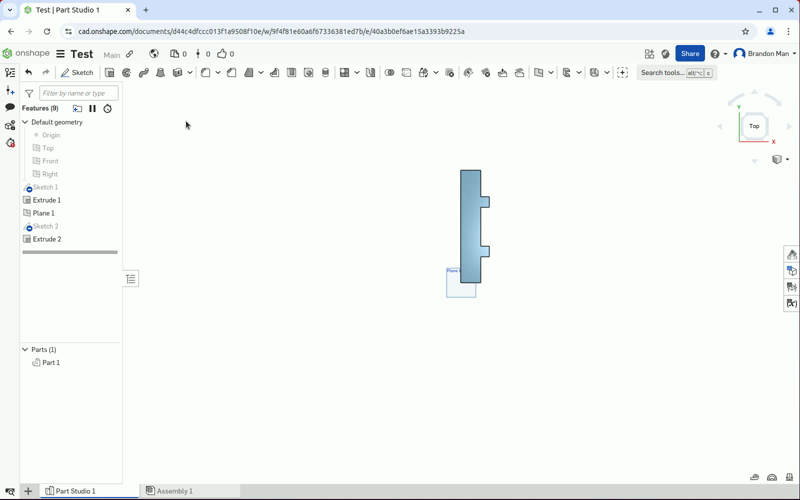
key(shift+h)
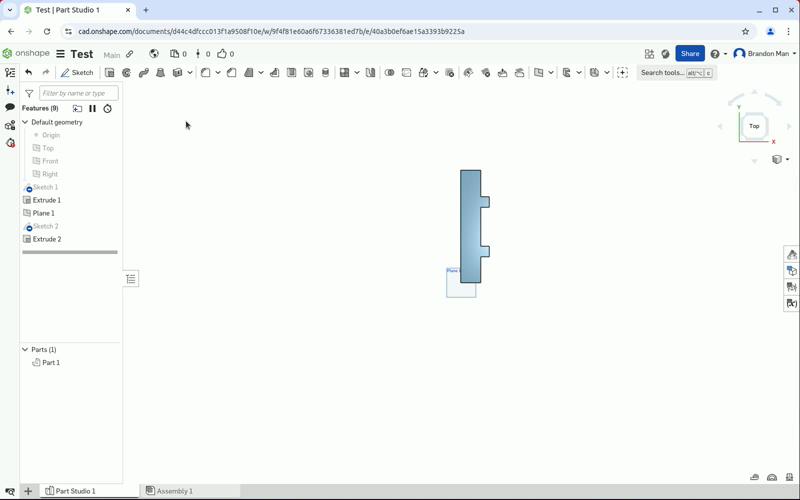
mouse_move(73, 189)
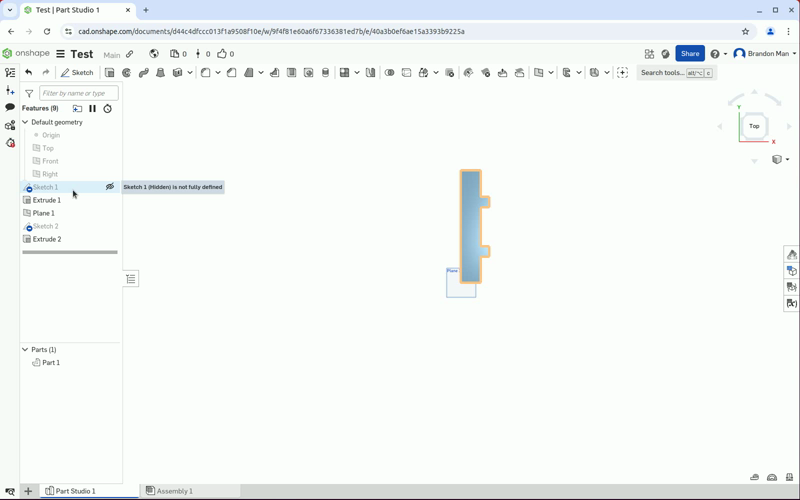
click(73, 189)
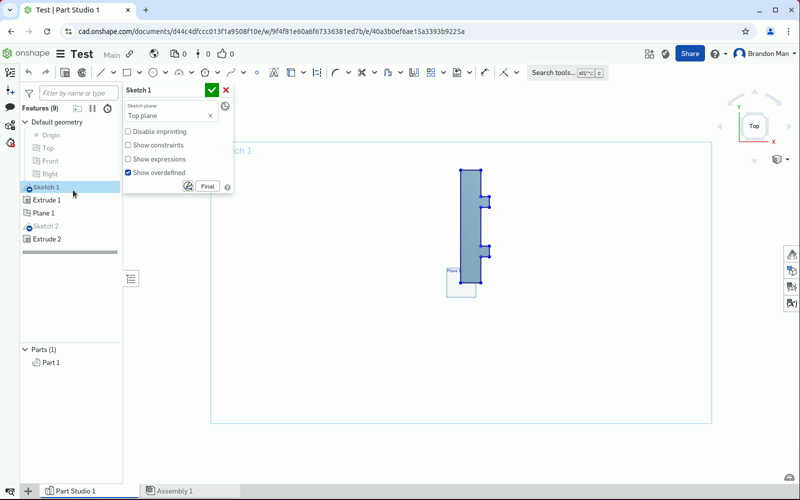
mouse_move(229, 92)
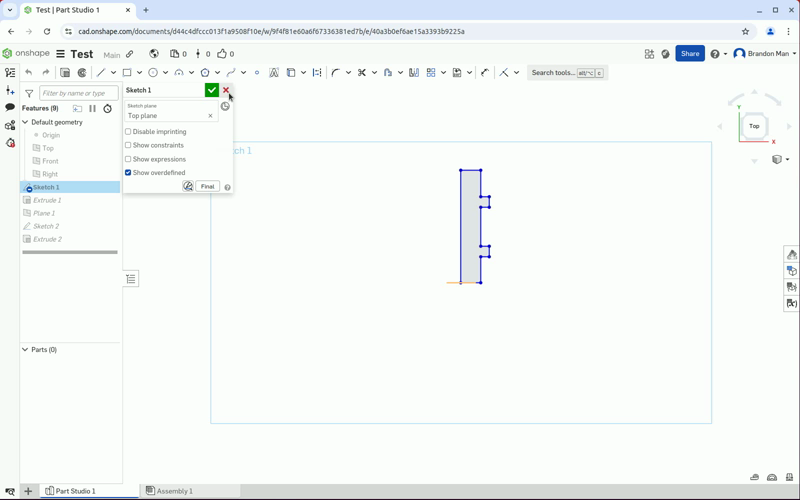
click(229, 92)
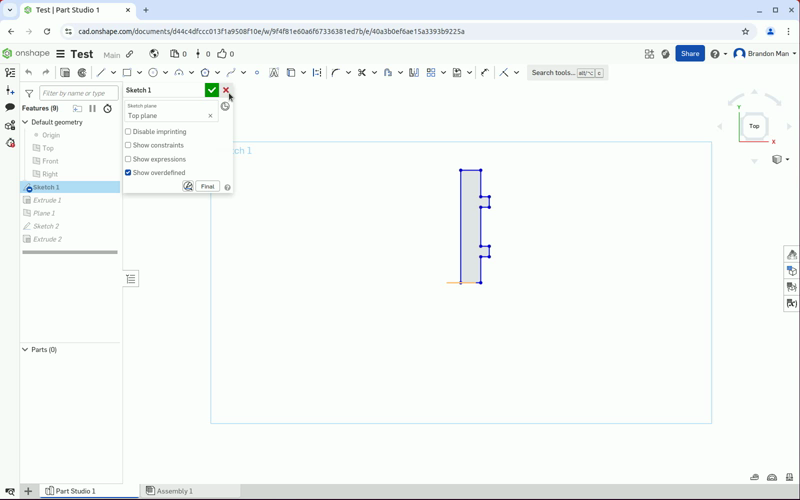
key(shift+s)
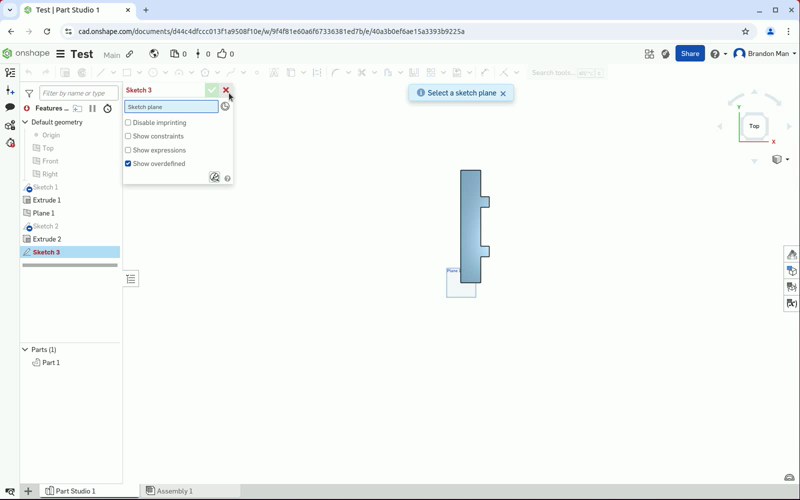
mouse_move(73, 215)
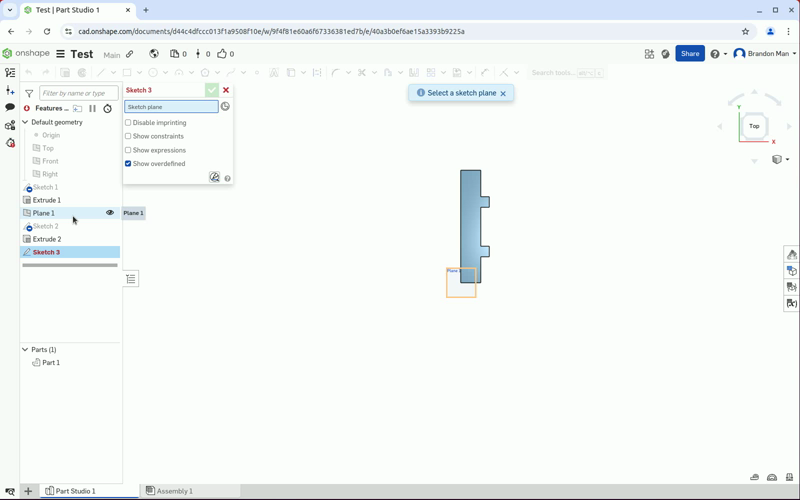
click(73, 215)
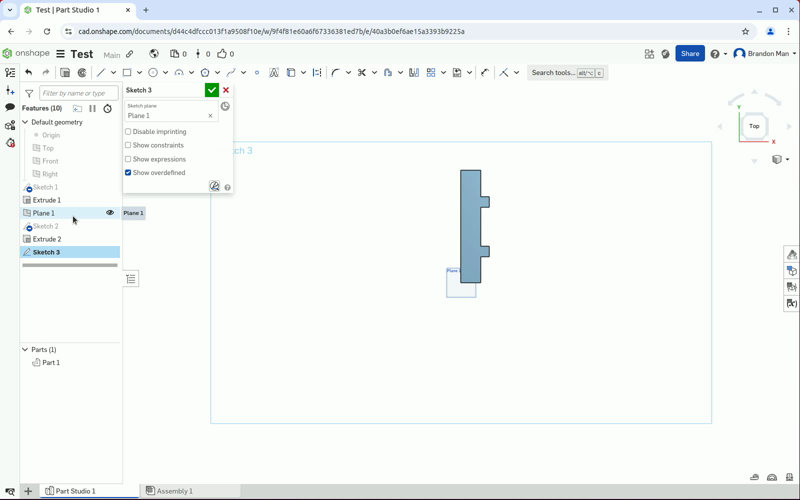
mouse_move(73, 352)
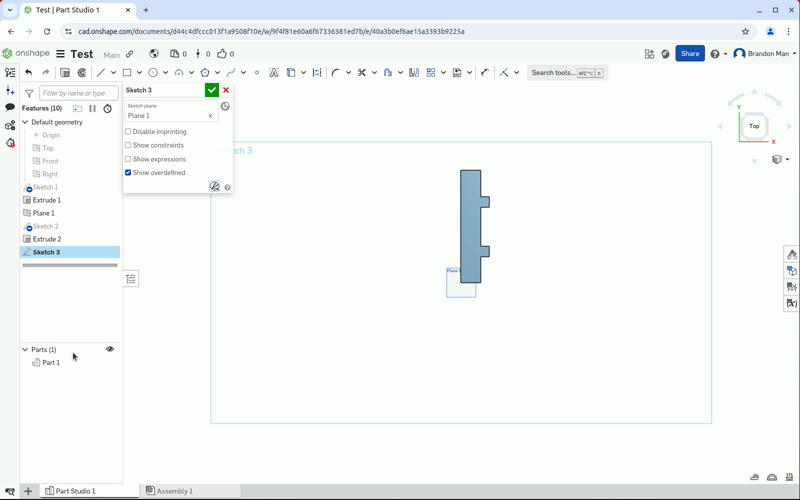
key(y)
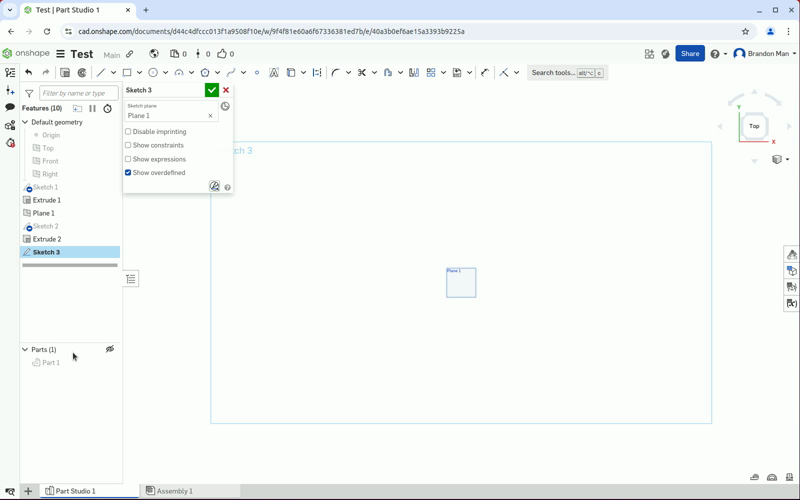
key(c)
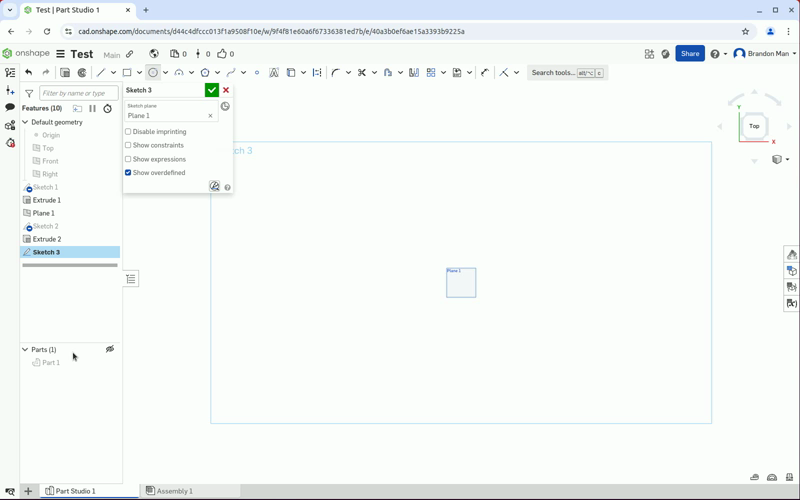
key_down(shift)
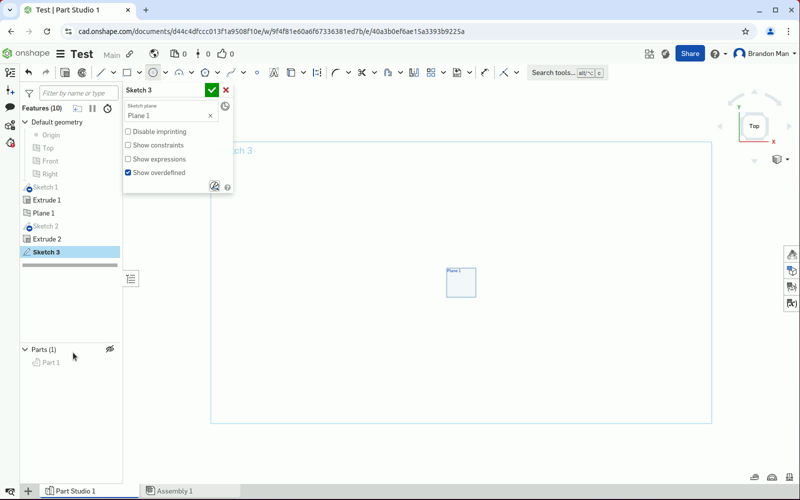
mouse_move(484, 251)
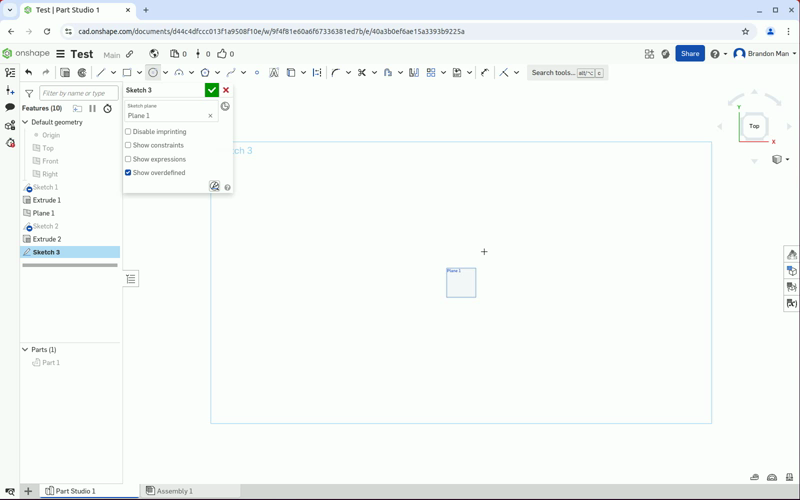
click(484, 251)
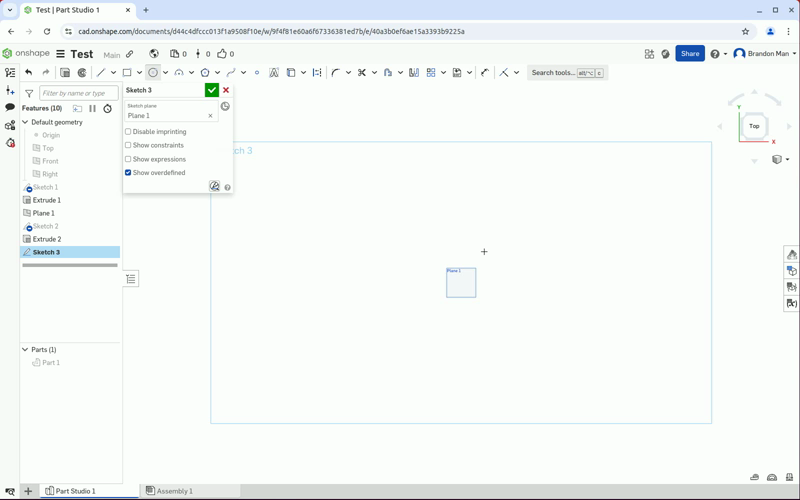
key_up(shift)
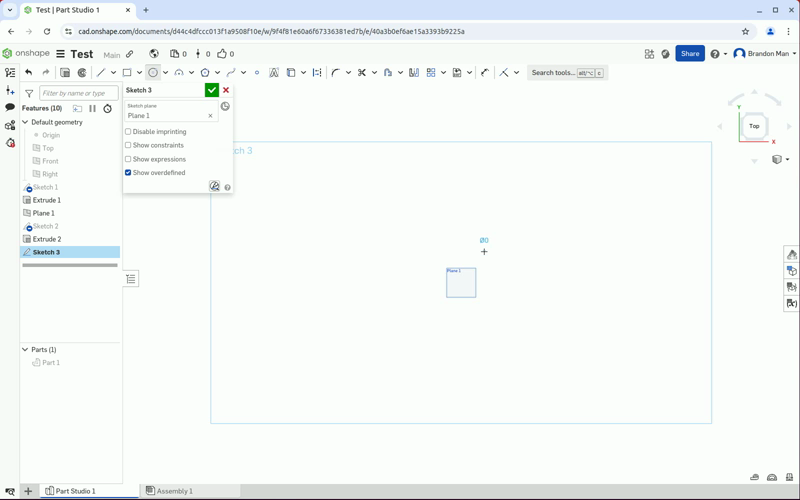
mouse_move(487, 251)
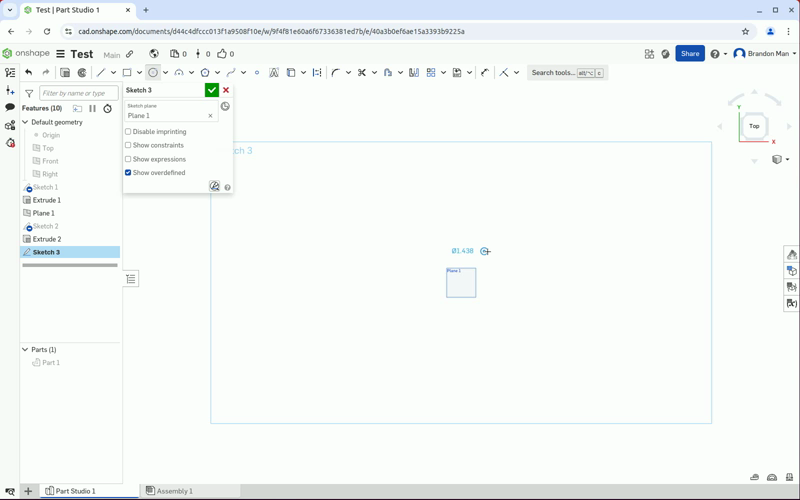
click(487, 251)
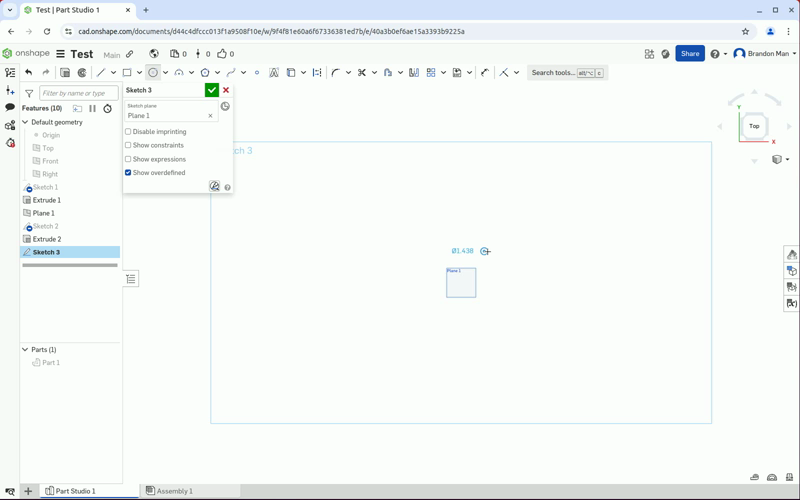
key(esc)
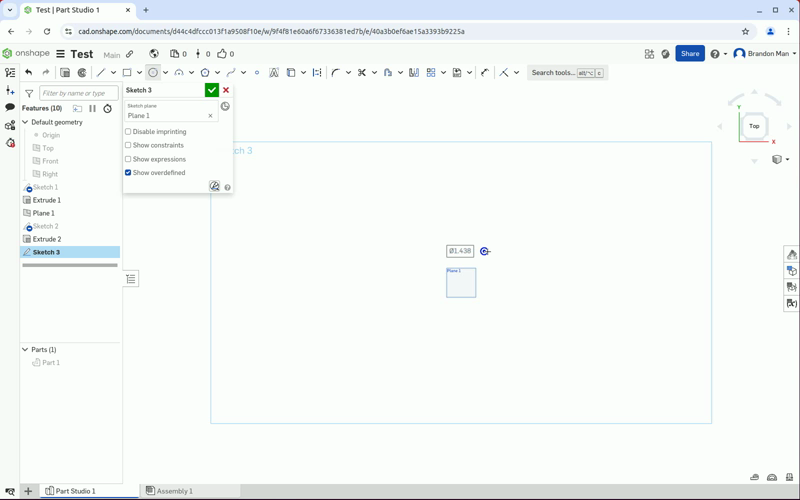
mouse_move(484, 250)
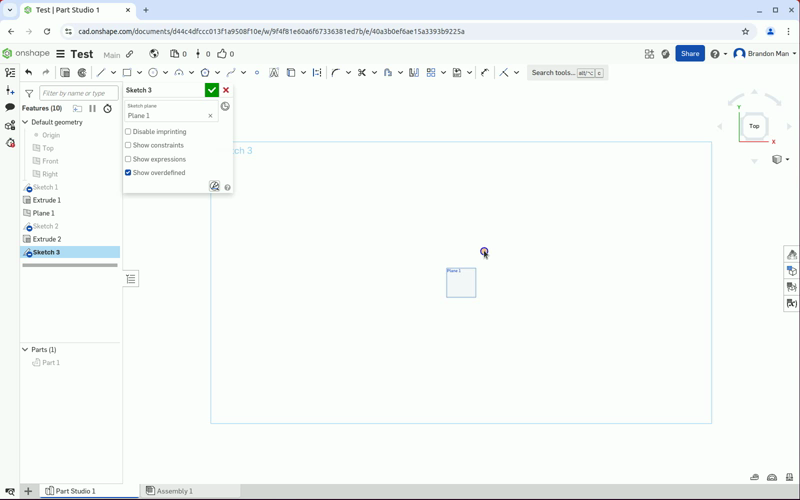
scroll(6)
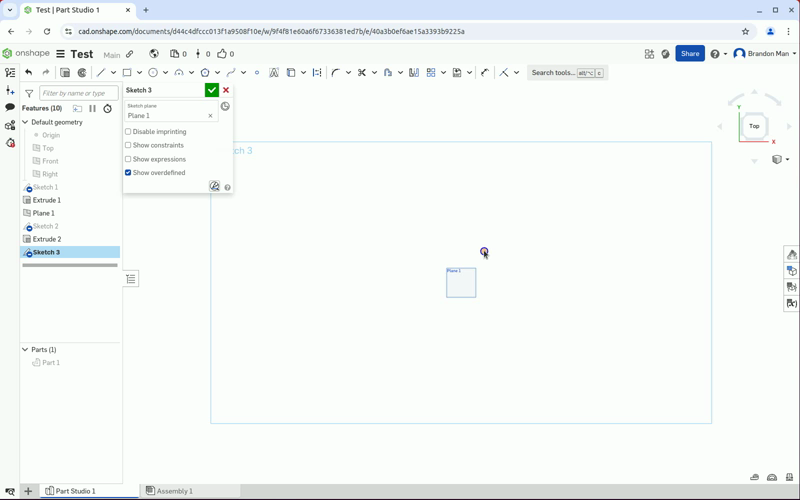
scroll(6)
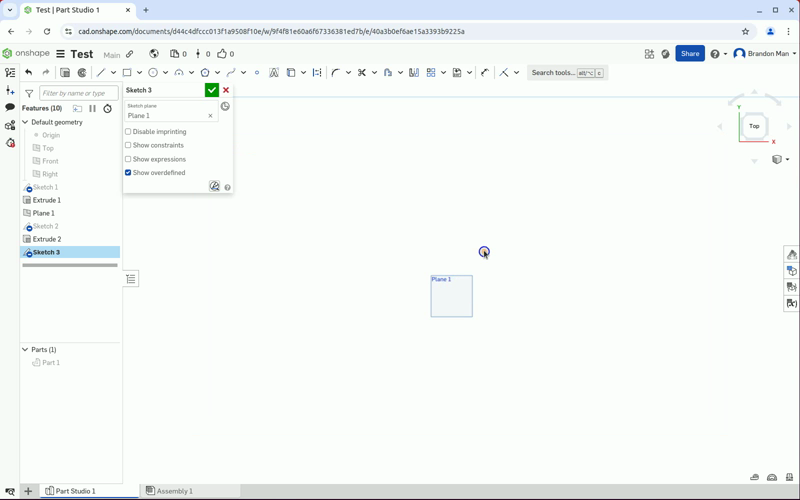
scroll(6)
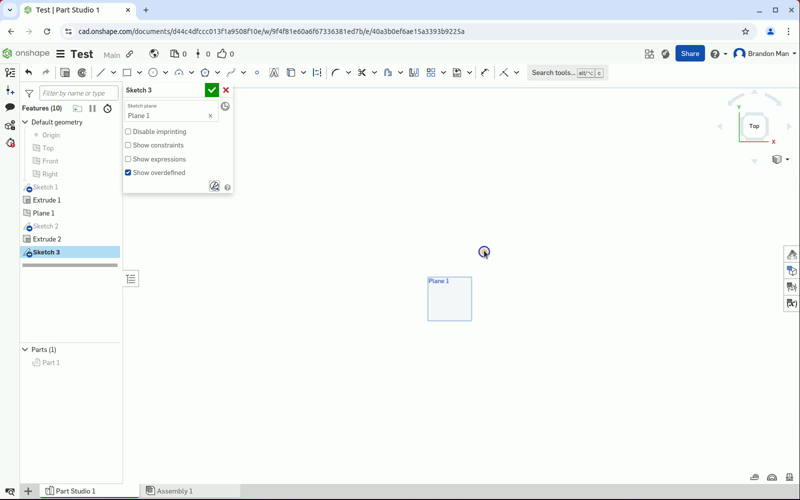
scroll(6)
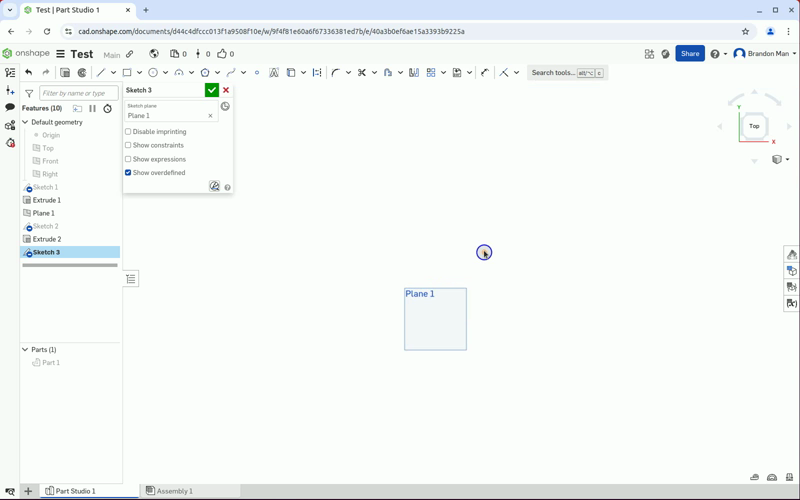
scroll(6)
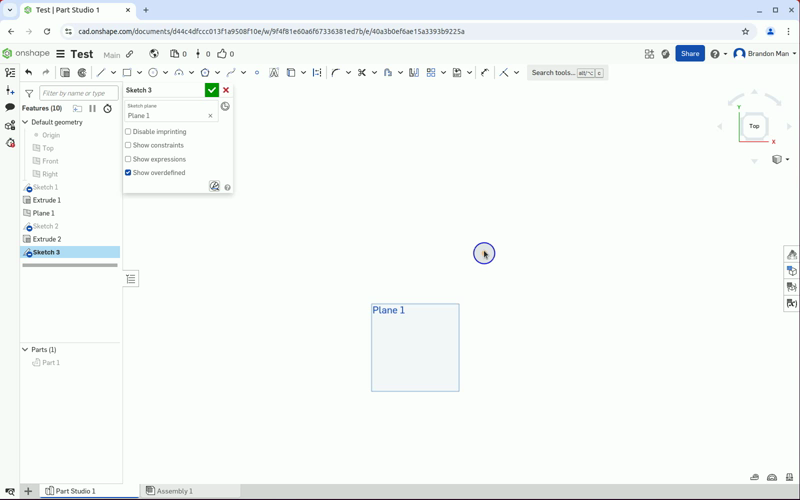
scroll(6)
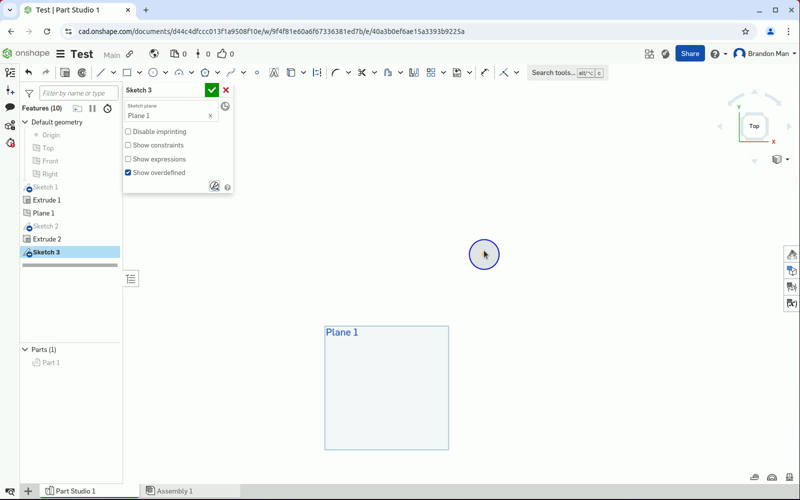
scroll(6)
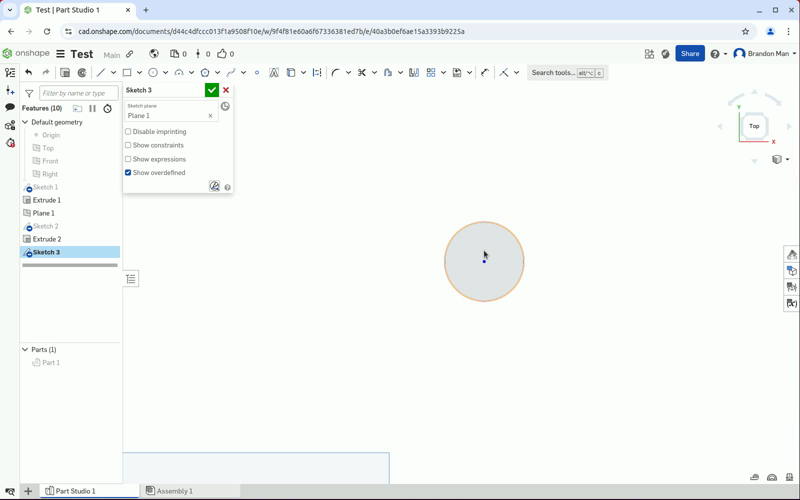
click(484, 250)
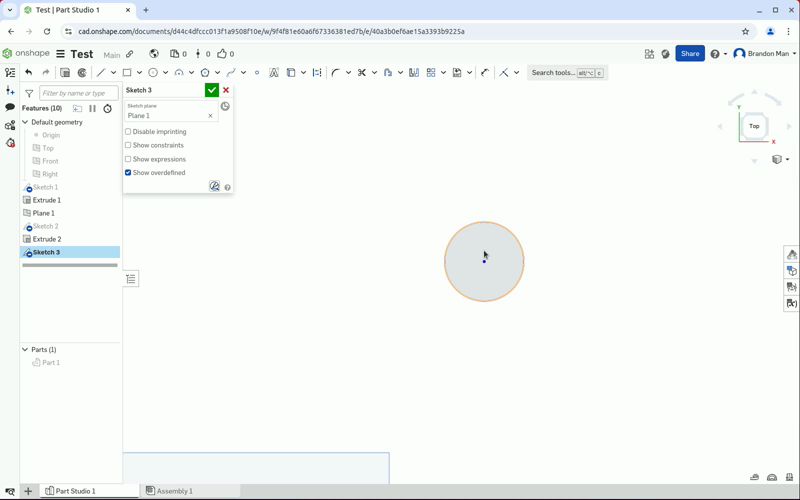
scroll(-6)
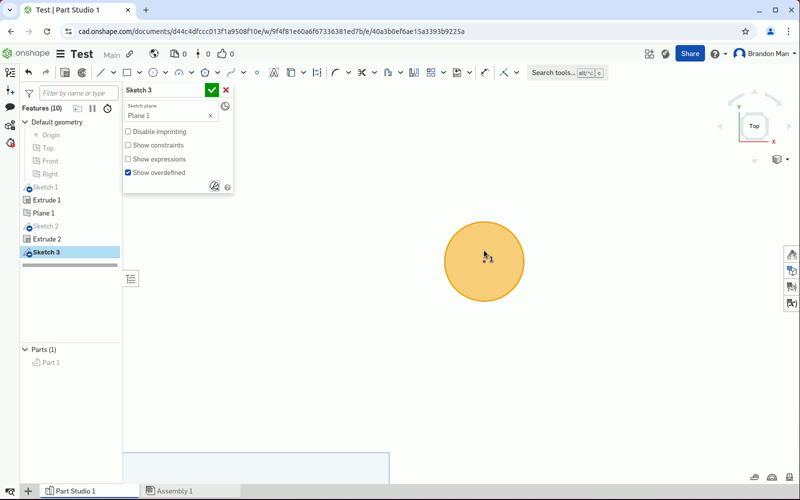
scroll(-6)
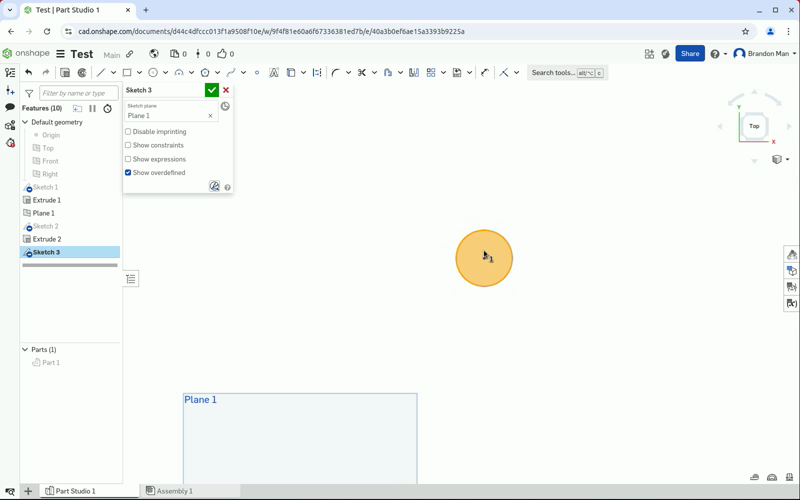
scroll(-6)
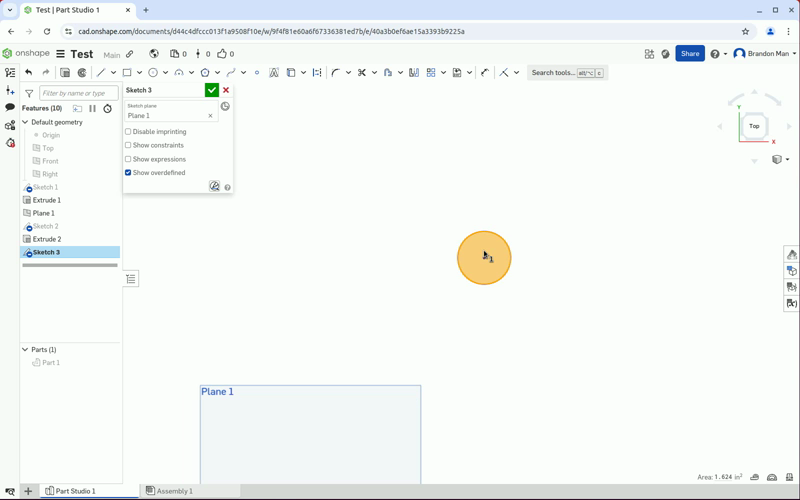
scroll(-6)
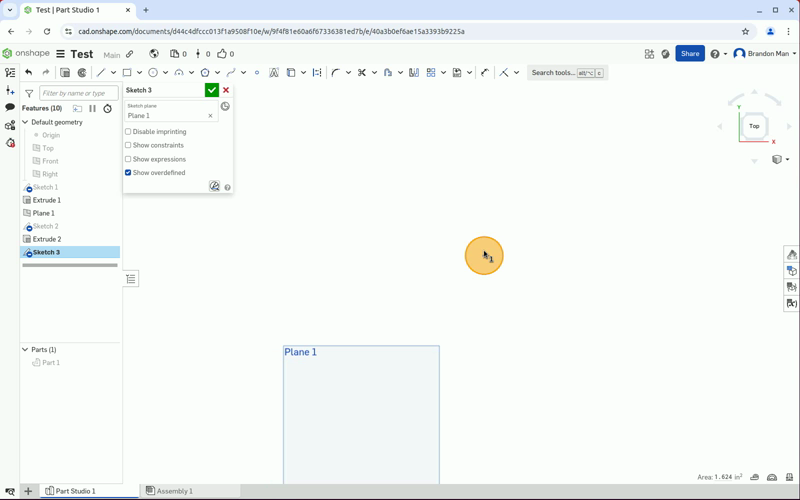
scroll(-6)
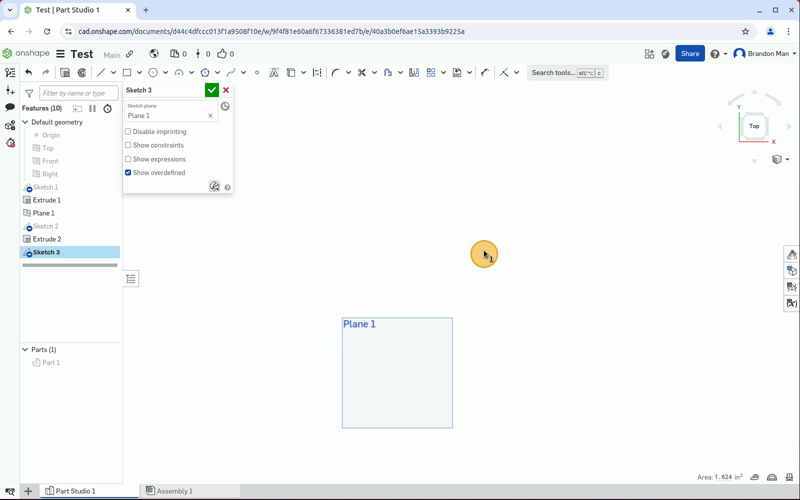
scroll(-6)
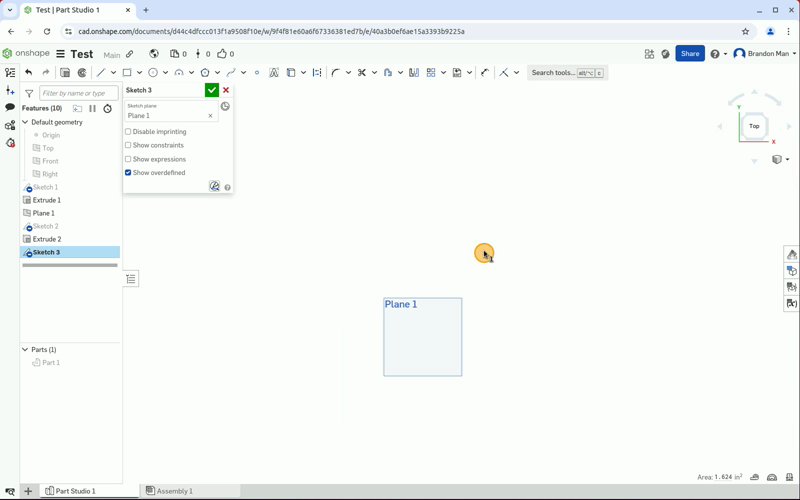
scroll(-6)
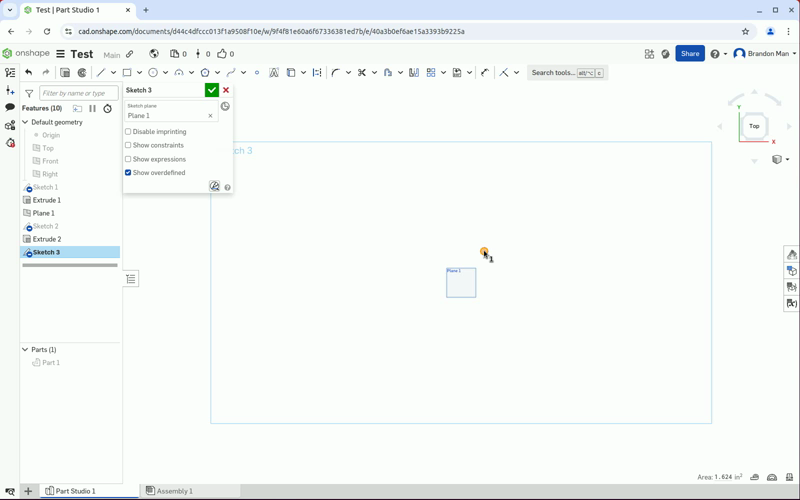
mouse_move(73, 352)
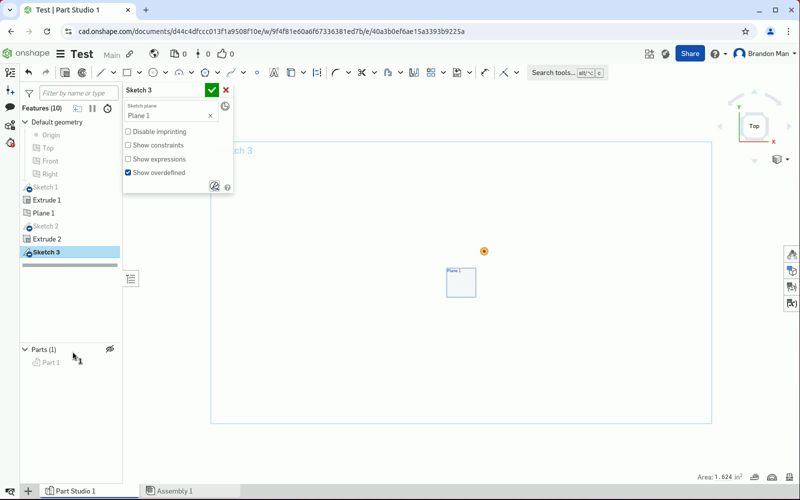
key(shift+y)
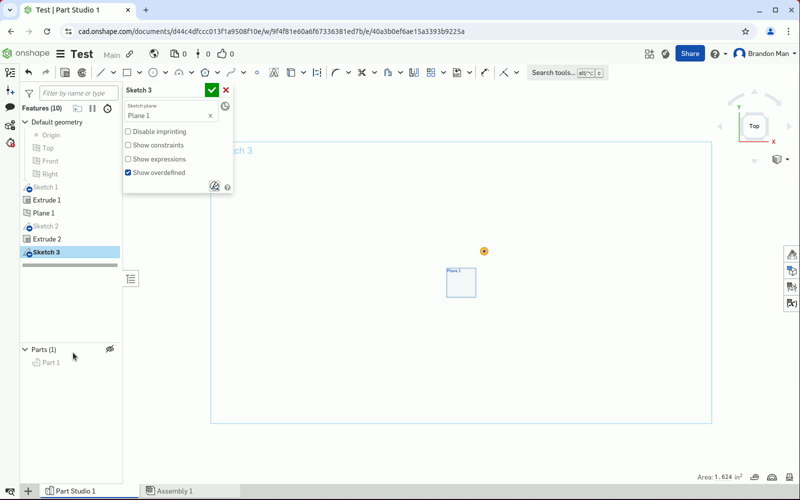
key(shift+e)
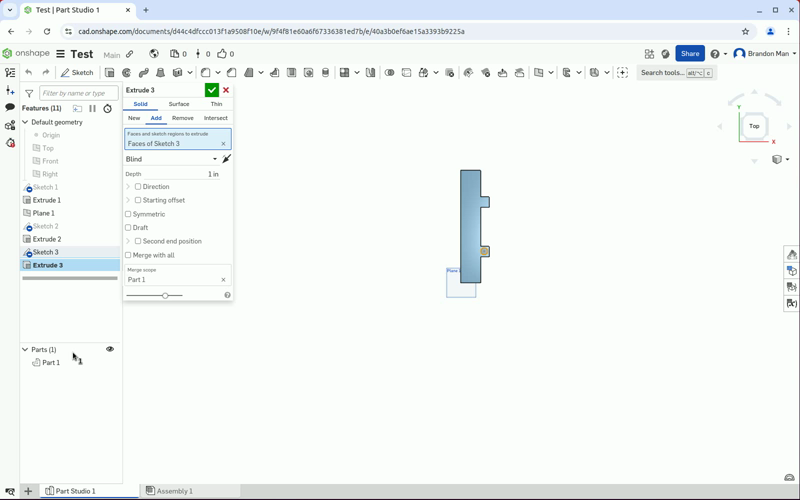
mouse_move(143, 106)
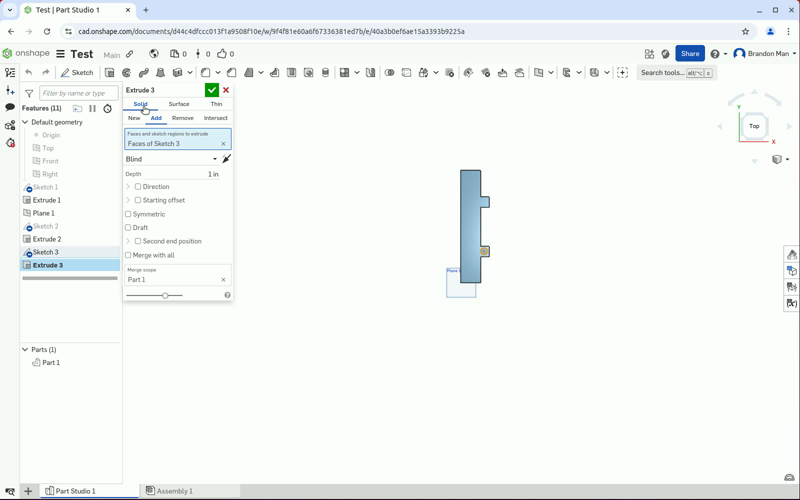
click(143, 106)
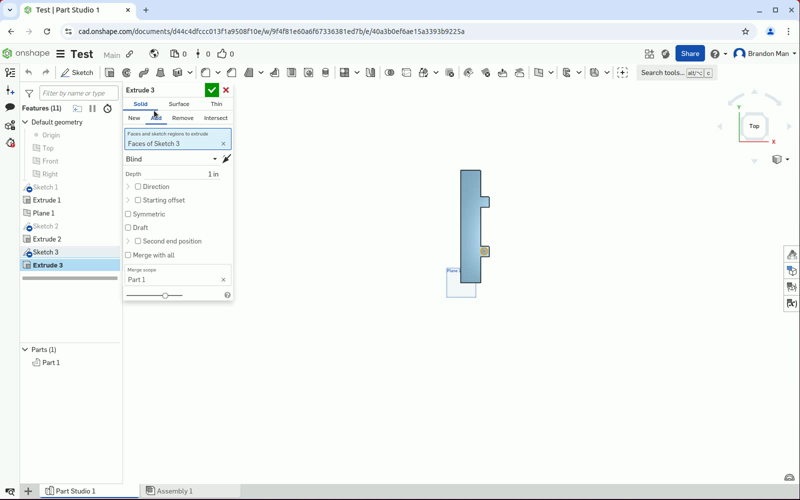
mouse_move(186, 120)
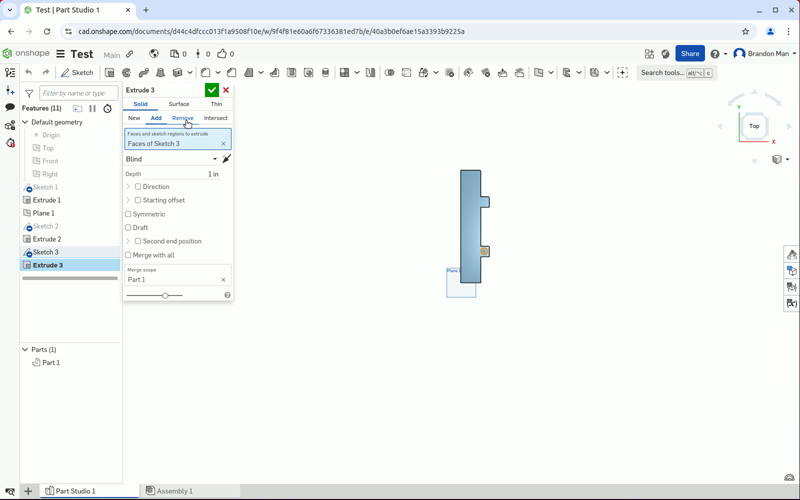
click(186, 120)
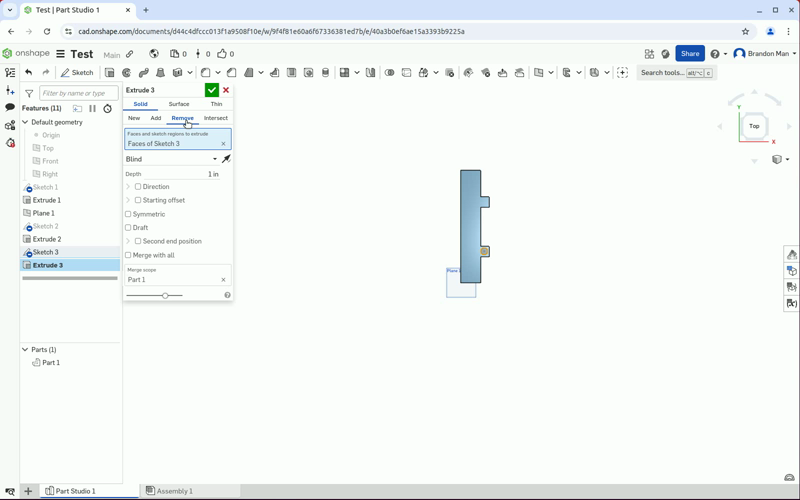
key(tab, 4)
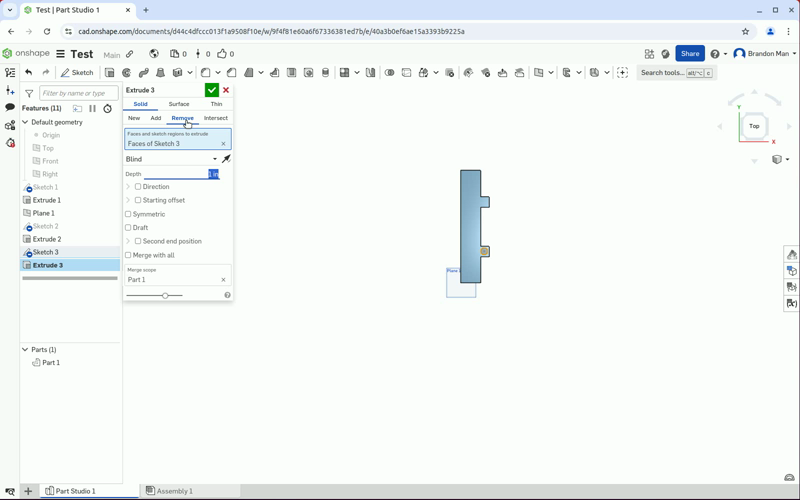
text(8.425)
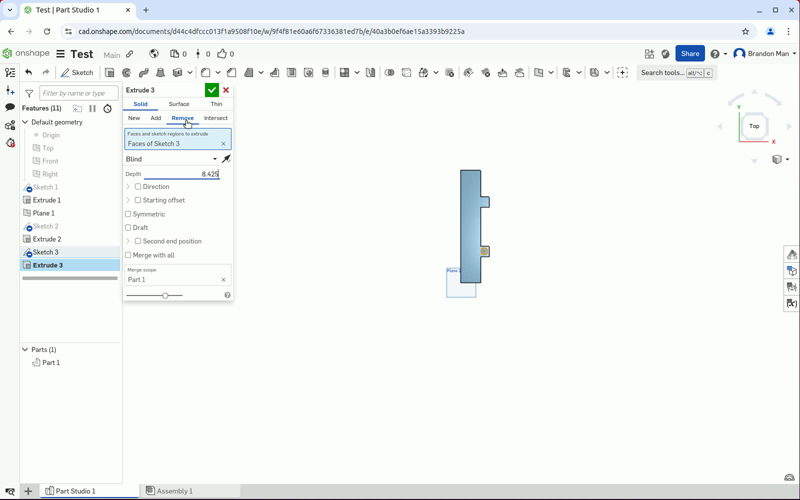
key(tab, 6)
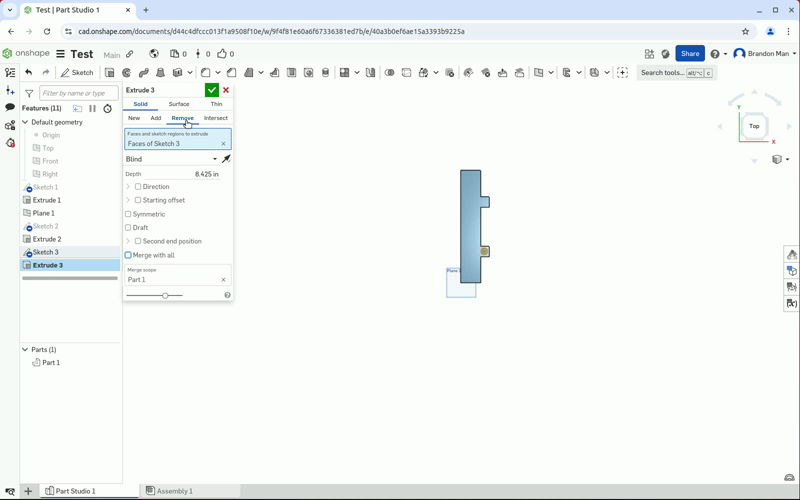
key(space)
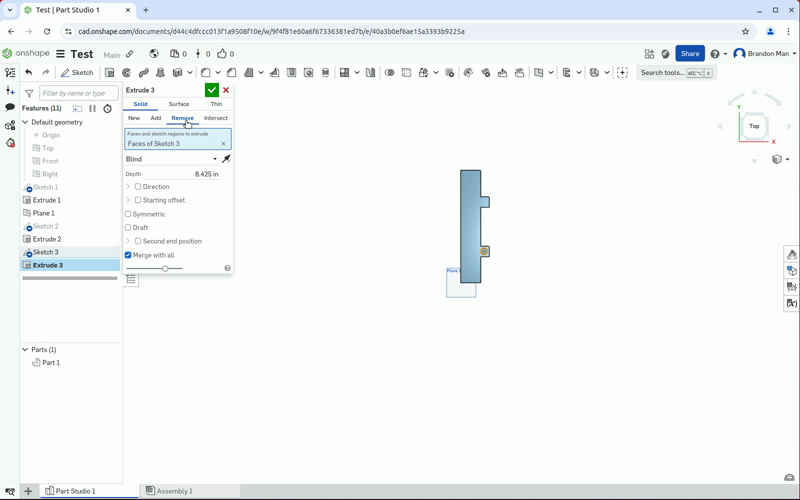
key(enter)
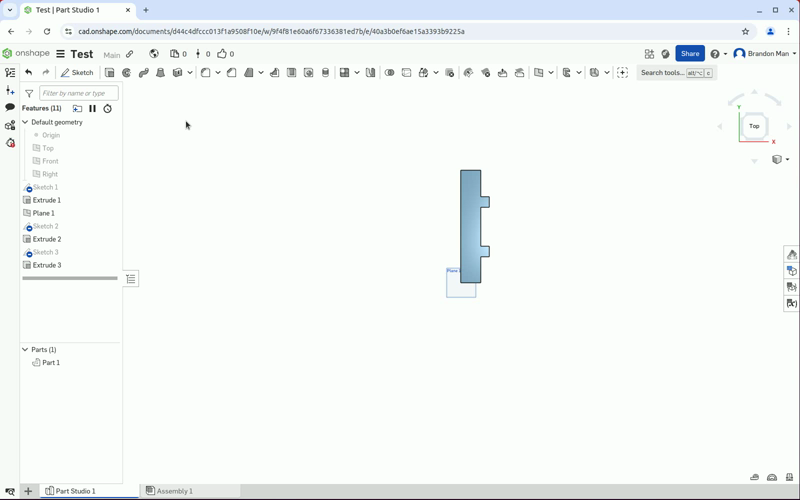
key(shift+h)
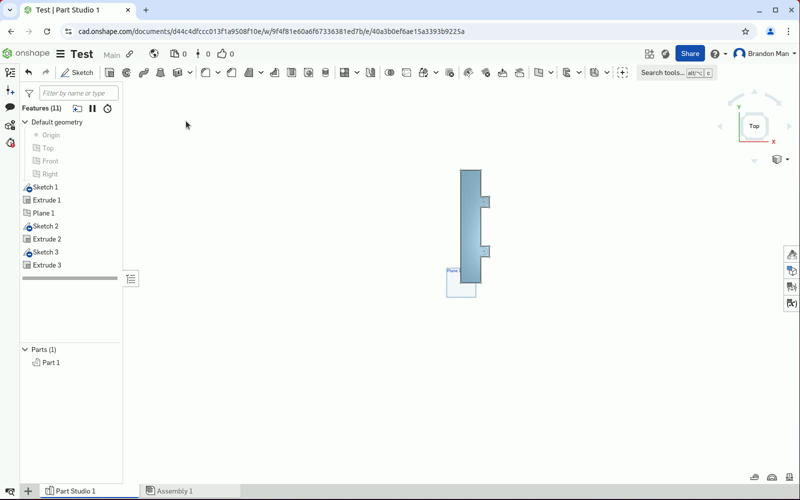
key(shift+h)
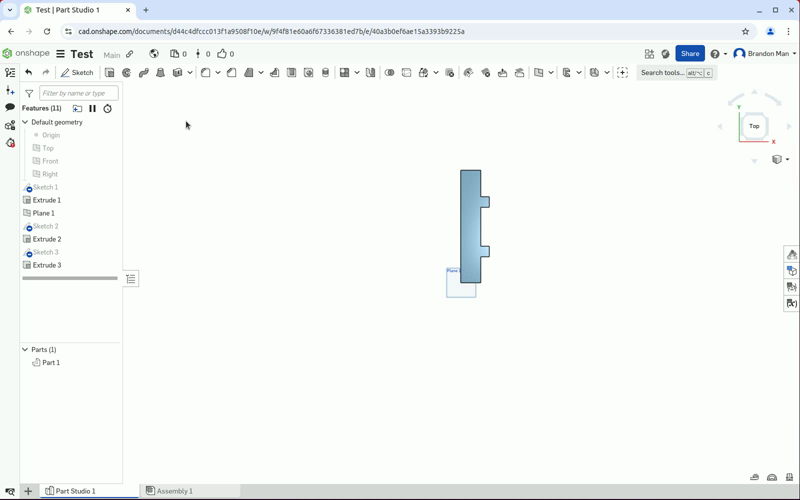
mouse_move(73, 189)
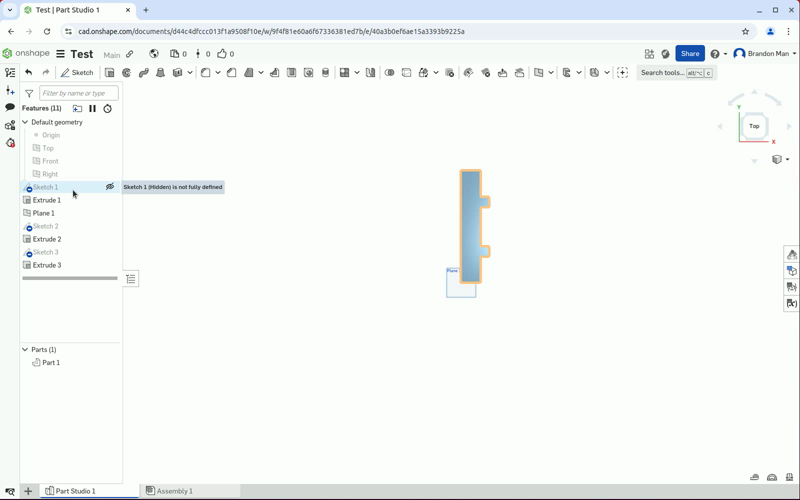
click(73, 189)
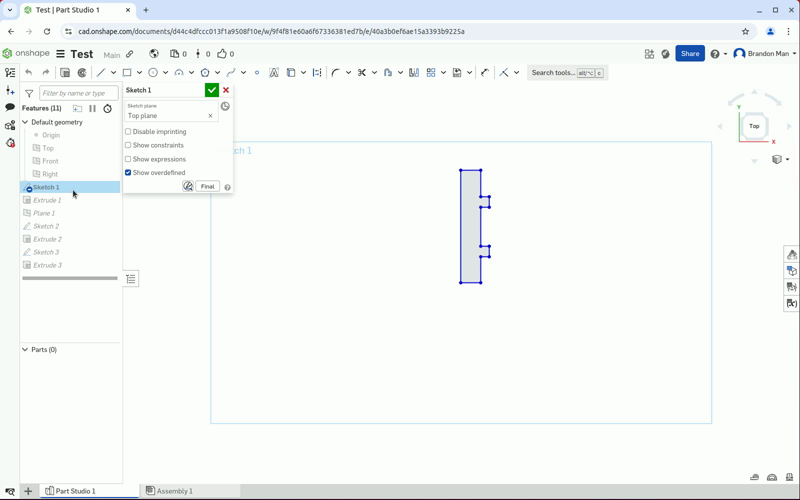
mouse_move(229, 92)
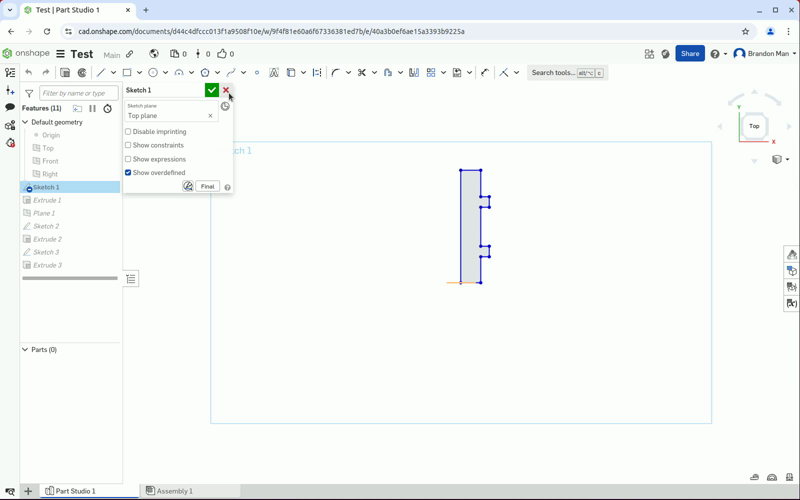
click(229, 92)
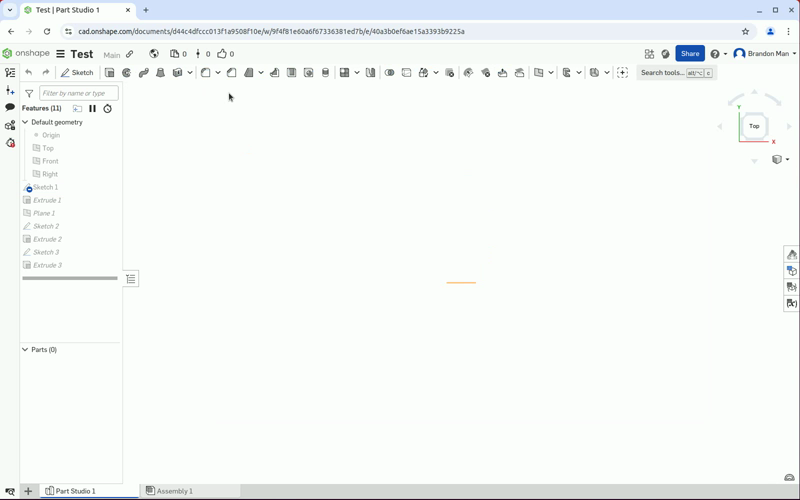
key(shift+s)
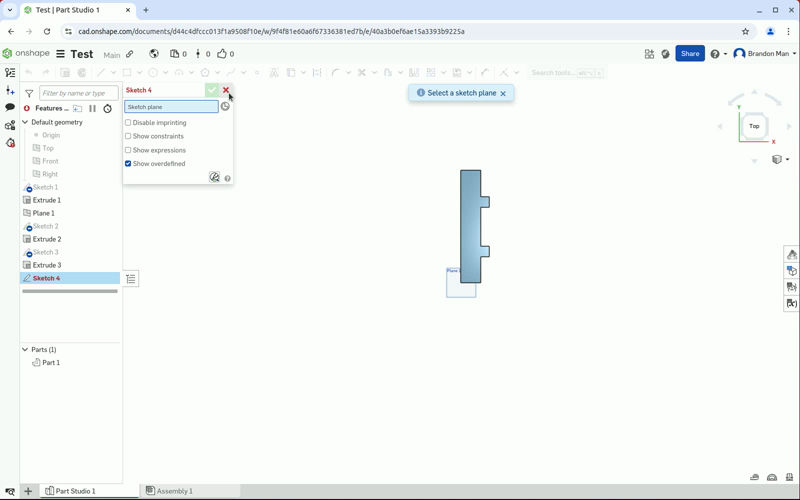
mouse_move(73, 215)
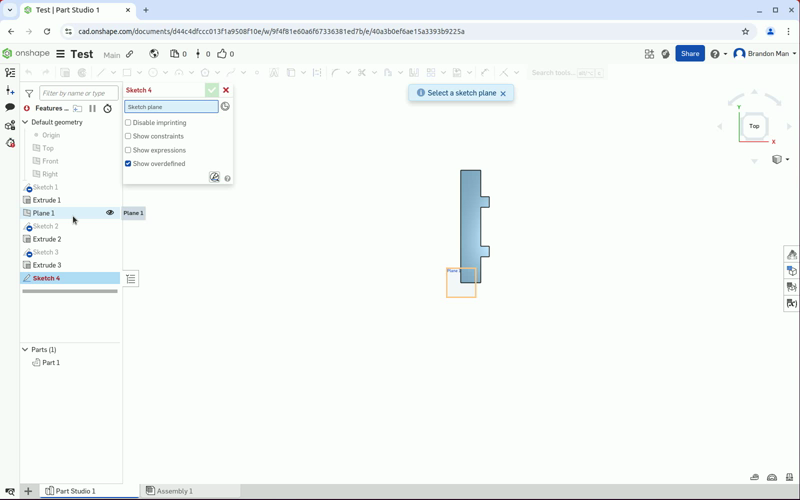
click(73, 215)
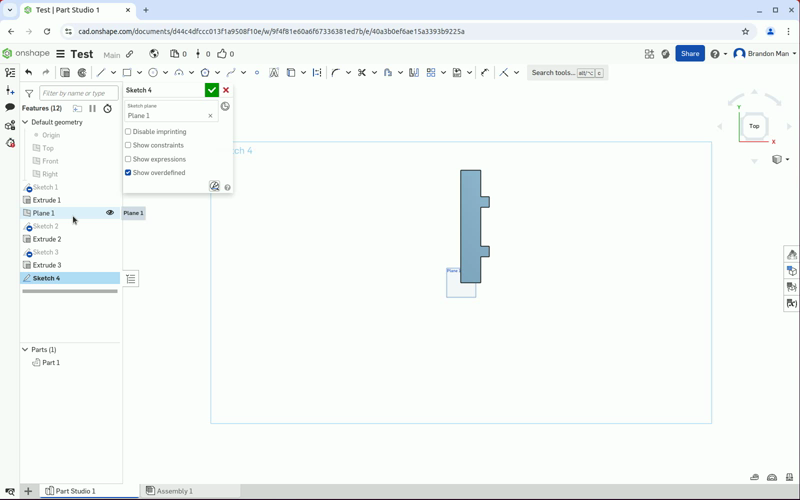
mouse_move(73, 352)
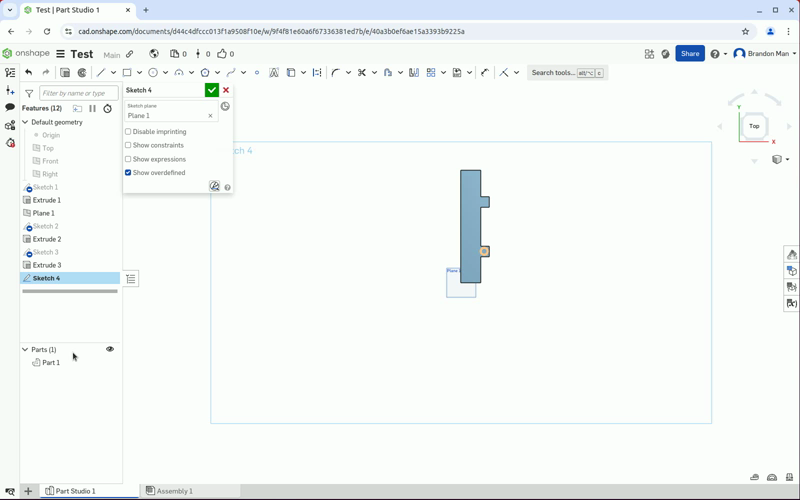
key(y)
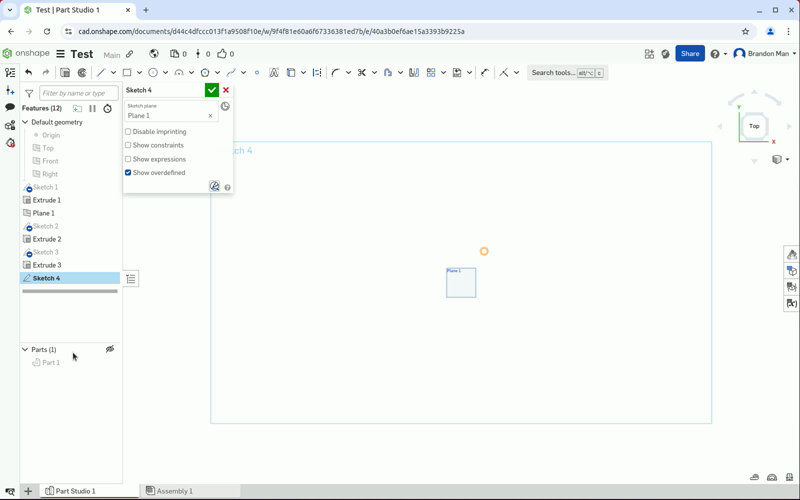
key(c)
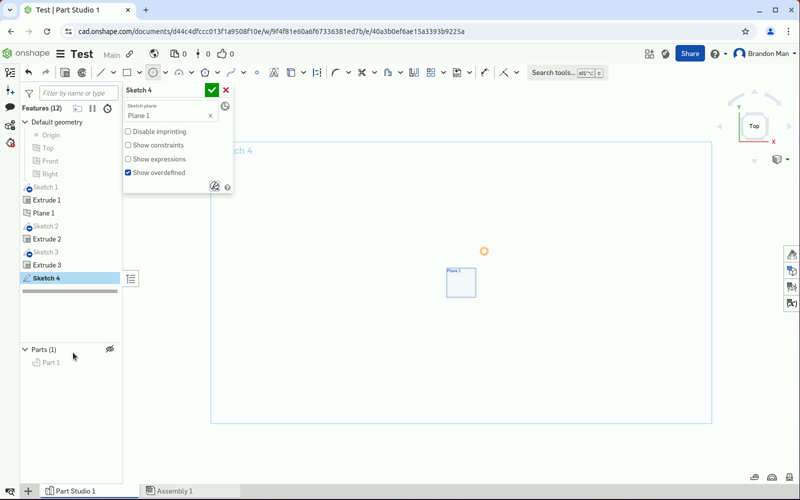
key_down(shift)
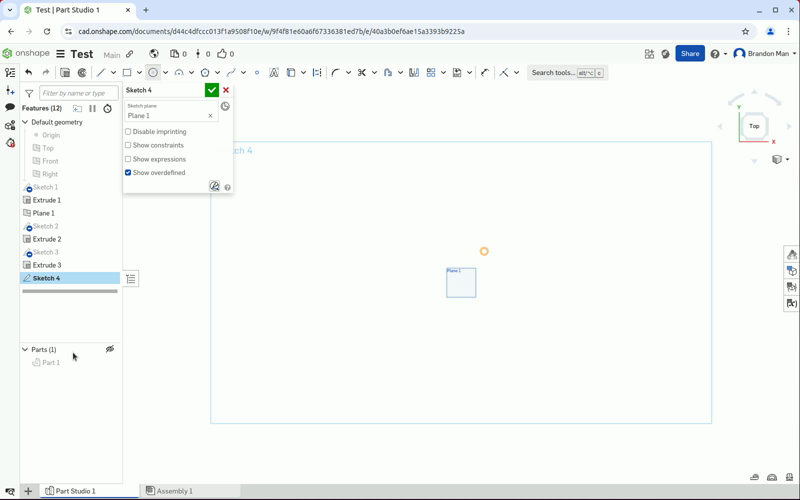
mouse_move(471, 226)
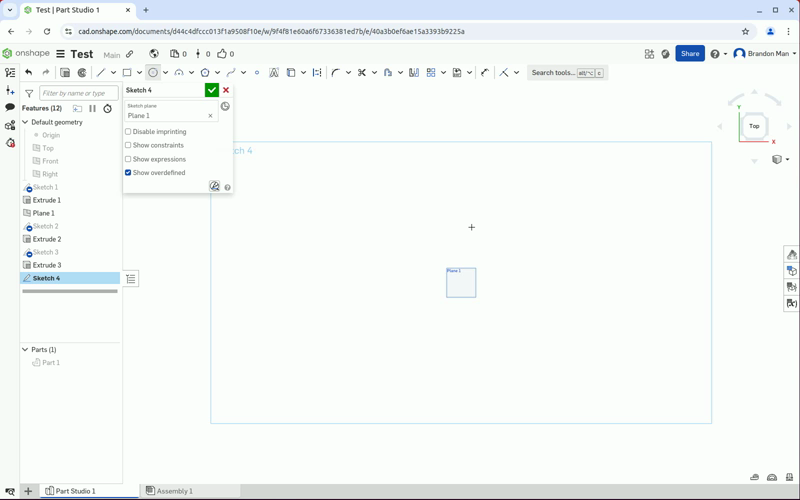
click(471, 226)
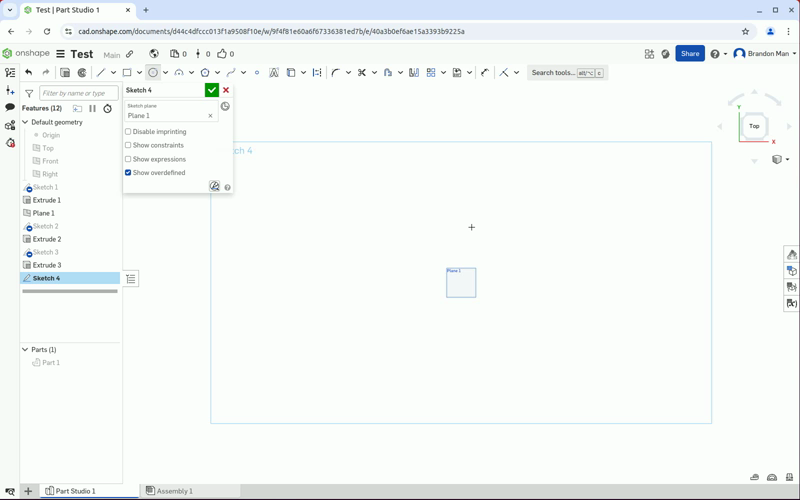
key_up(shift)
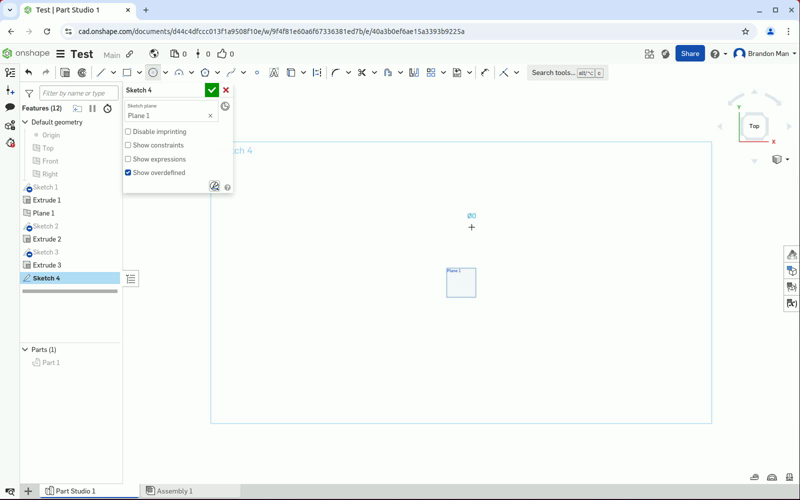
mouse_move(476, 226)
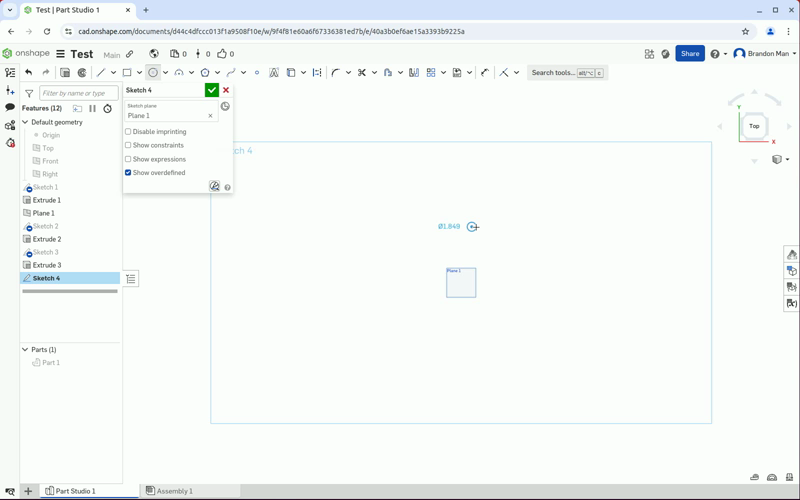
click(476, 226)
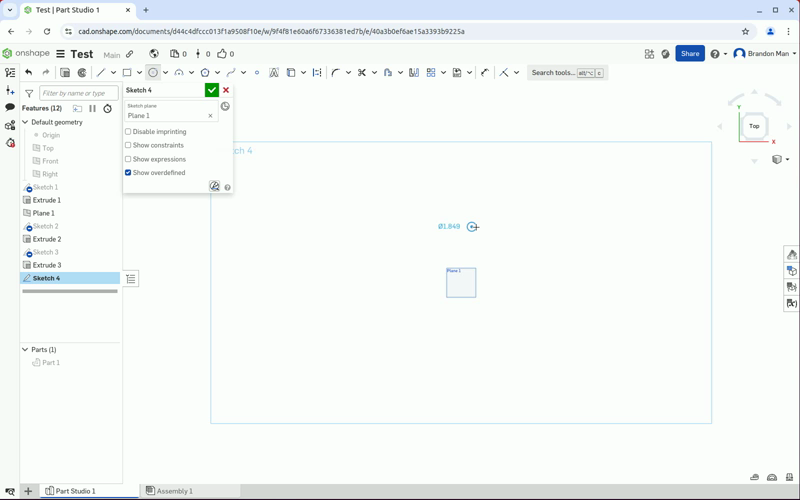
key(esc)
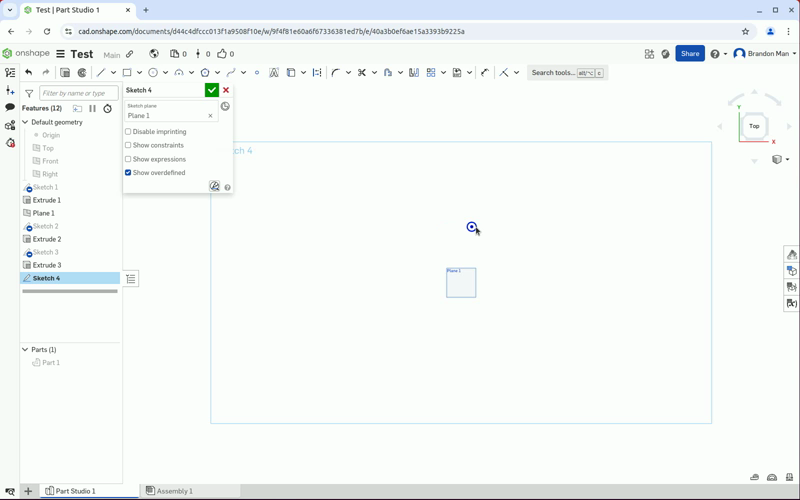
mouse_move(469, 229)
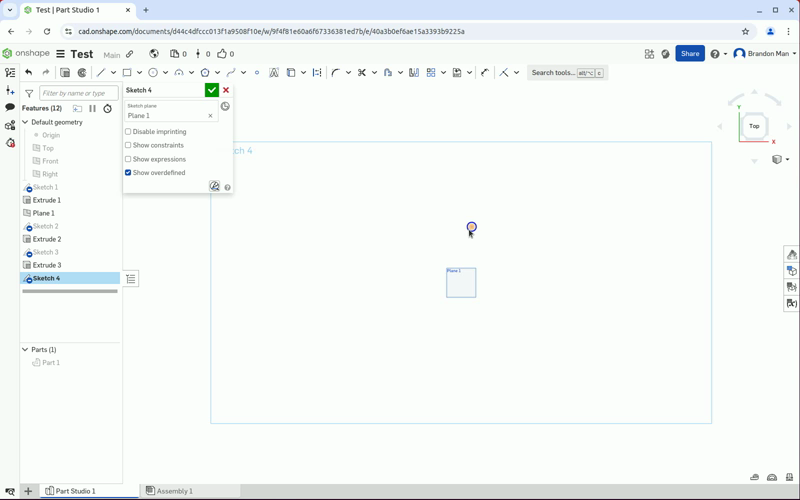
scroll(6)
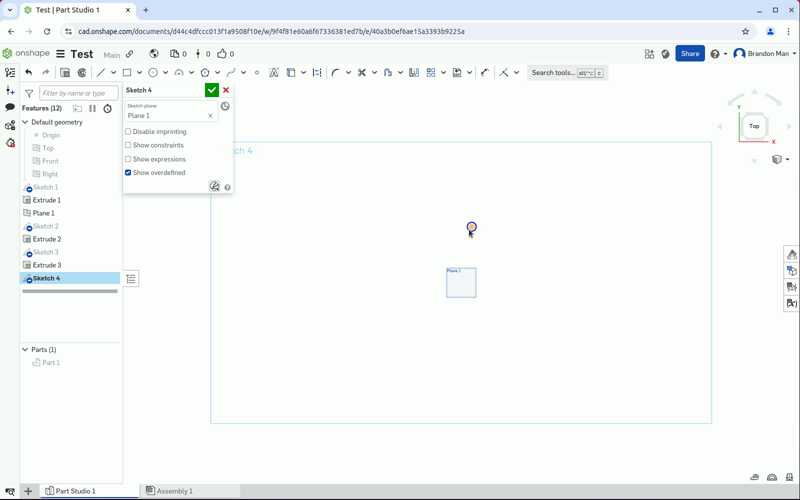
scroll(6)
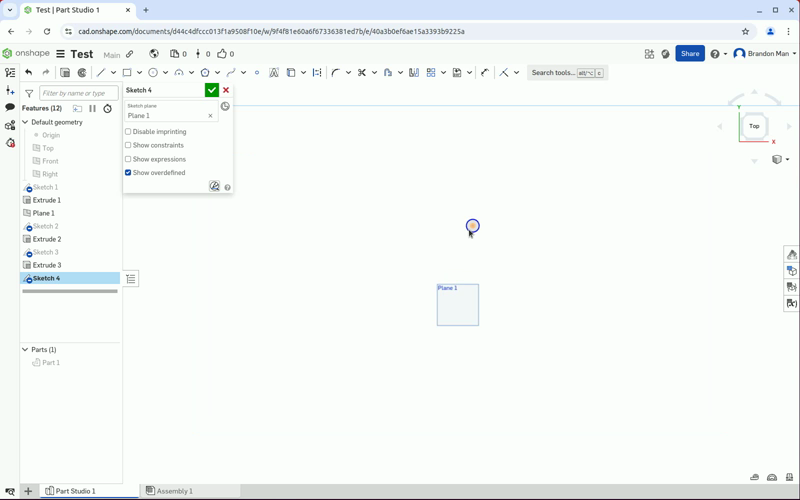
scroll(6)
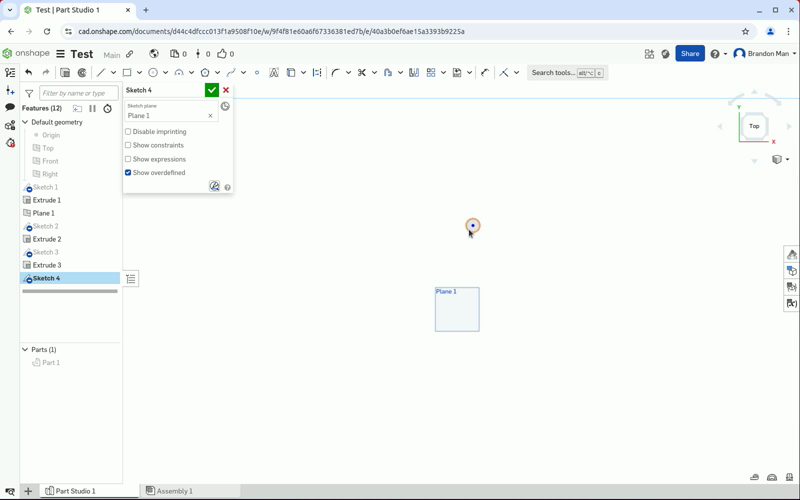
scroll(6)
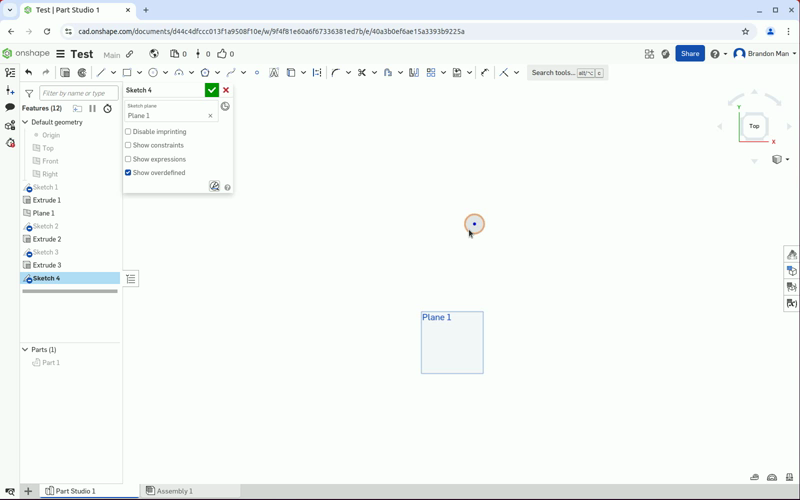
scroll(6)
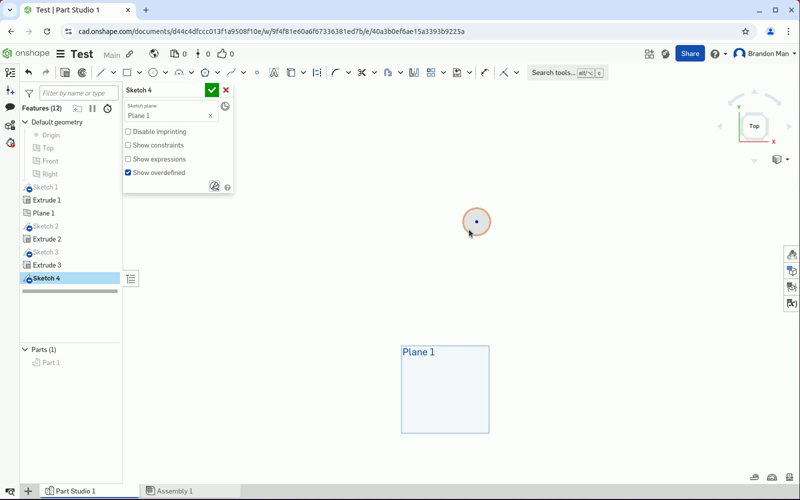
scroll(6)
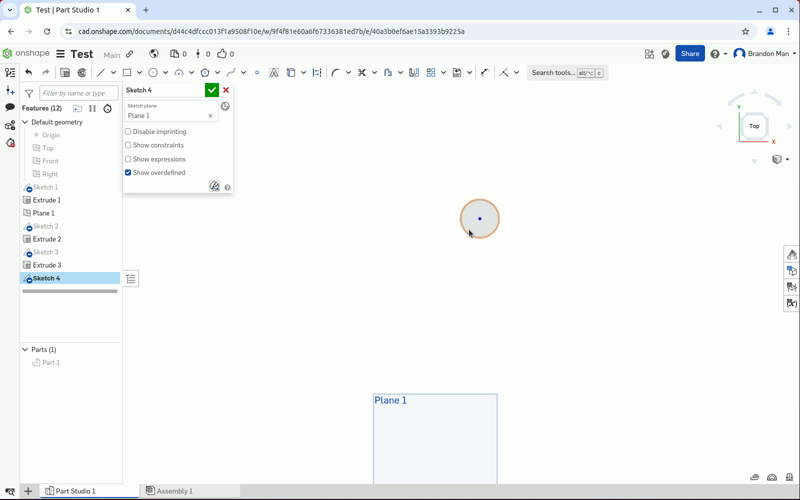
scroll(6)
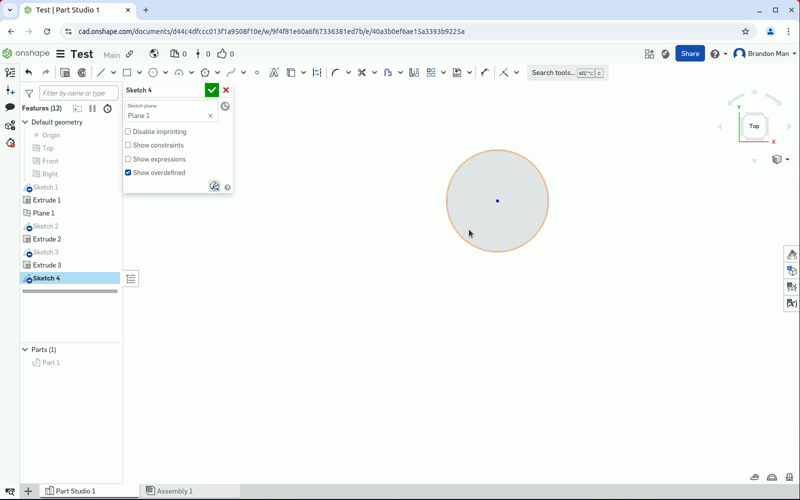
click(469, 229)
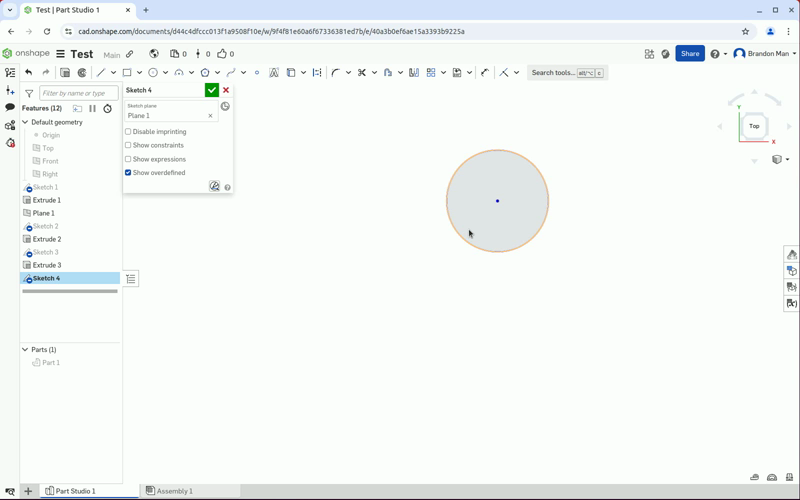
scroll(-6)
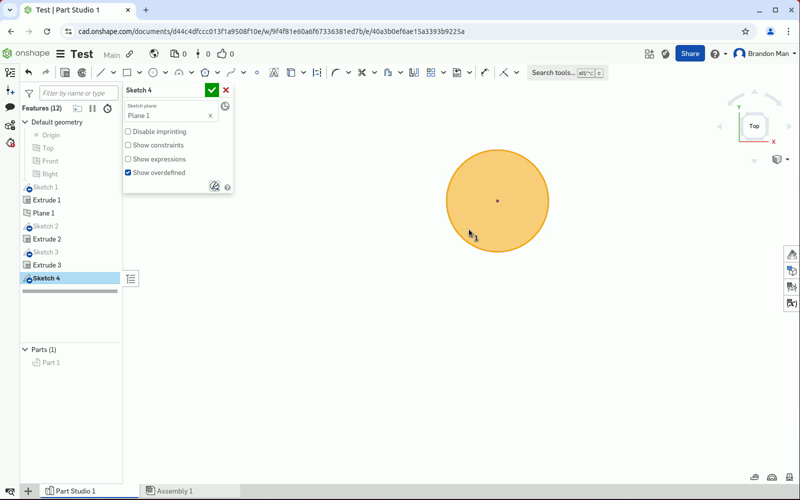
scroll(-6)
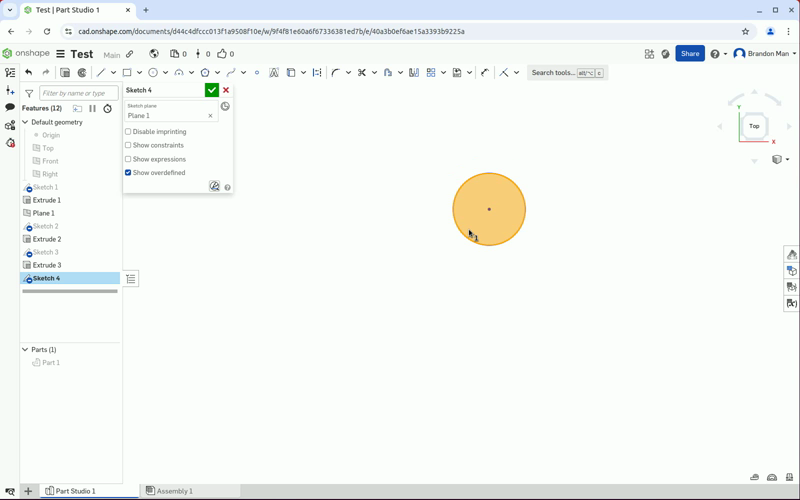
scroll(-6)
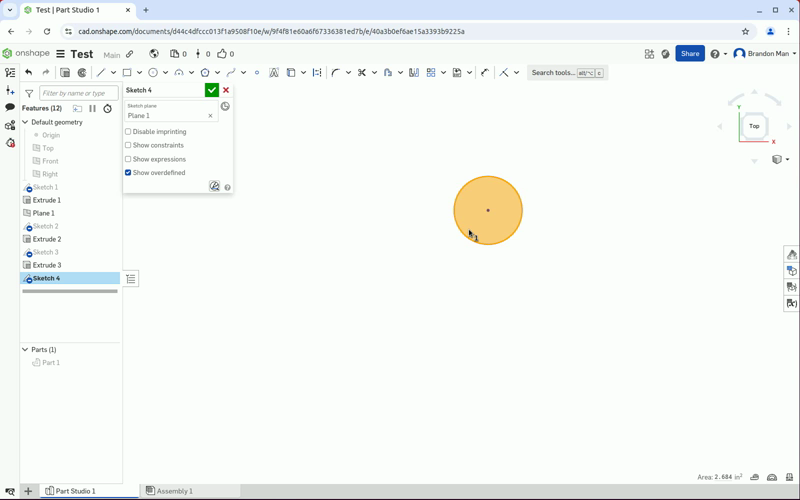
scroll(-6)
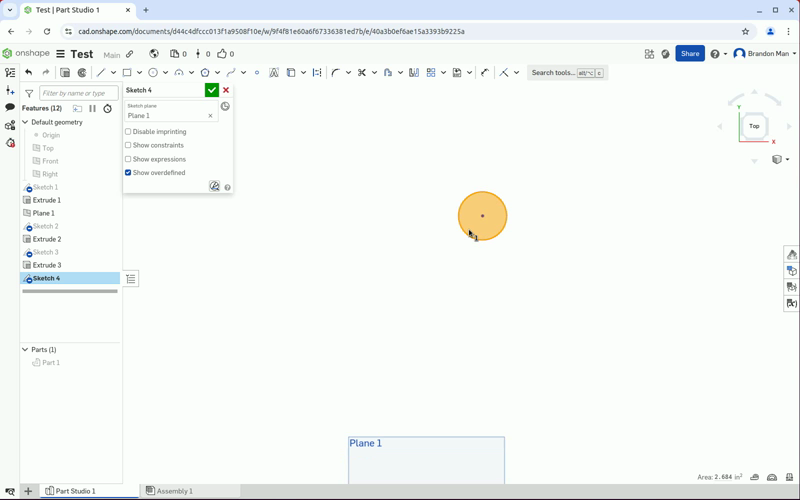
scroll(-6)
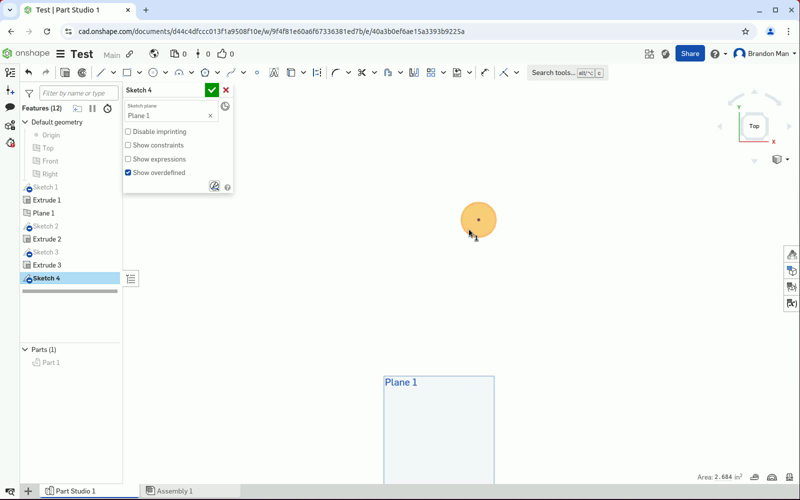
scroll(-6)
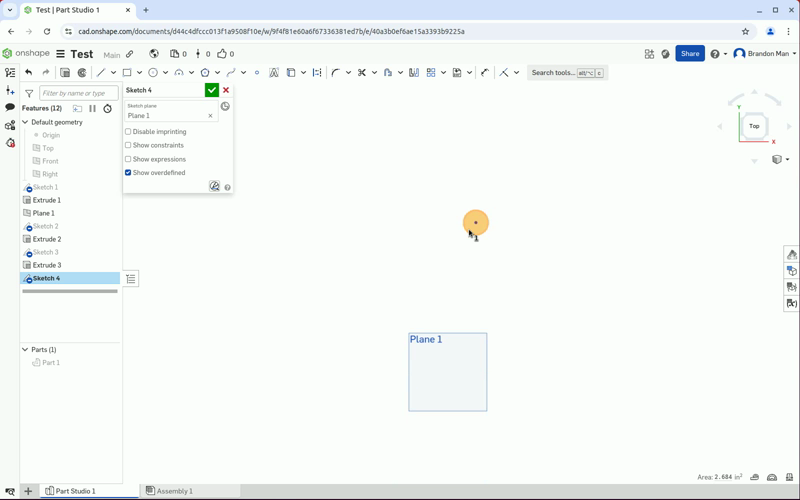
scroll(-6)
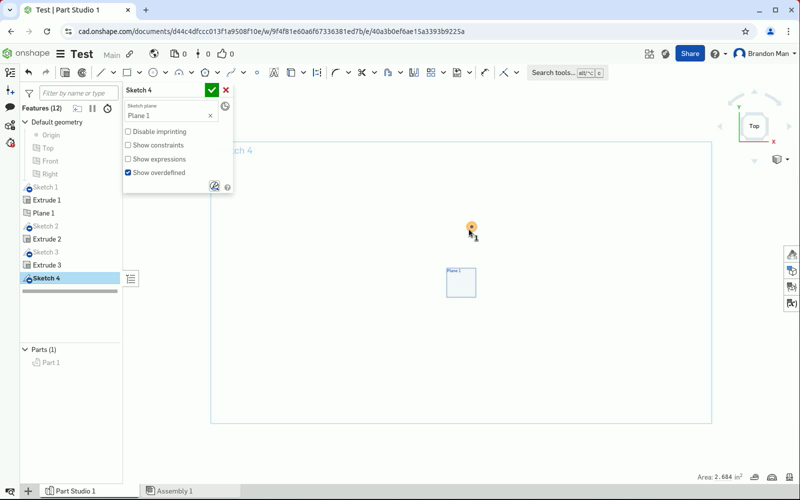
mouse_move(73, 352)
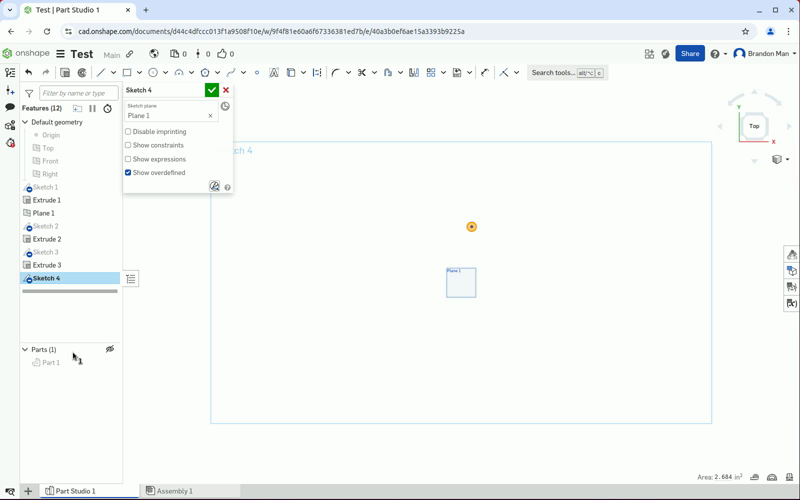
key(shift+y)
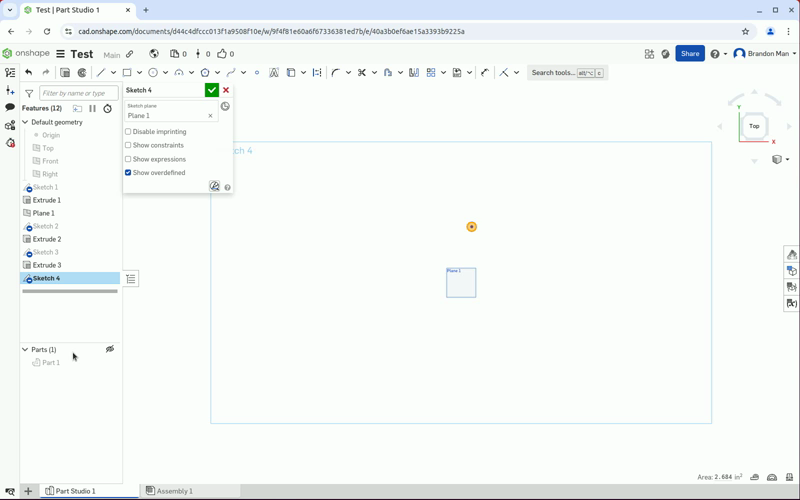
key(shift+e)
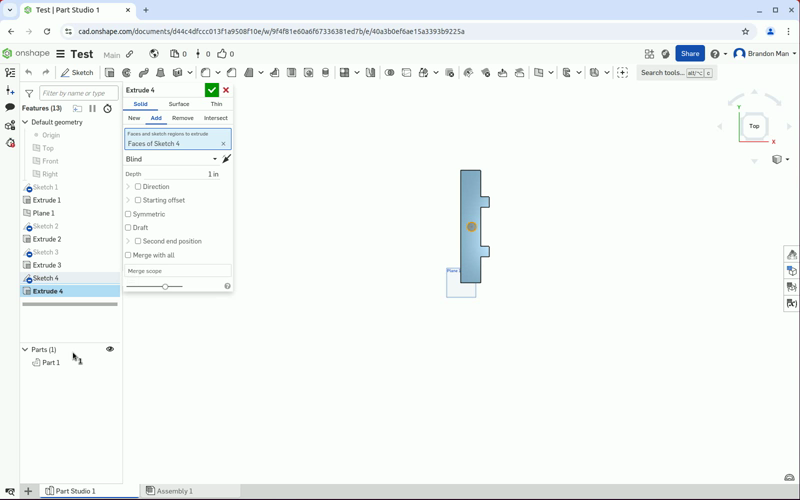
mouse_move(143, 106)
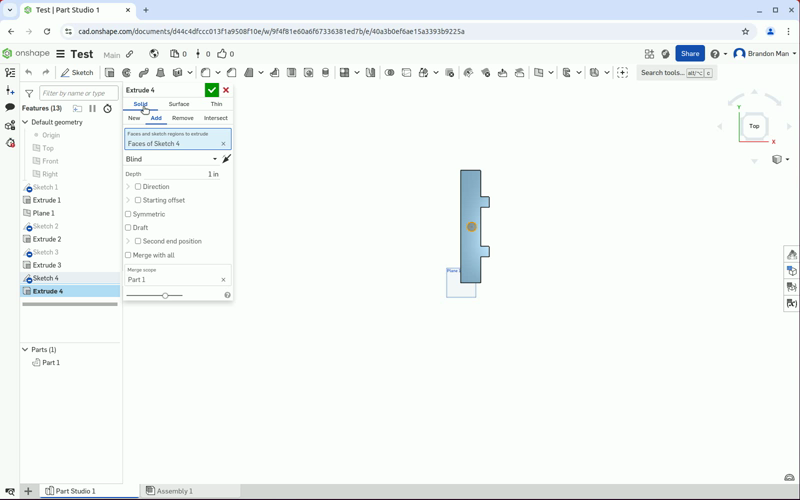
click(143, 106)
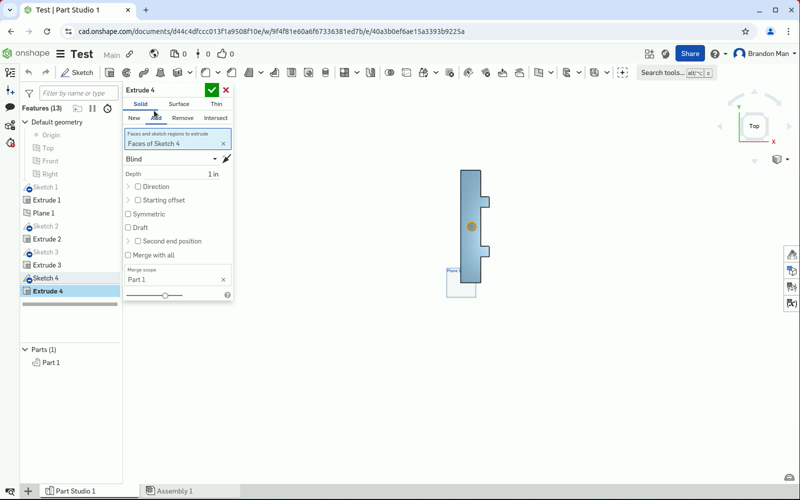
mouse_move(186, 120)
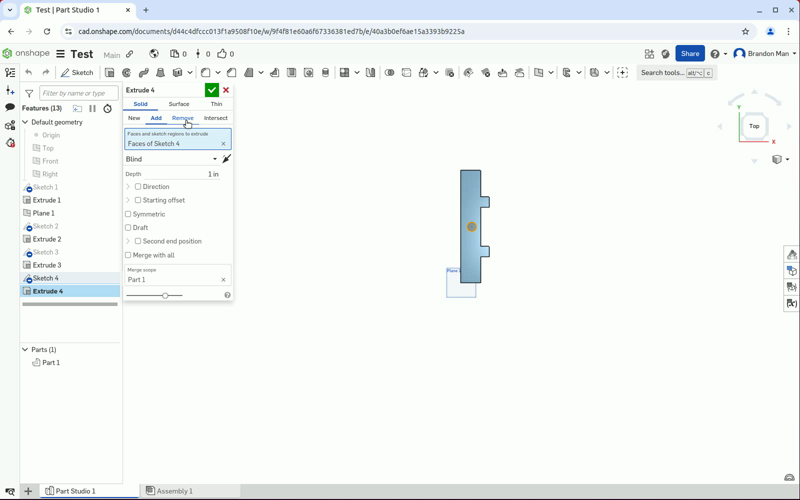
click(186, 120)
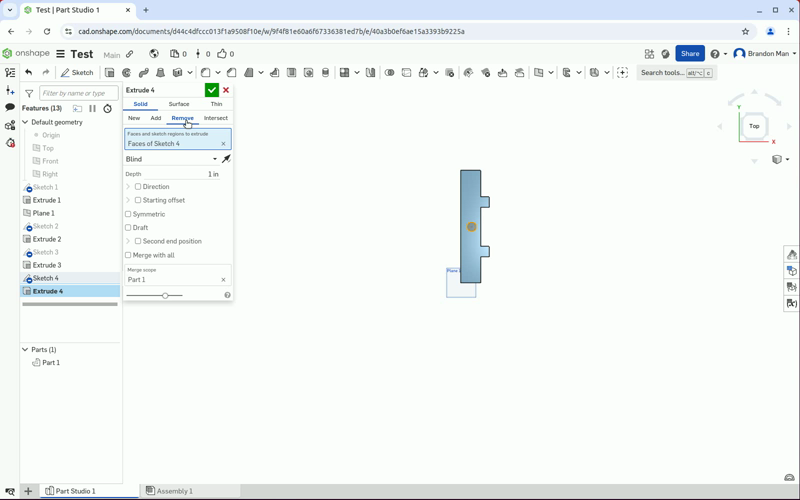
key(tab, 4)
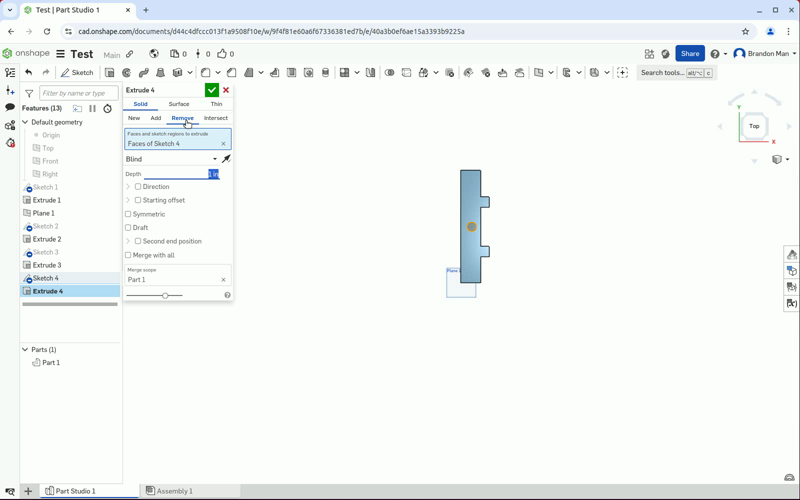
text(8.425)
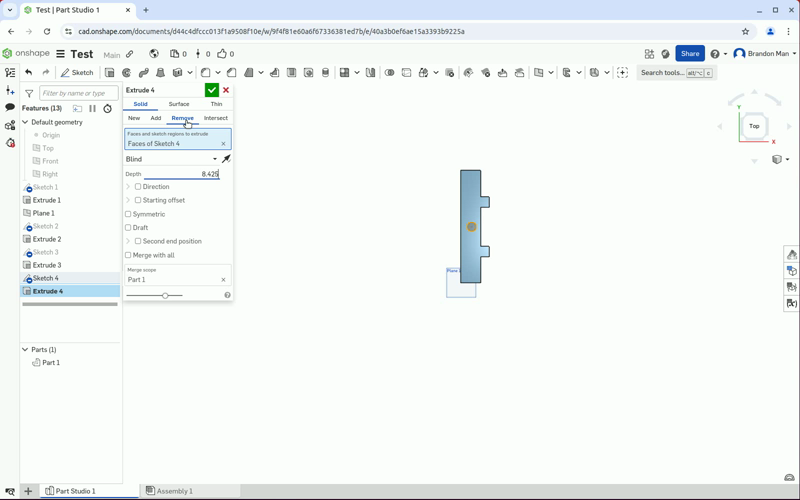
key(tab, 6)
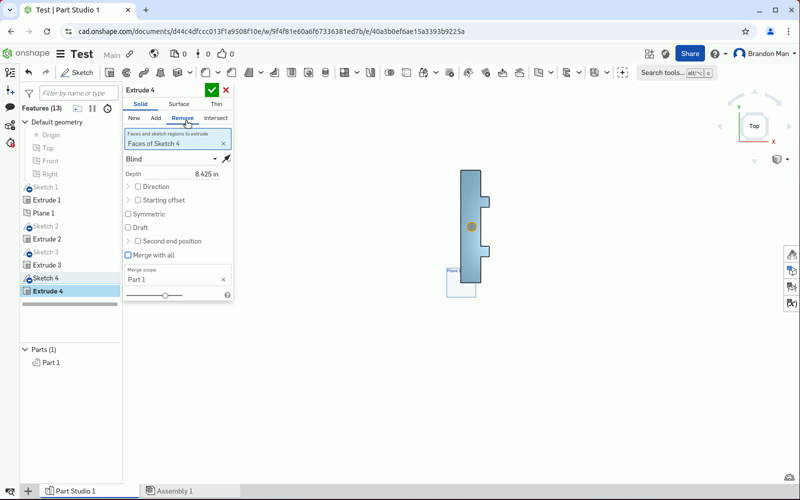
key(space)
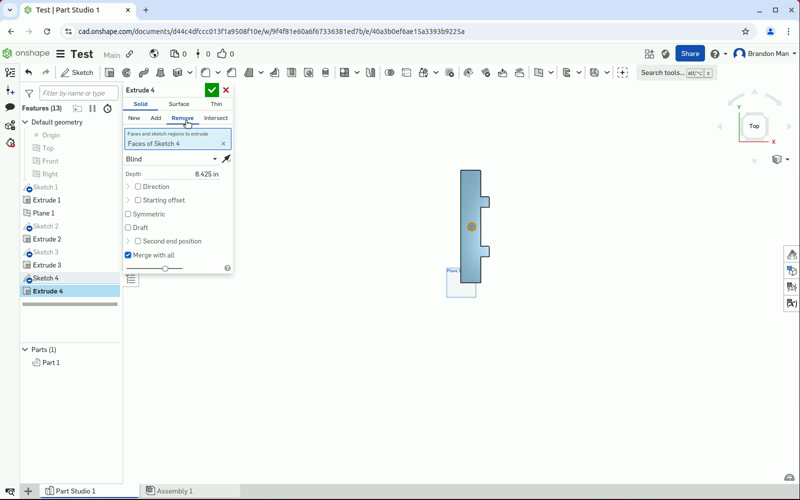
key(enter)
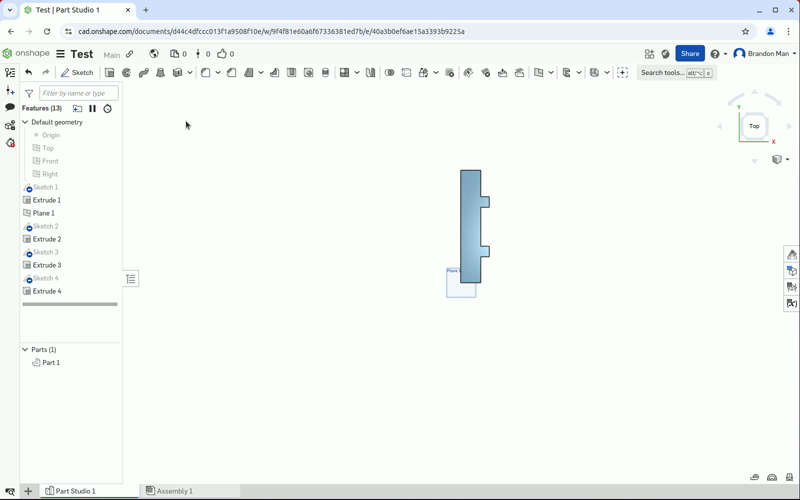
key(shift+h)
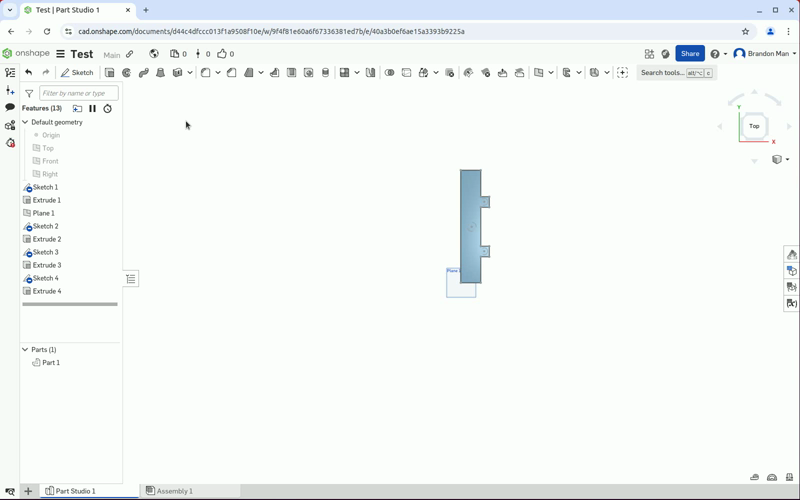
key(shift+h)
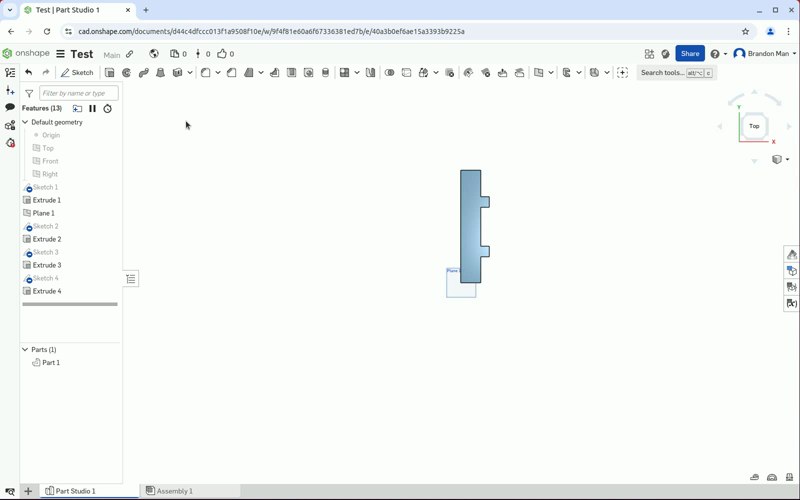
mouse_move(73, 189)
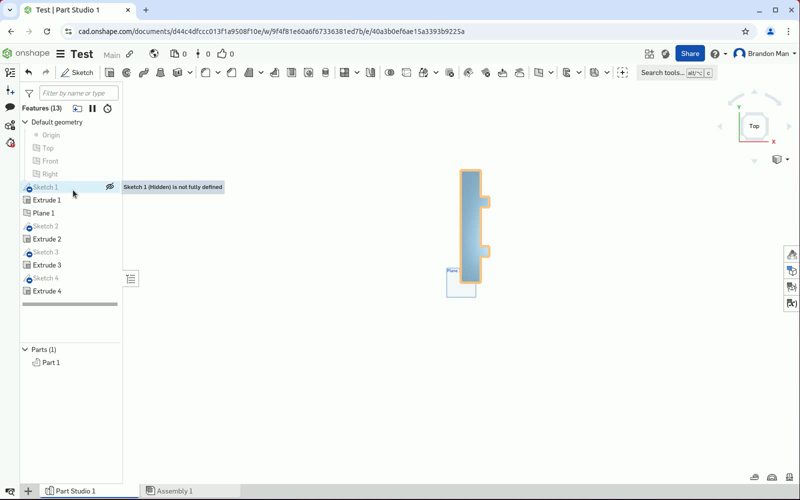
click(73, 189)
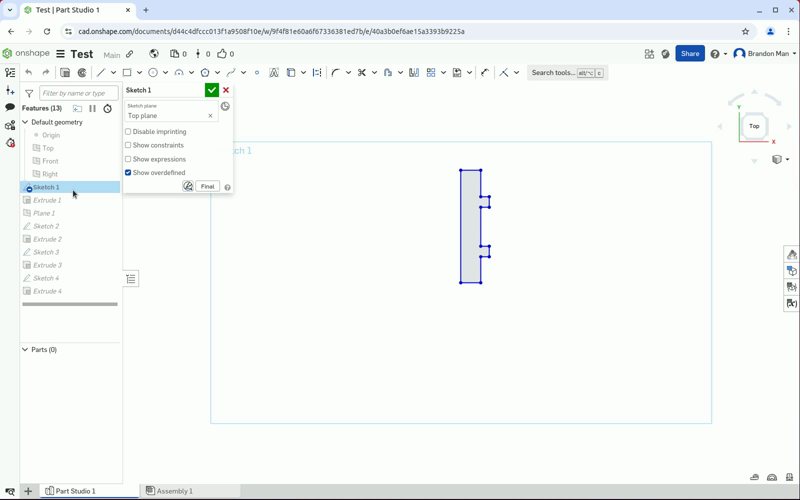
mouse_move(229, 92)
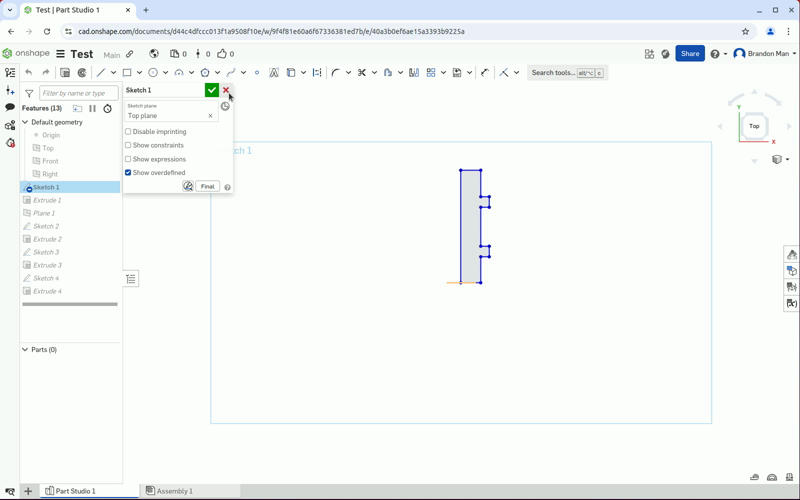
click(229, 92)
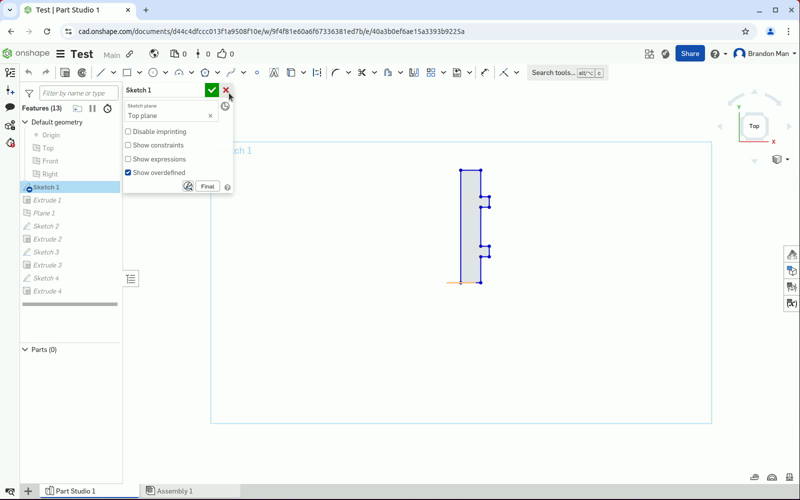
key(shift+s)
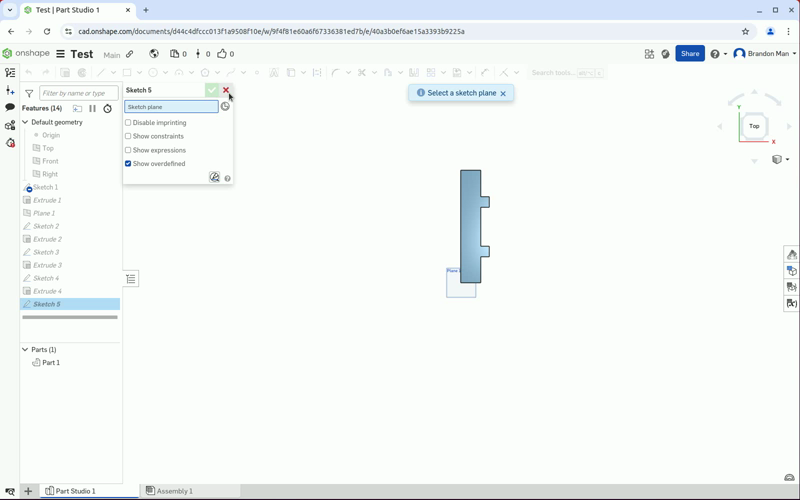
mouse_move(73, 215)
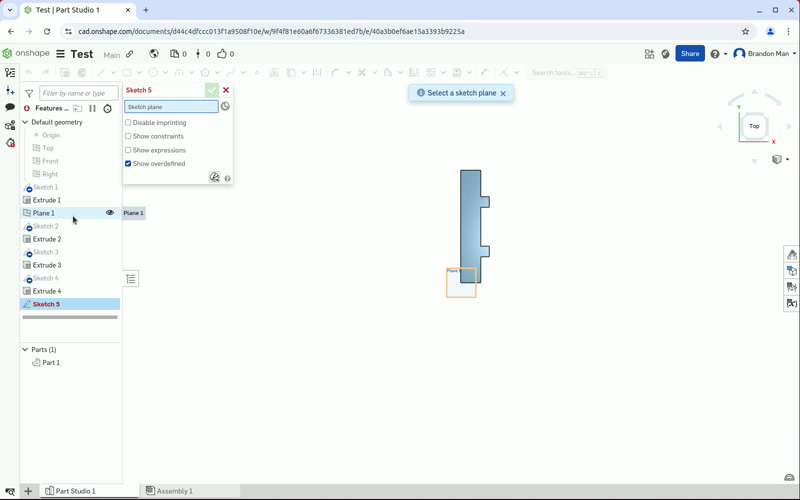
click(73, 215)
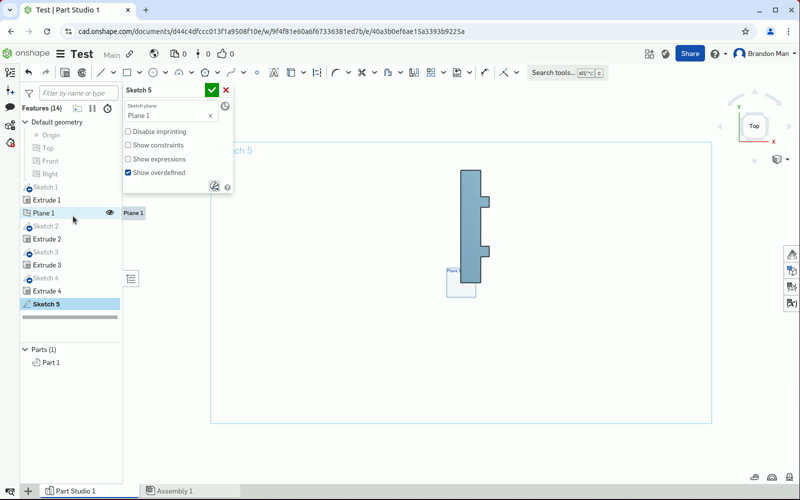
mouse_move(73, 352)
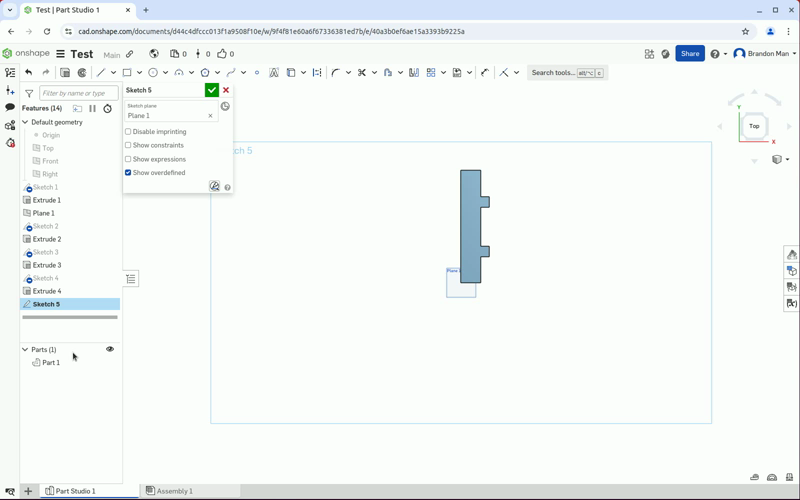
key(y)
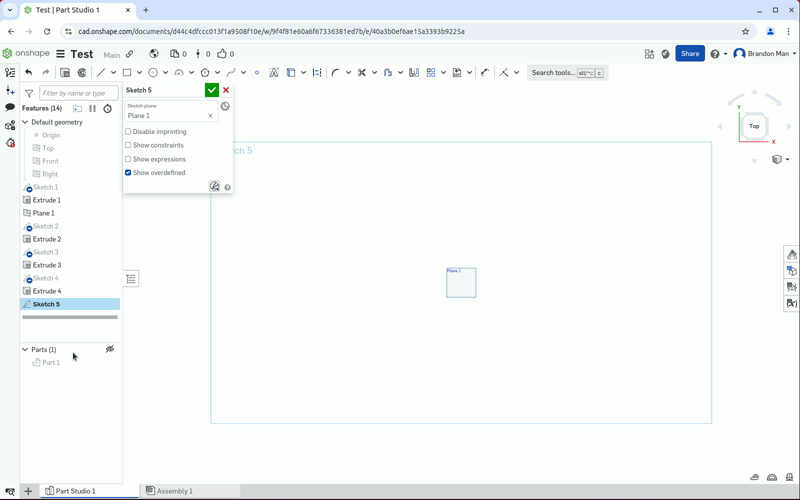
key(c)
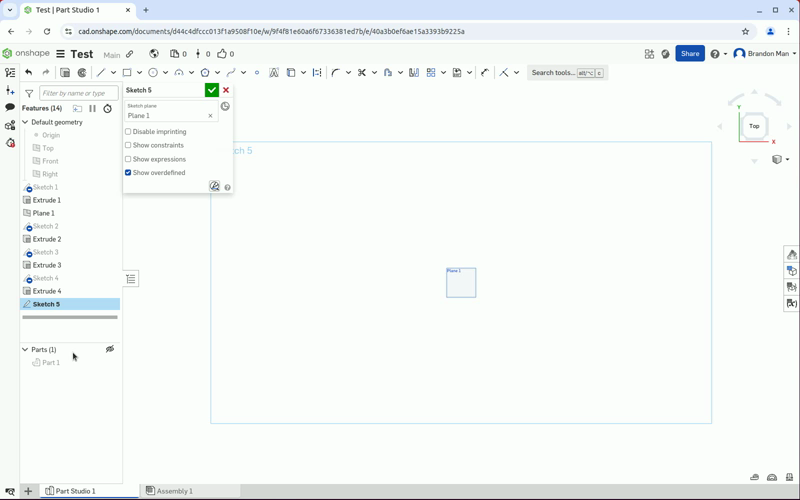
key_down(shift)
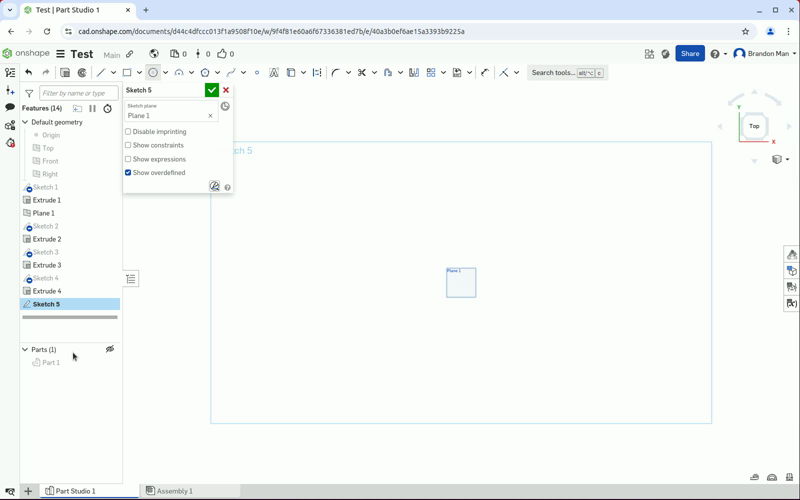
mouse_move(471, 219)
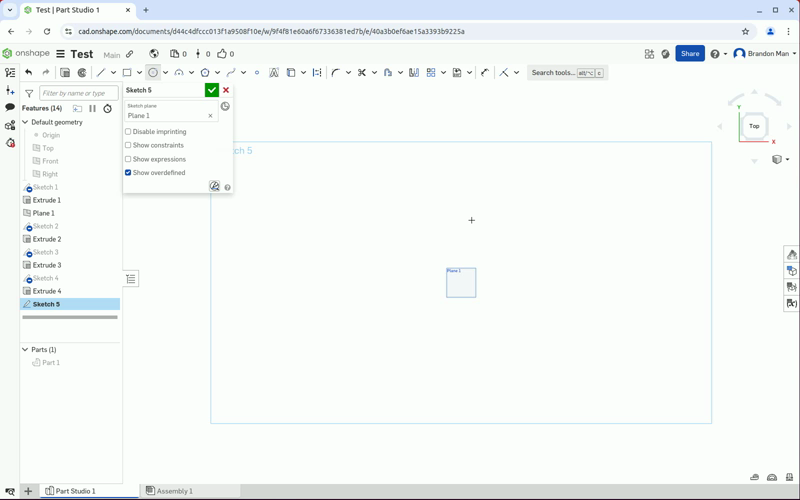
click(471, 219)
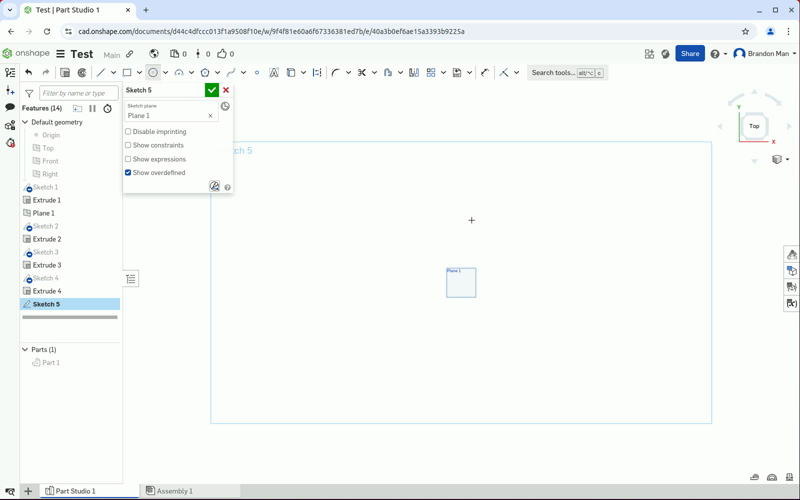
key_up(shift)
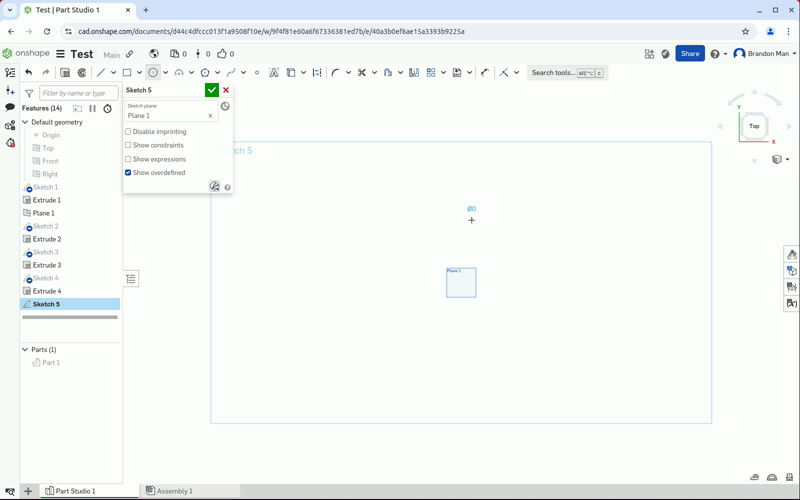
mouse_move(473, 219)
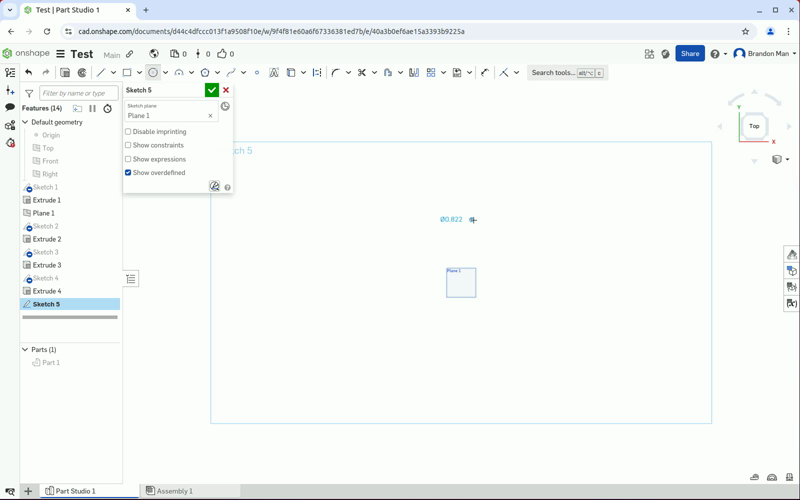
scroll(6)
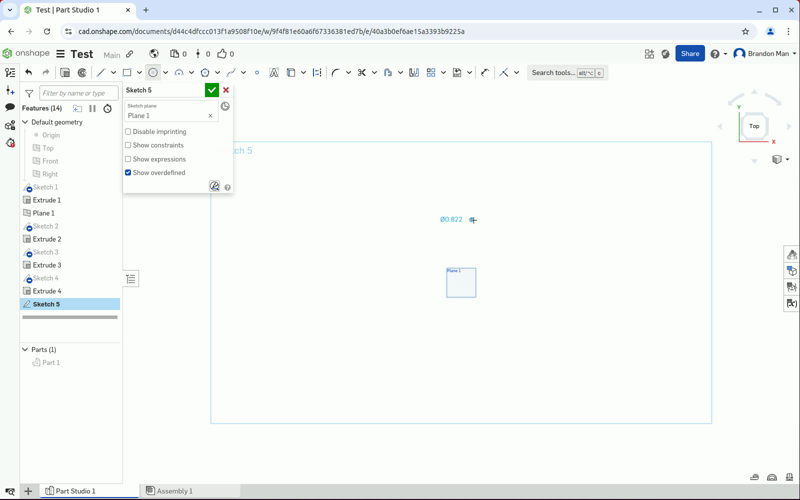
scroll(6)
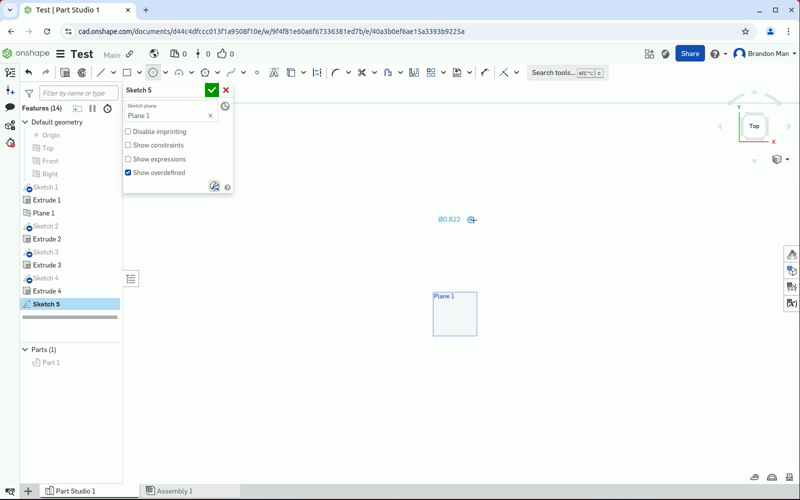
scroll(6)
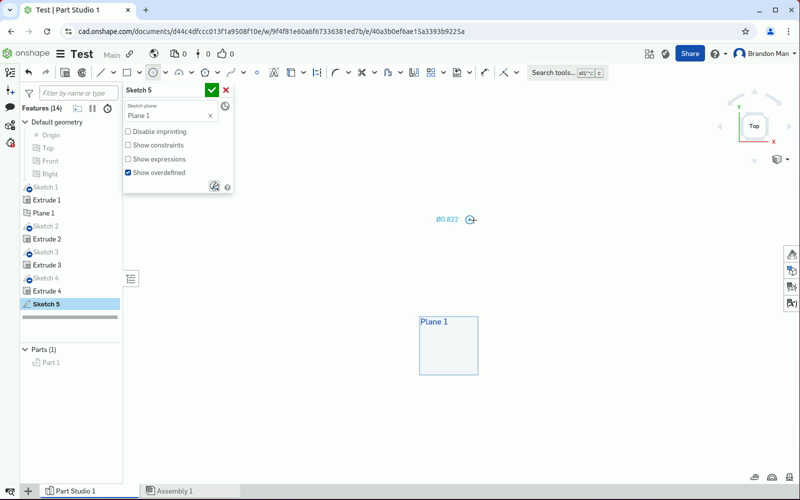
scroll(6)
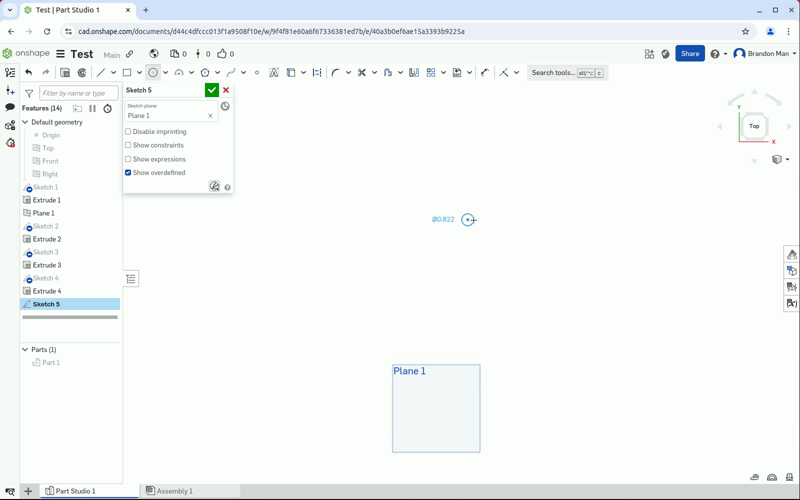
scroll(6)
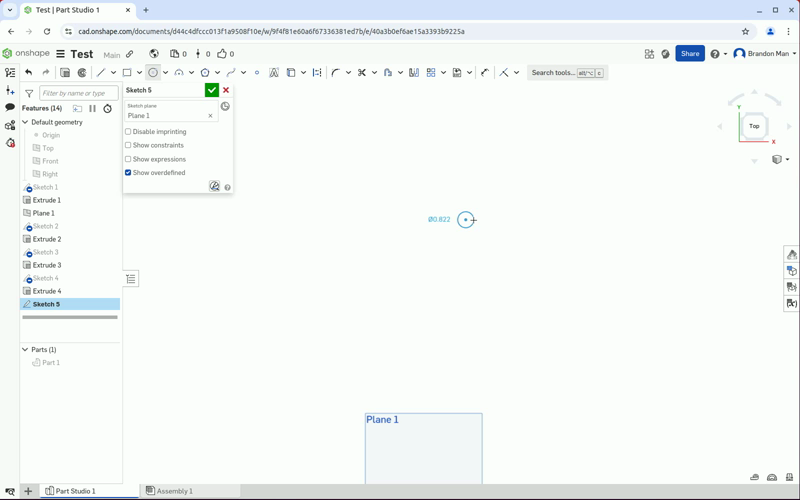
scroll(6)
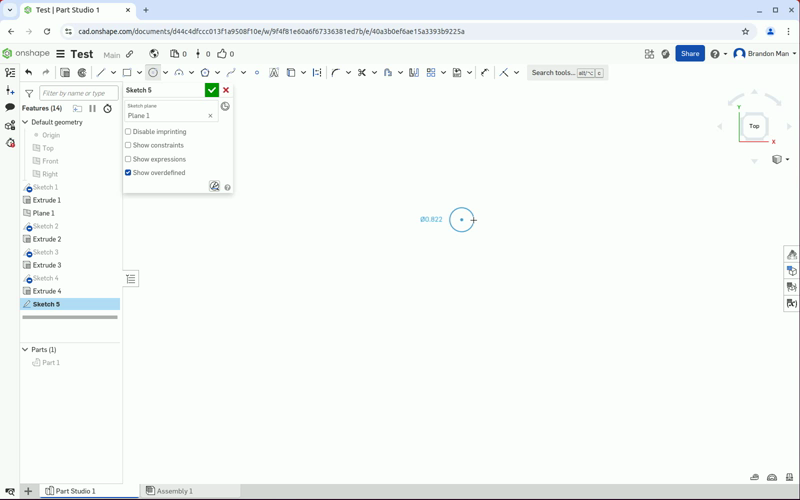
scroll(6)
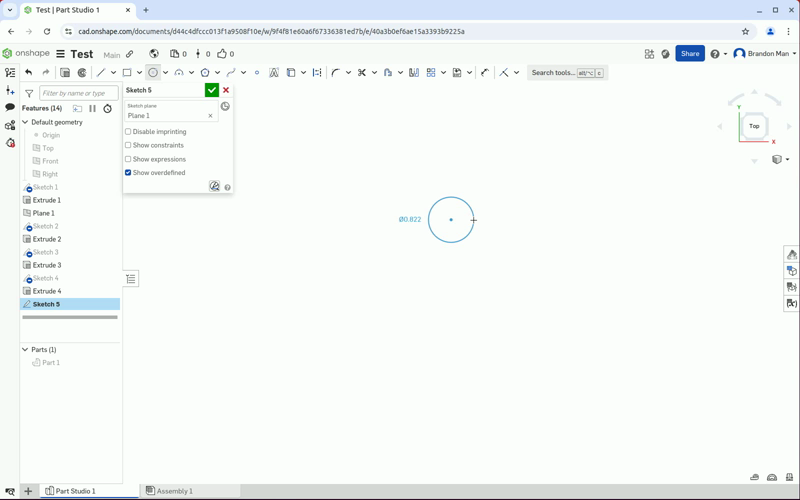
click(473, 219)
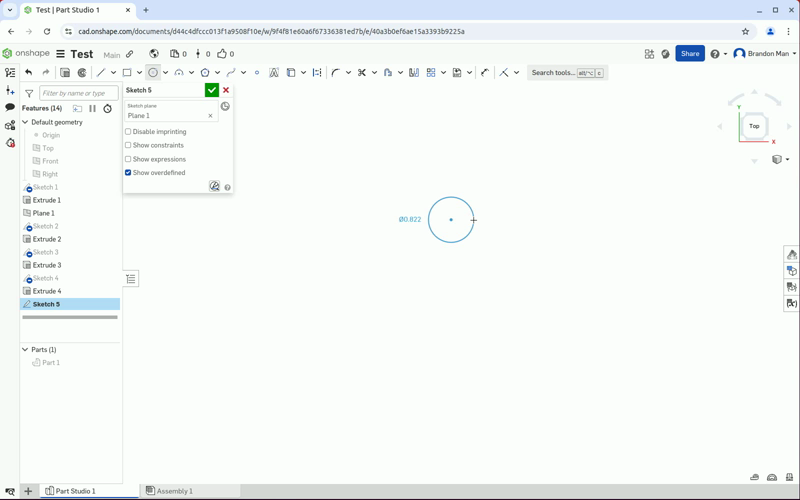
scroll(-6)
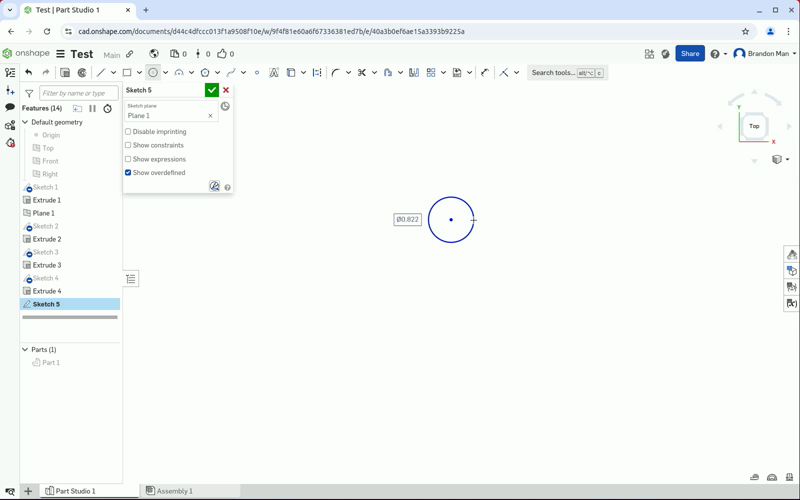
scroll(-6)
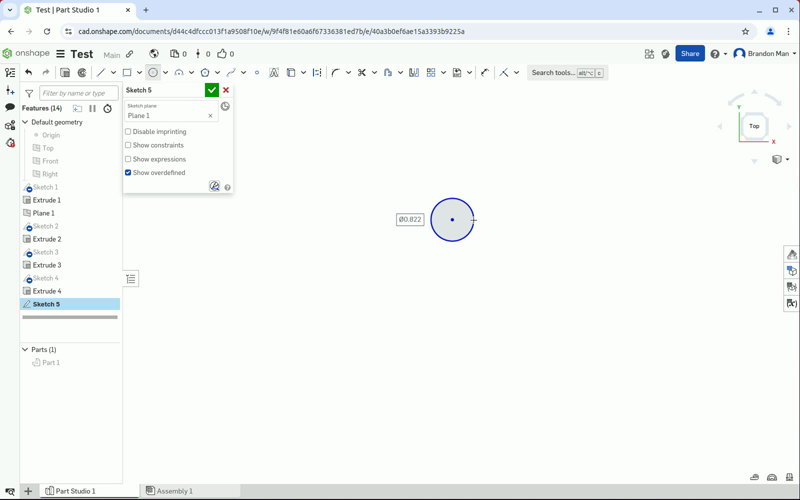
scroll(-6)
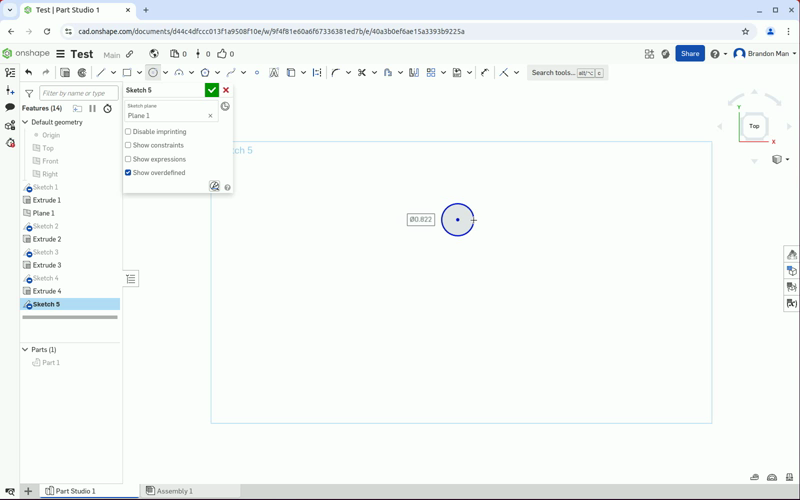
scroll(-6)
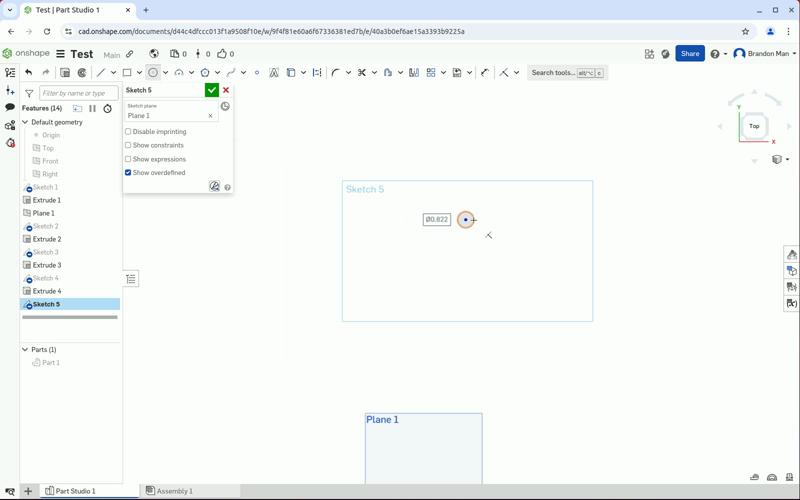
scroll(-6)
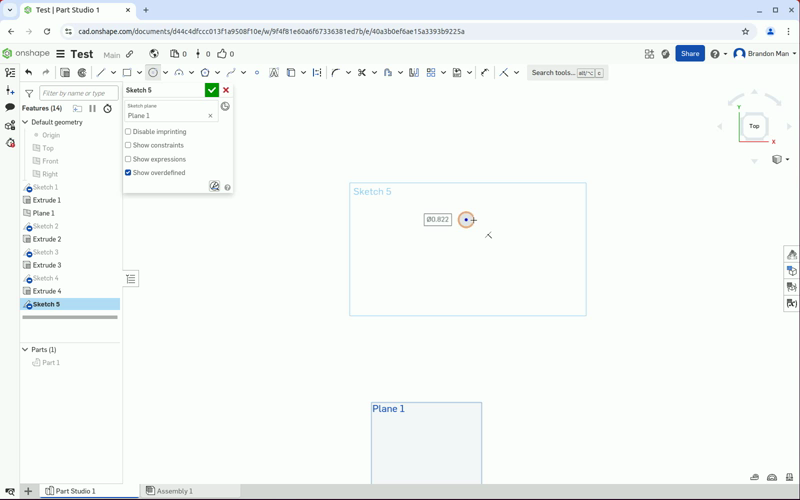
scroll(-6)
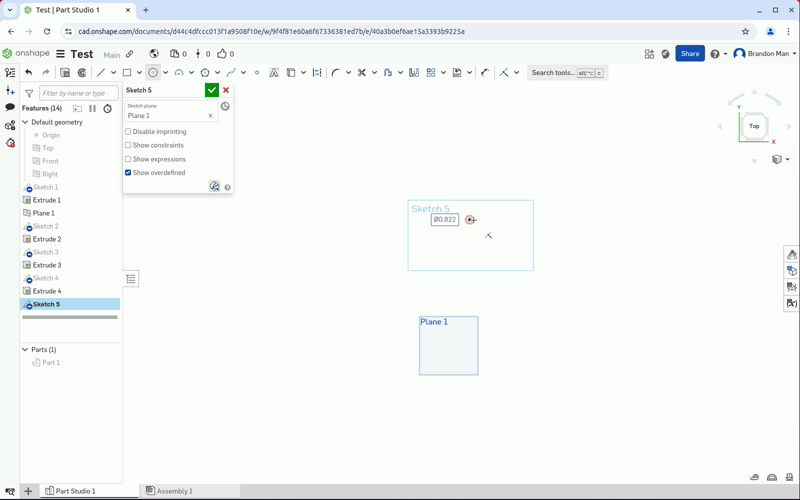
scroll(-6)
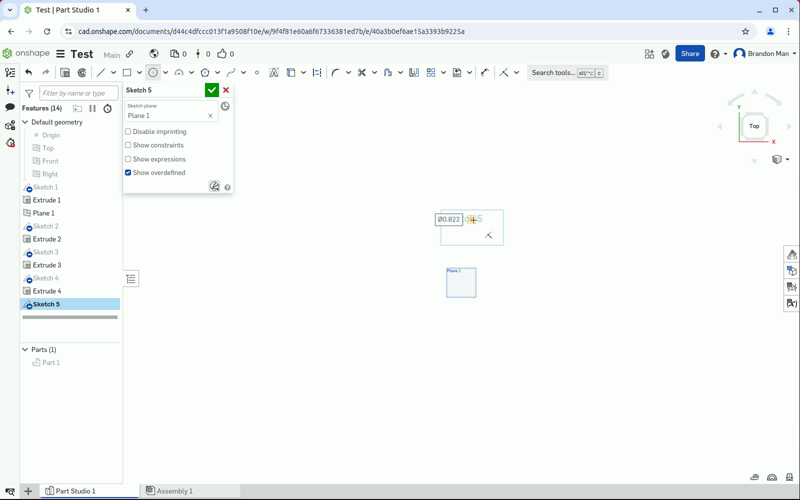
key(esc)
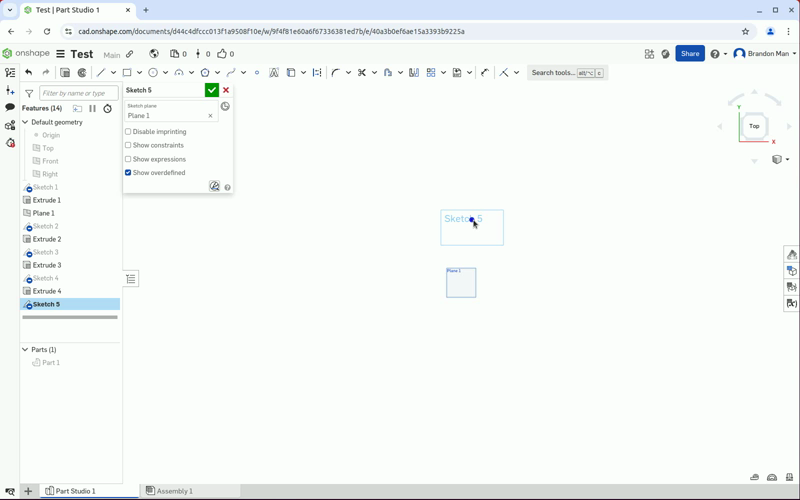
mouse_move(471, 220)
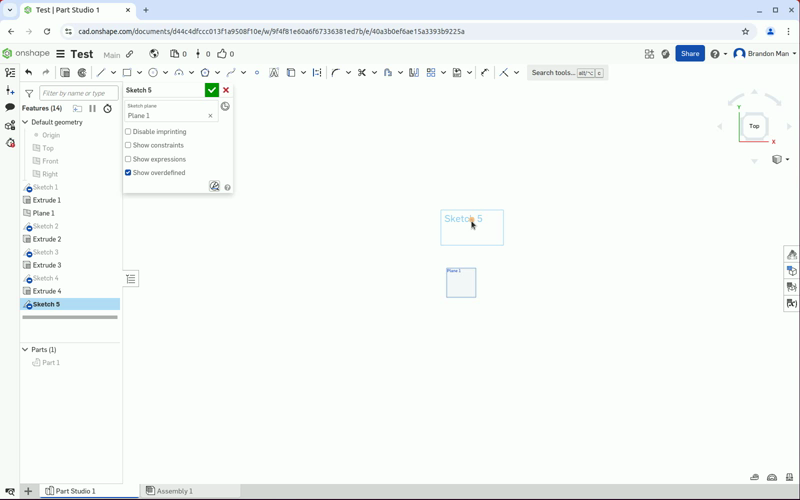
scroll(6)
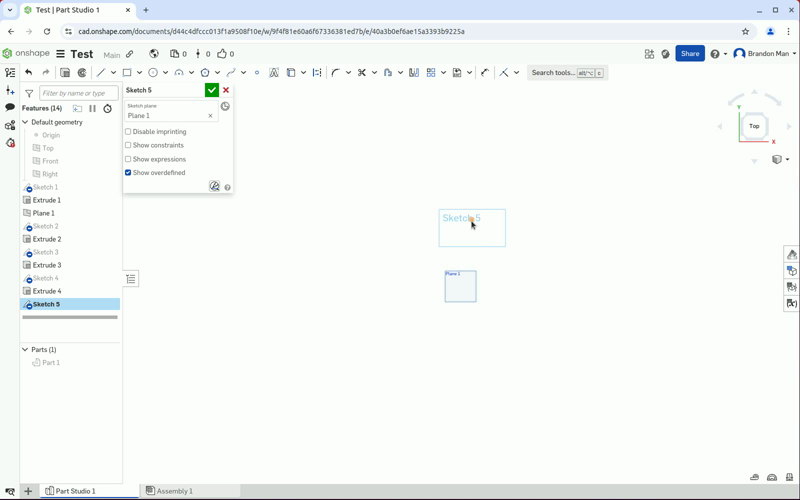
scroll(6)
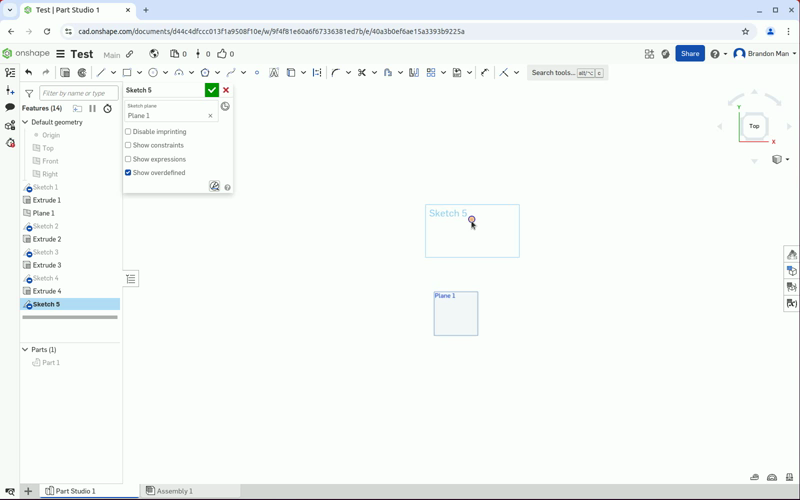
scroll(6)
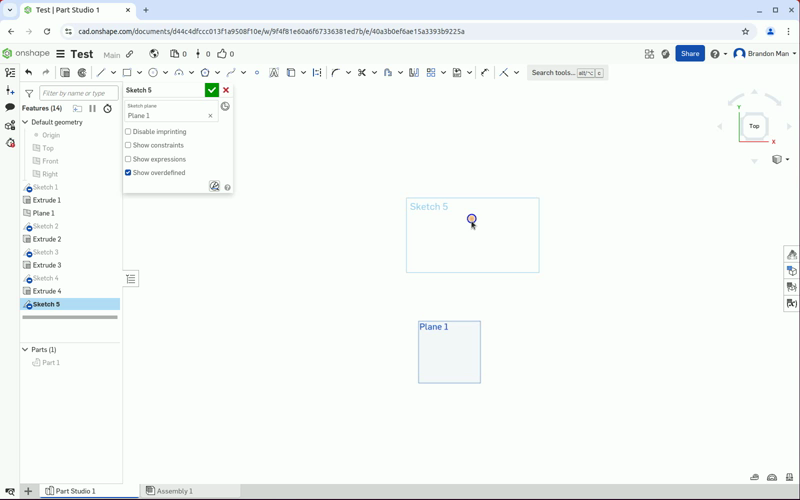
scroll(6)
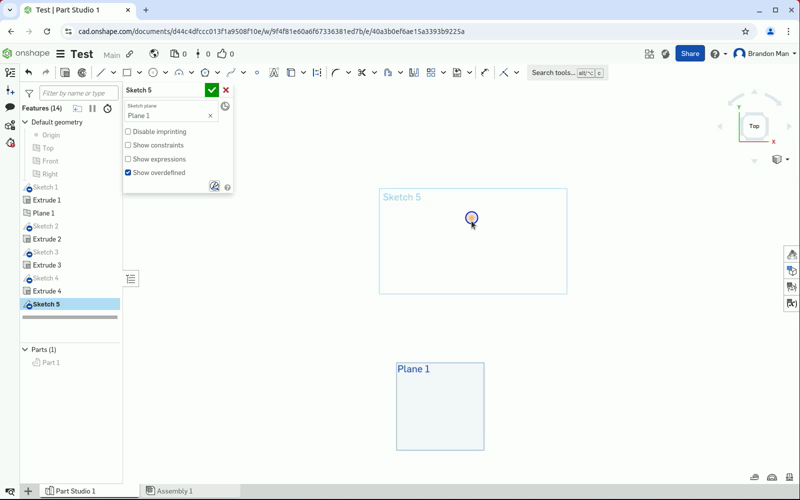
scroll(6)
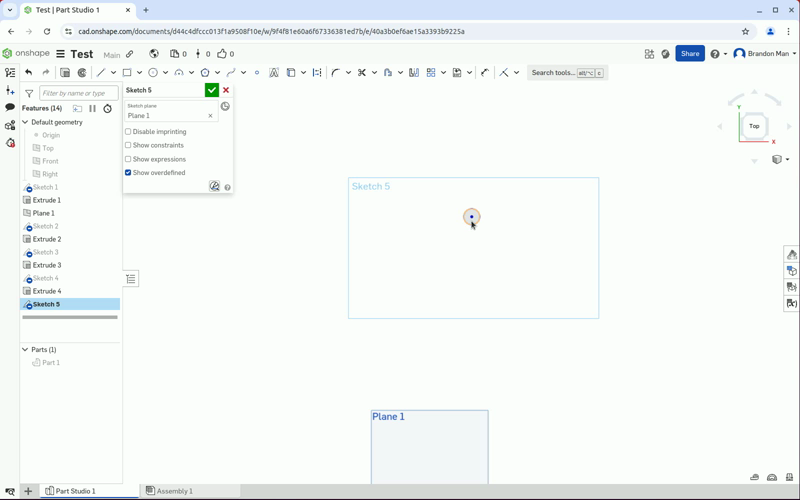
scroll(6)
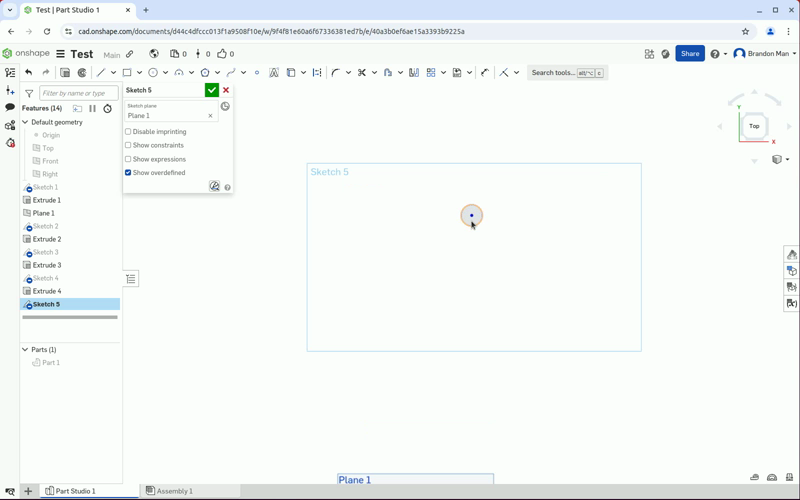
scroll(6)
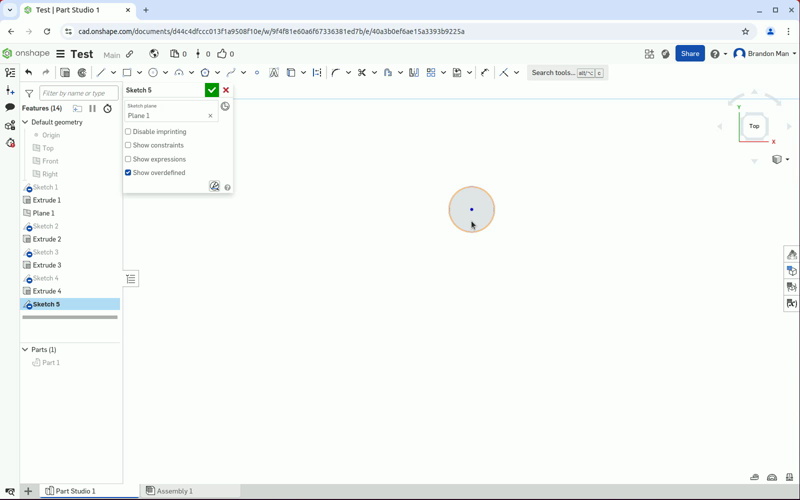
click(471, 220)
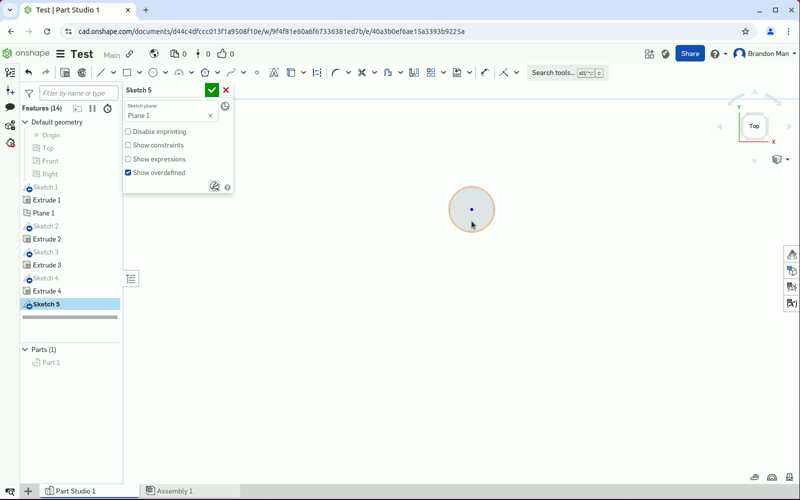
scroll(-6)
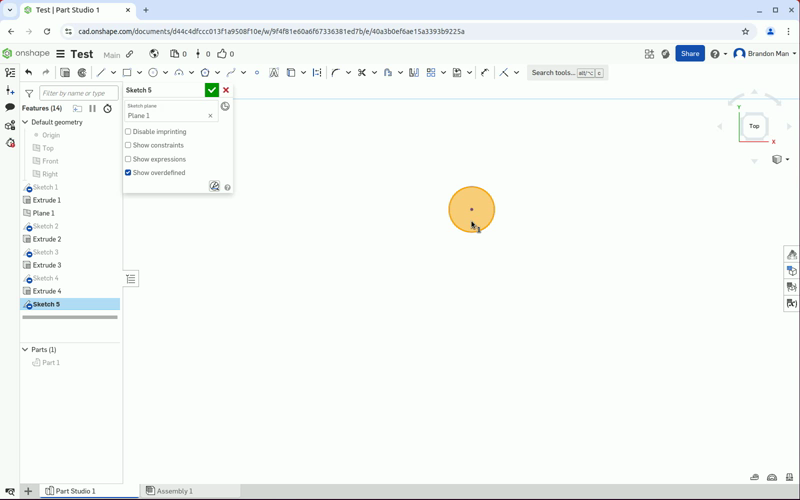
scroll(-6)
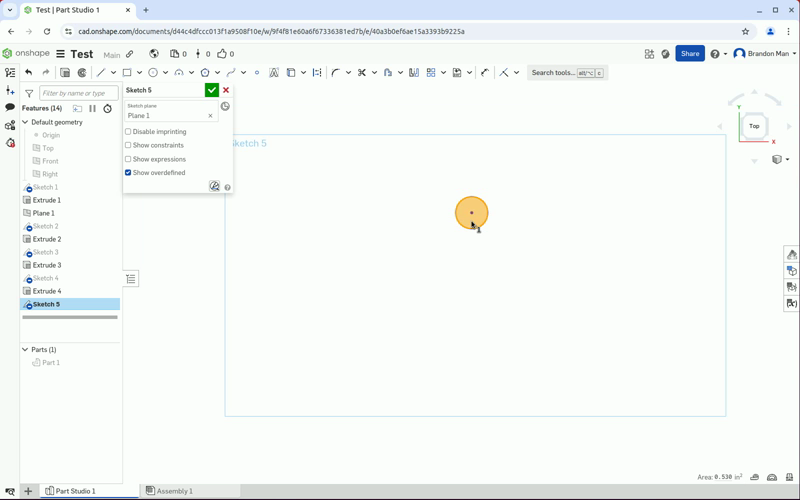
scroll(-6)
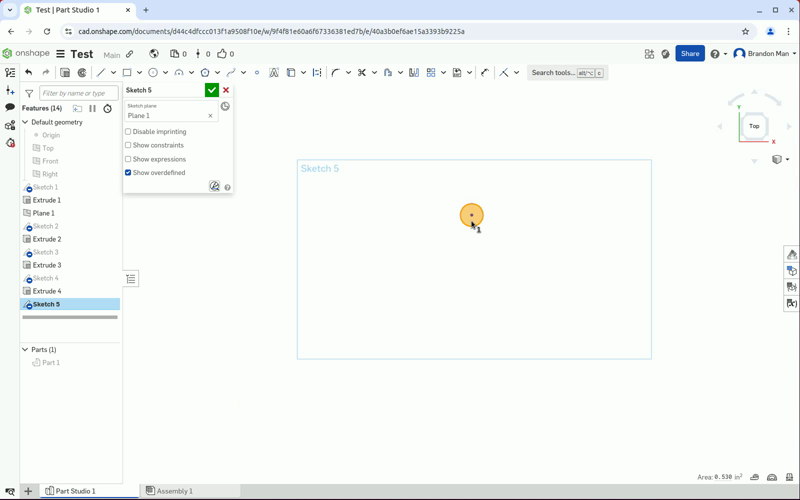
scroll(-6)
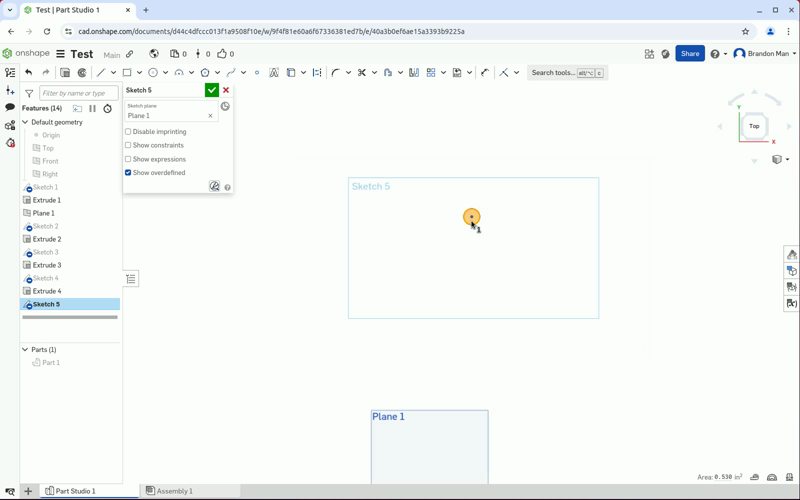
scroll(-6)
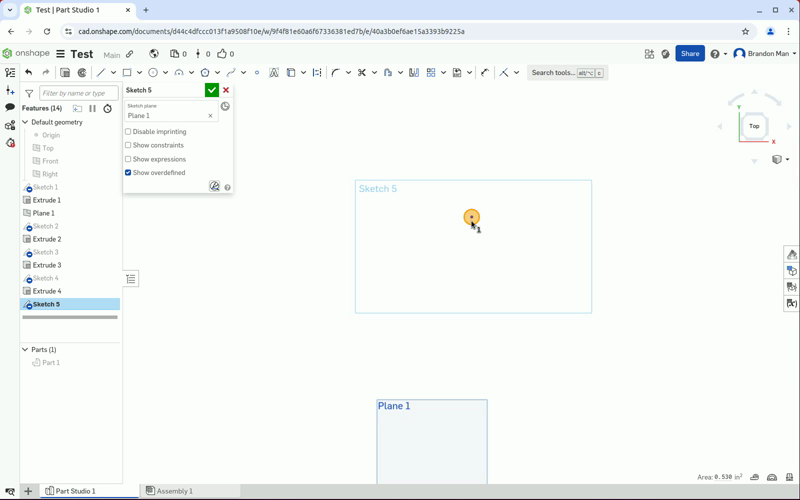
scroll(-6)
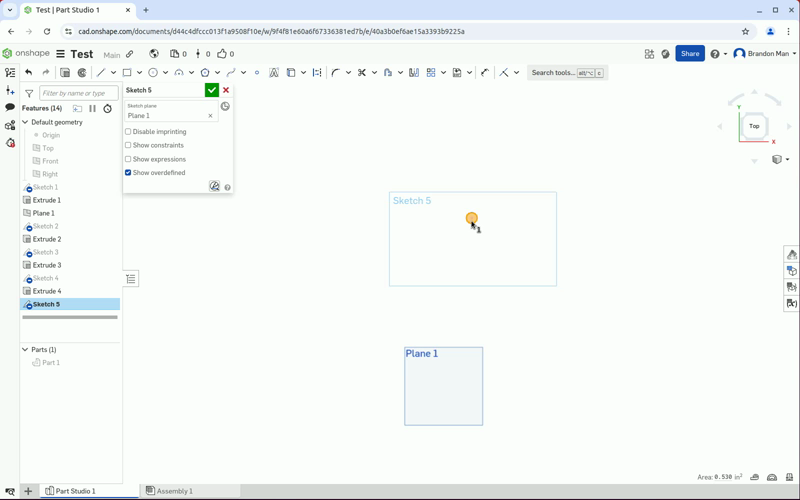
scroll(-6)
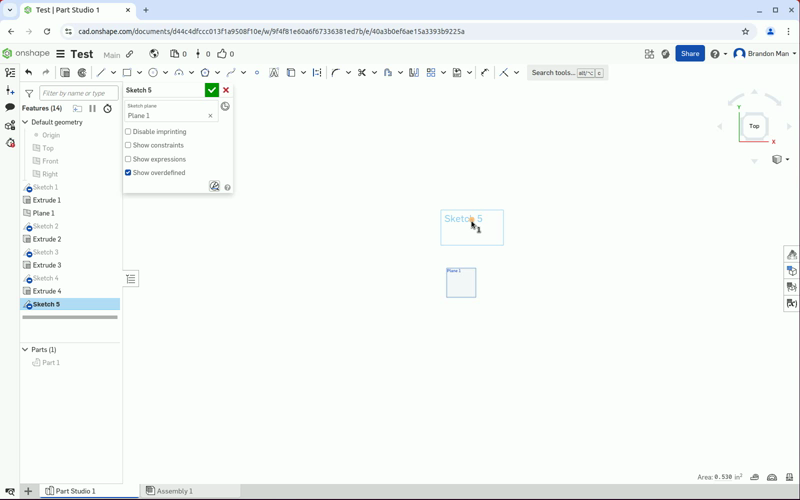
mouse_move(73, 352)
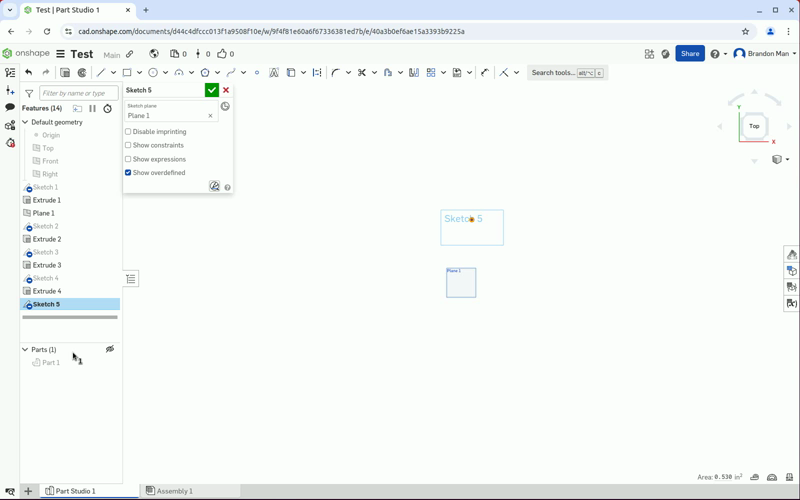
key(shift+y)
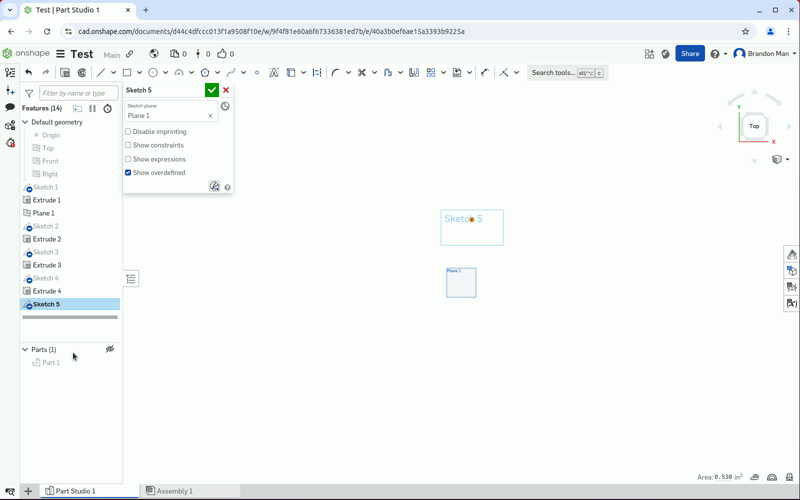
key(shift+e)
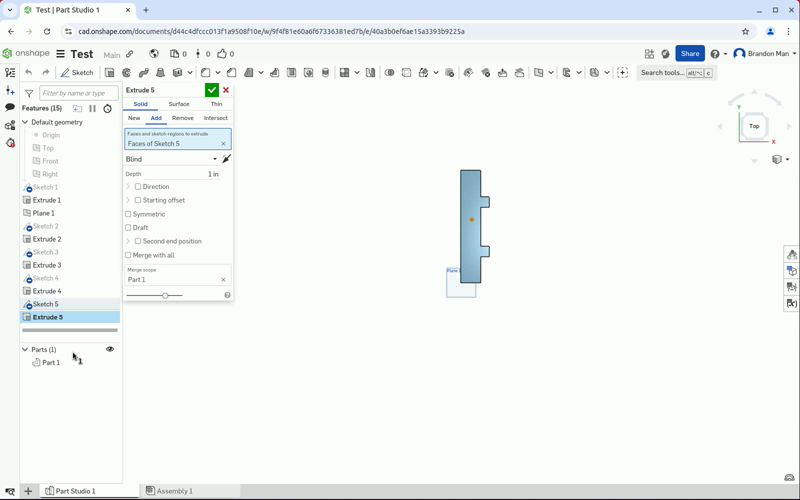
mouse_move(143, 106)
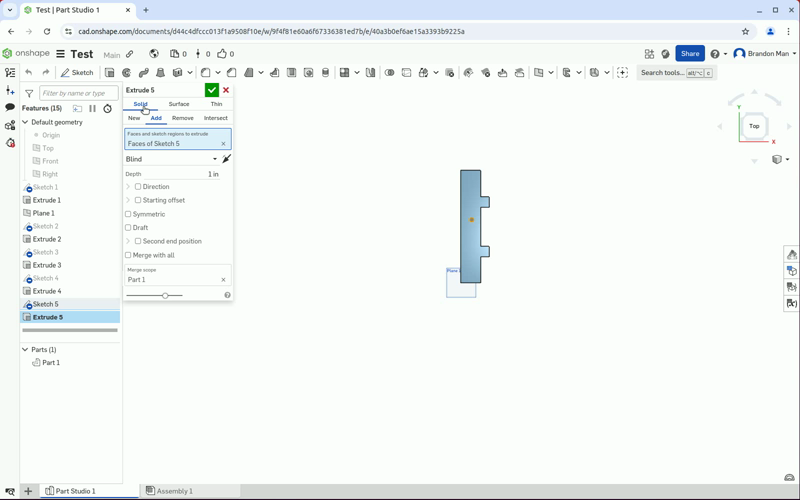
click(143, 106)
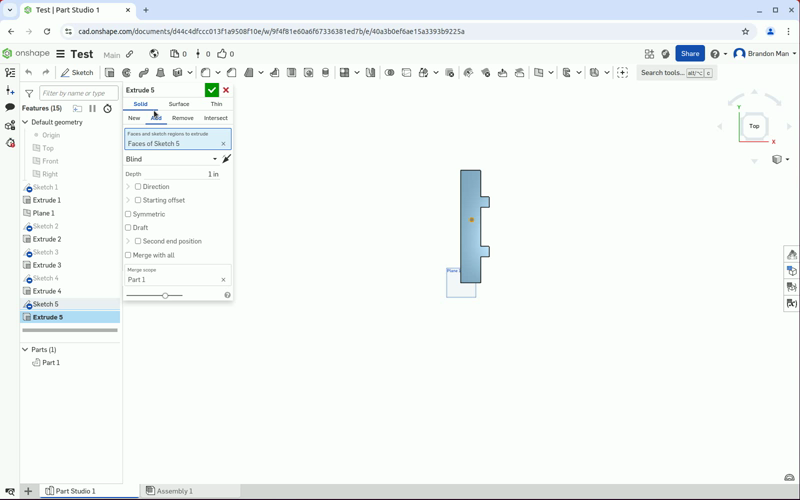
mouse_move(186, 120)
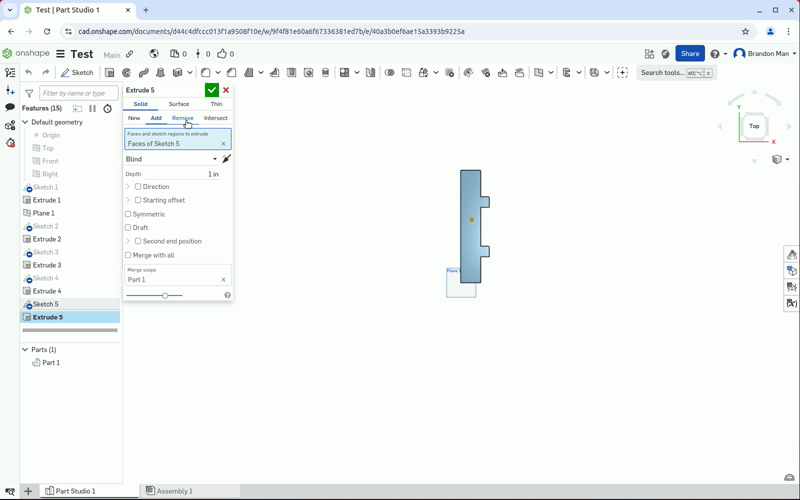
click(186, 120)
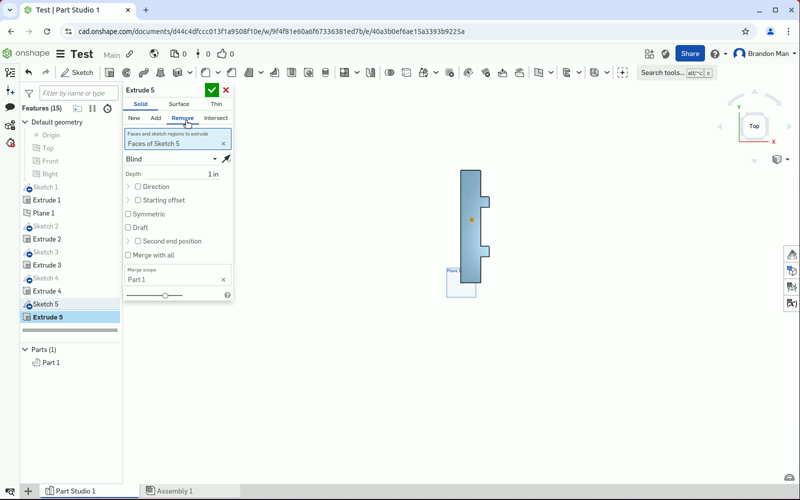
key(tab, 4)
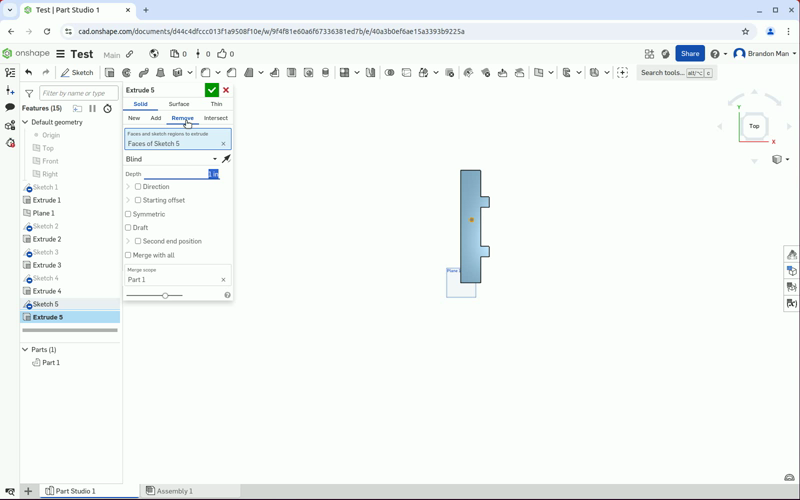
text(8.425)
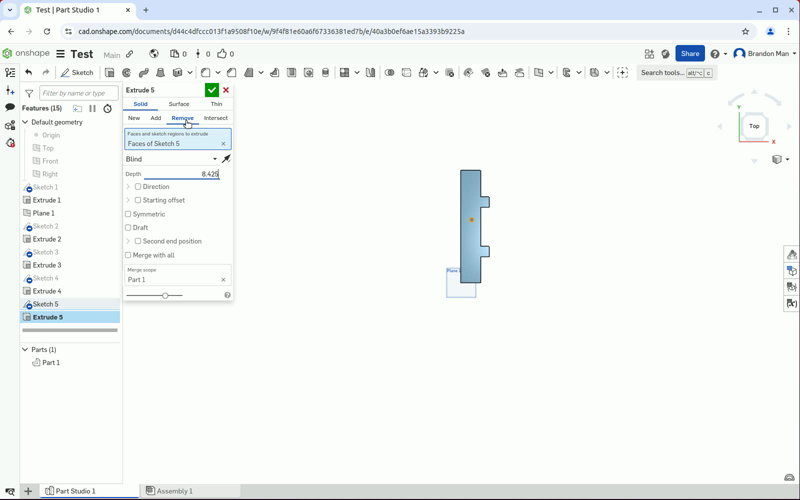
key(tab, 6)
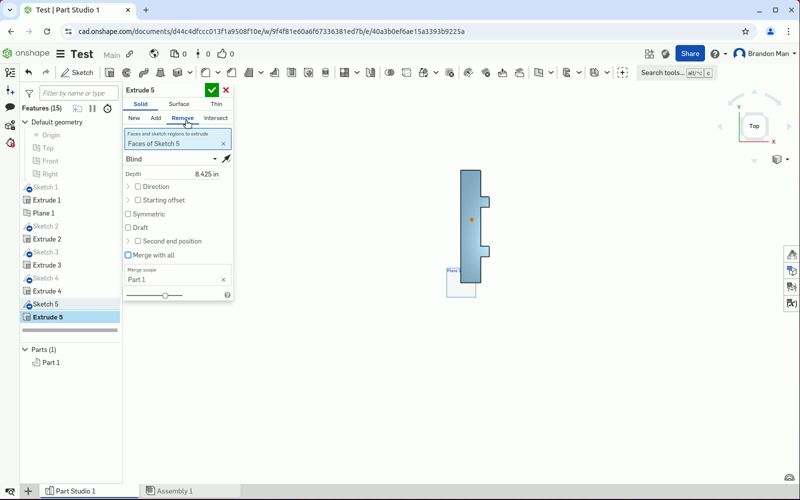
key(space)
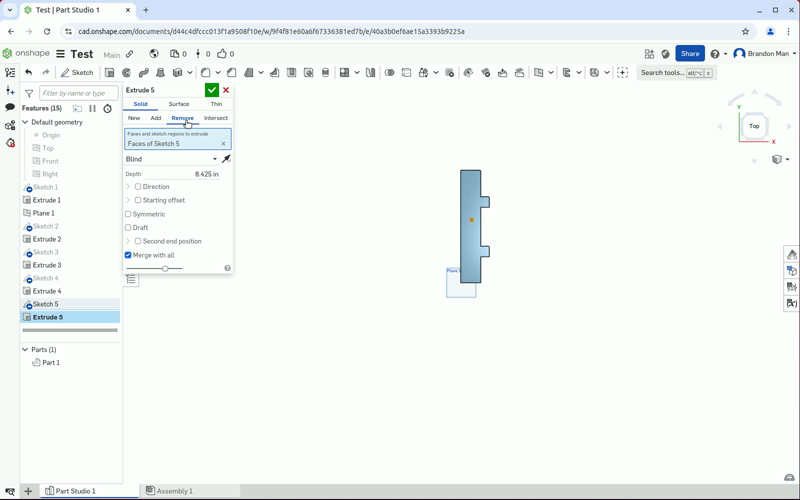
key(enter)
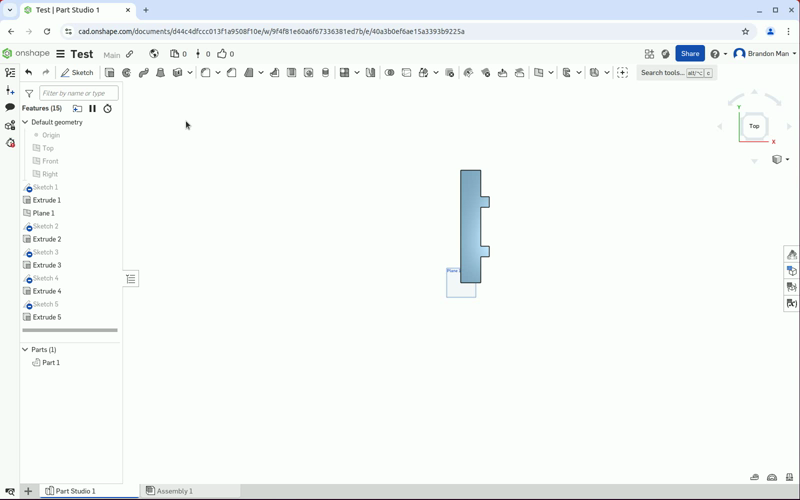
key(shift+h)
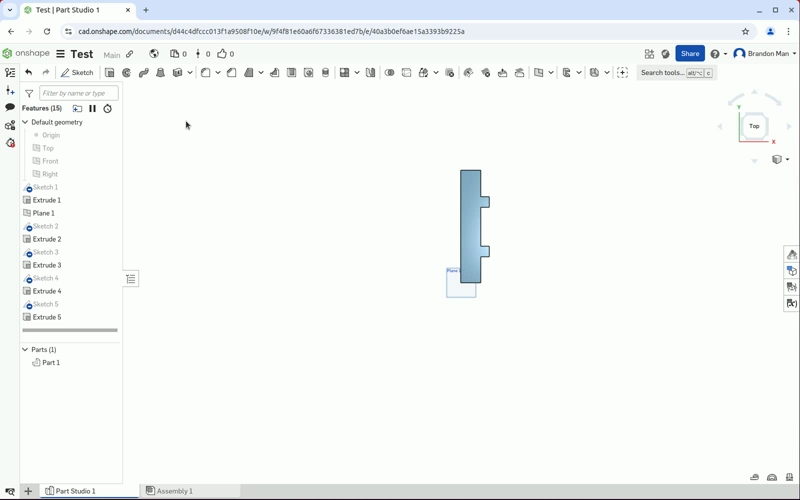
key(shift+h)
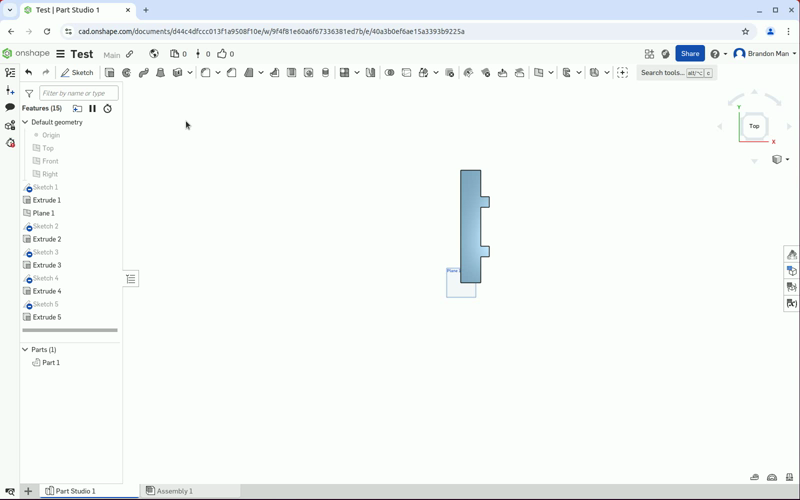
mouse_move(73, 189)
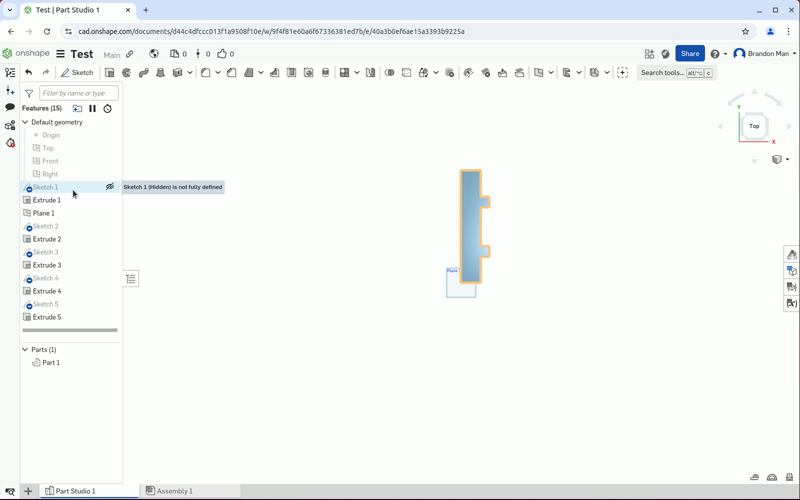
click(73, 189)
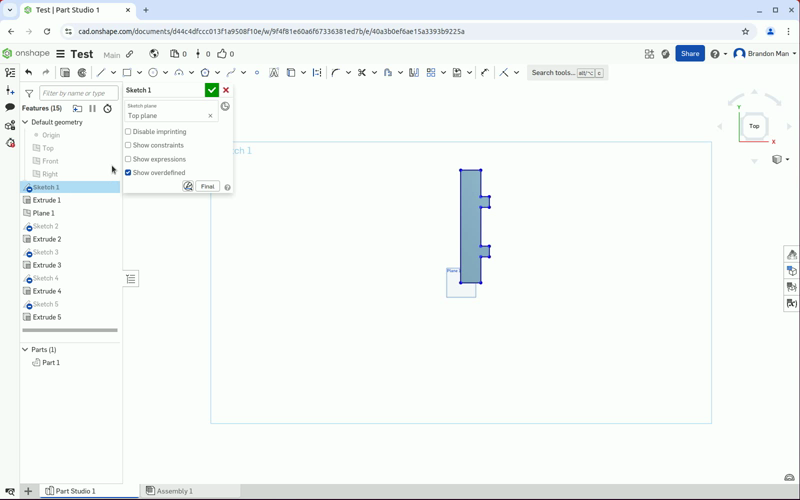
mouse_move(229, 92)
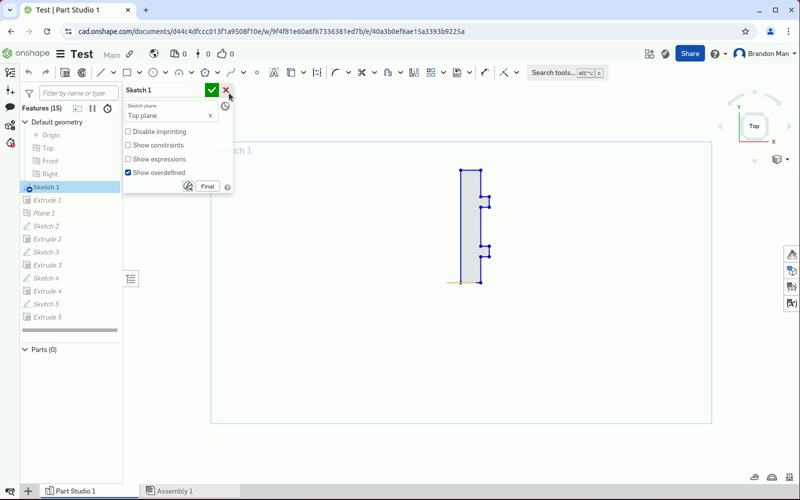
click(229, 92)
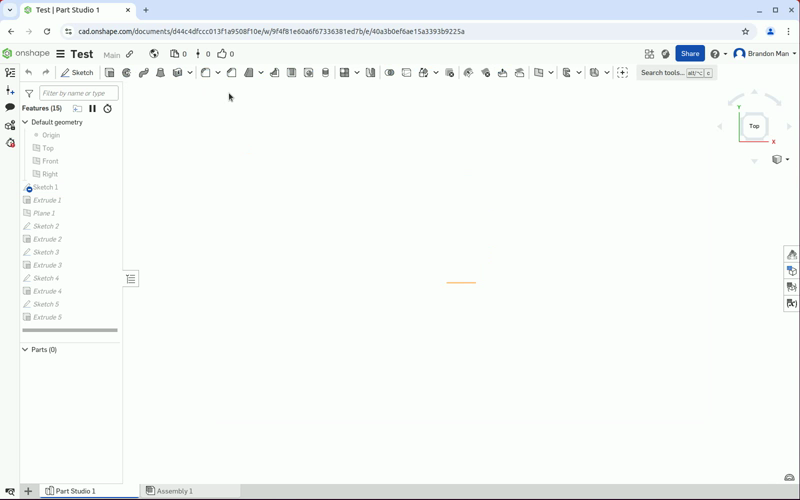
key(shift+s)
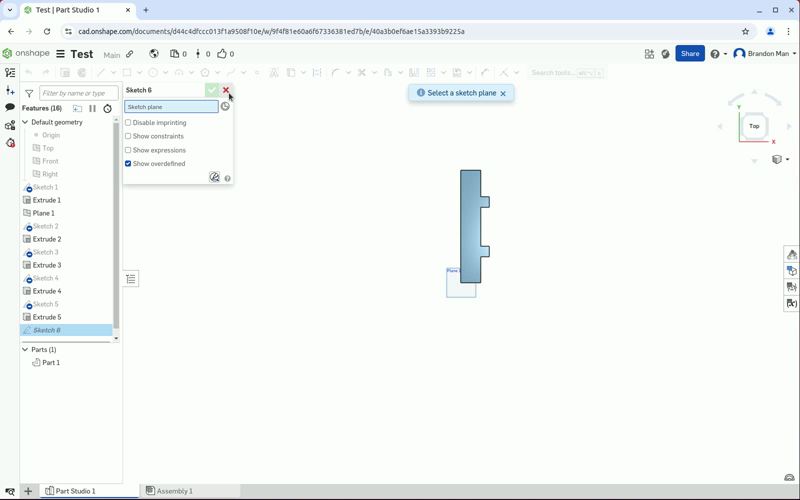
mouse_move(69, 215)
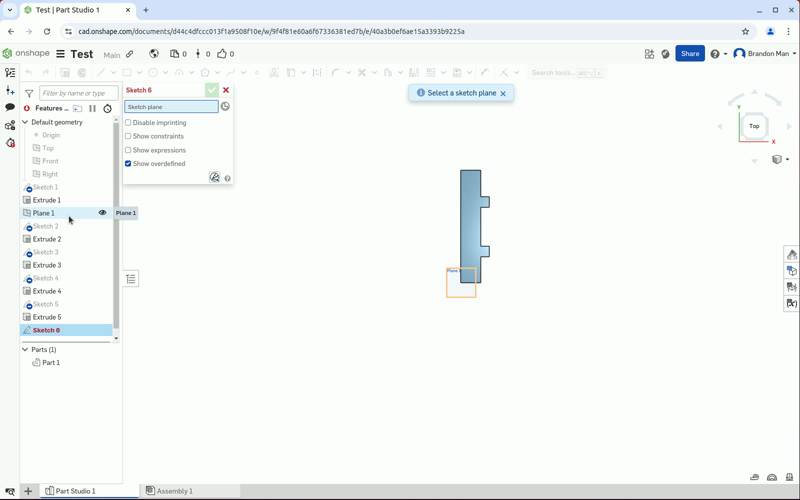
click(69, 215)
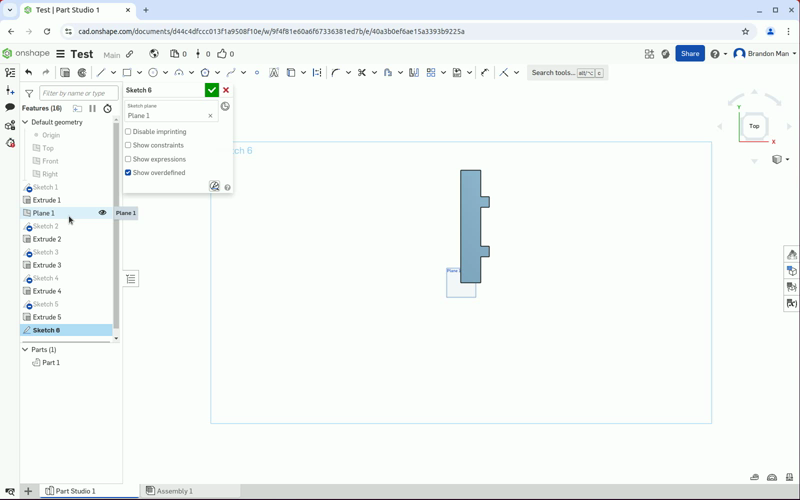
mouse_move(73, 352)
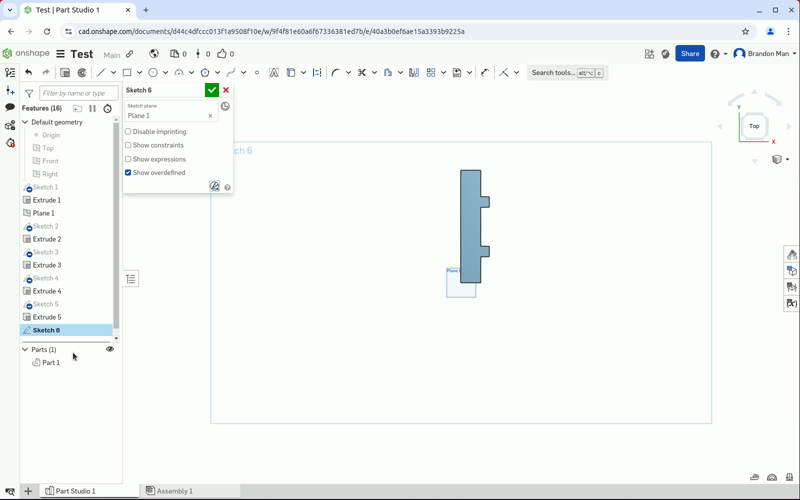
key(y)
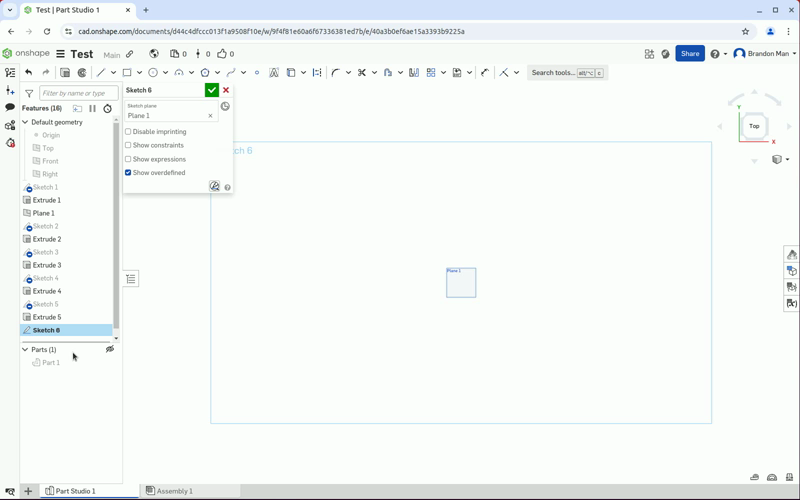
key(c)
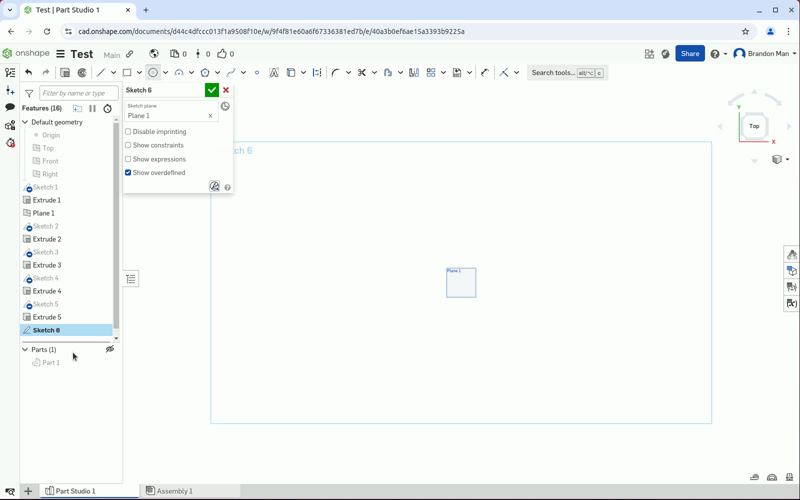
key_down(shift)
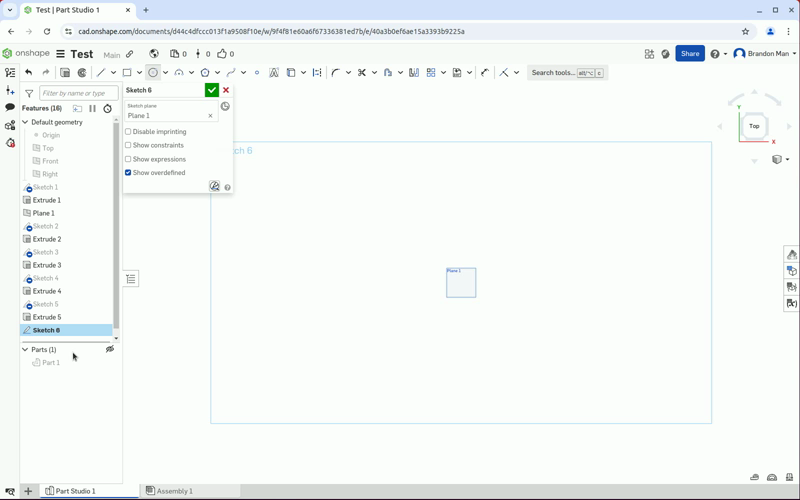
mouse_move(471, 233)
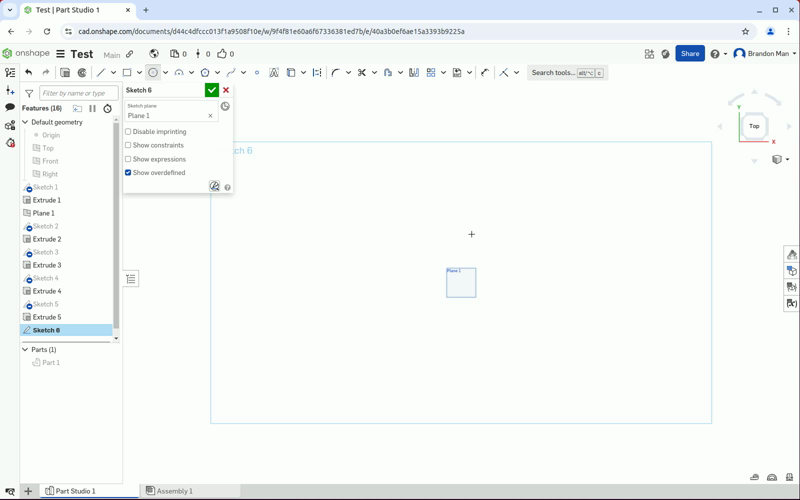
click(471, 233)
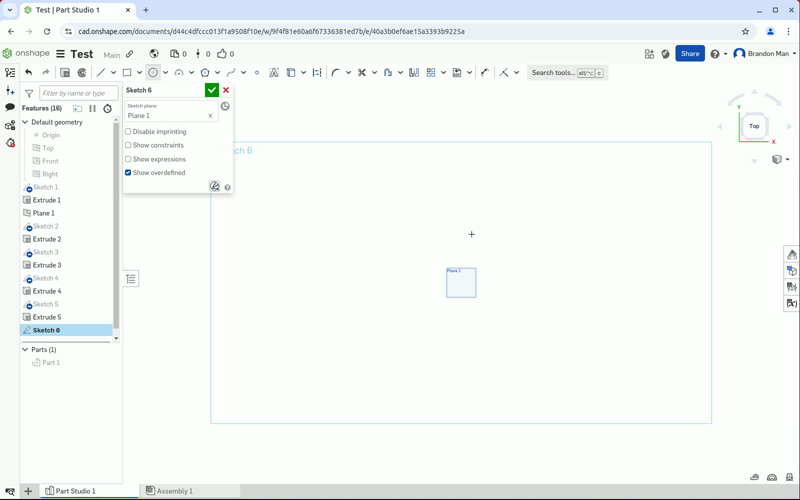
key_up(shift)
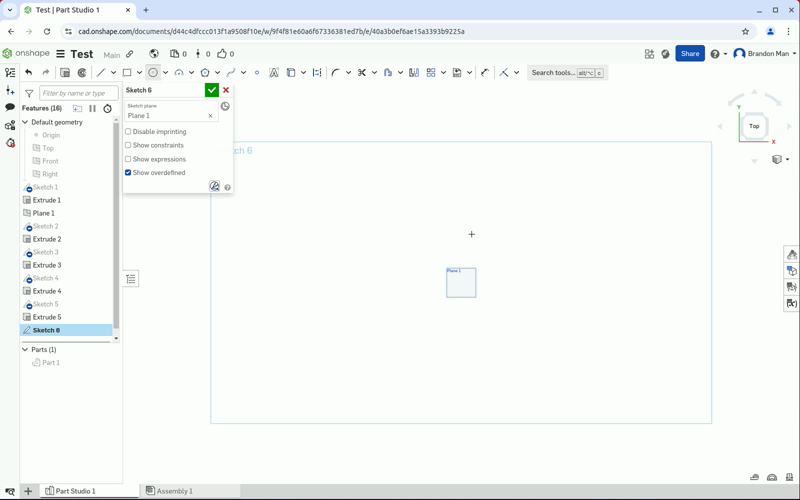
mouse_move(473, 233)
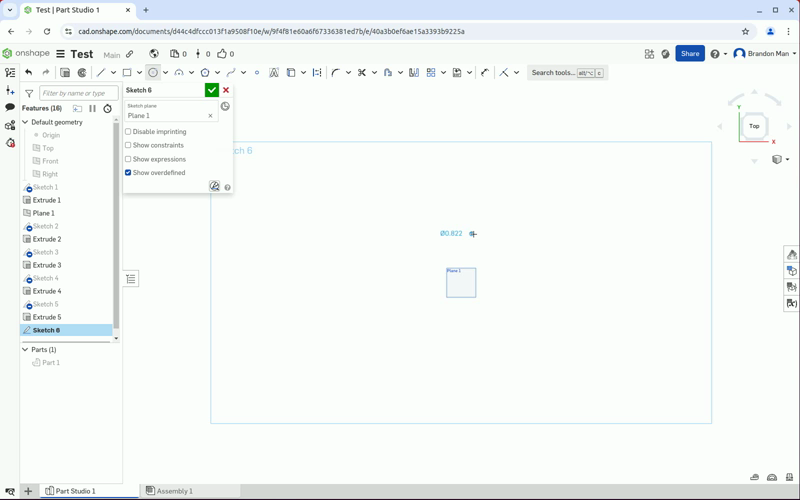
scroll(6)
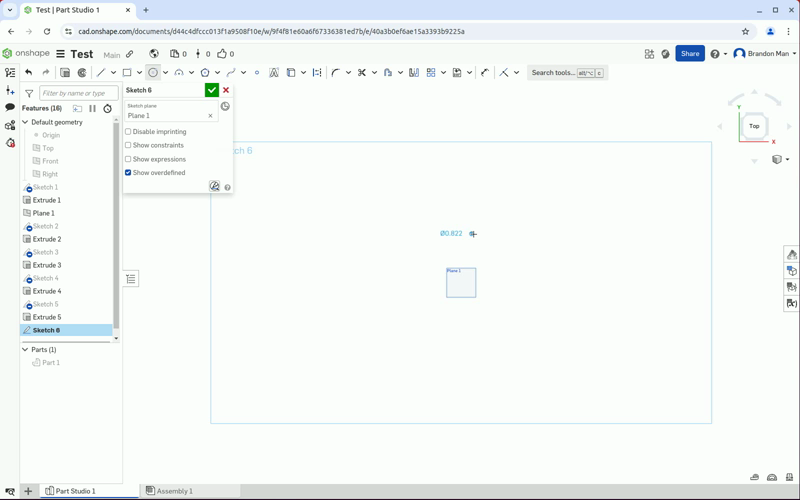
scroll(6)
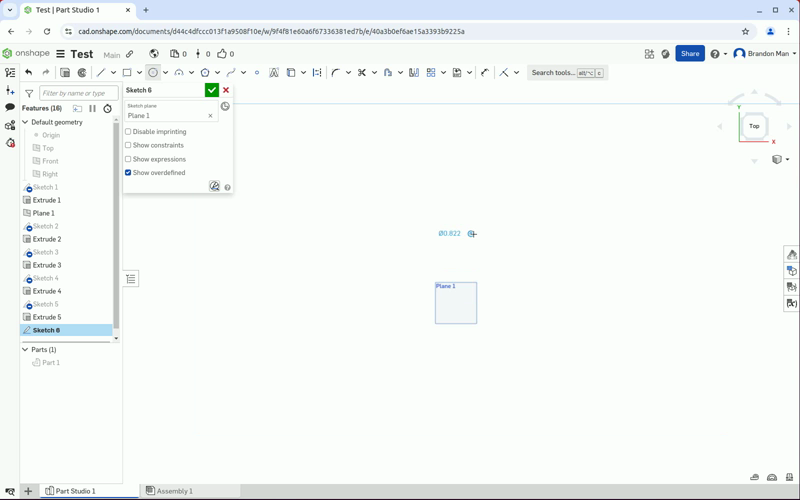
scroll(6)
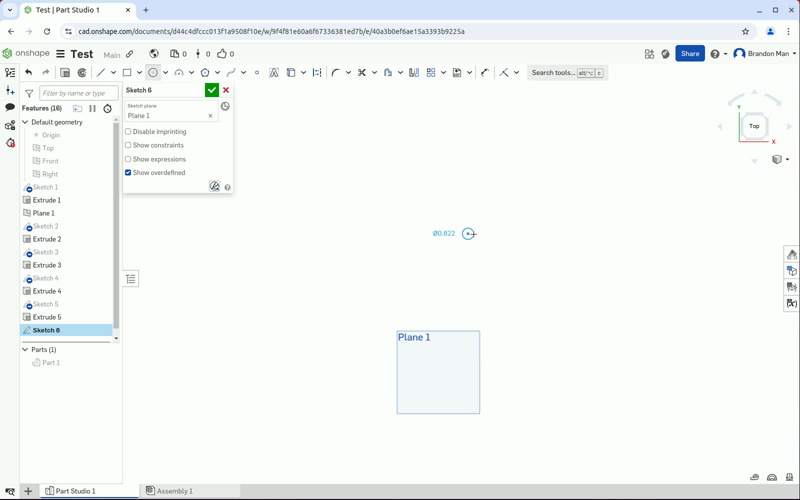
scroll(6)
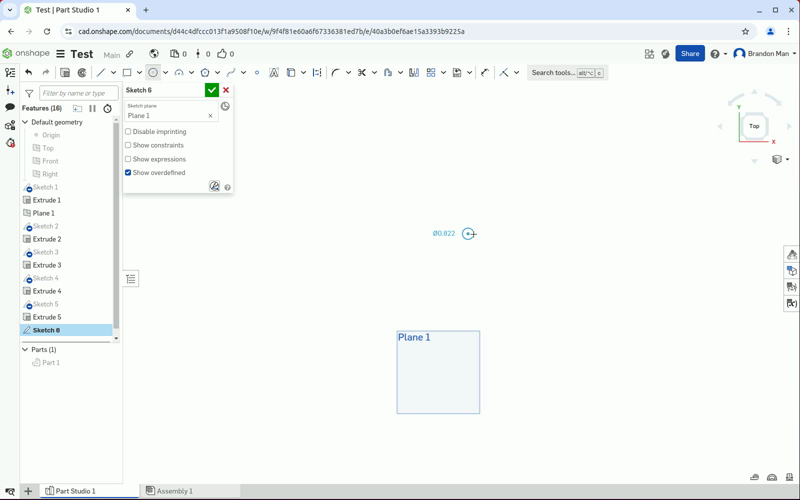
scroll(6)
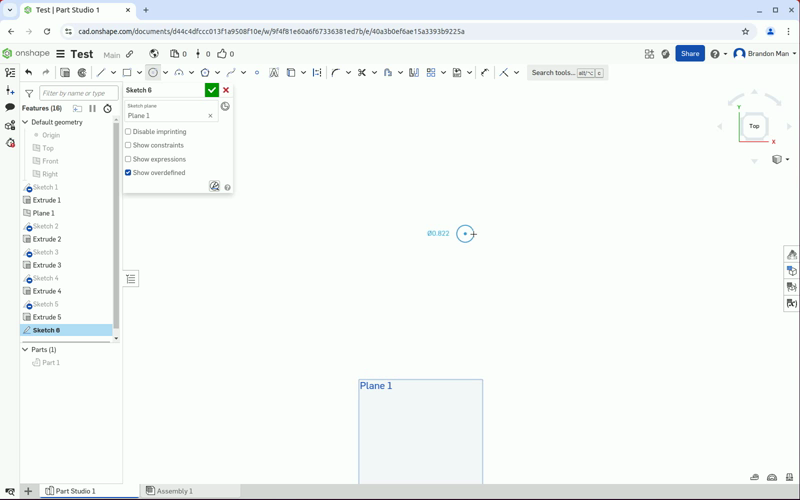
scroll(6)
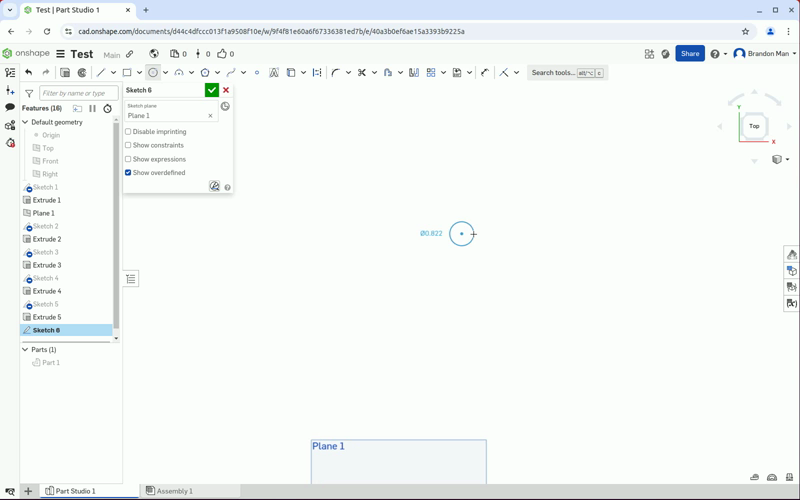
scroll(6)
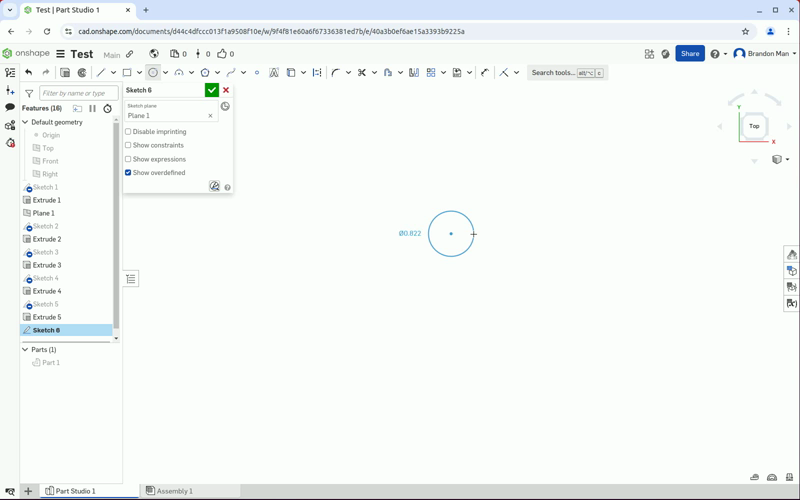
click(473, 233)
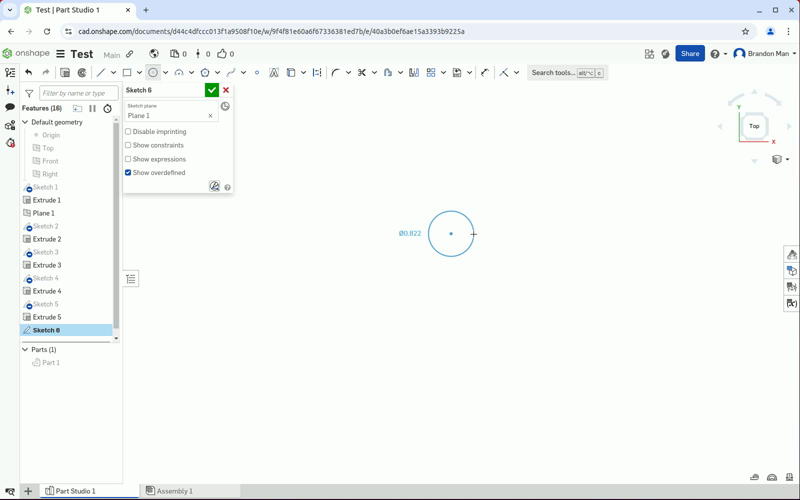
scroll(-6)
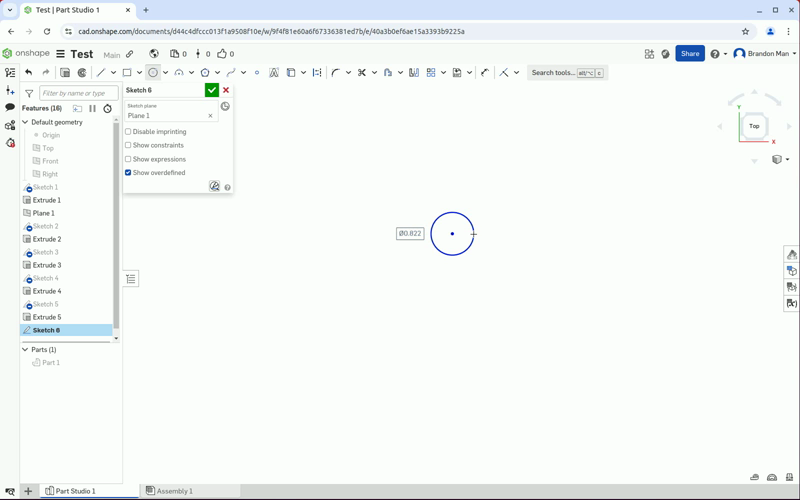
scroll(-6)
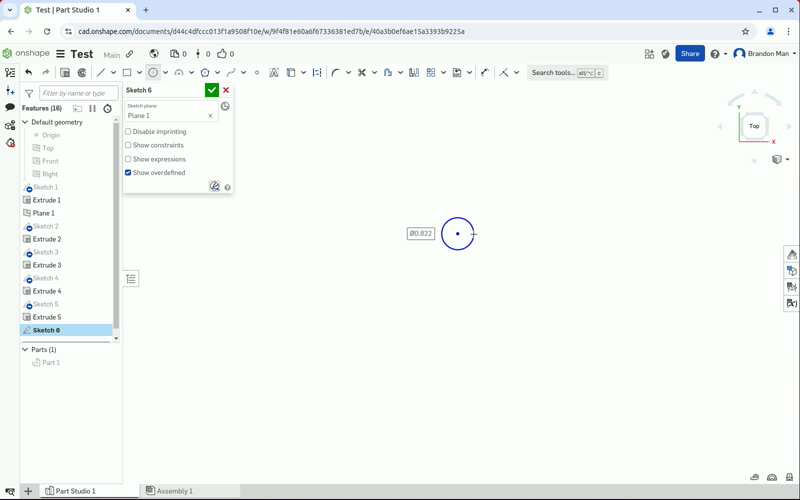
scroll(-6)
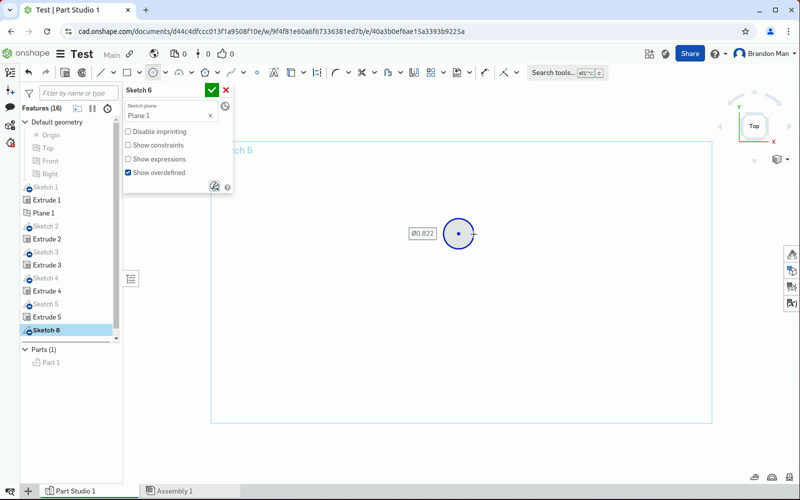
scroll(-6)
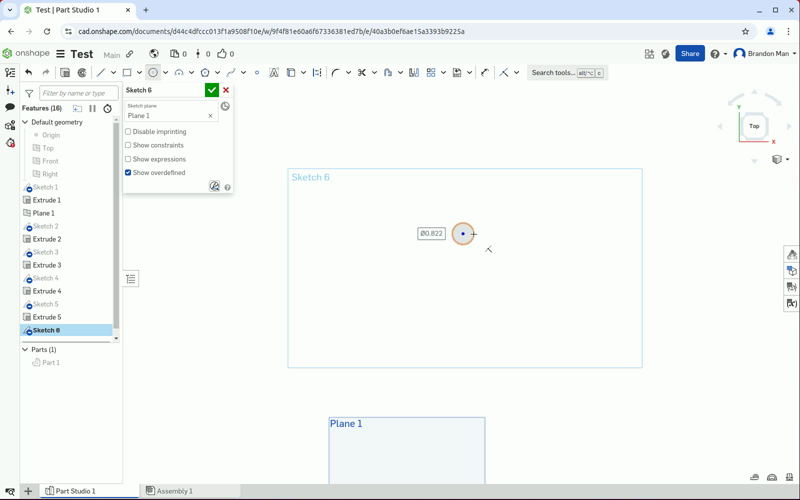
scroll(-6)
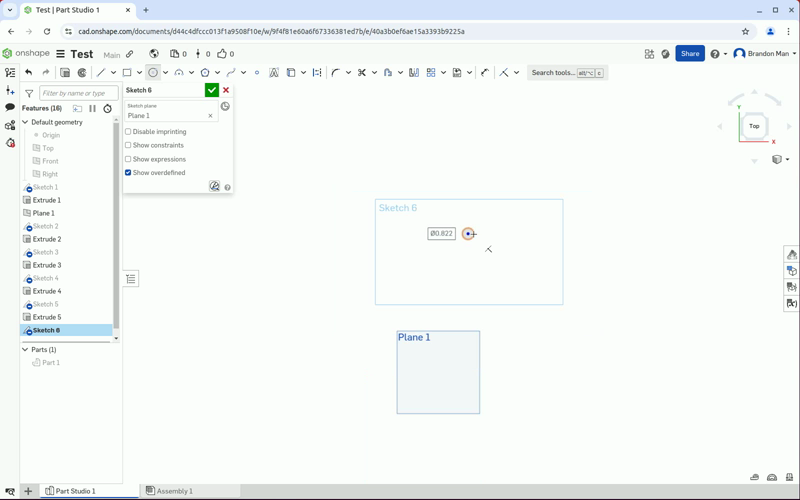
scroll(-6)
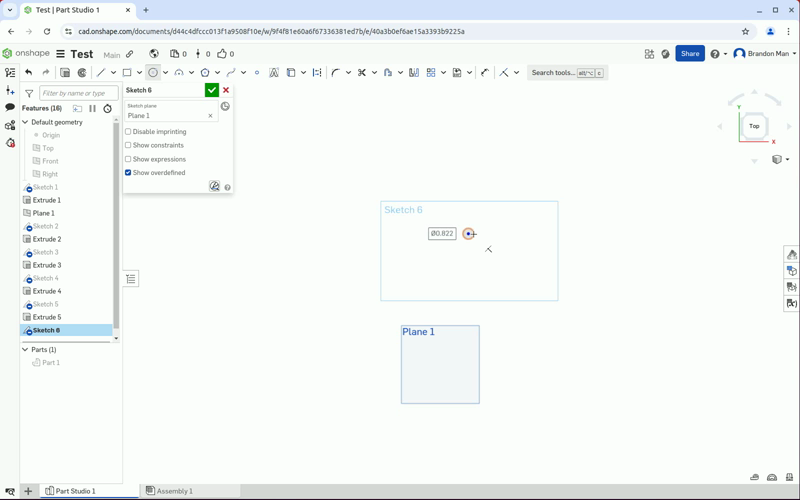
scroll(-6)
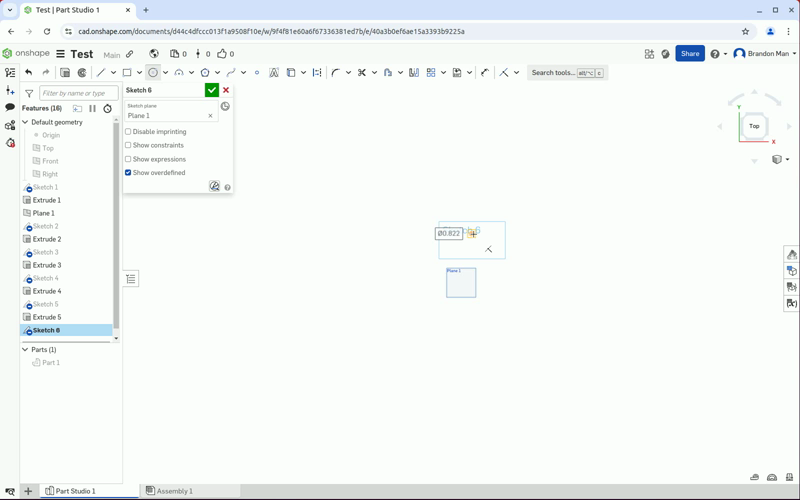
key(esc)
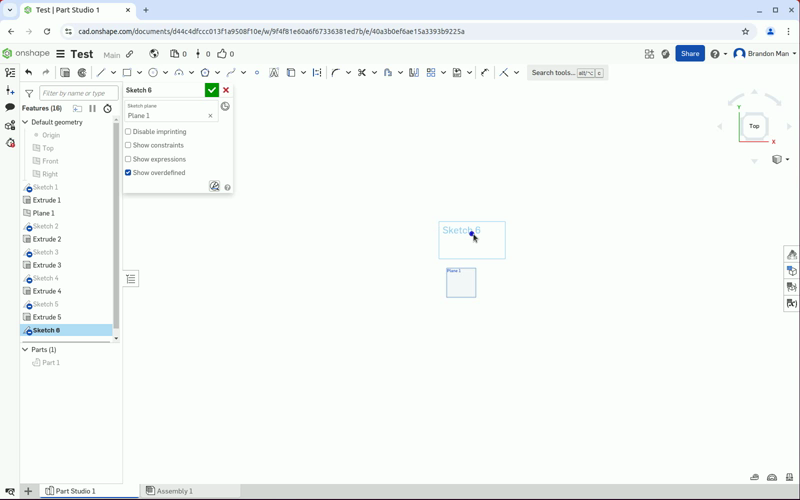
mouse_move(471, 233)
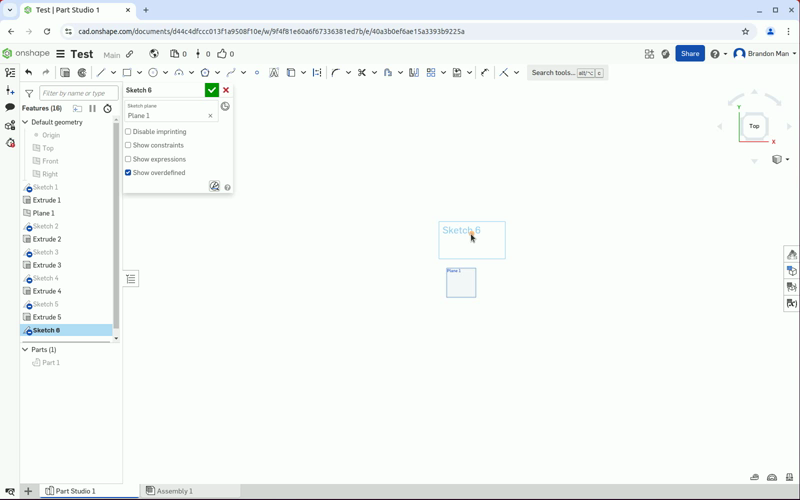
scroll(6)
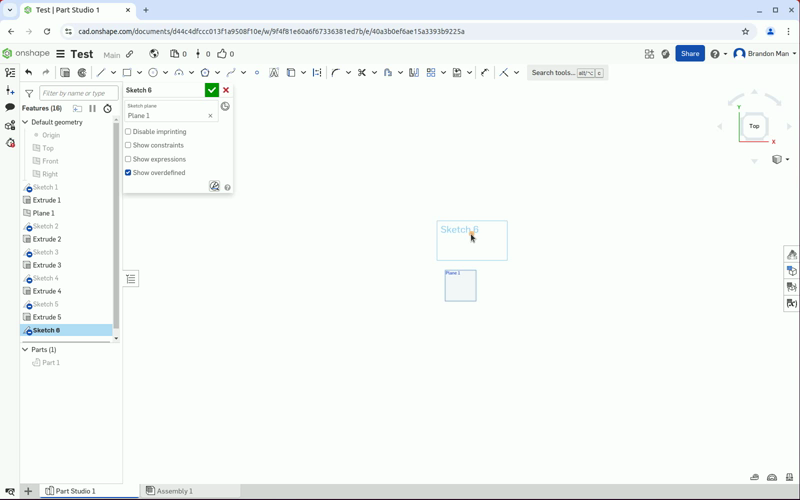
scroll(6)
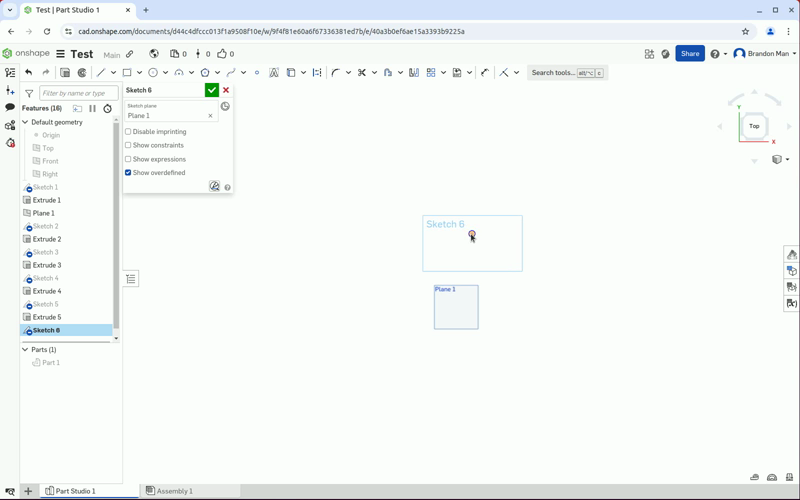
scroll(6)
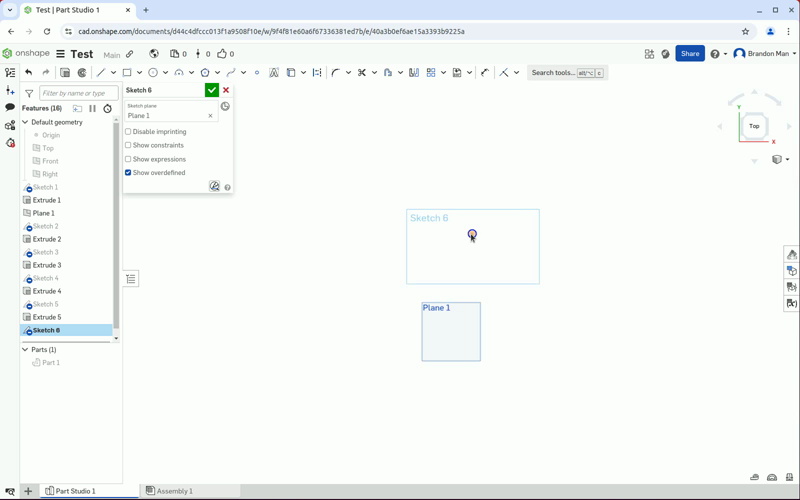
scroll(6)
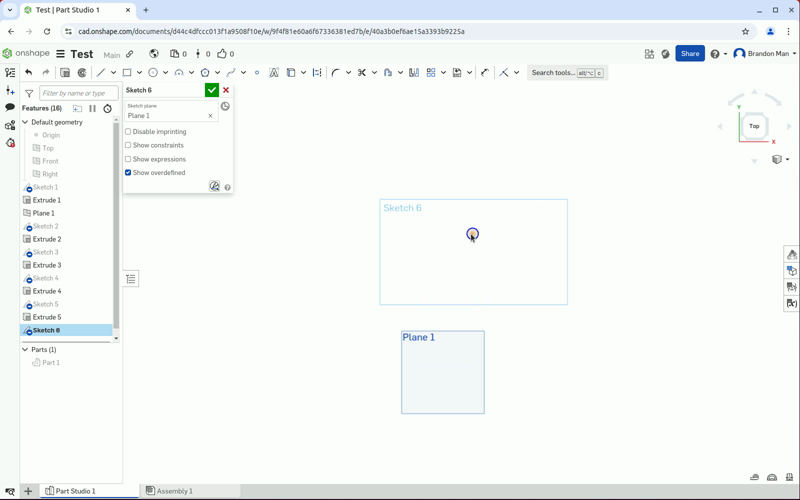
scroll(6)
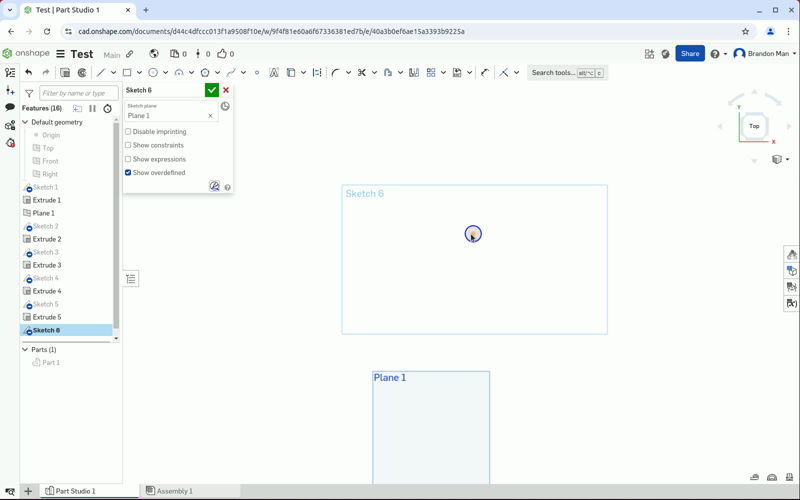
scroll(6)
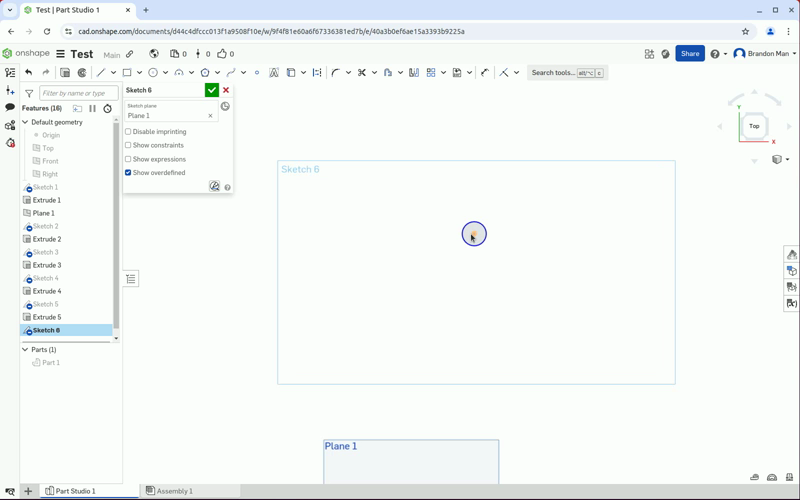
scroll(6)
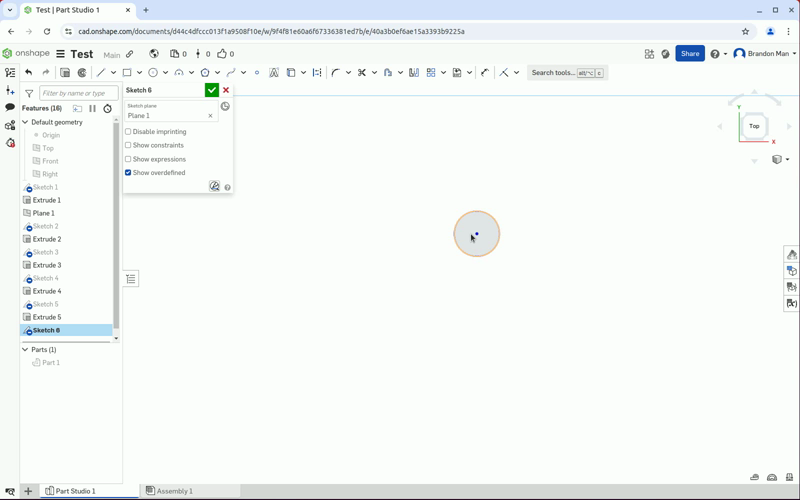
click(471, 233)
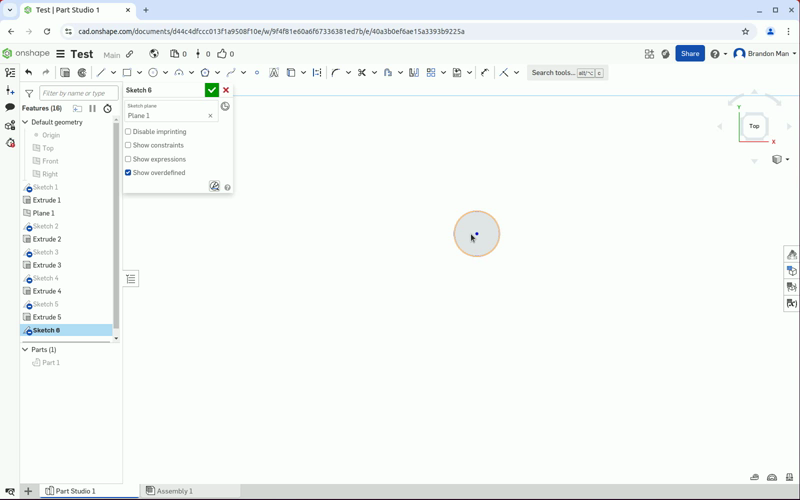
scroll(-6)
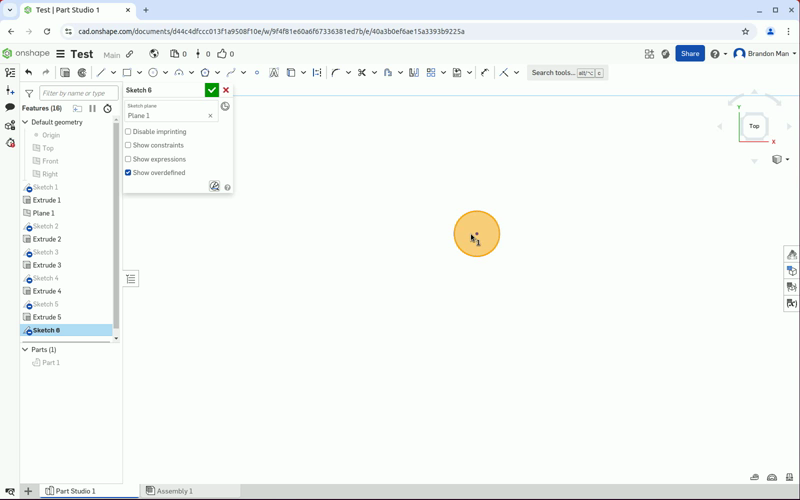
scroll(-6)
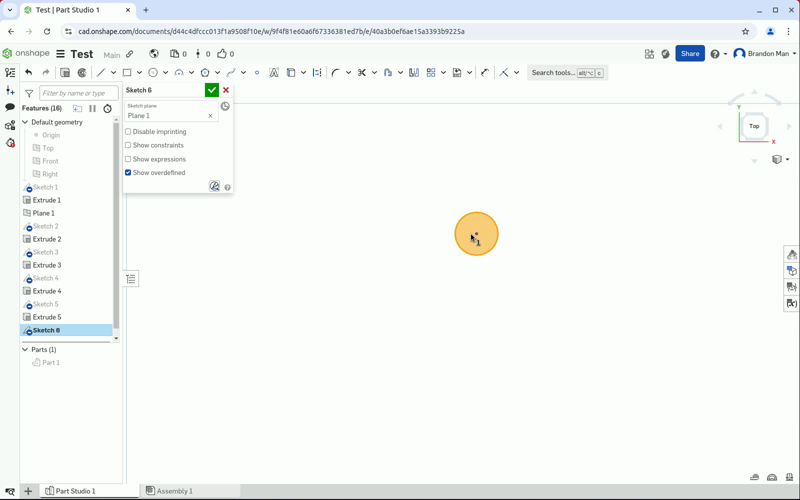
scroll(-6)
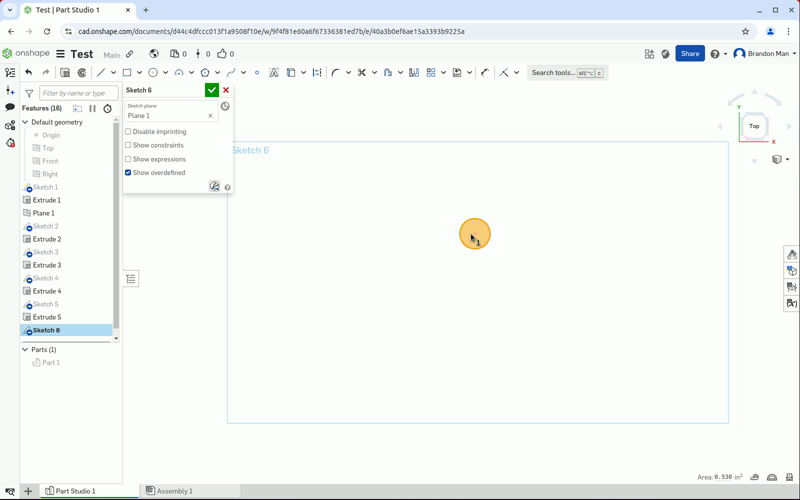
scroll(-6)
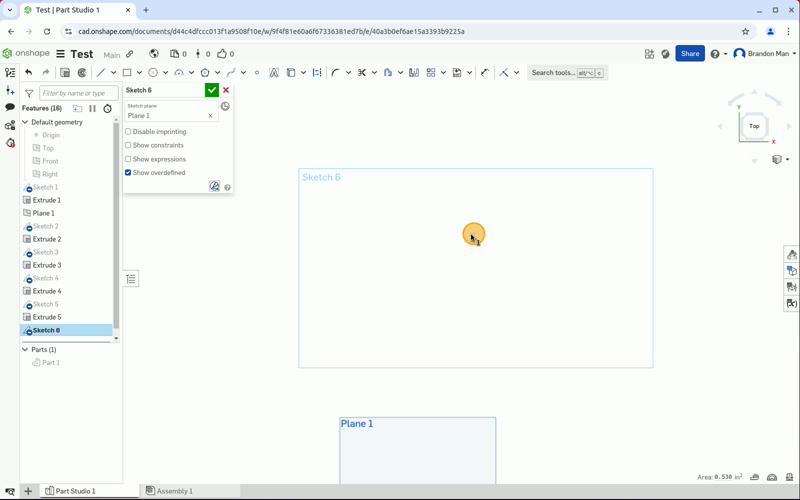
scroll(-6)
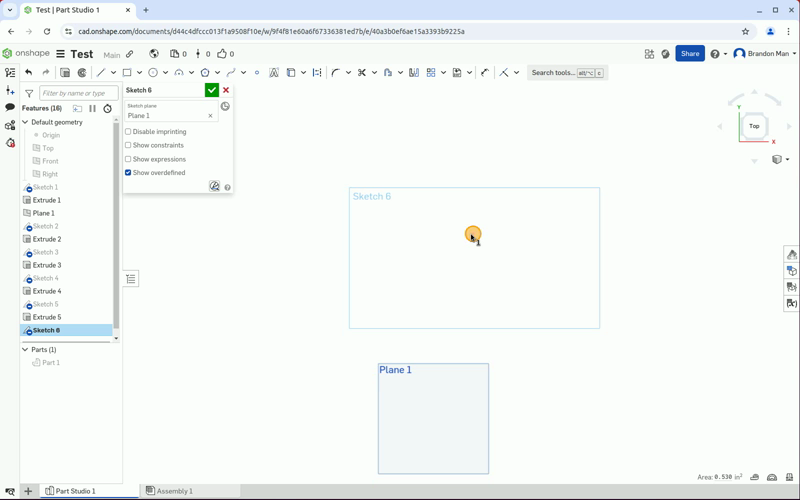
scroll(-6)
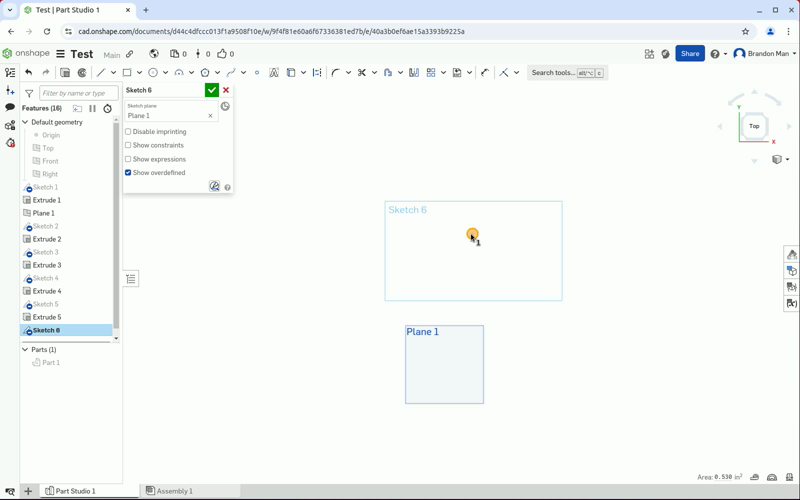
scroll(-6)
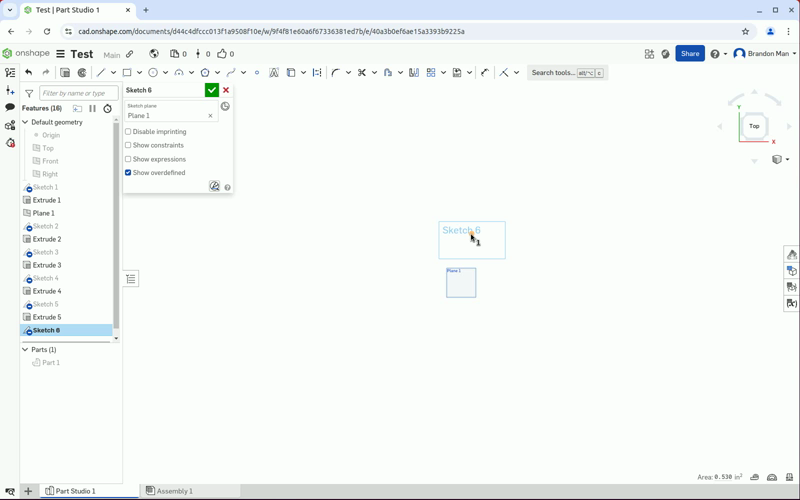
mouse_move(73, 352)
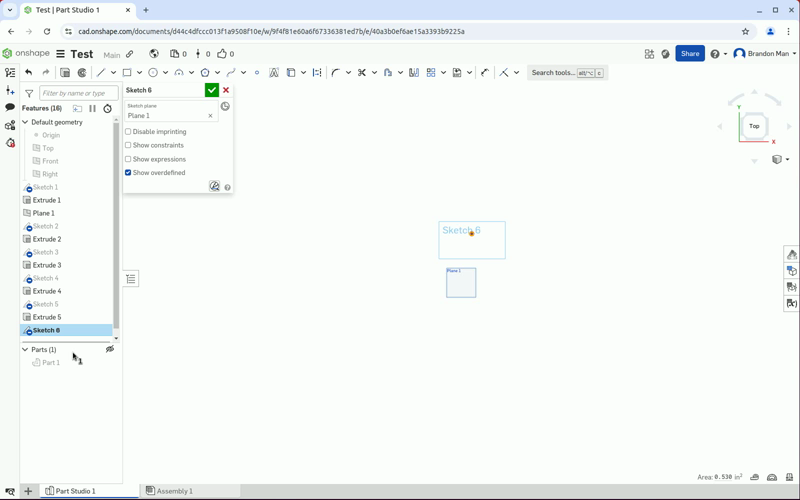
key(shift+y)
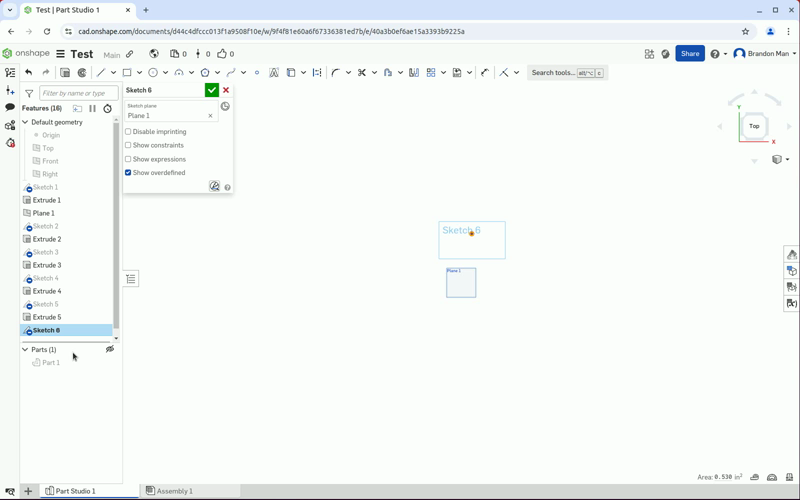
key(shift+e)
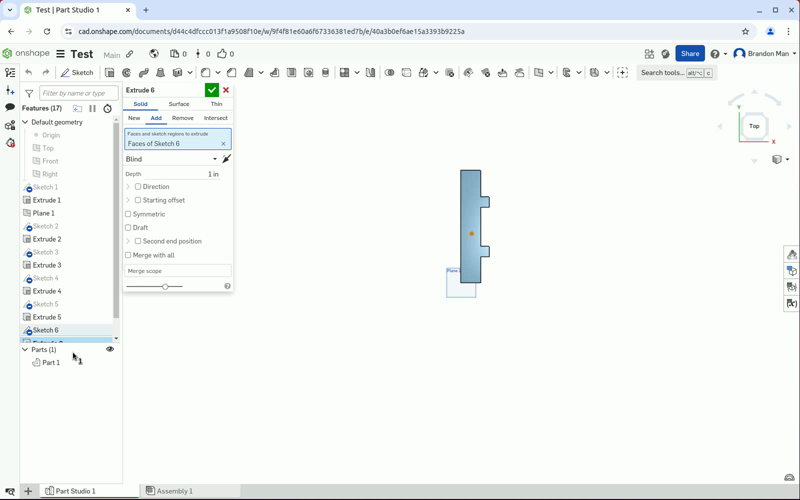
mouse_move(143, 106)
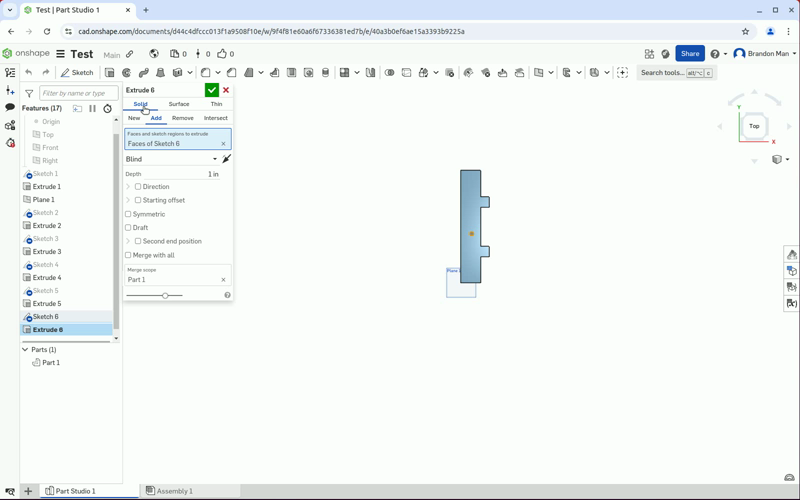
click(143, 106)
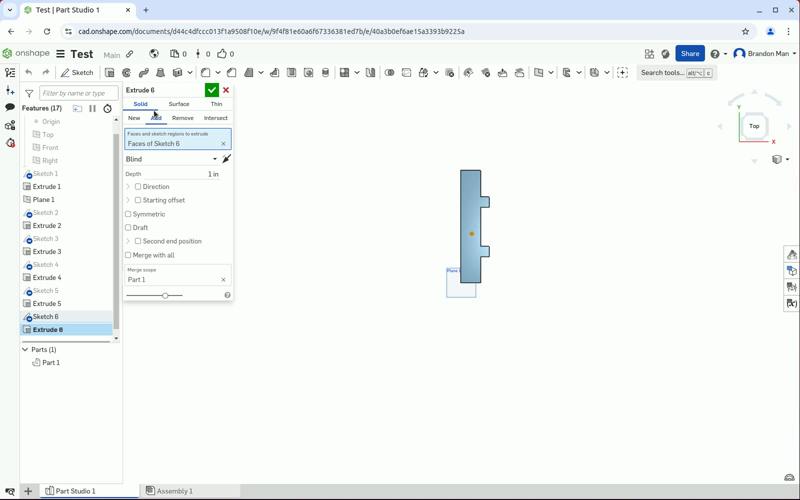
mouse_move(186, 120)
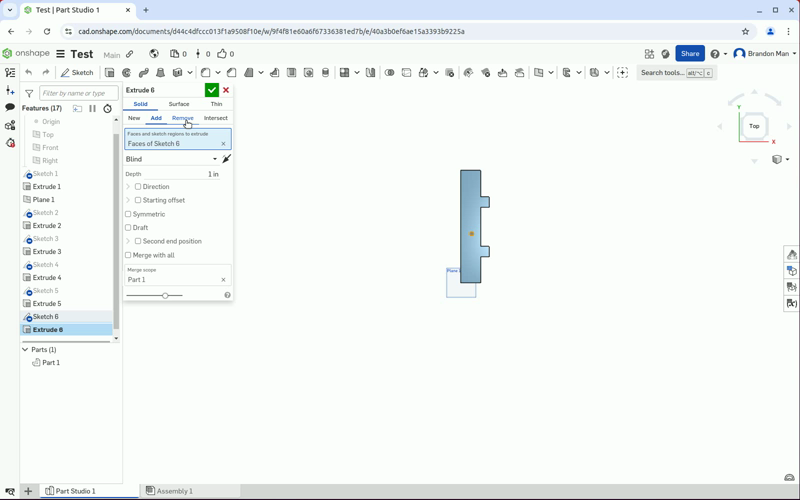
click(186, 120)
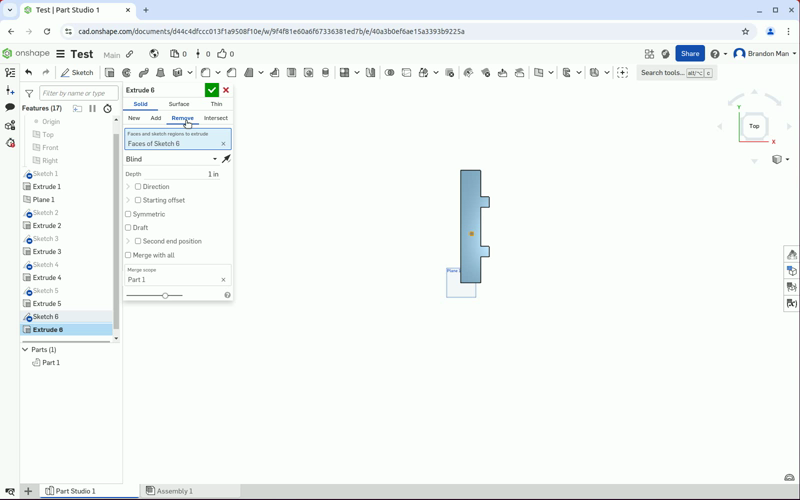
key(tab, 4)
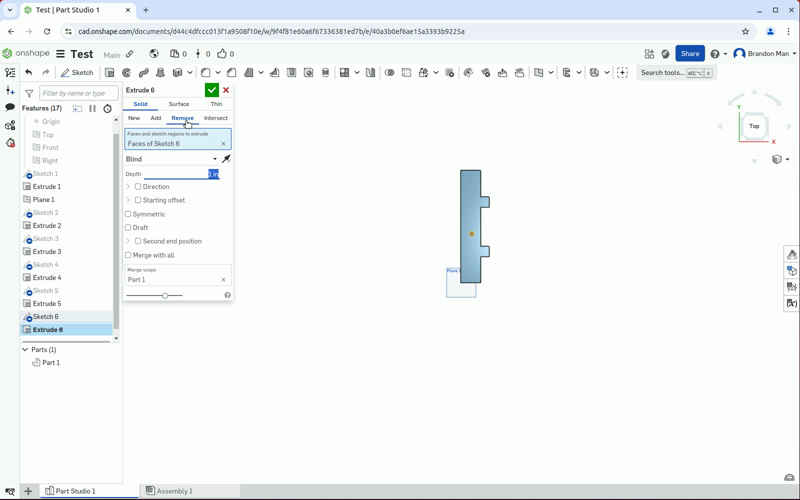
text(8.425)
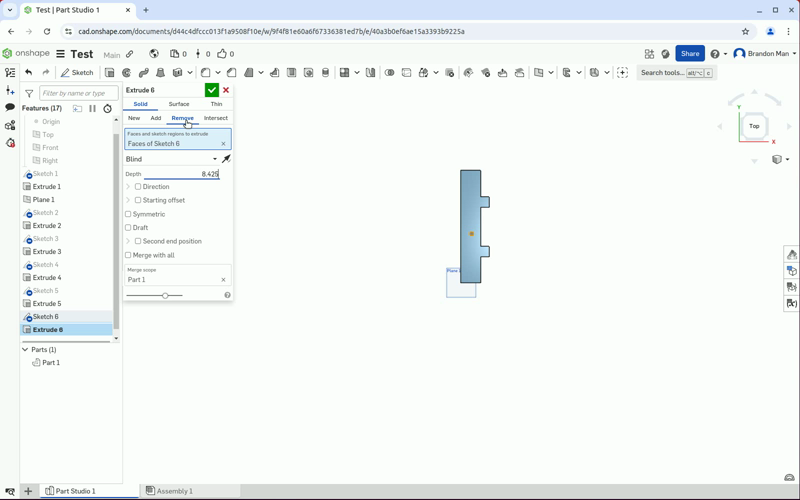
key(tab, 6)
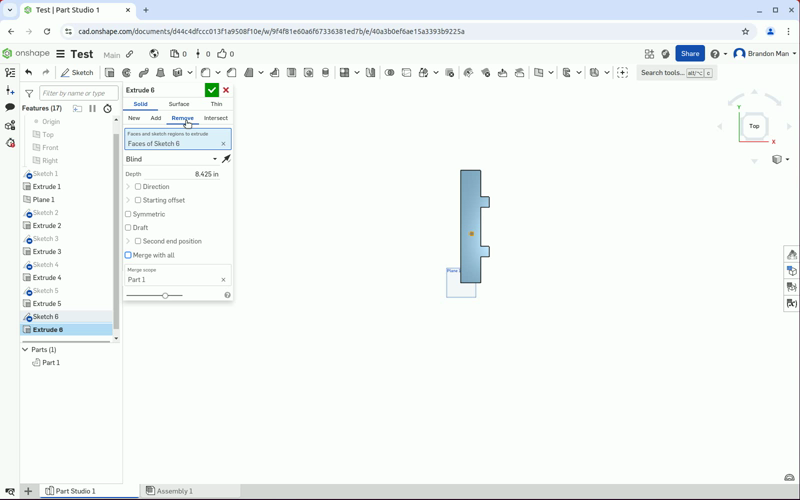
key(space)
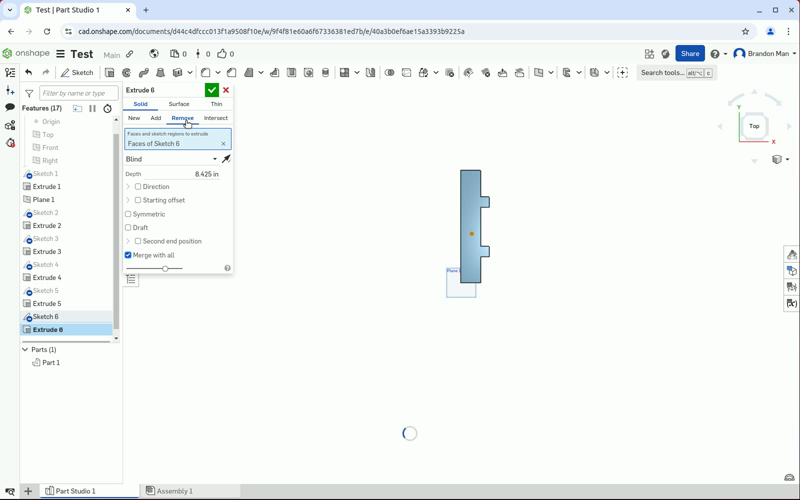
key(enter)
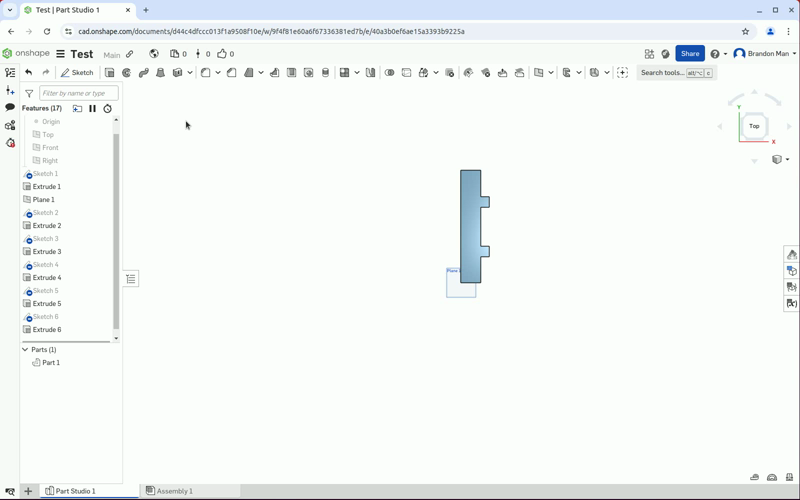
key(shift+h)
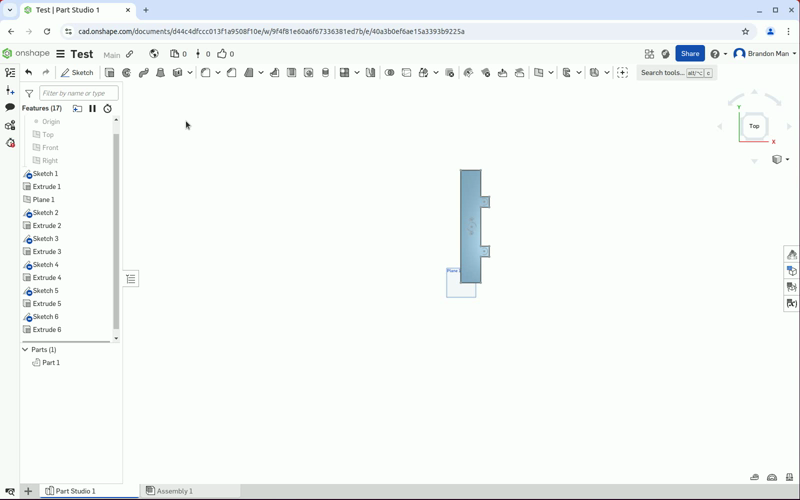
key(shift+h)
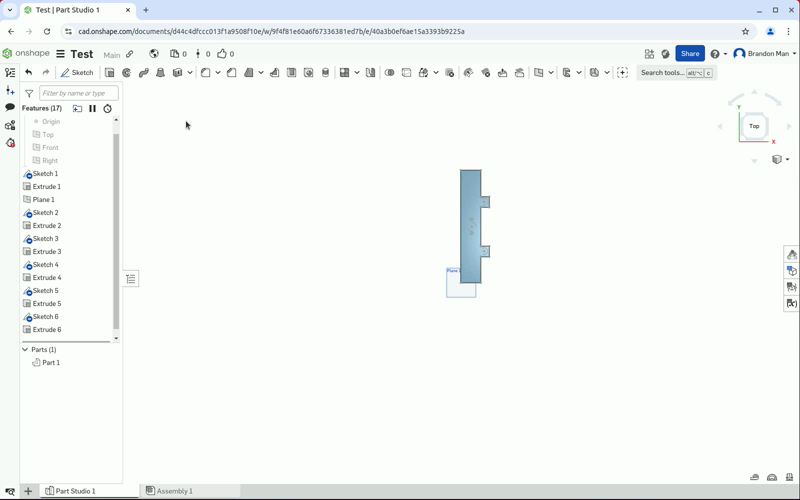
key(shift+7)
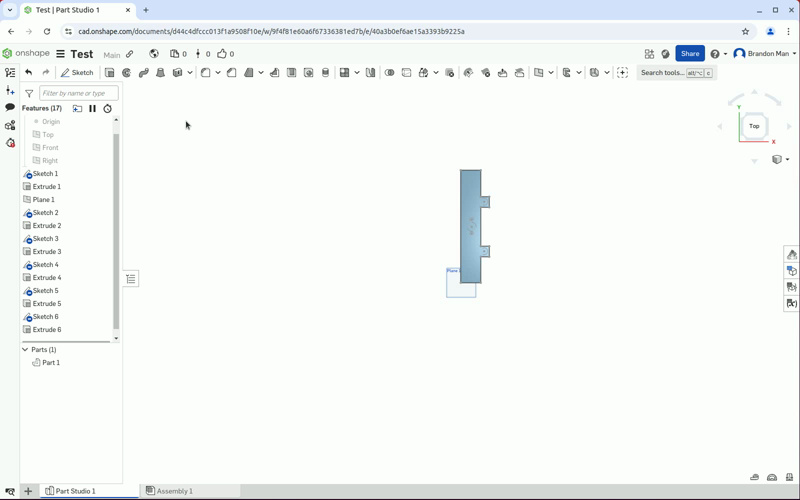
key(up, 3)
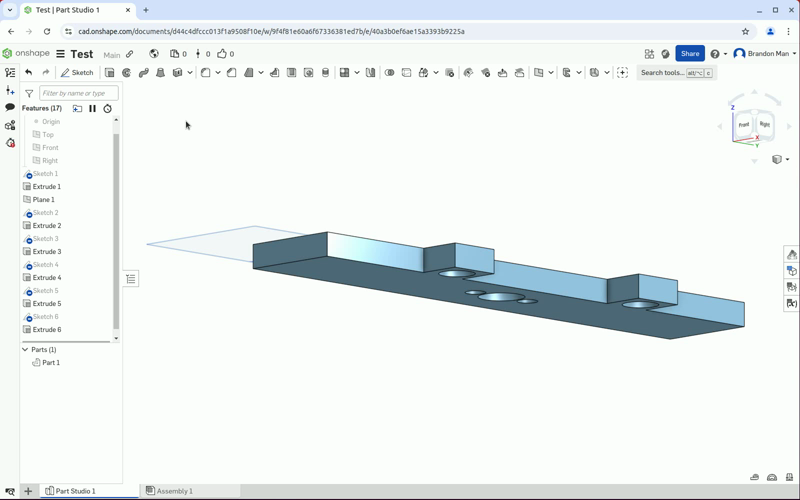
key(left, 3)
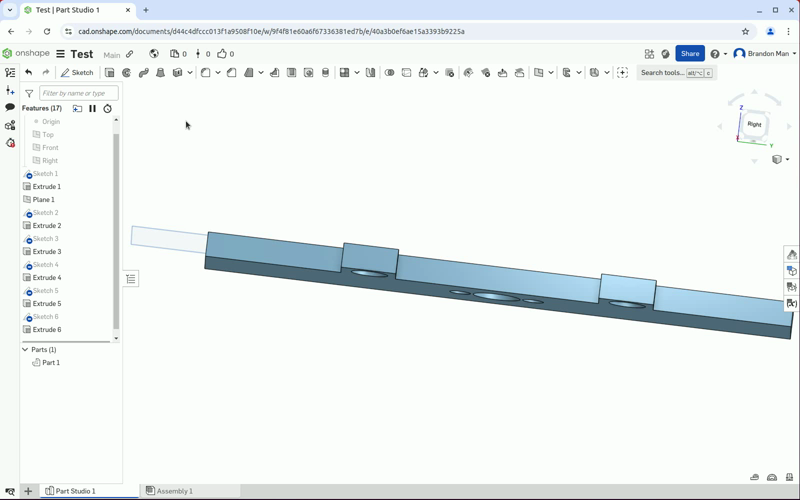
key(right, 3)
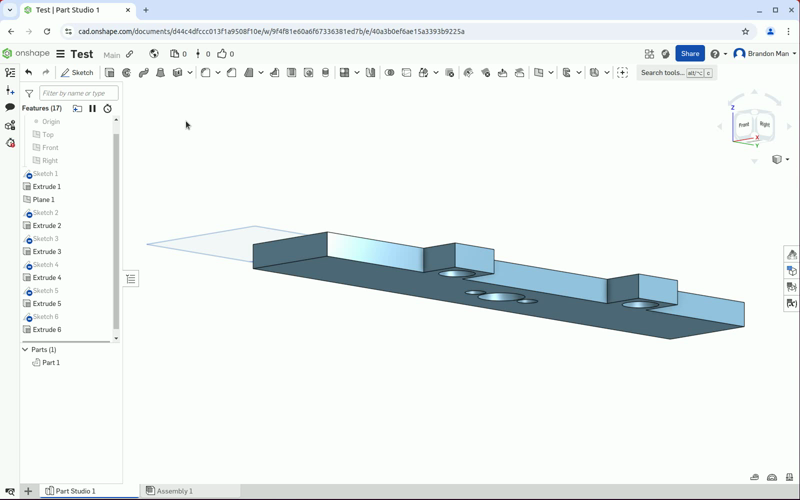
key(down, 3)
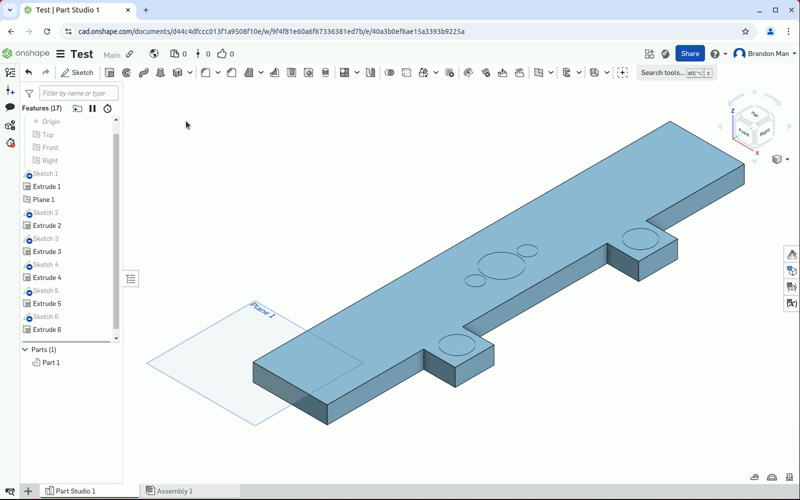
mouse_move(69, 176)
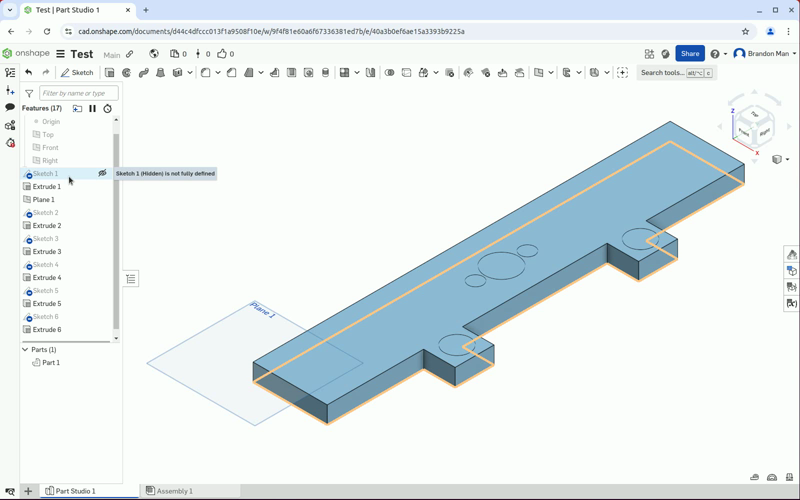
click(69, 176)